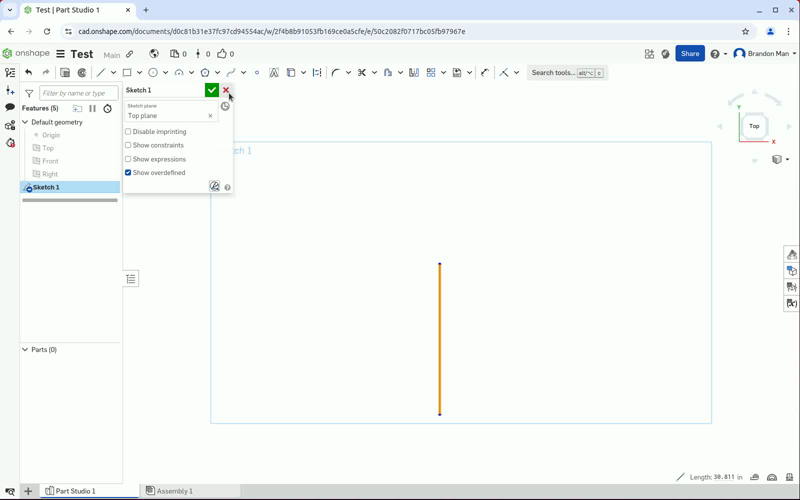
key(shift+h)
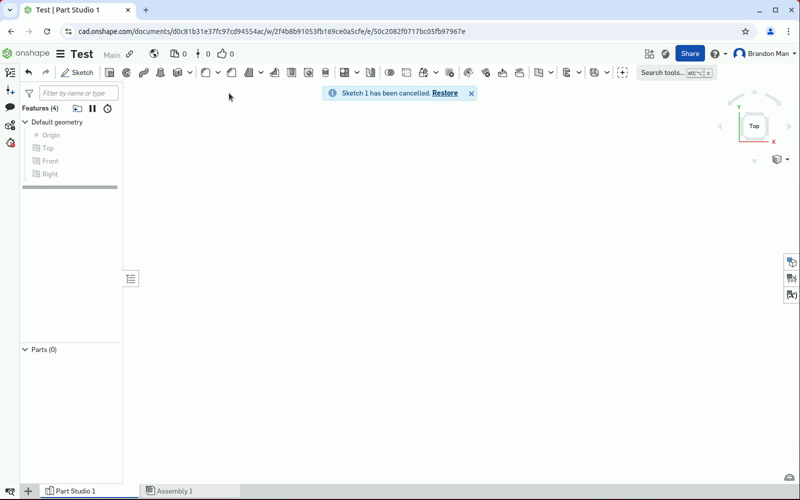
mouse_move(73, 352)
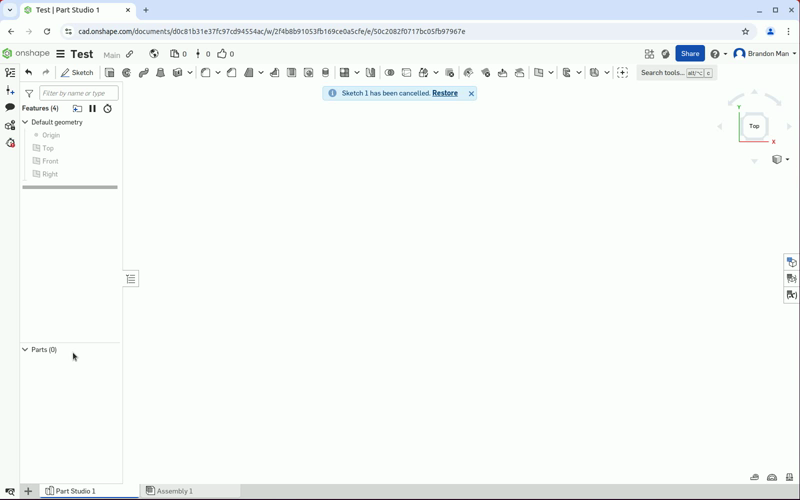
key(y)
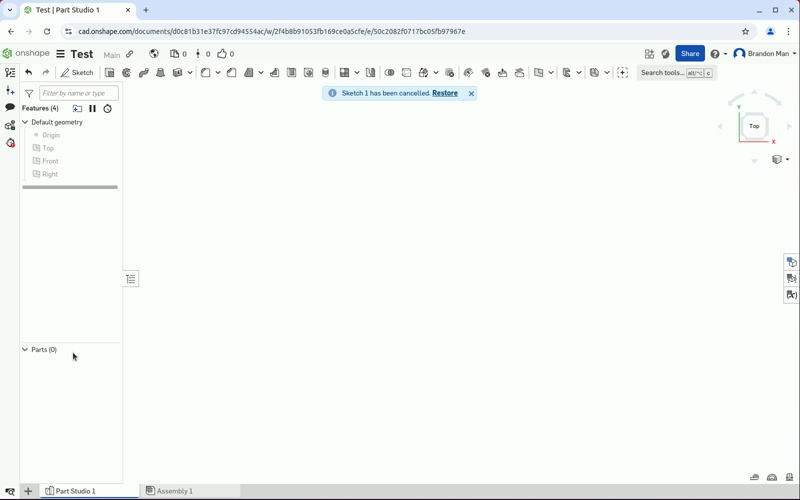
key(shift+p)
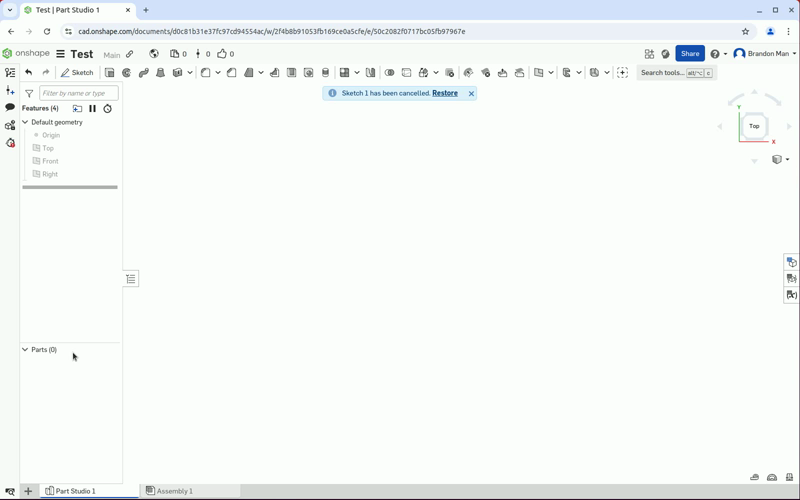
key(space)
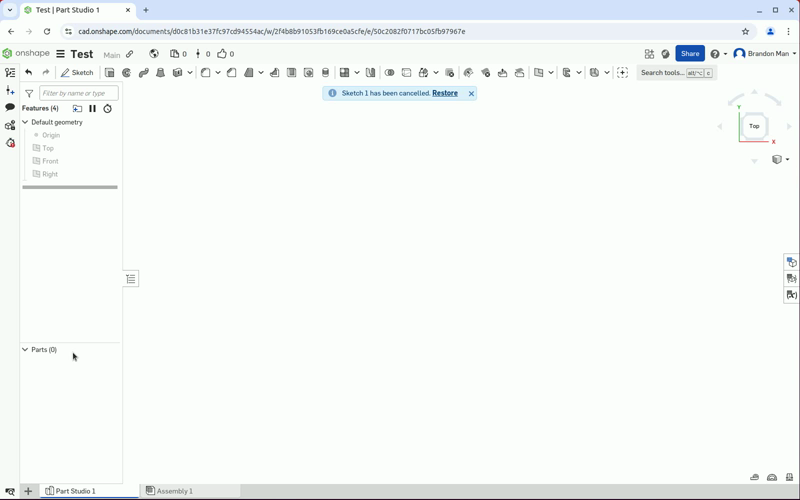
key_down(shift)
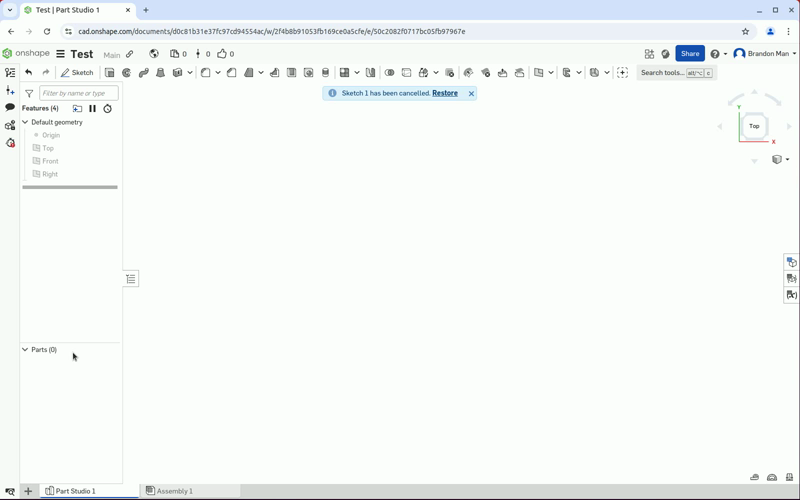
key(up)
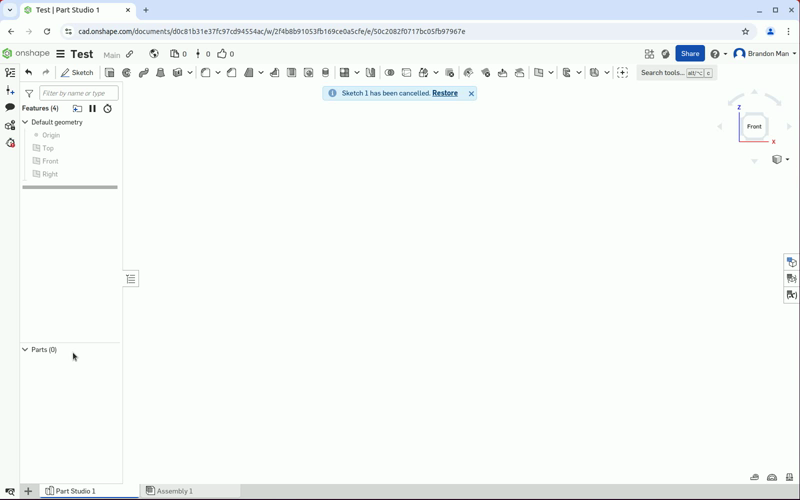
key_up(shift)
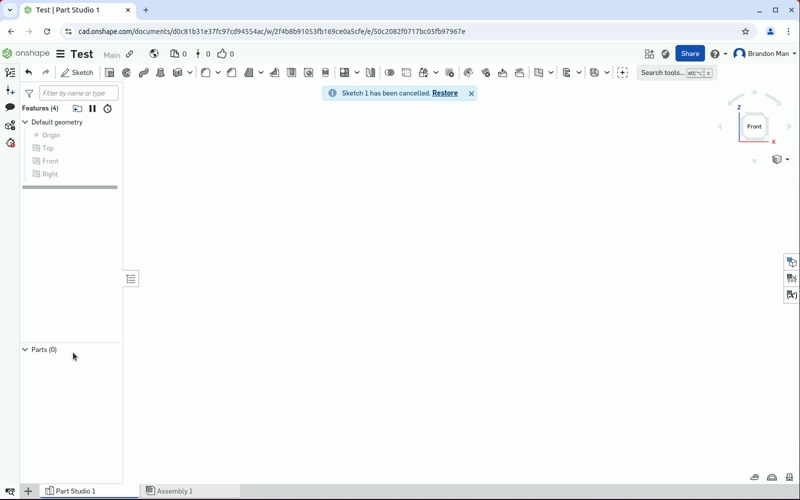
mouse_move(73, 352)
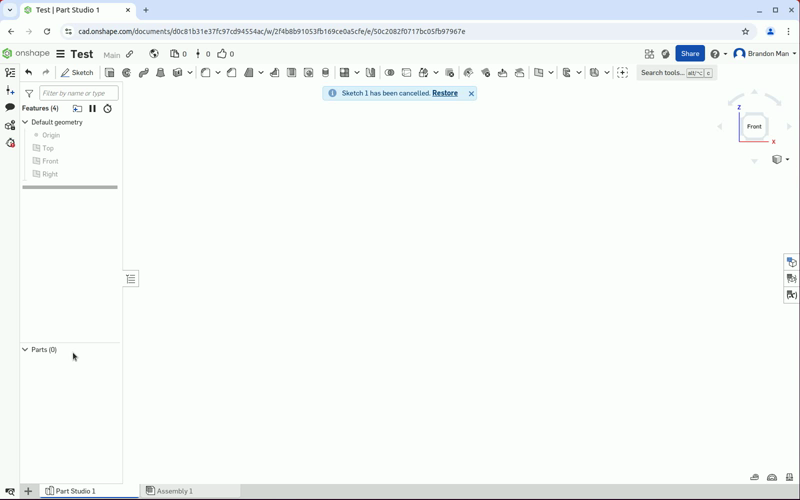
key(shift+y)
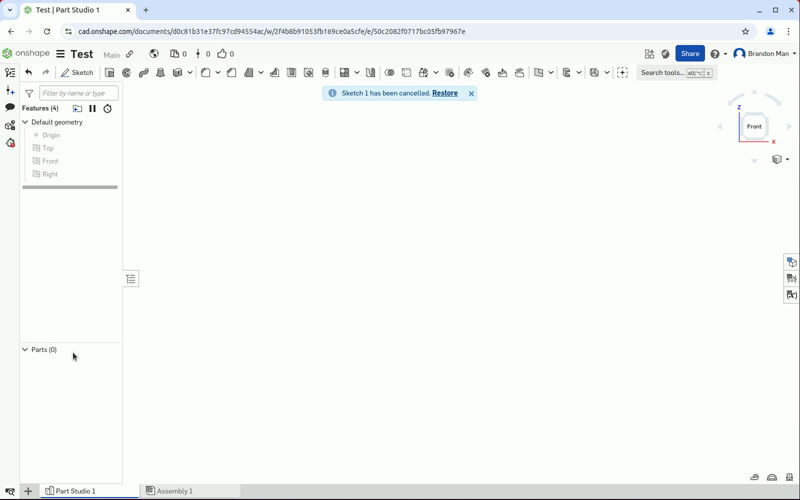
key(shift+s)
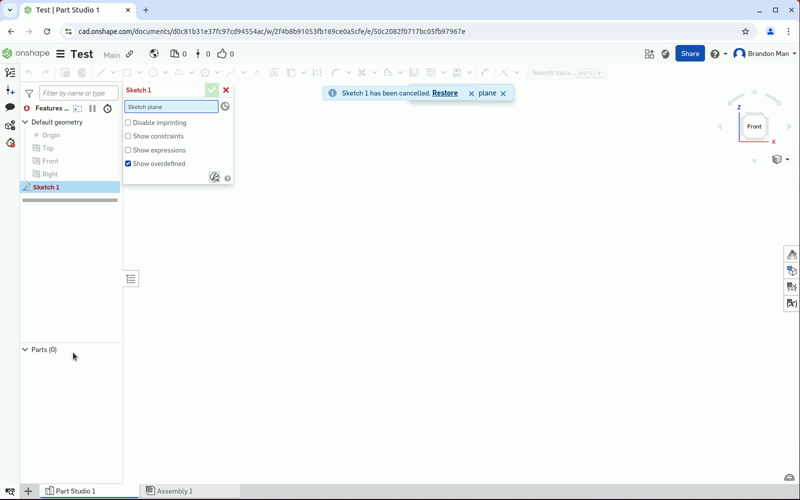
mouse_move(73, 163)
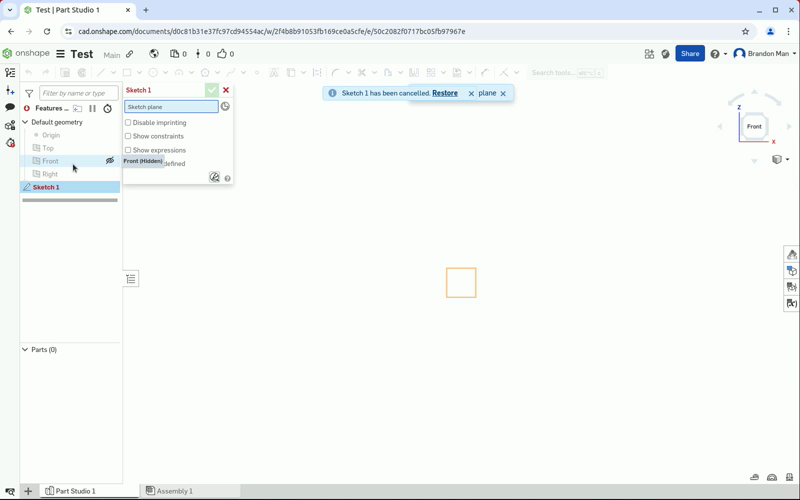
click(73, 163)
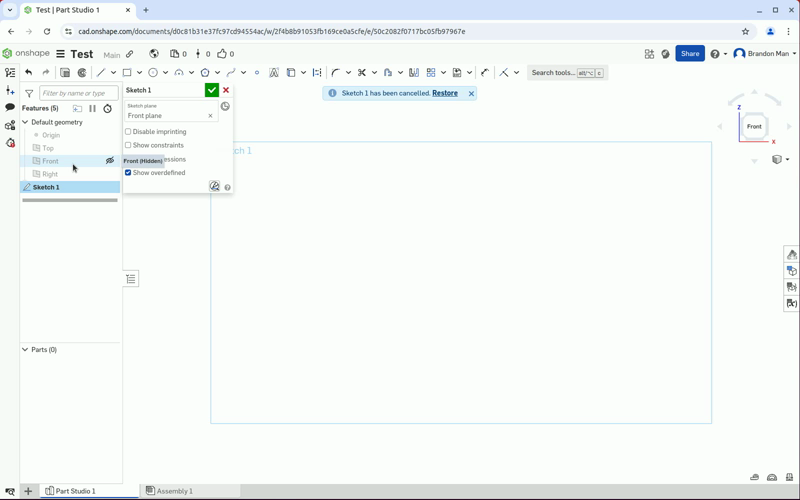
mouse_move(73, 352)
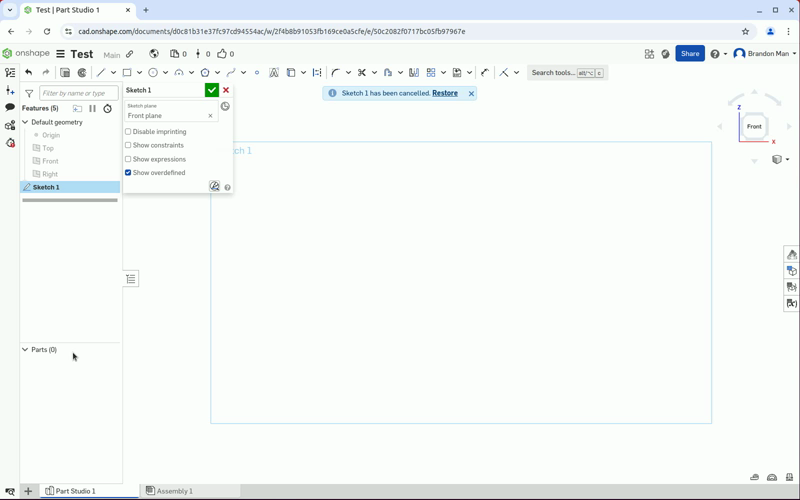
key(y)
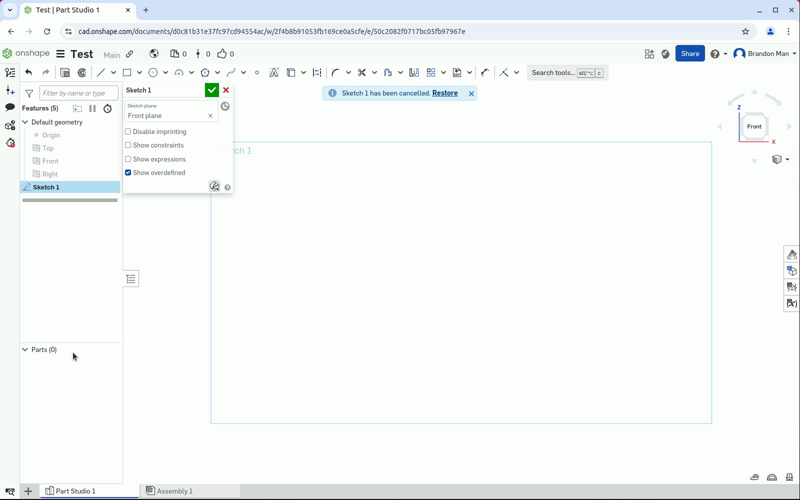
key(c)
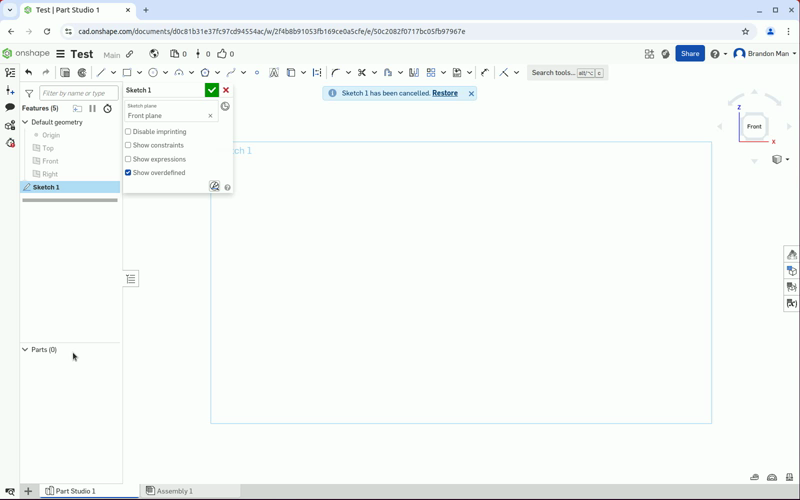
key_down(shift)
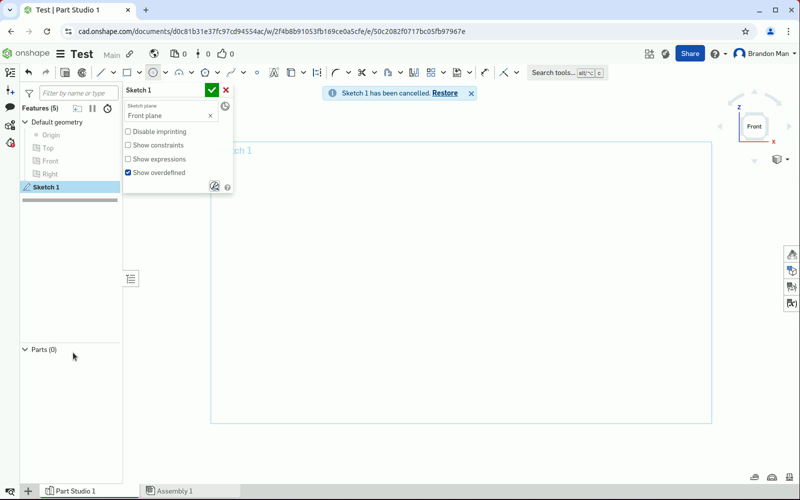
mouse_move(461, 282)
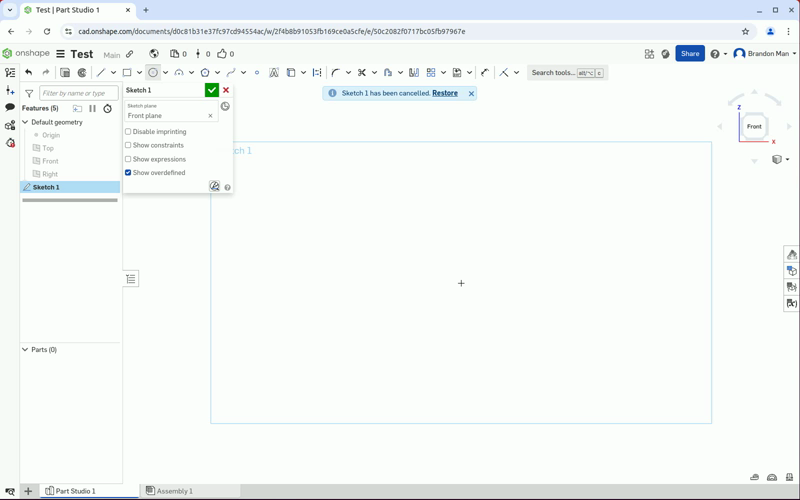
click(461, 282)
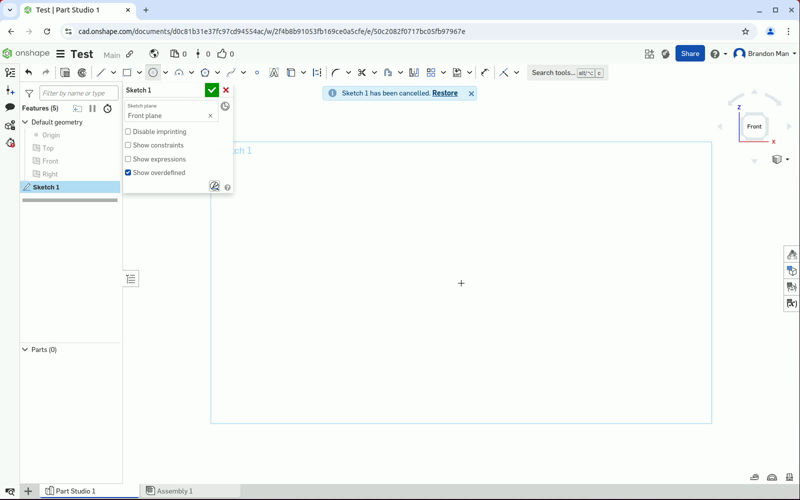
key_up(shift)
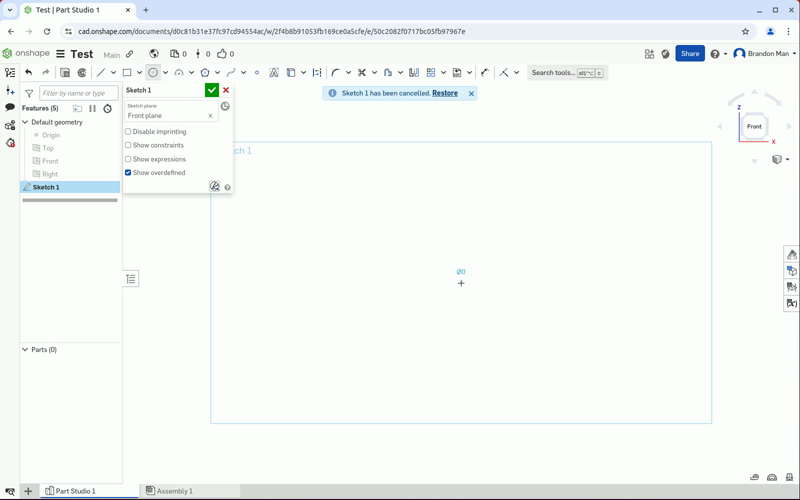
mouse_move(556, 282)
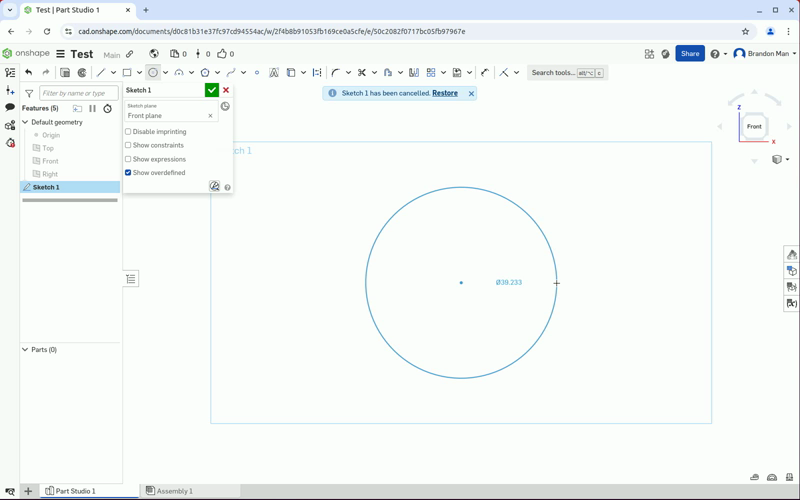
click(556, 282)
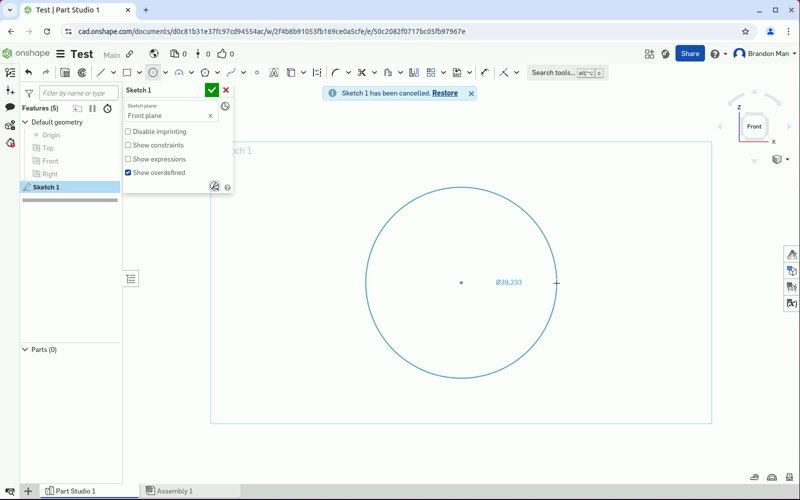
key(esc)
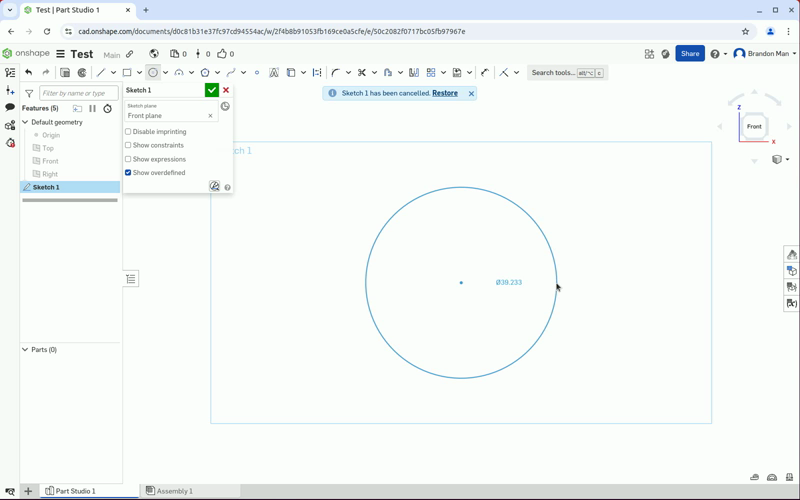
mouse_move(454, 320)
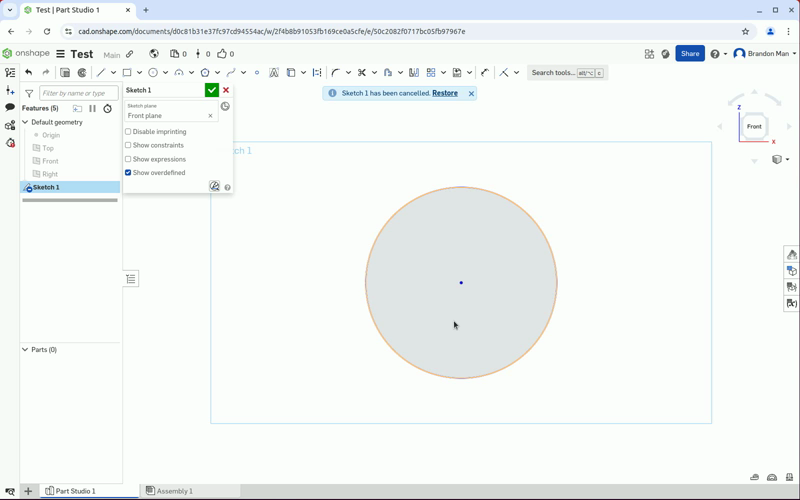
click(454, 320)
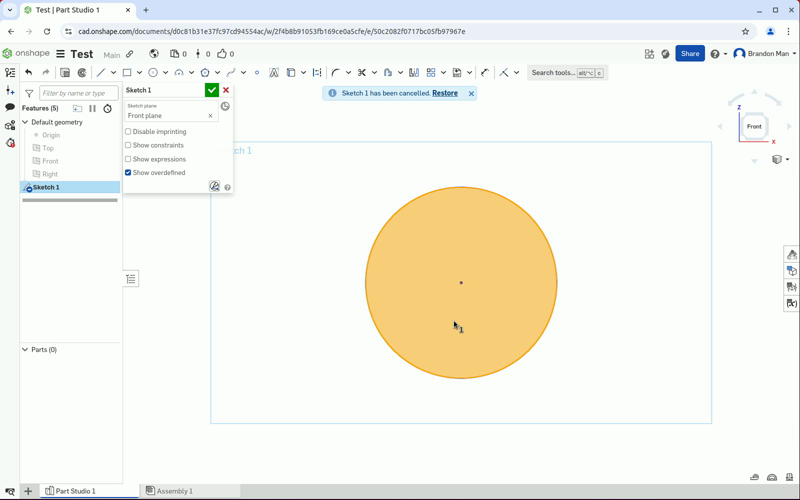
mouse_move(73, 352)
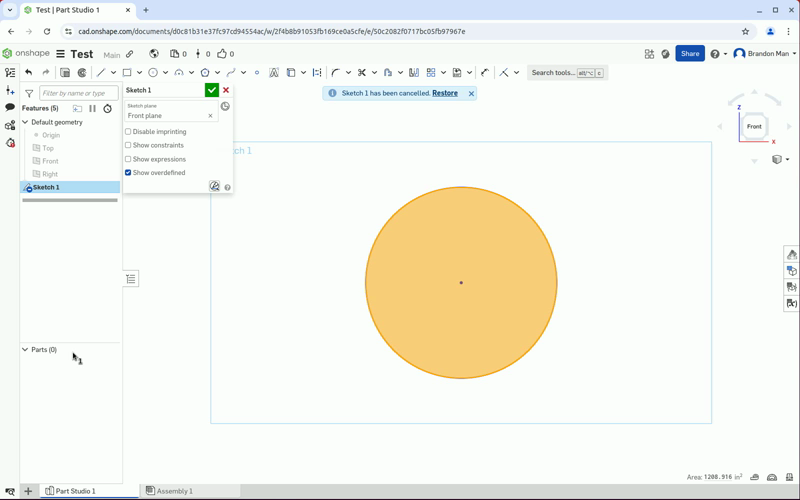
key(shift+y)
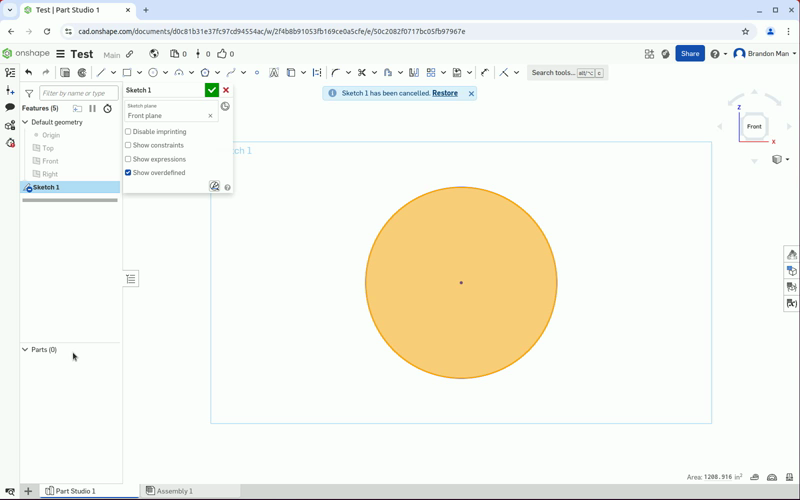
key(shift+e)
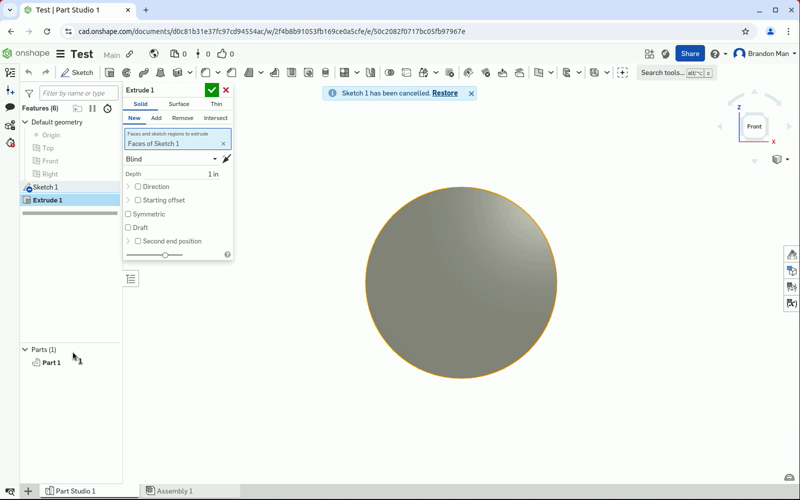
mouse_move(143, 106)
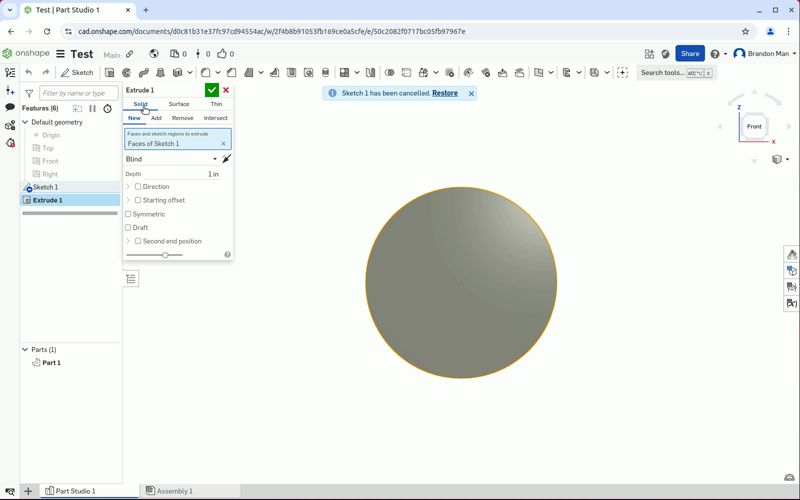
click(143, 106)
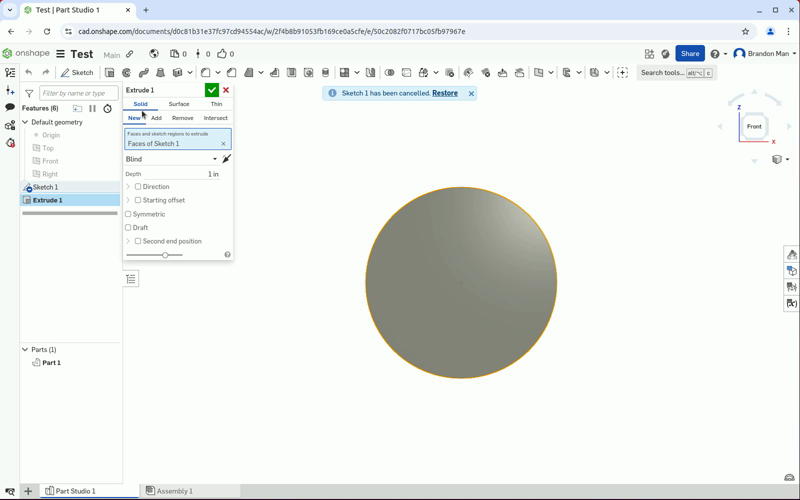
mouse_move(137, 120)
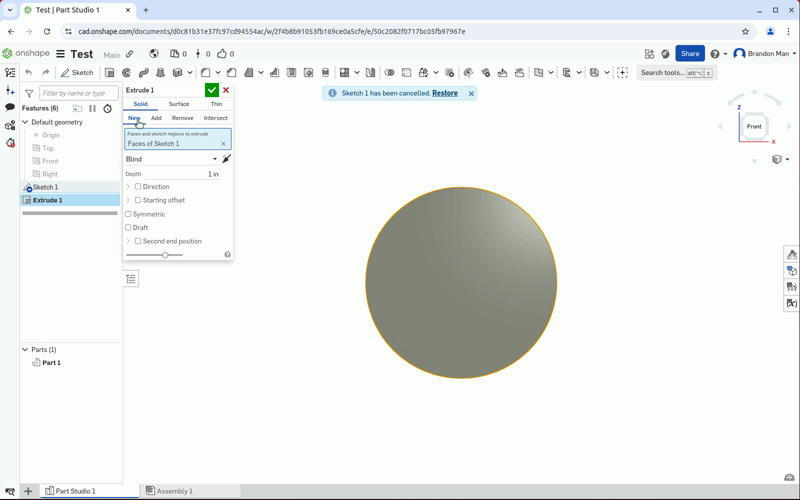
click(137, 120)
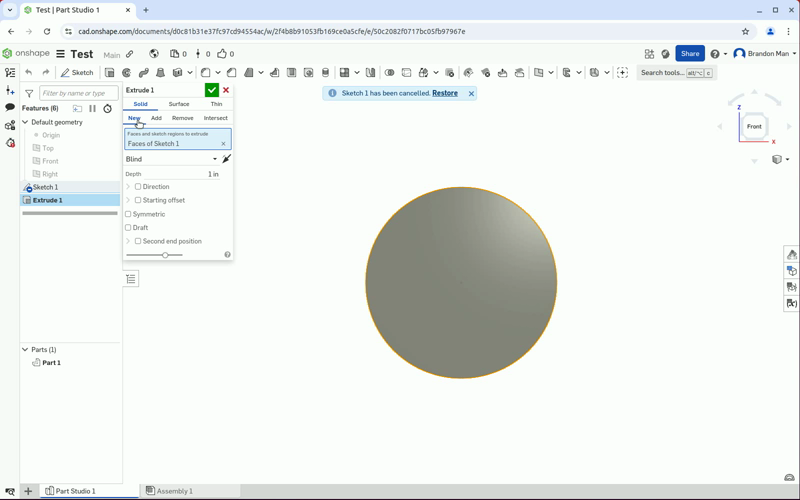
key(tab, 4)
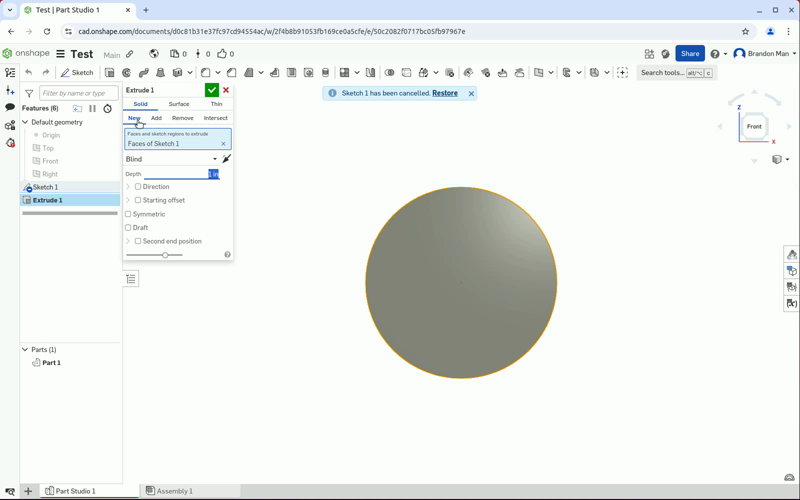
text(23.108)
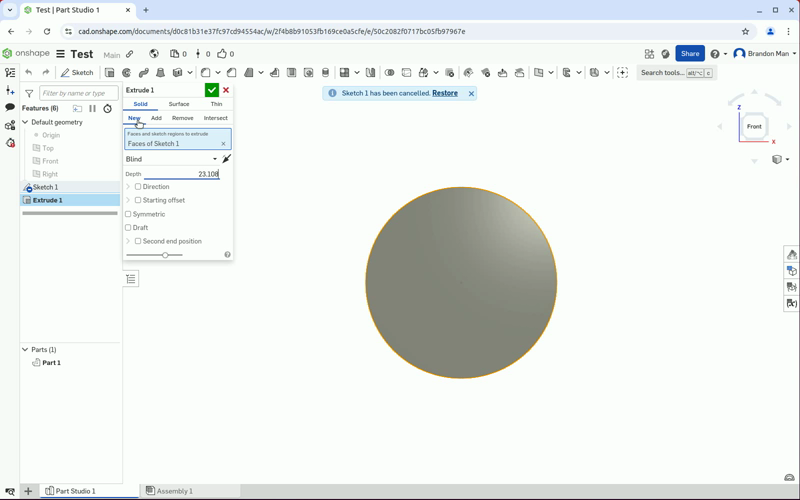
key(enter)
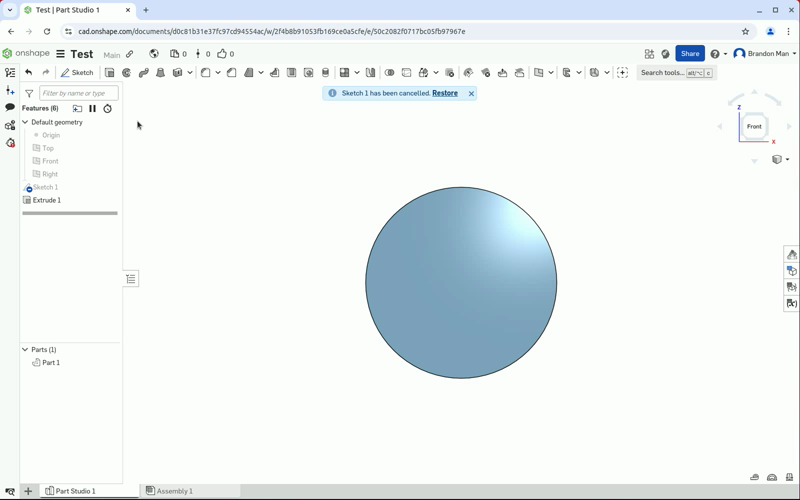
key(shift+h)
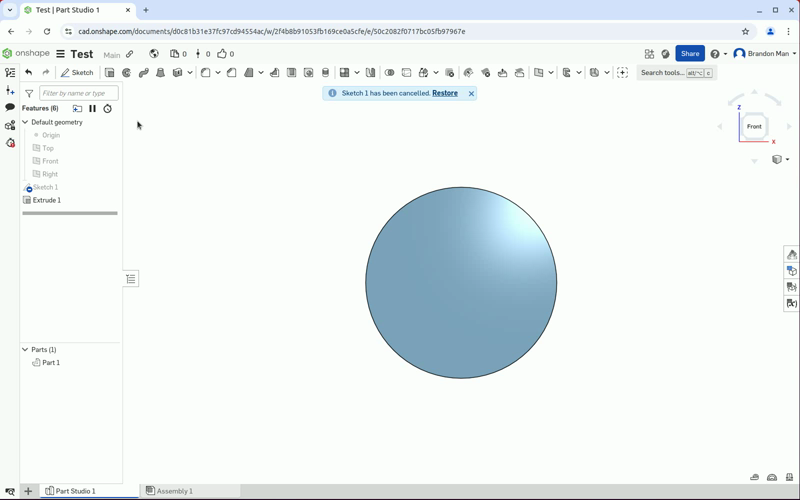
key(shift+h)
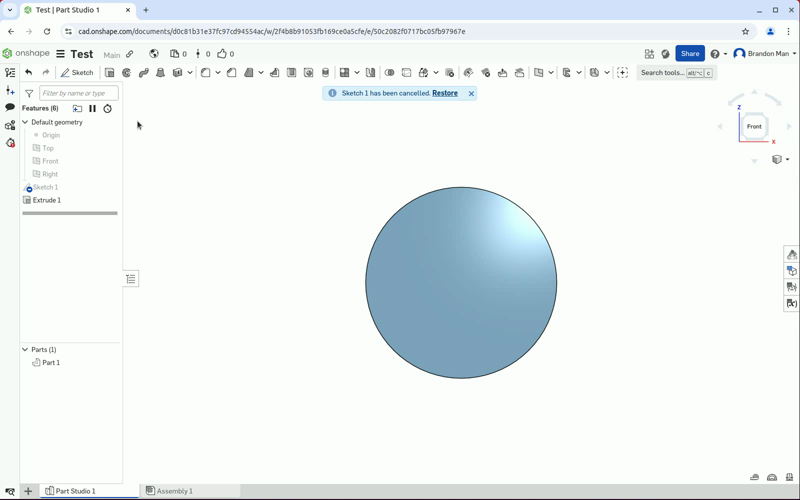
mouse_move(73, 189)
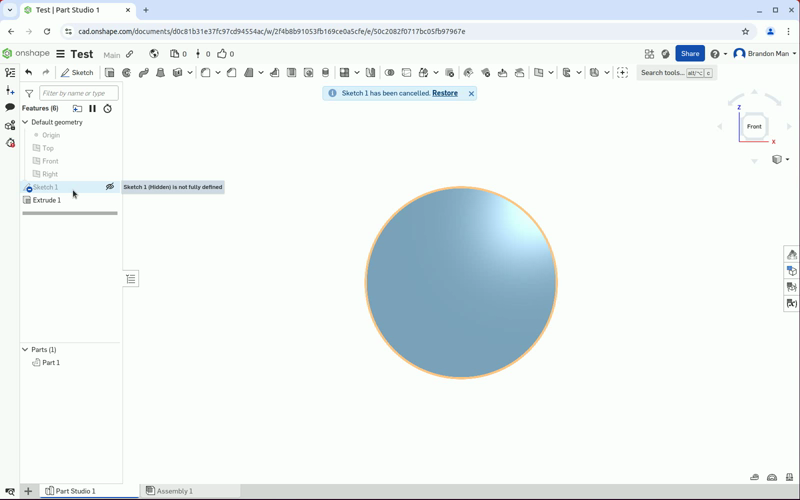
click(73, 189)
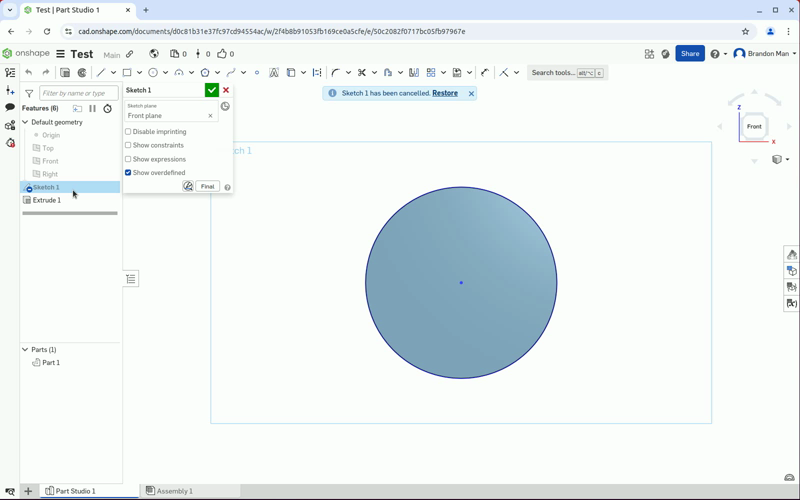
mouse_move(229, 92)
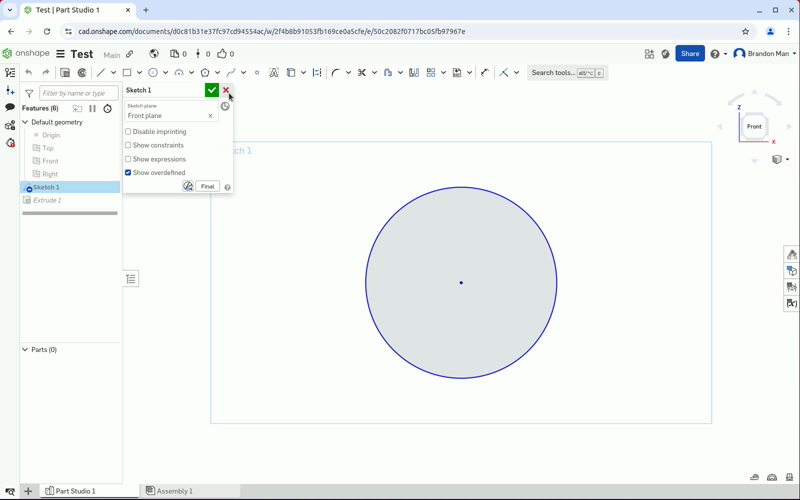
click(229, 92)
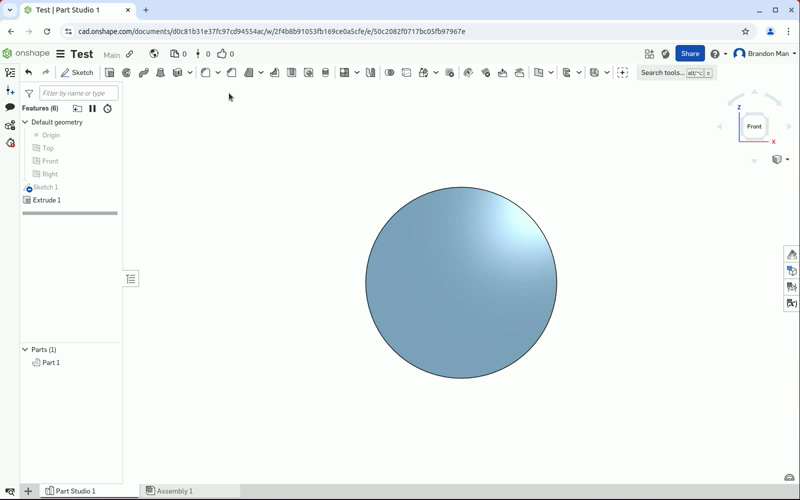
mouse_move(541, 75)
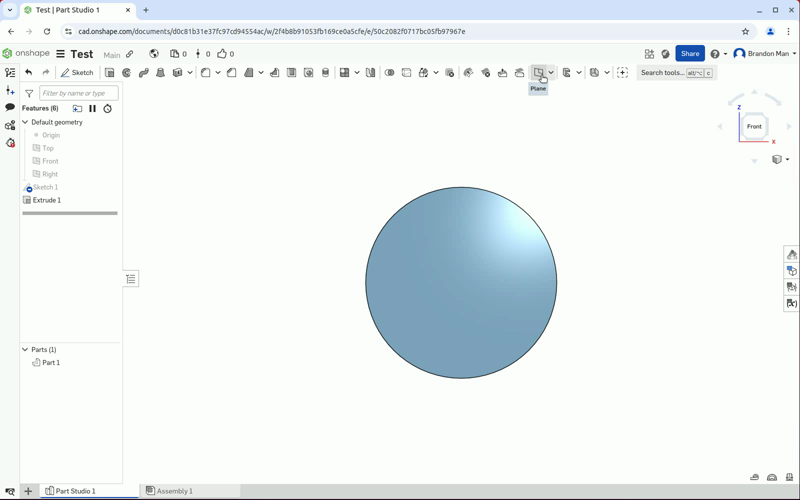
click(541, 75)
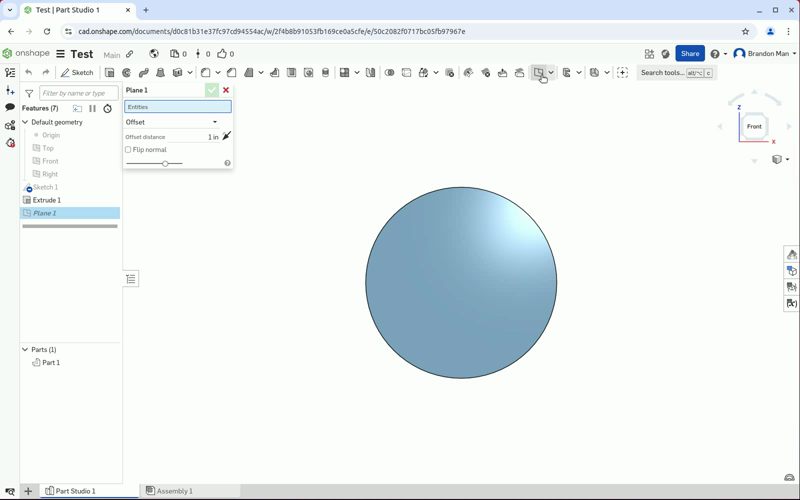
mouse_move(73, 163)
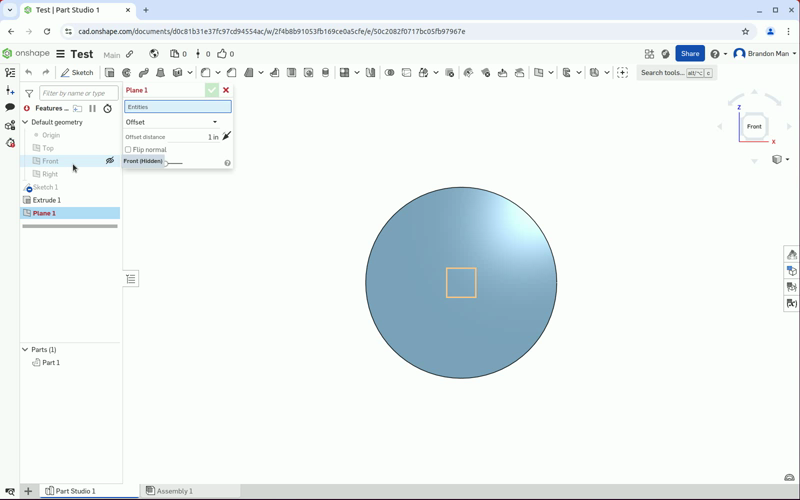
click(73, 163)
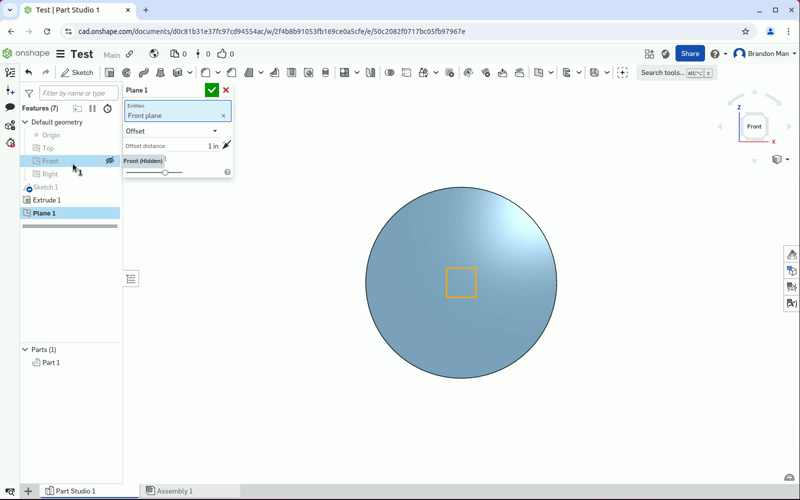
key(tab, 2)
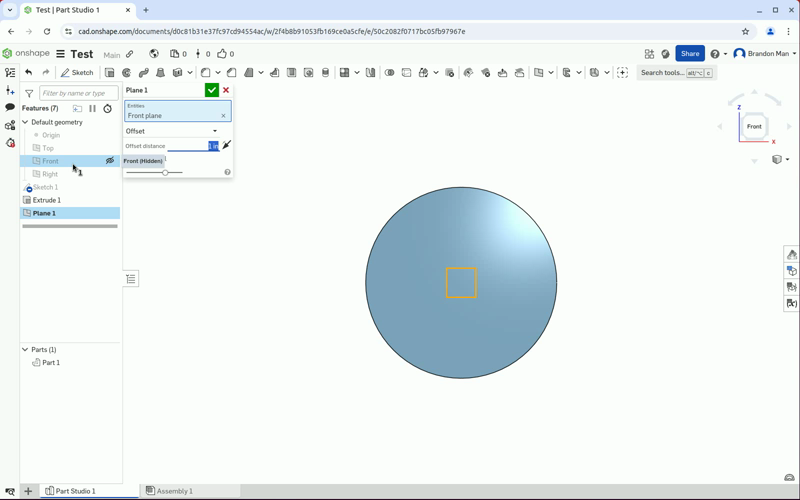
text(23.108)
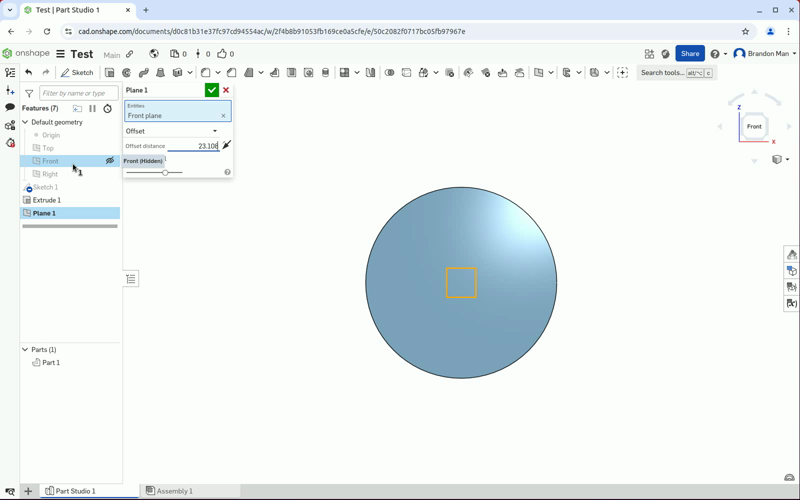
key(enter, 2)
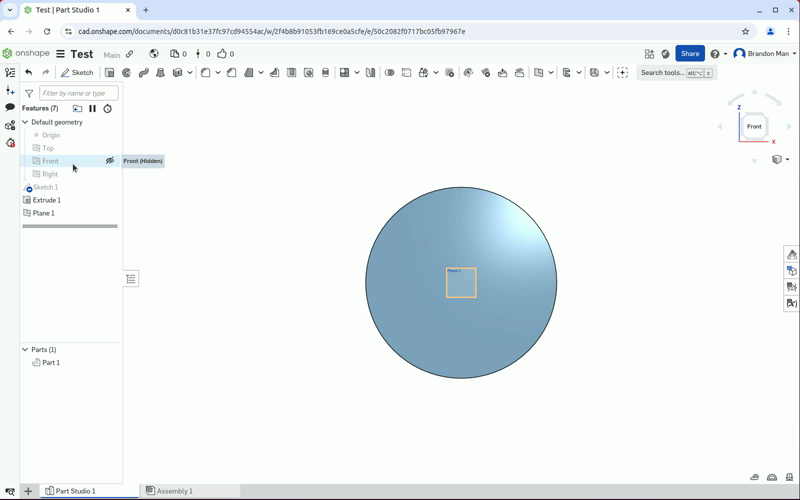
key(shift+s)
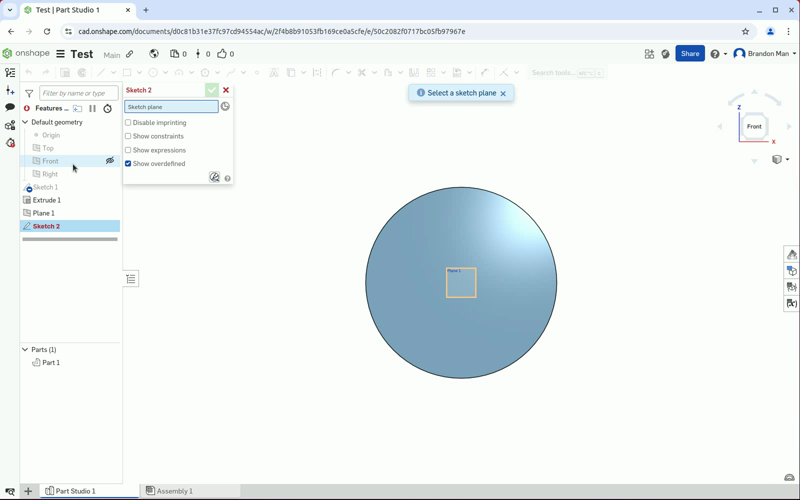
mouse_move(73, 215)
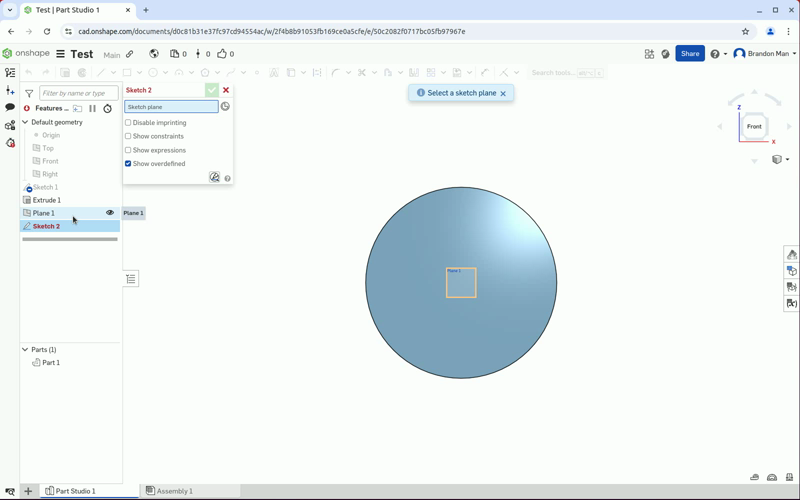
click(73, 215)
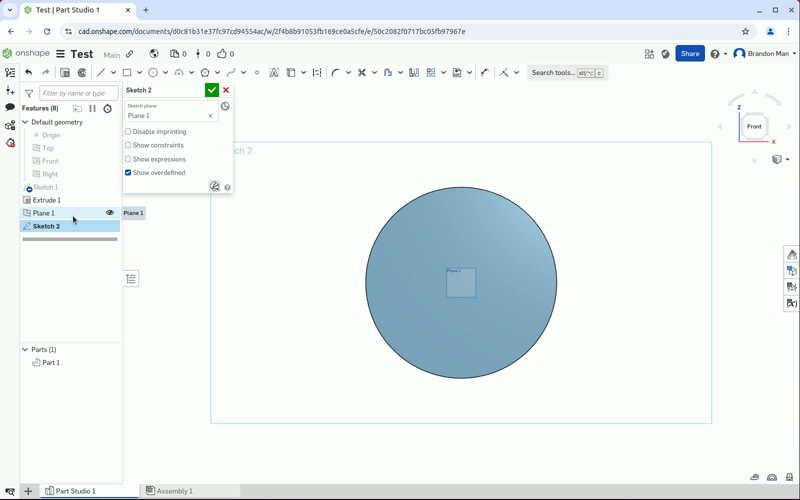
mouse_move(73, 352)
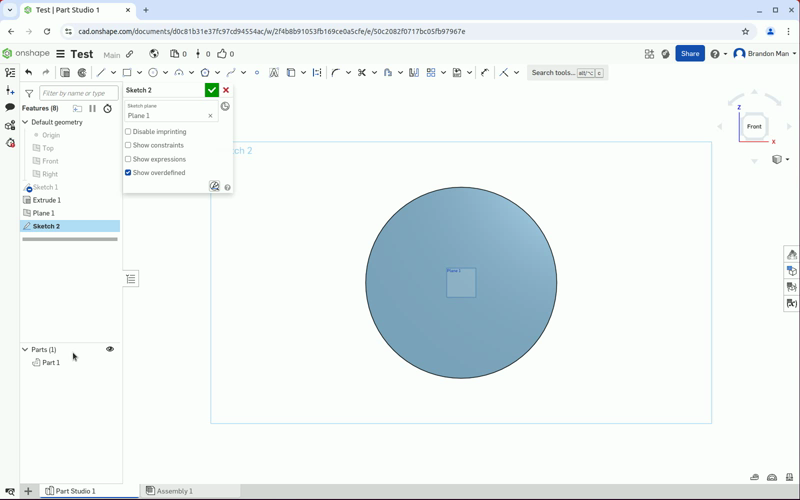
key(y)
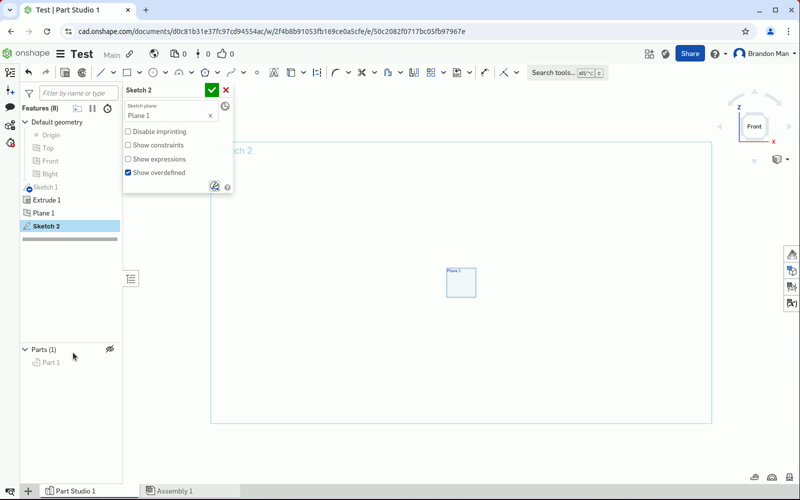
key(a)
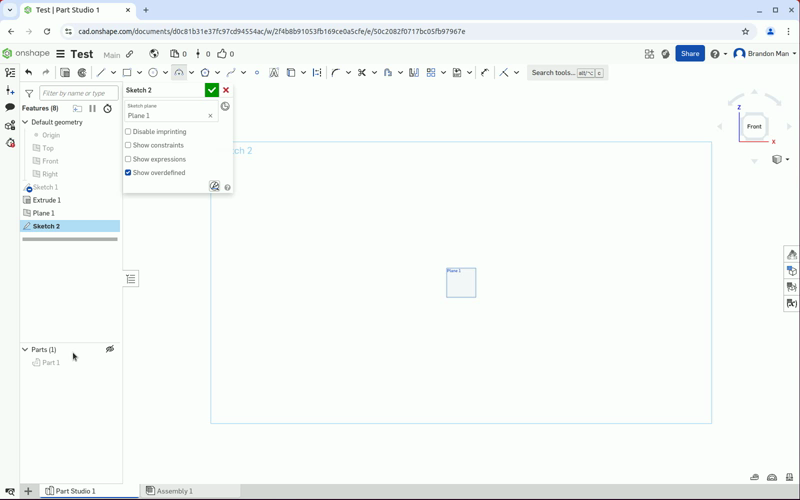
key_down(shift)
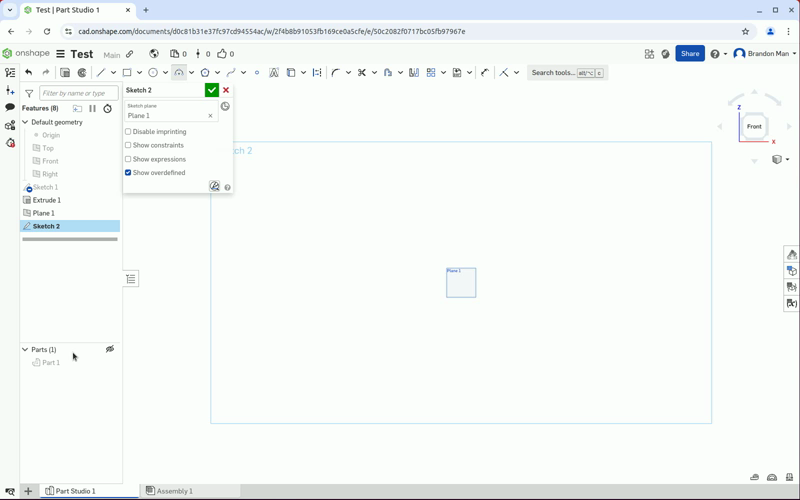
mouse_move(386, 259)
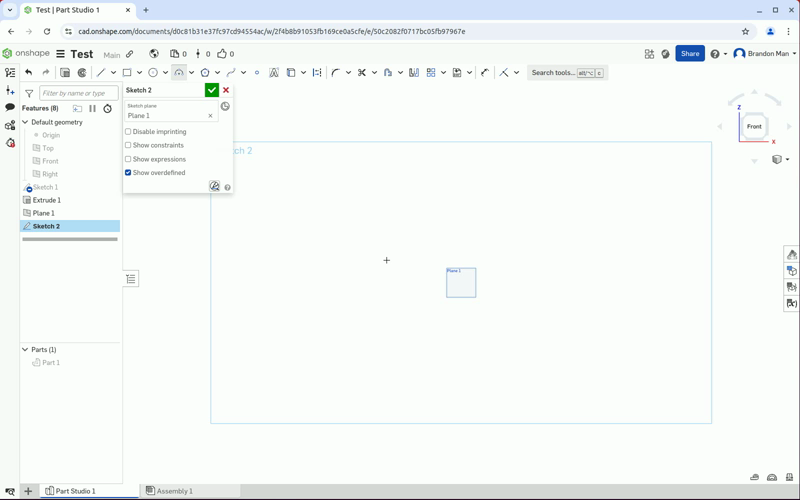
click(386, 259)
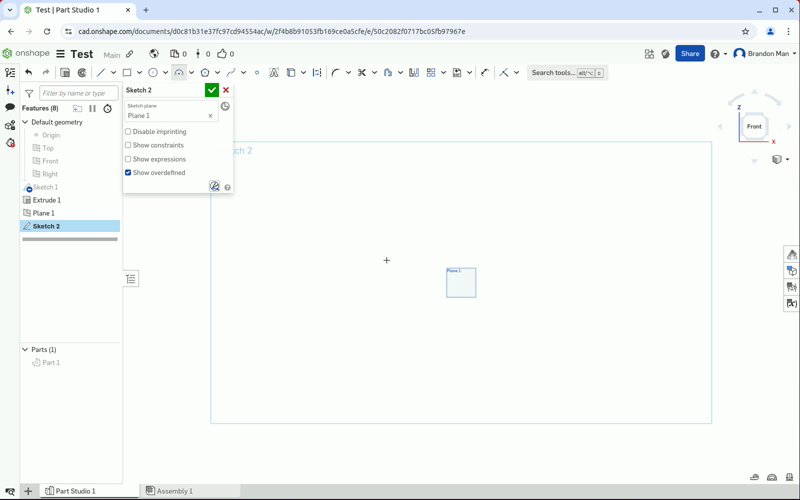
key_up(shift)
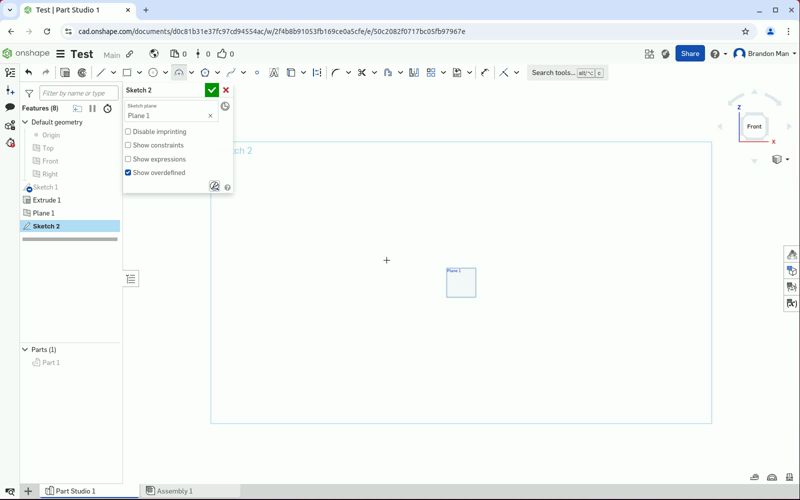
key_down(shift)
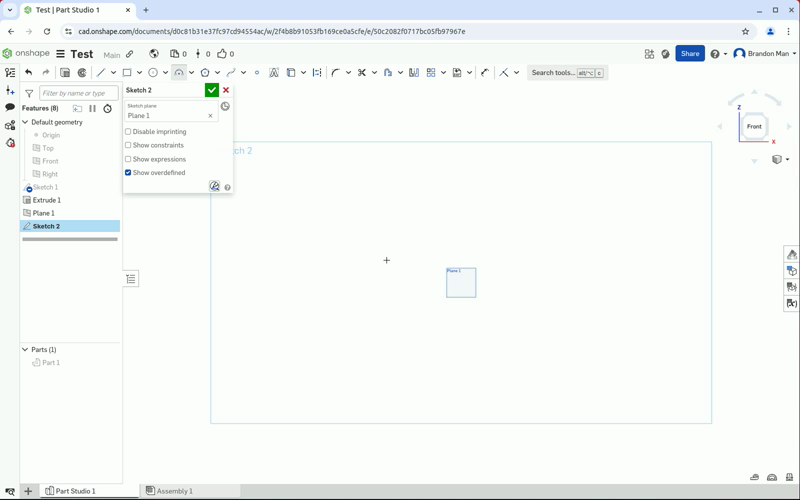
mouse_move(392, 321)
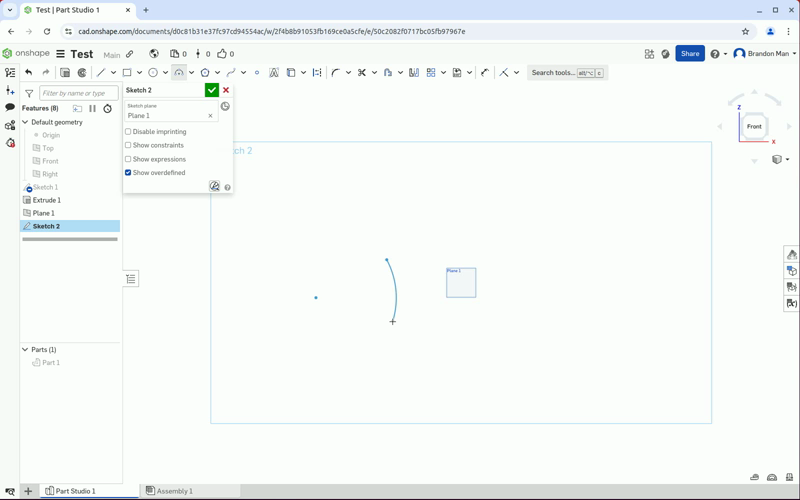
click(392, 321)
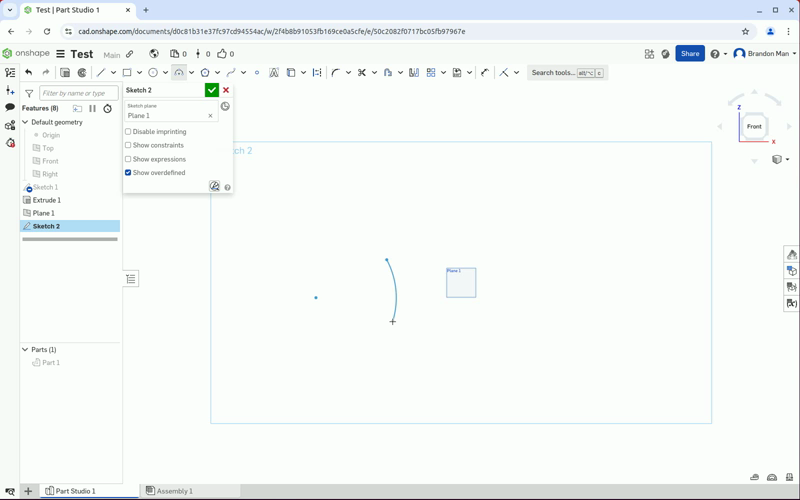
mouse_move(383, 290)
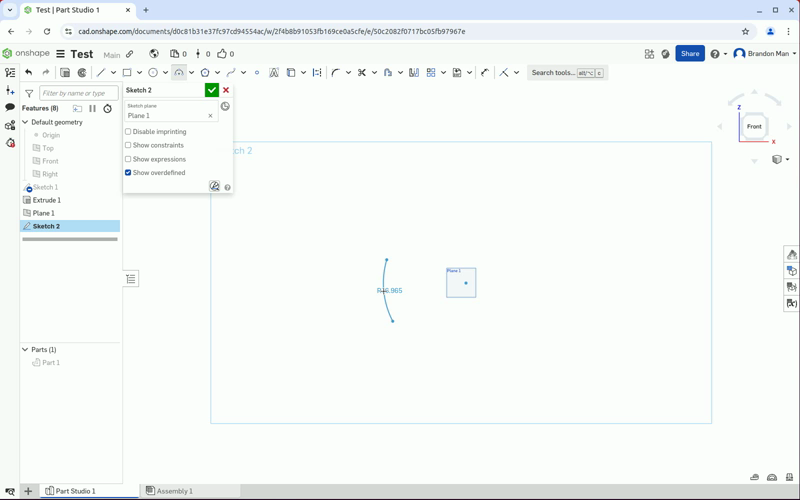
click(383, 290)
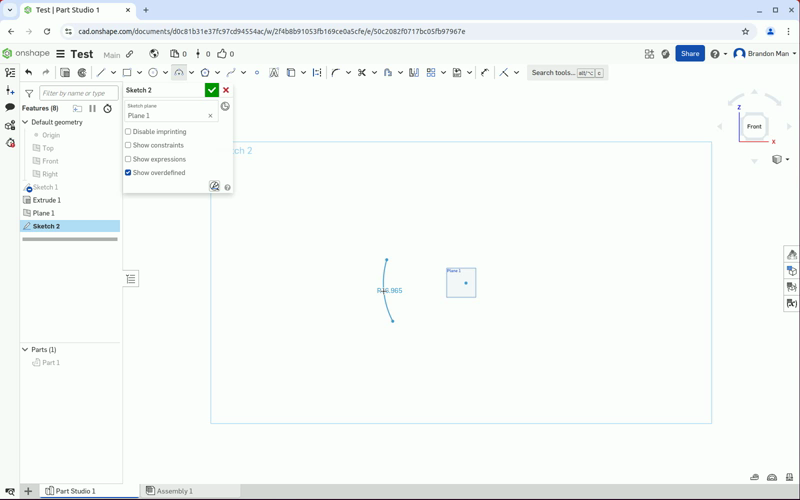
key_up(shift)
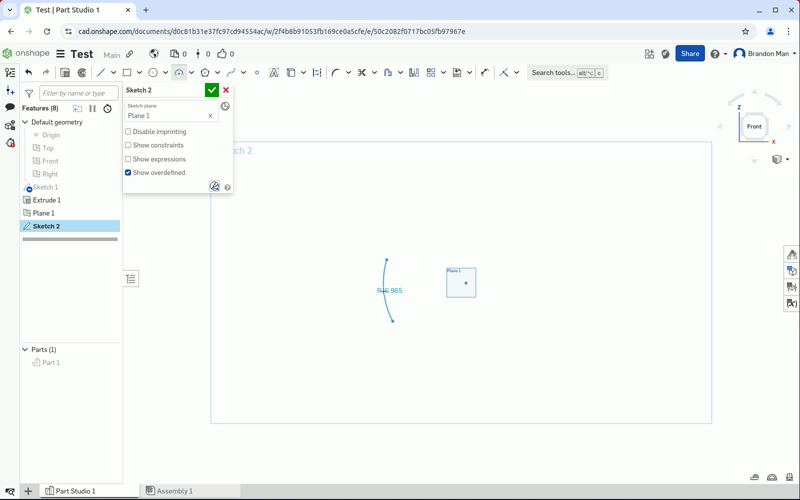
key(esc)
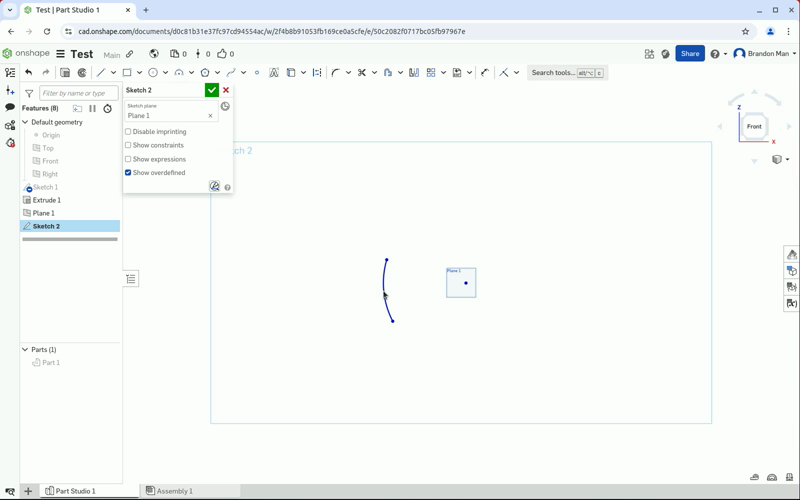
key(l)
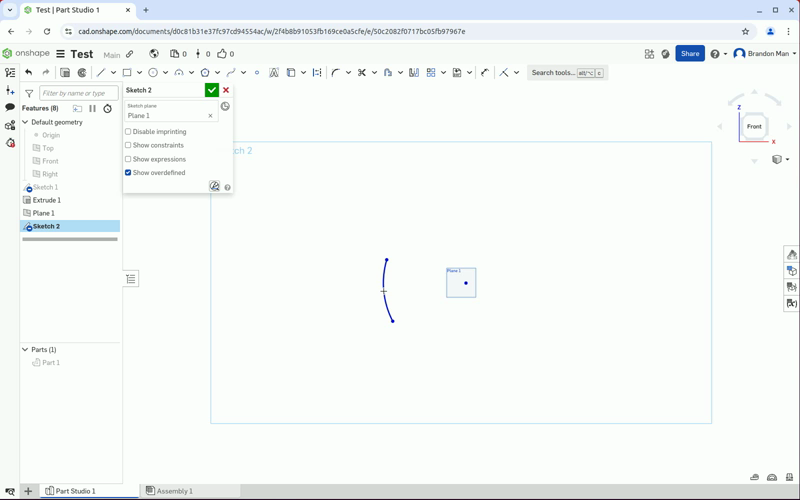
mouse_move(392, 321)
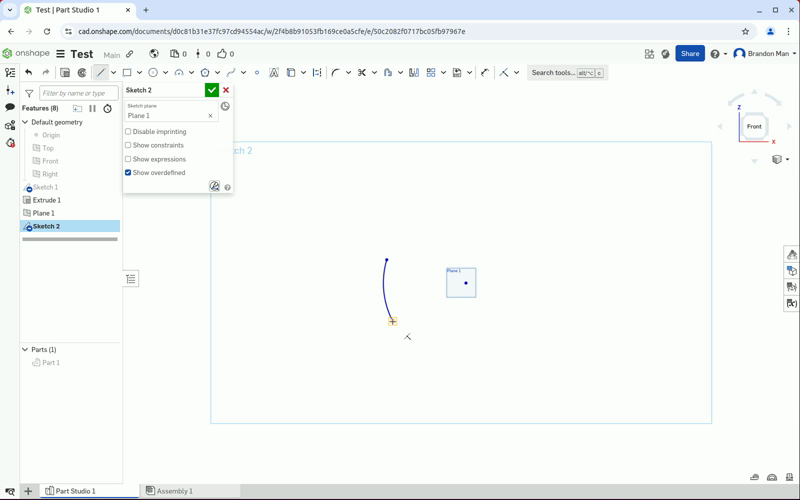
click(392, 321)
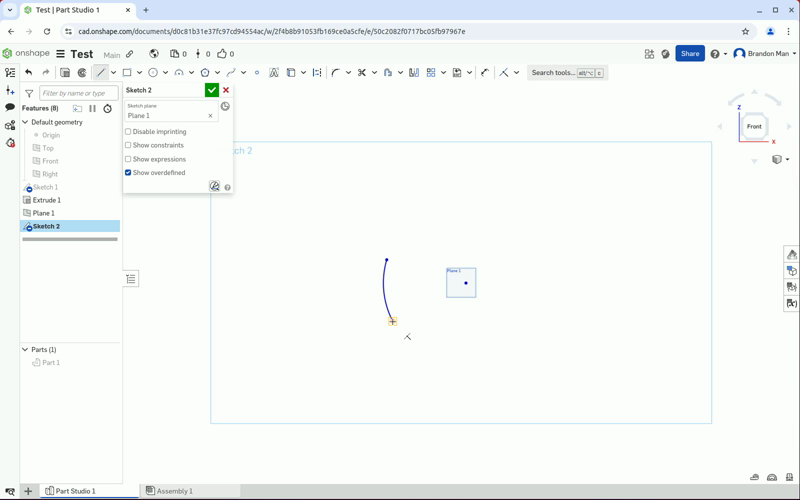
key_down(shift)
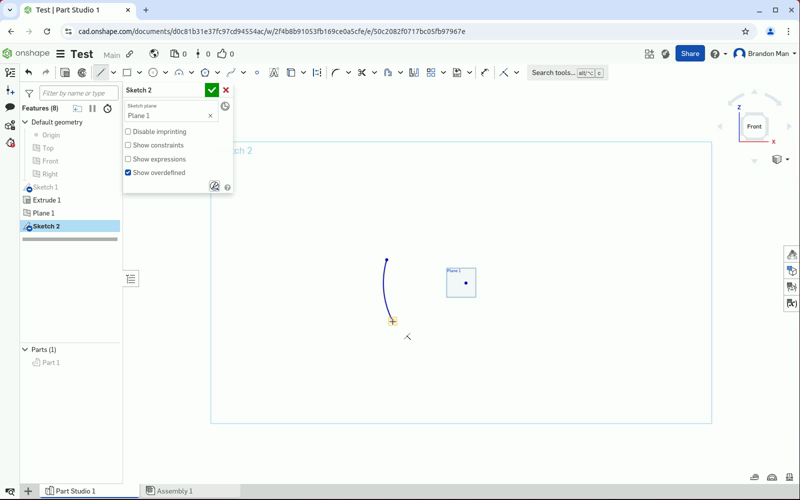
mouse_move(422, 321)
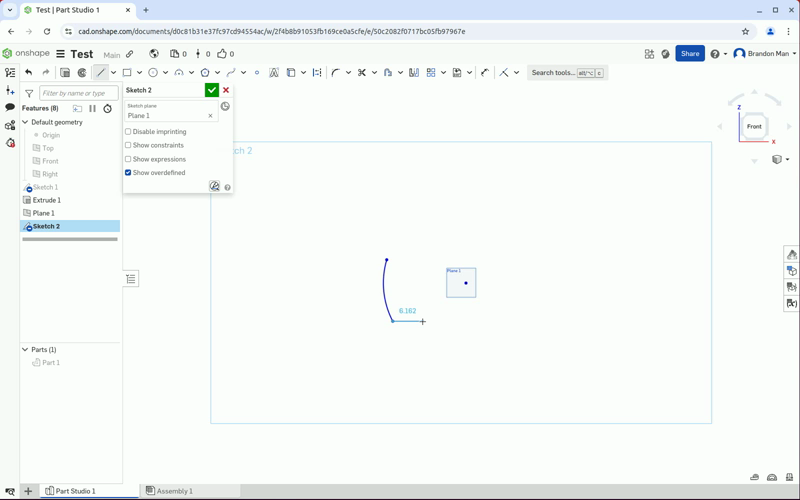
mouse_move(441, 293)
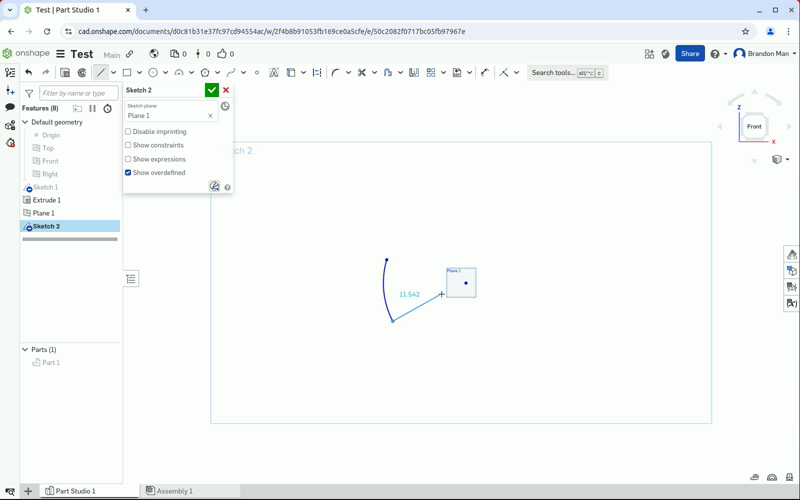
click(441, 293)
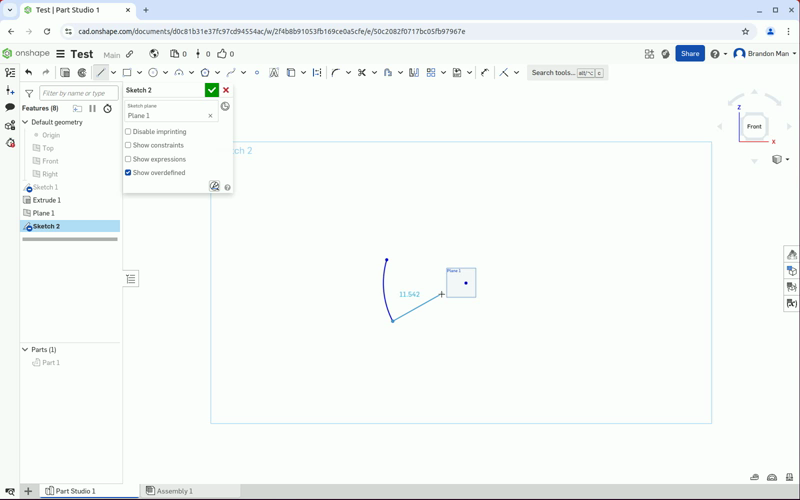
key_up(shift)
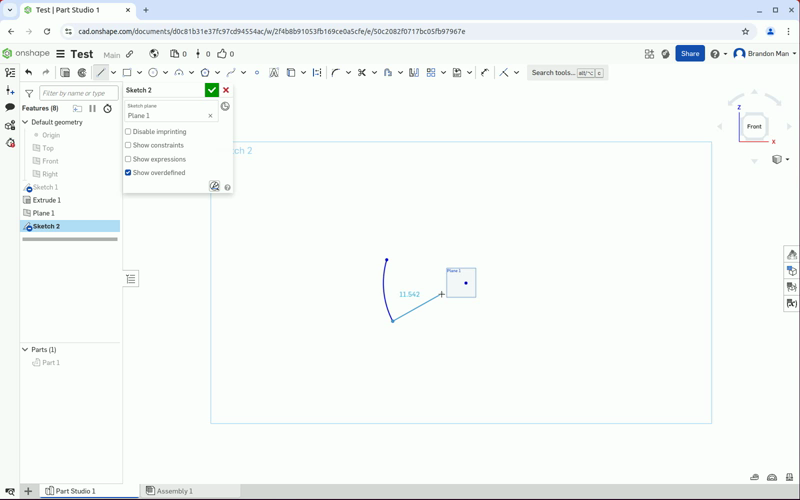
key(esc)
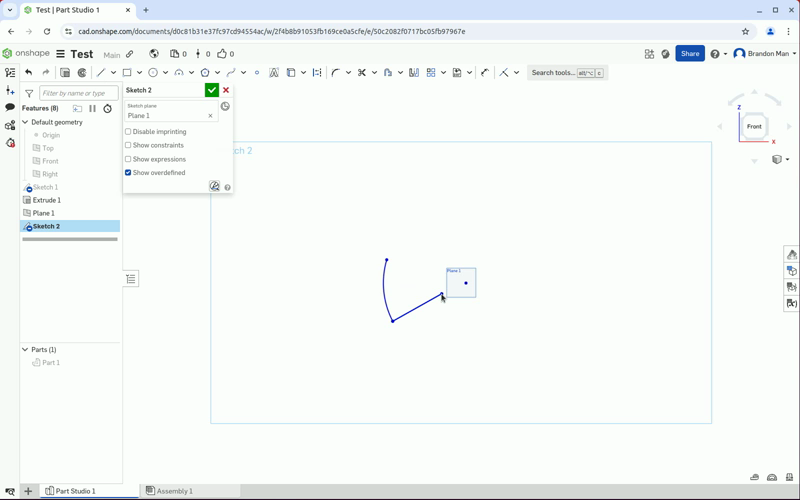
key(a)
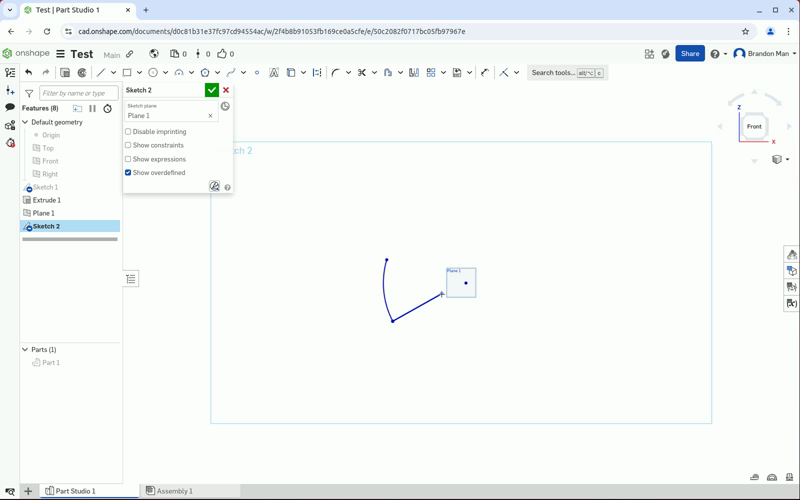
mouse_move(441, 293)
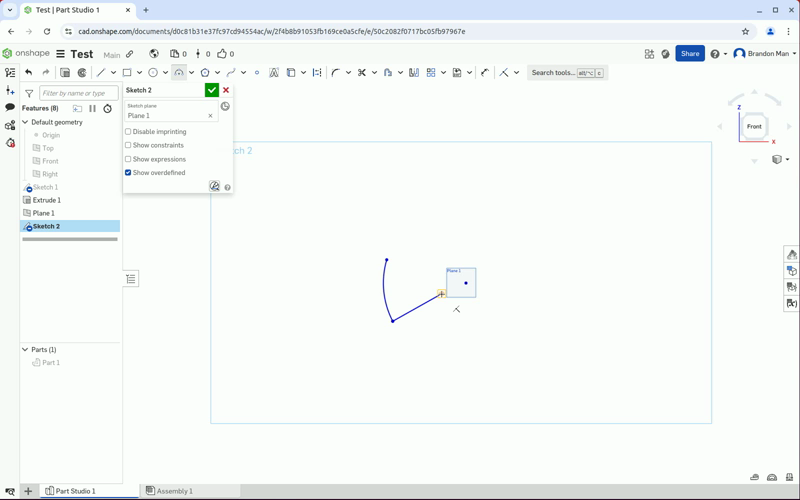
click(441, 293)
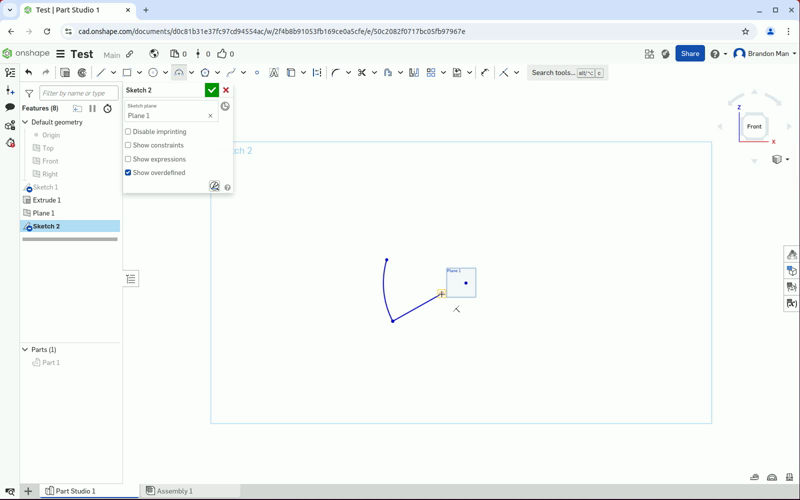
key_down(shift)
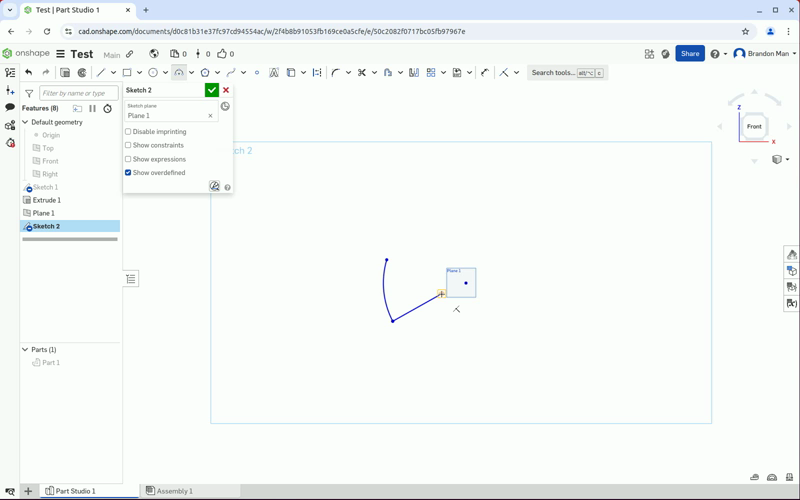
mouse_move(440, 276)
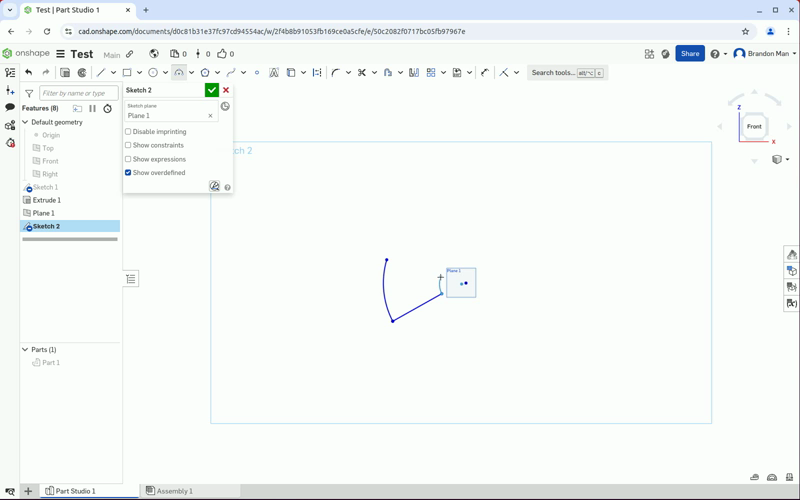
click(440, 276)
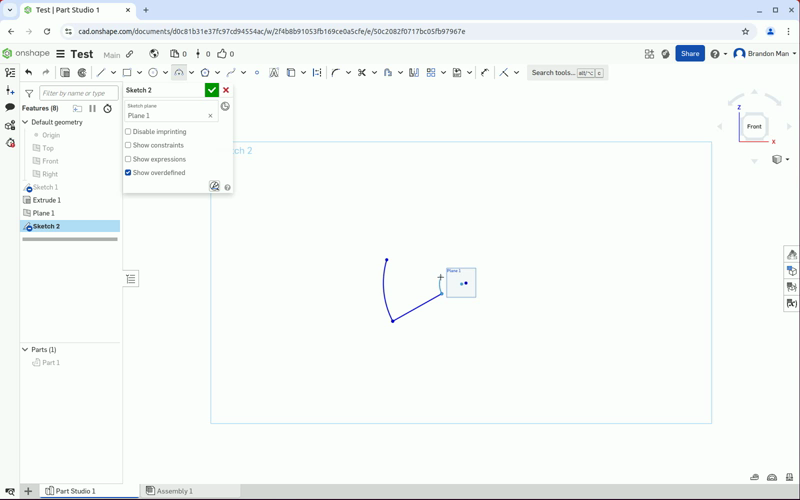
mouse_move(439, 285)
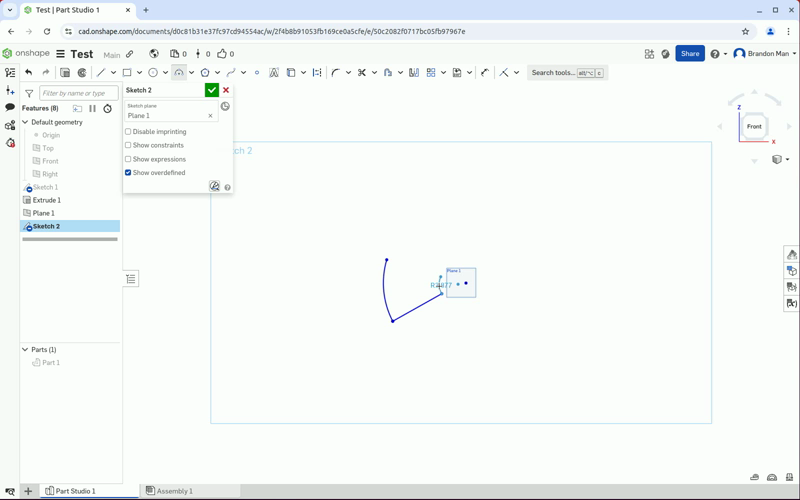
click(439, 285)
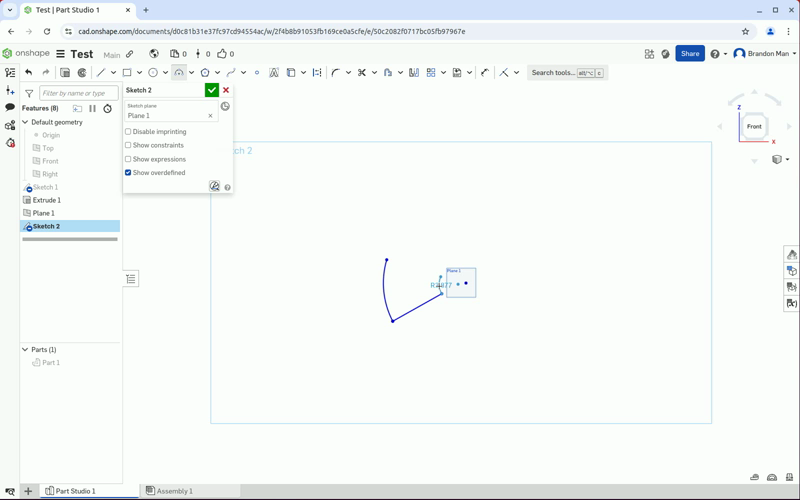
key_up(shift)
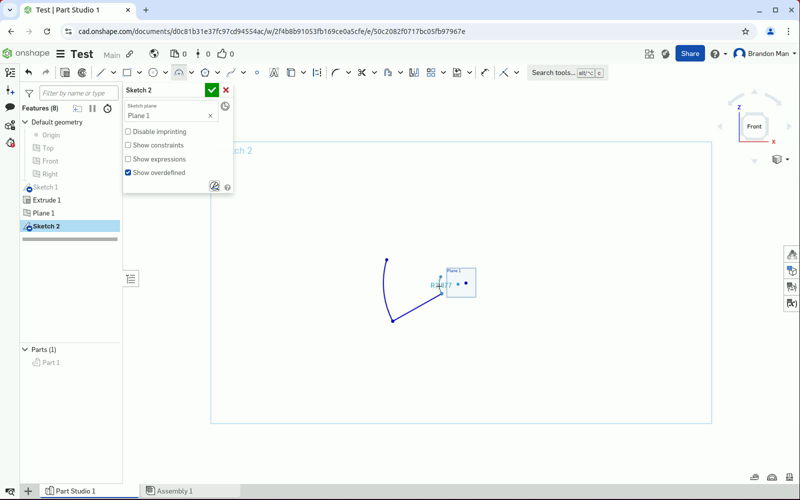
key(esc)
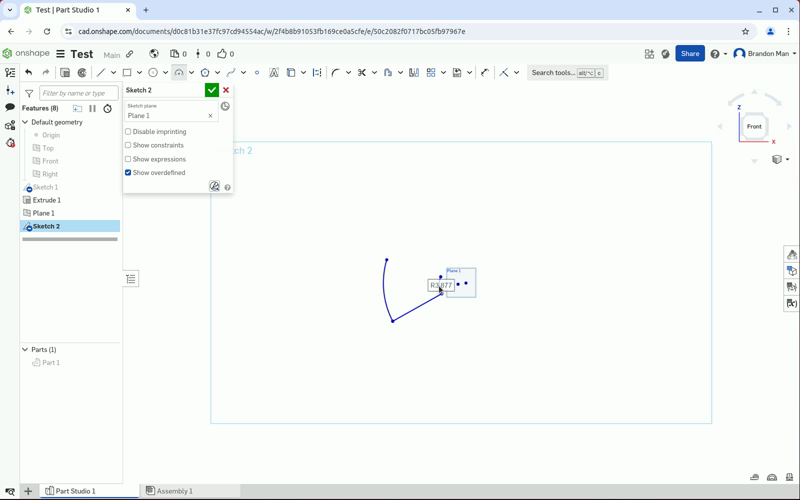
key(l)
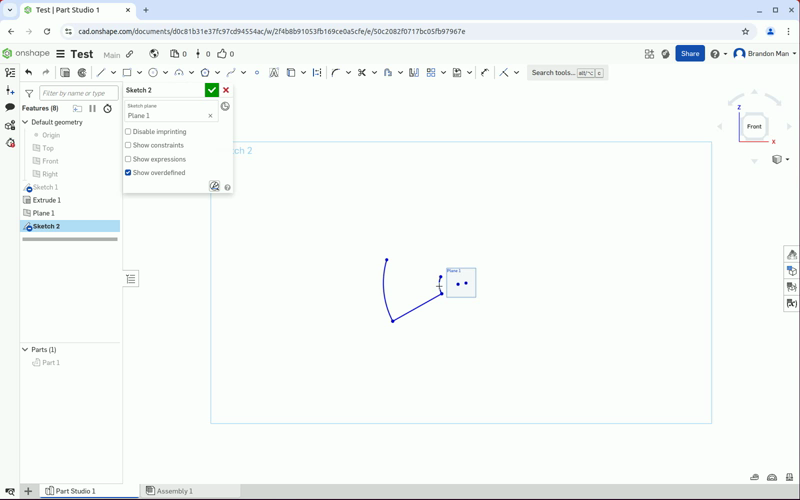
mouse_move(440, 276)
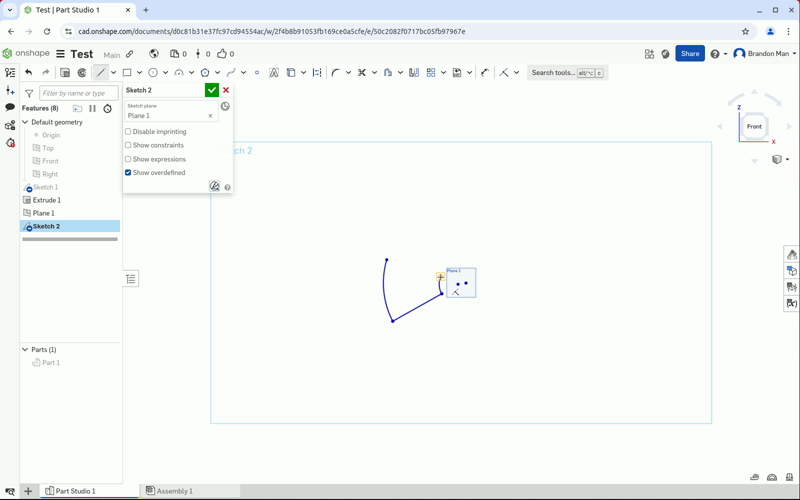
click(440, 276)
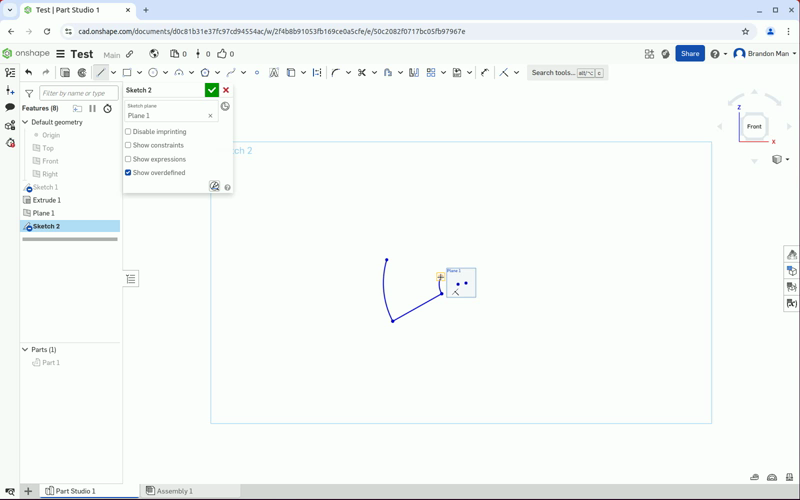
mouse_move(470, 276)
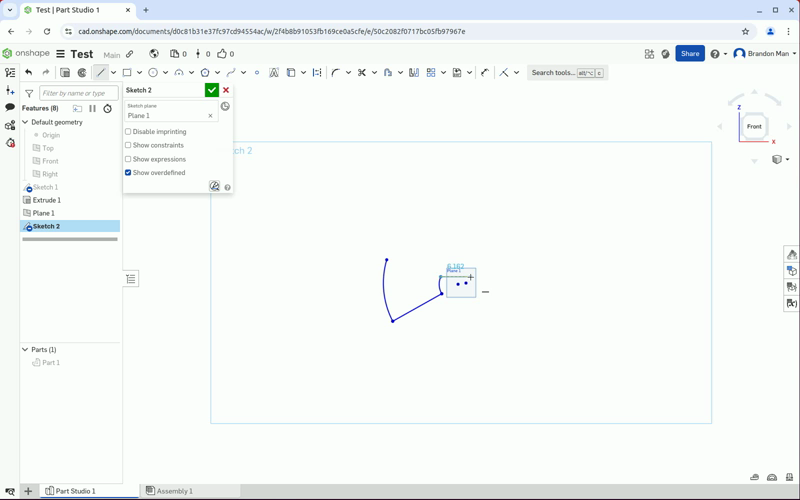
key_down(shift)
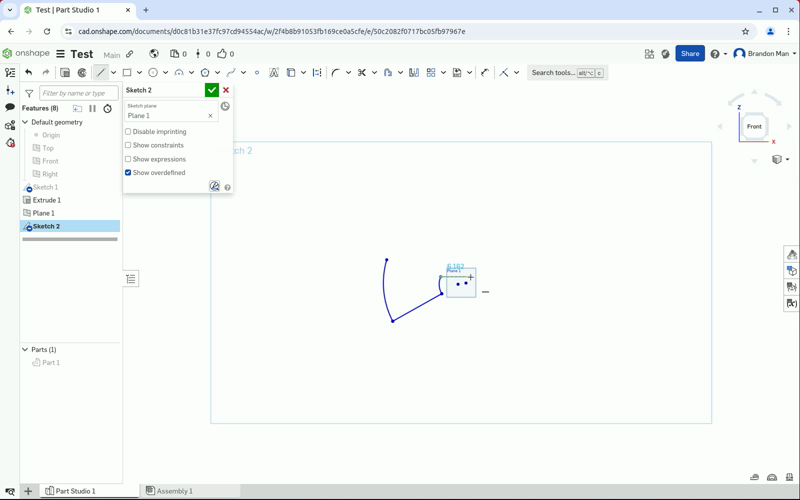
mouse_move(386, 259)
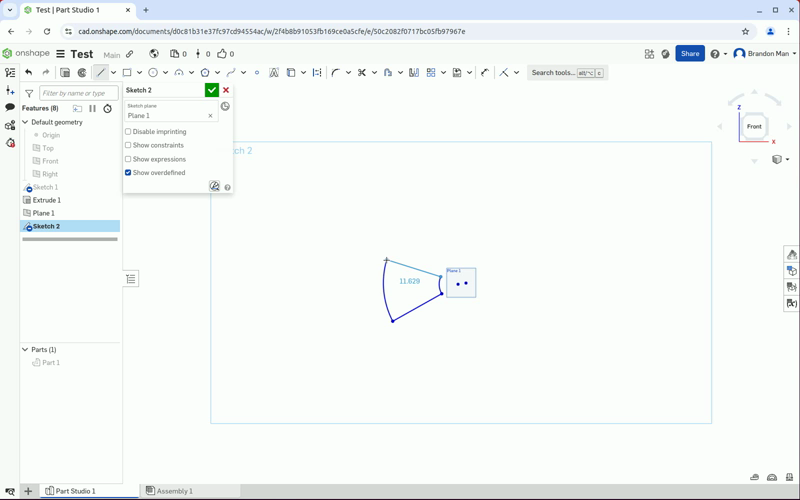
key_up(shift)
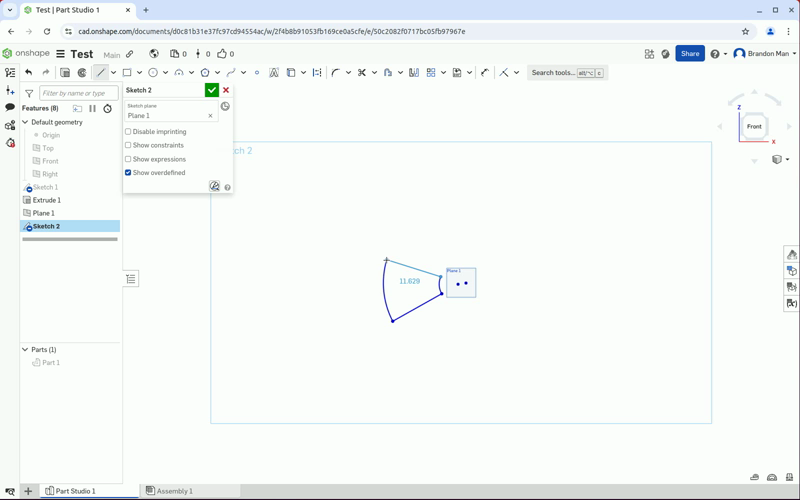
click(386, 259)
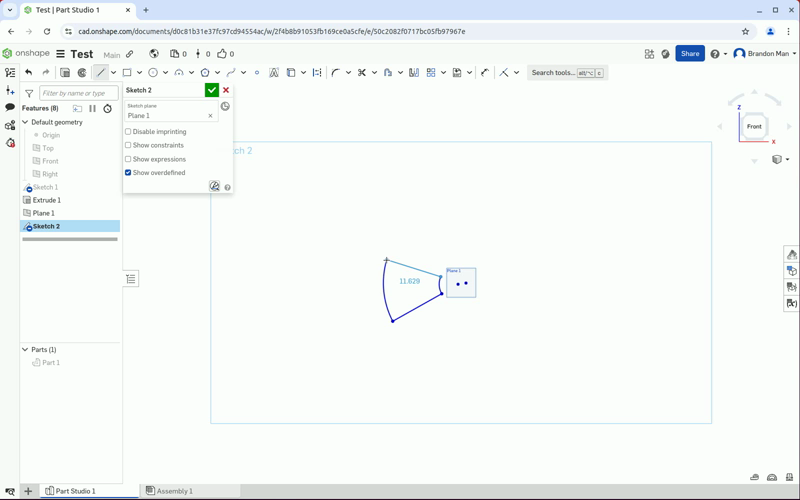
key(esc)
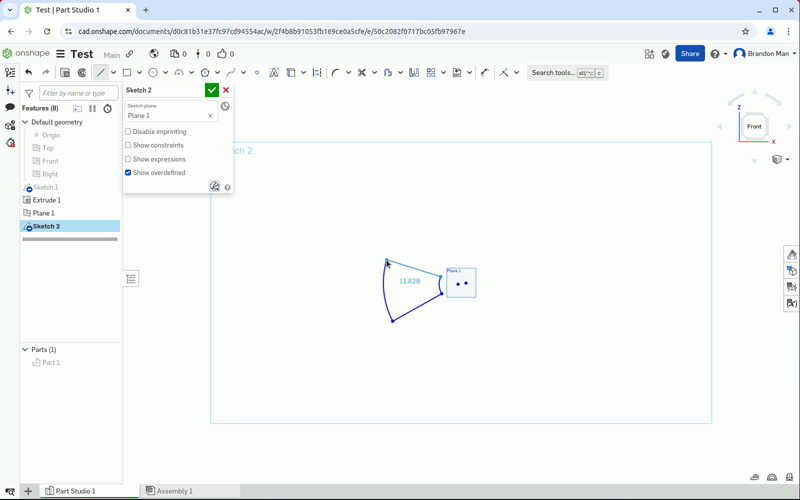
mouse_move(410, 279)
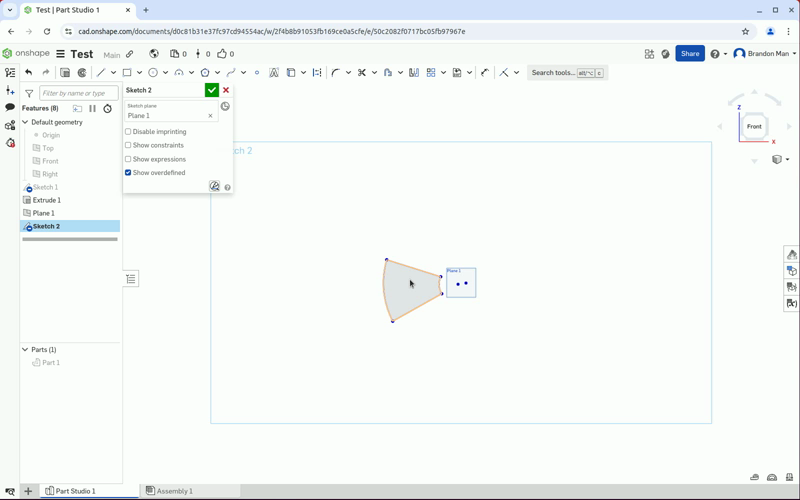
click(410, 279)
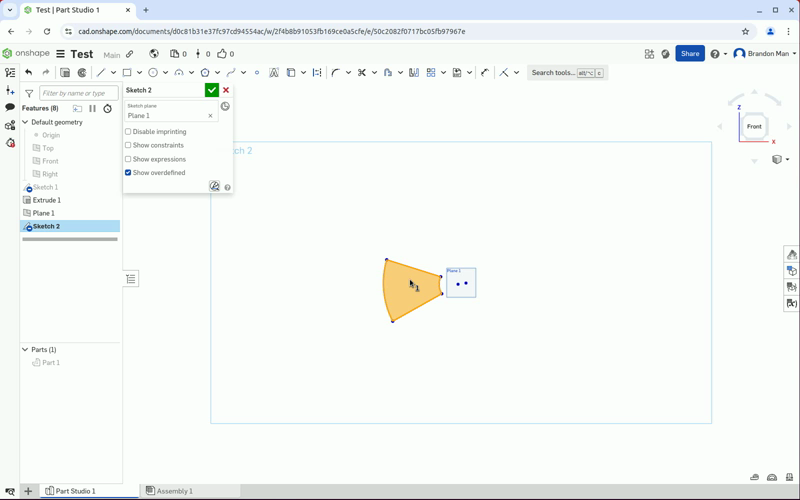
mouse_move(73, 352)
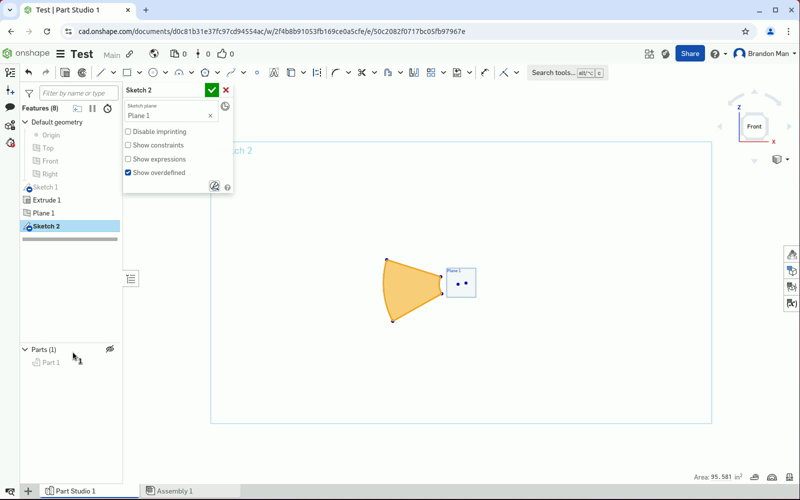
key(shift+y)
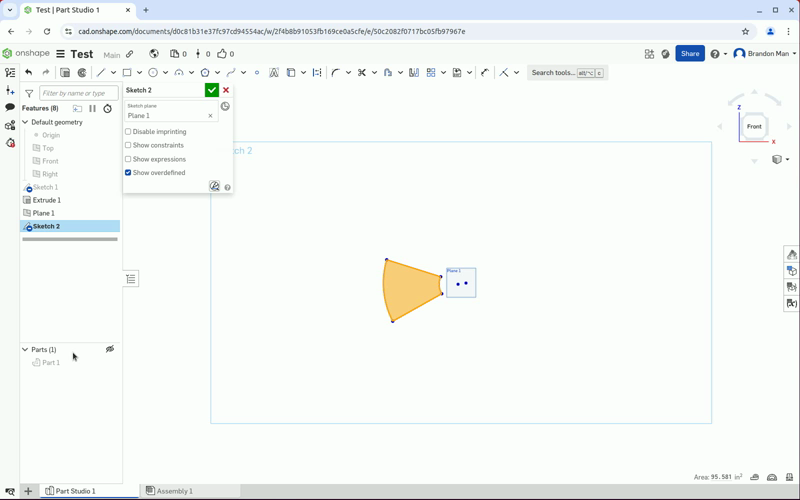
key(shift+e)
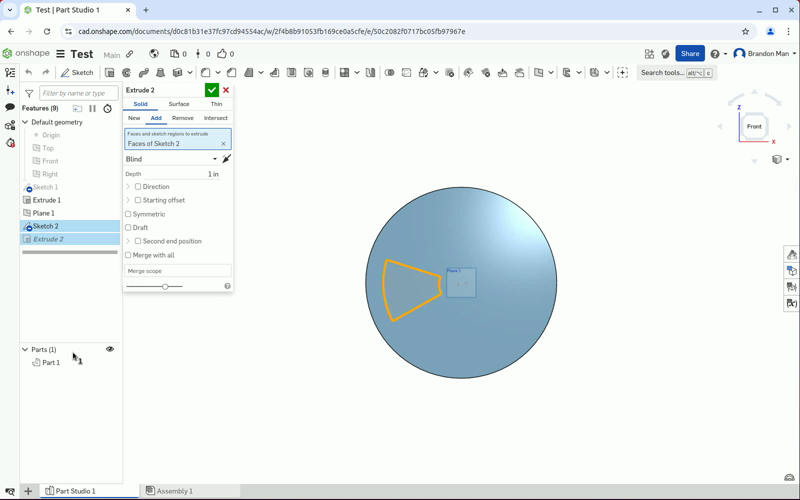
mouse_move(143, 106)
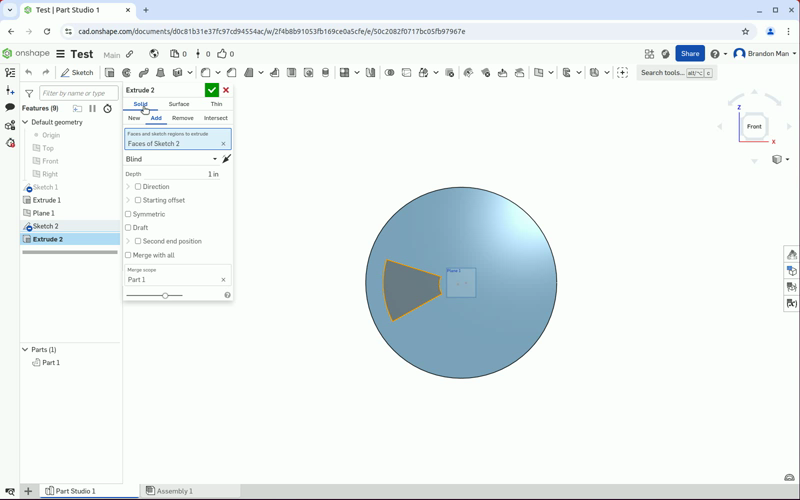
click(143, 106)
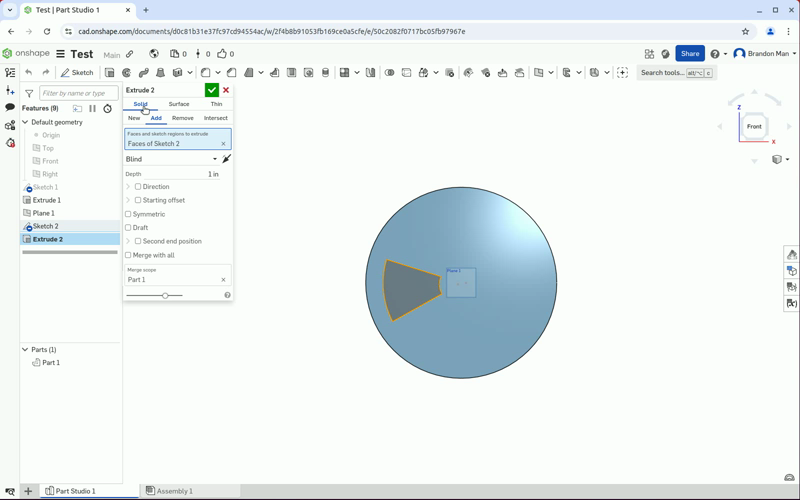
mouse_move(186, 120)
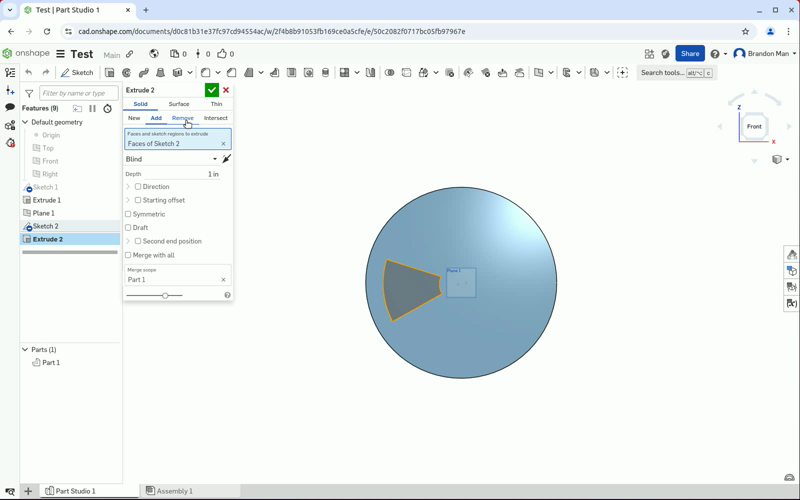
click(186, 120)
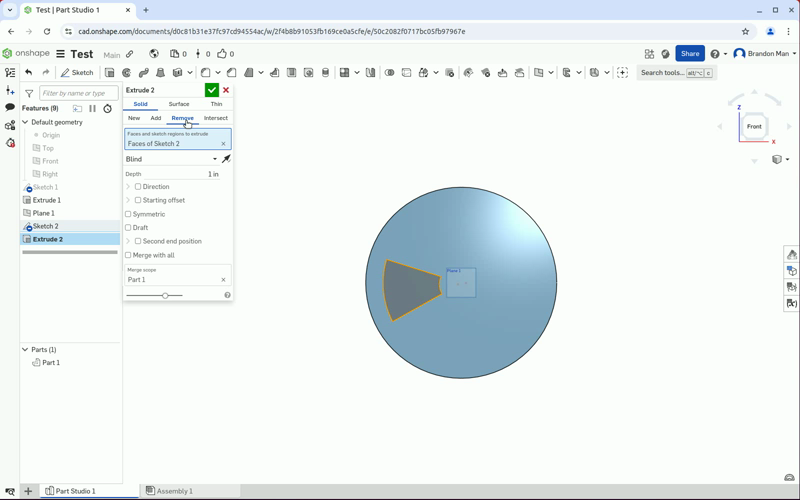
key(tab, 4)
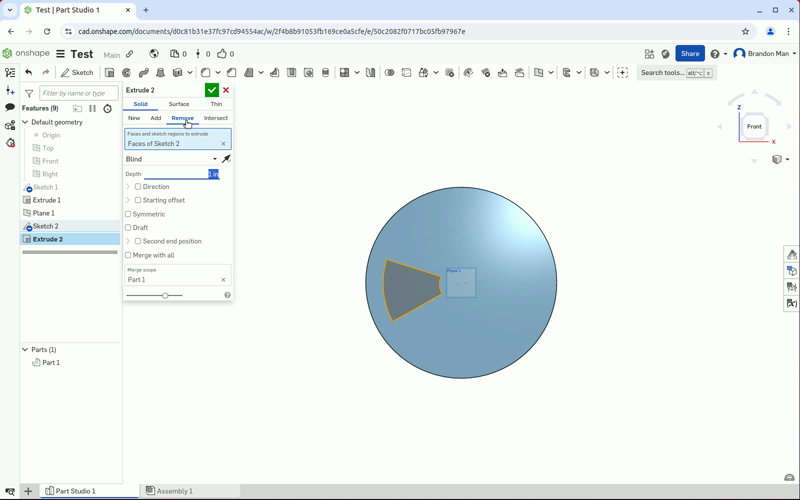
text(23.108)
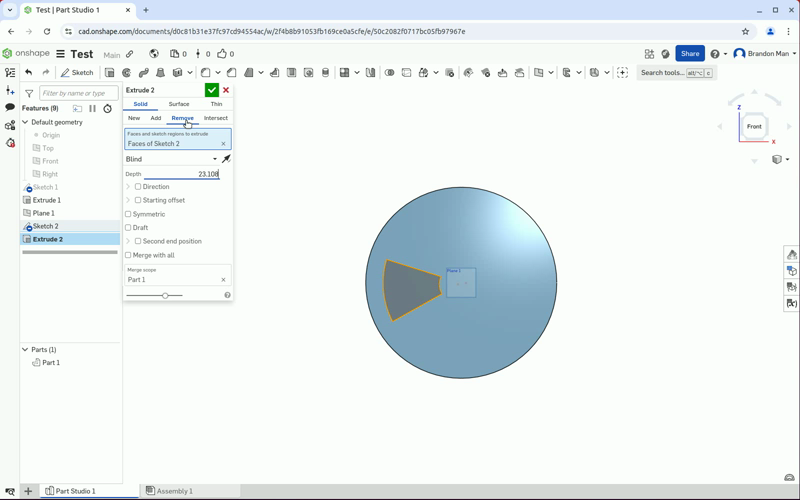
key(tab, 6)
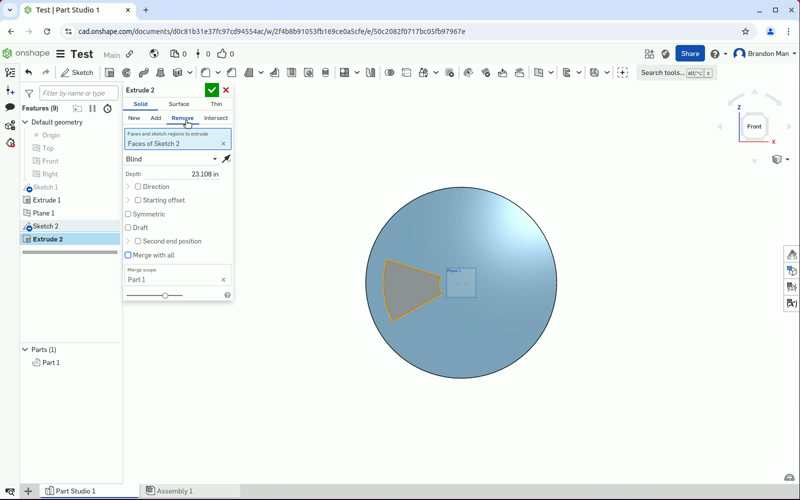
key(space)
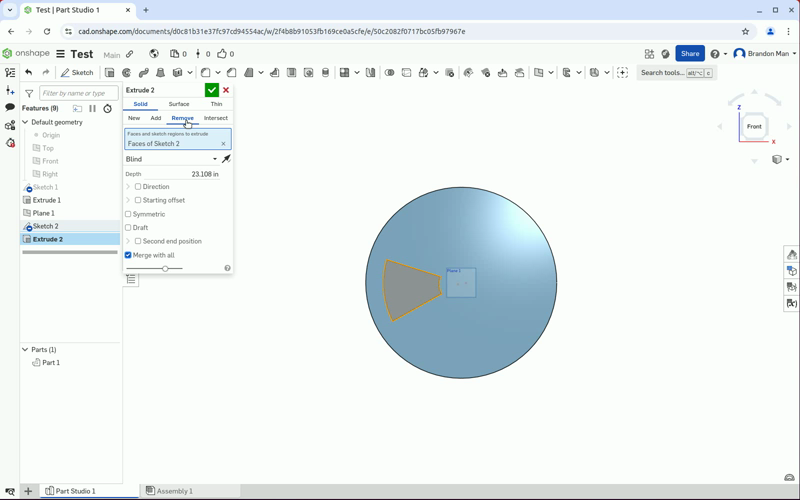
key(enter)
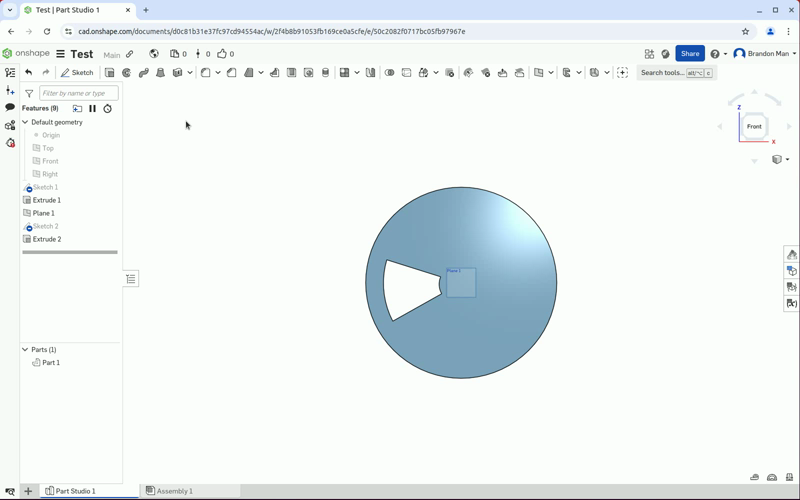
key(shift+h)
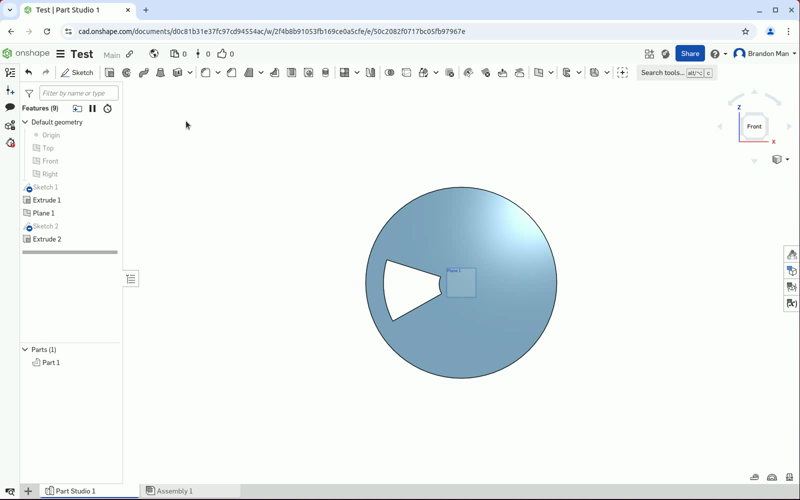
key(shift+h)
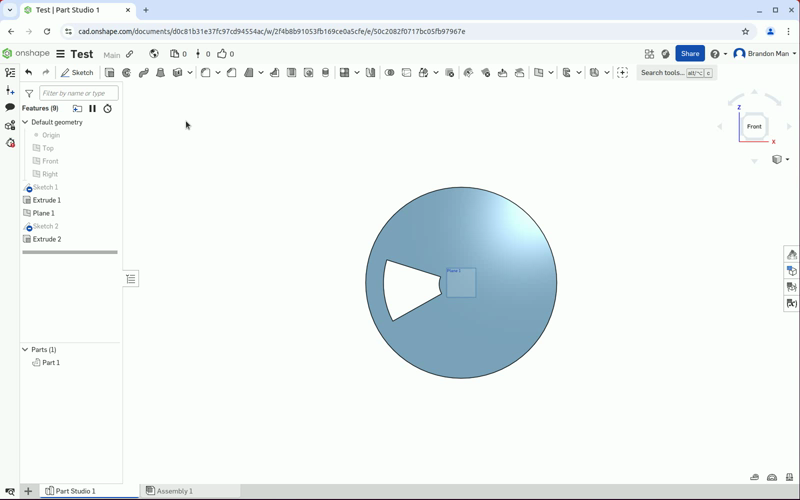
mouse_move(73, 189)
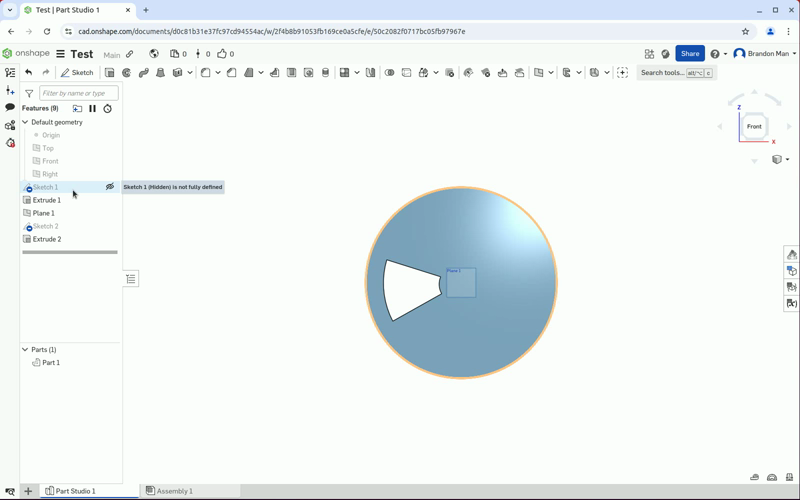
click(73, 189)
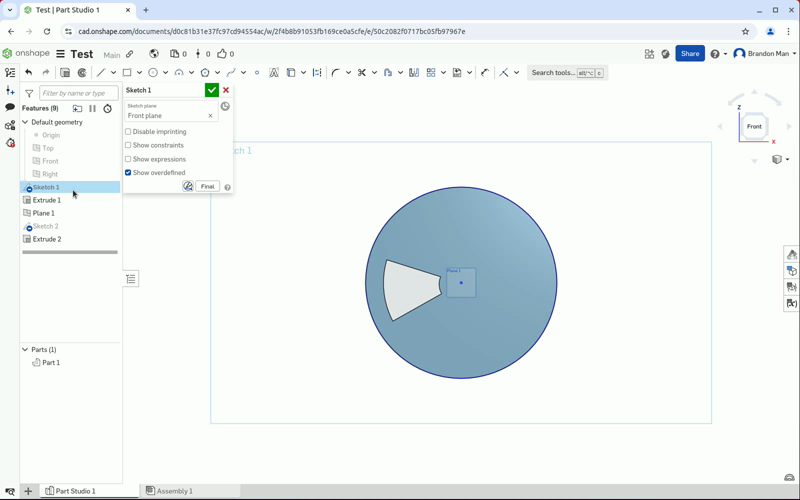
mouse_move(229, 92)
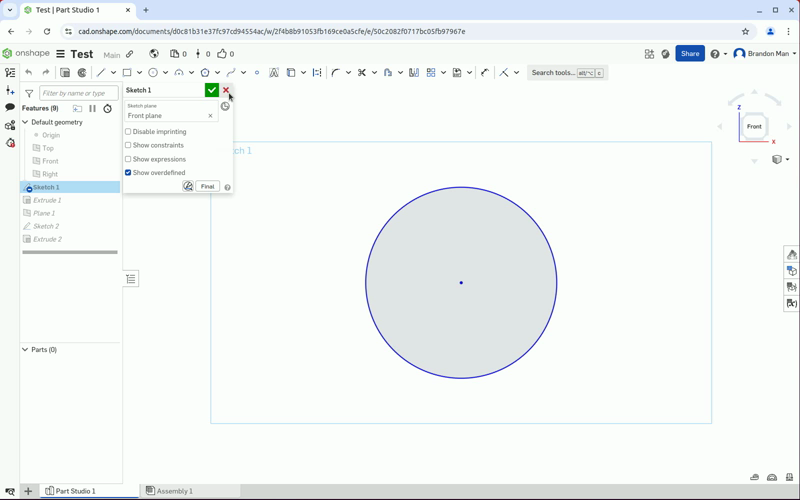
click(229, 92)
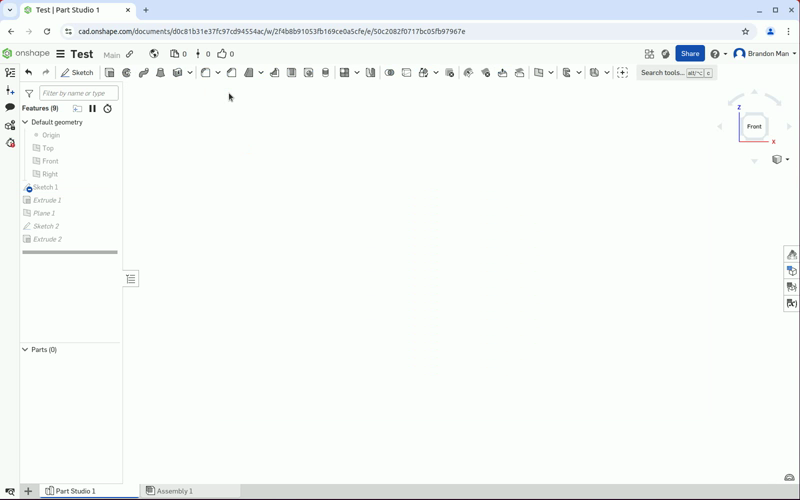
key(shift+s)
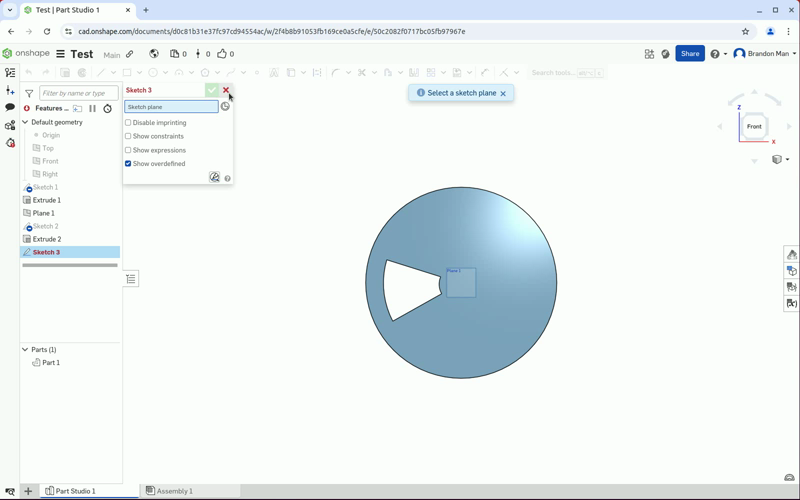
mouse_move(73, 215)
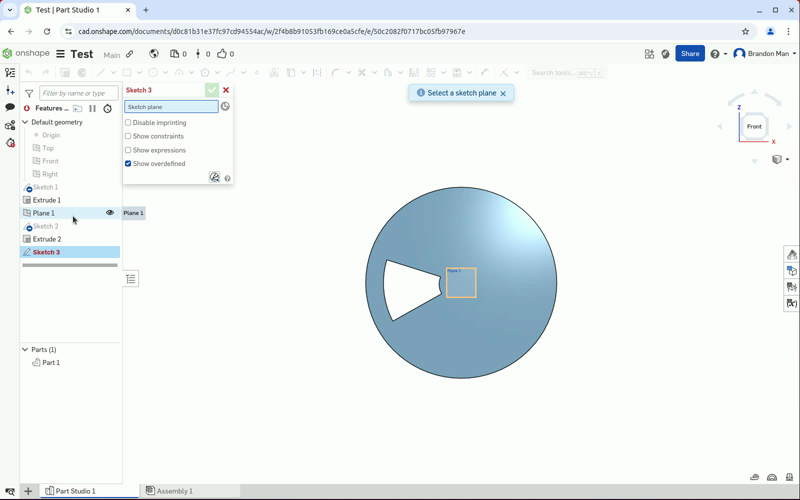
click(73, 215)
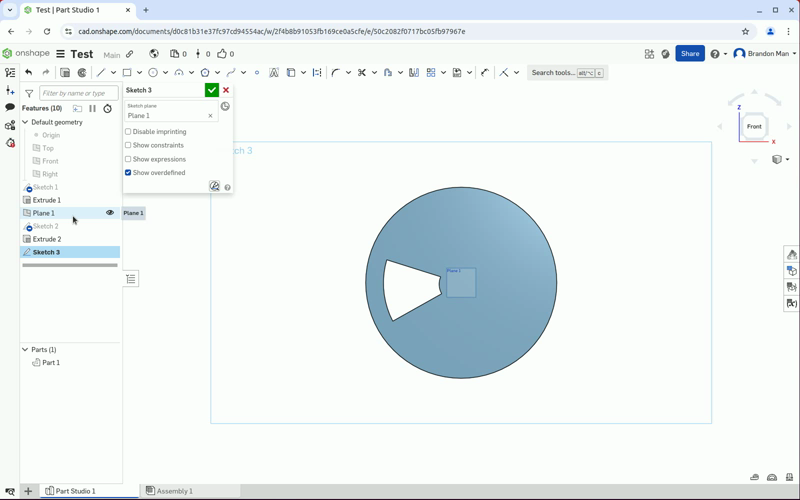
mouse_move(73, 352)
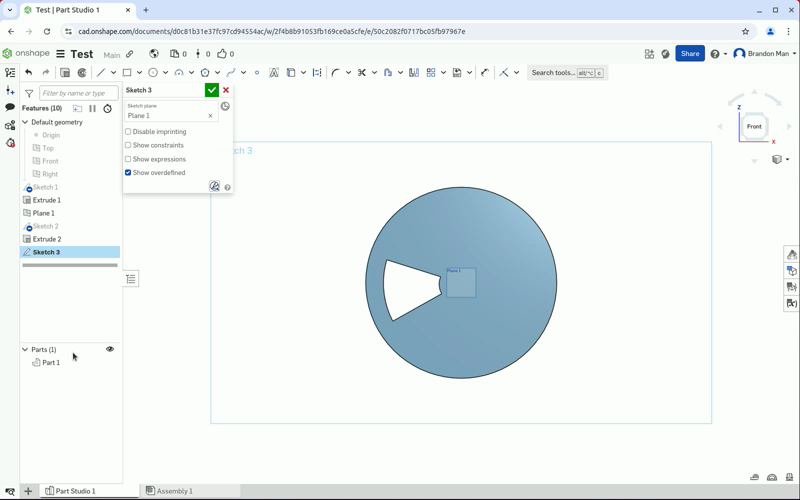
key(y)
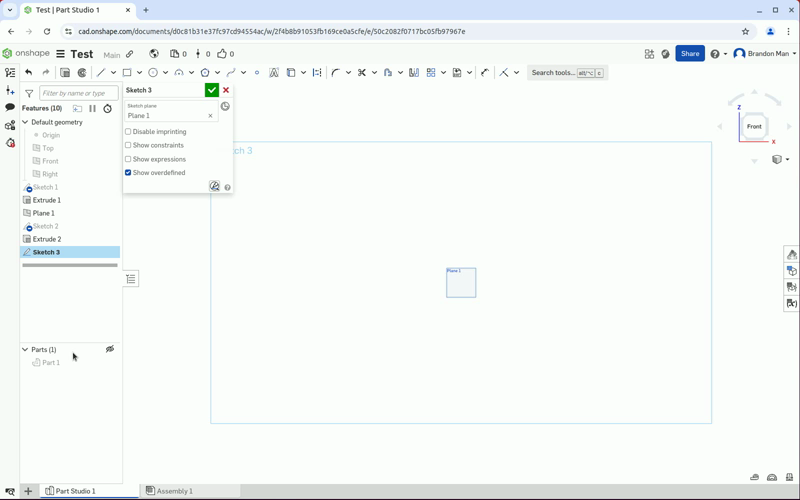
key(l)
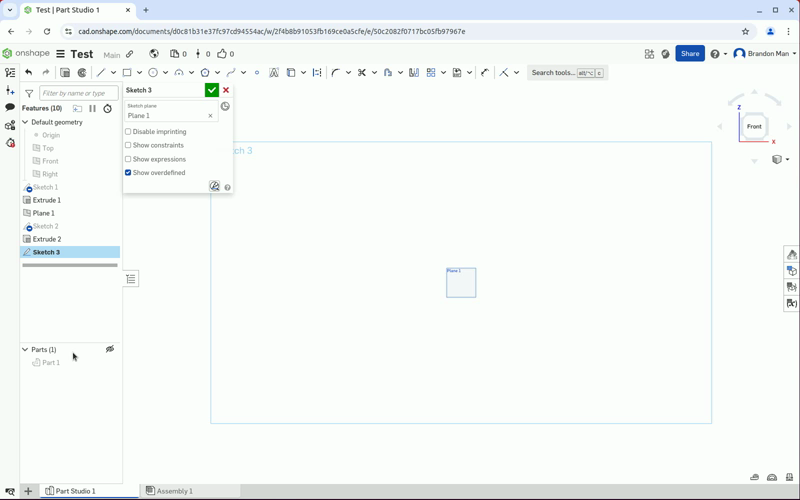
key_down(shift)
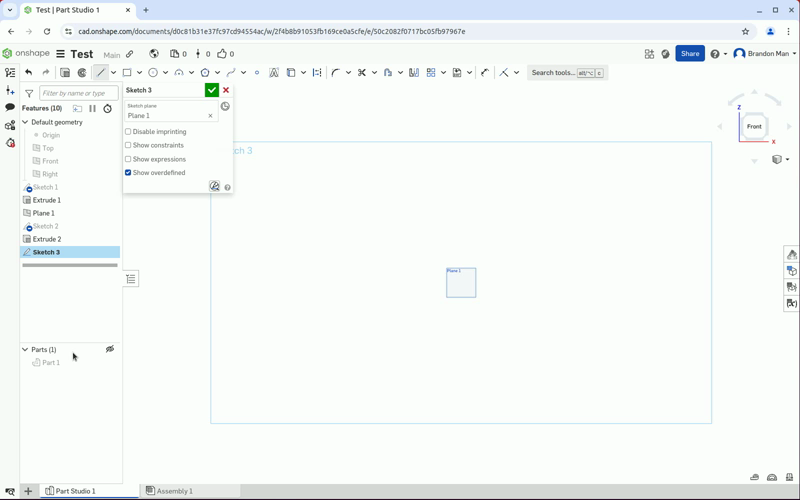
mouse_move(404, 230)
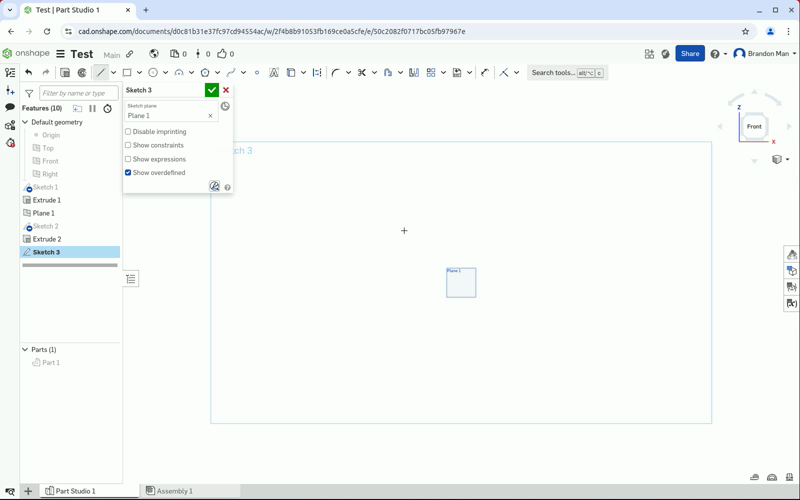
click(404, 230)
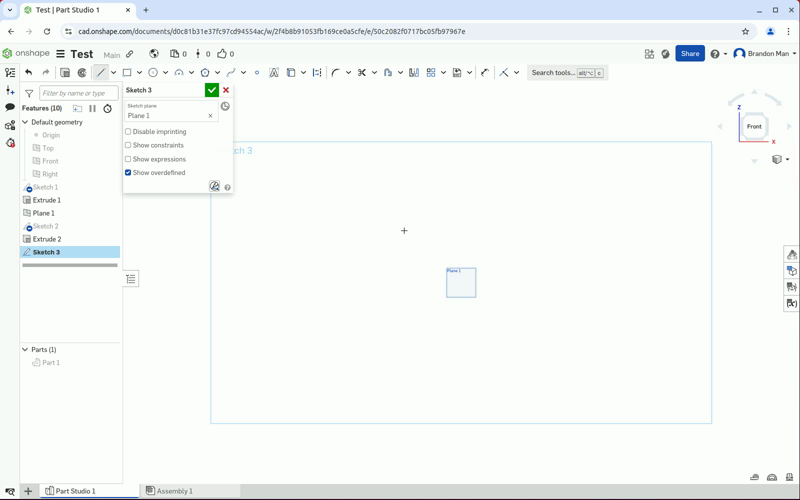
key_up(shift)
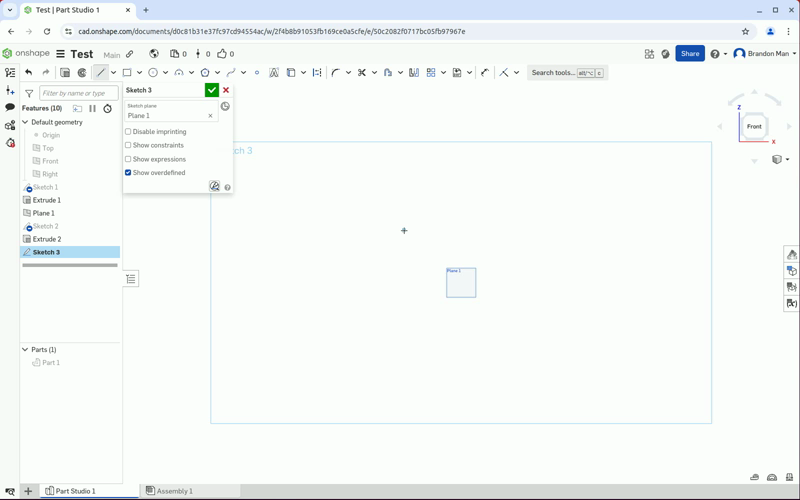
key_down(shift)
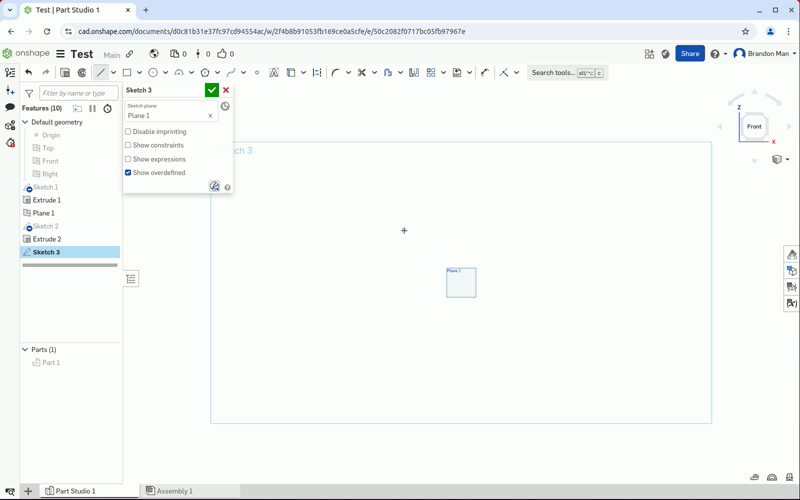
mouse_move(434, 230)
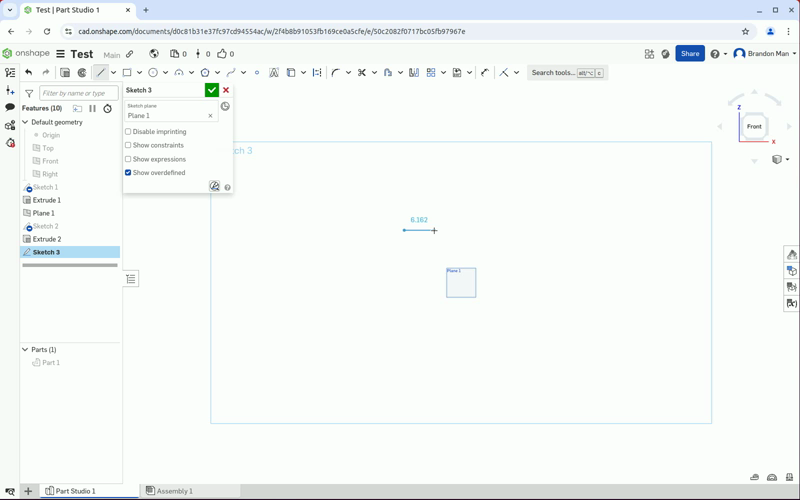
mouse_move(445, 268)
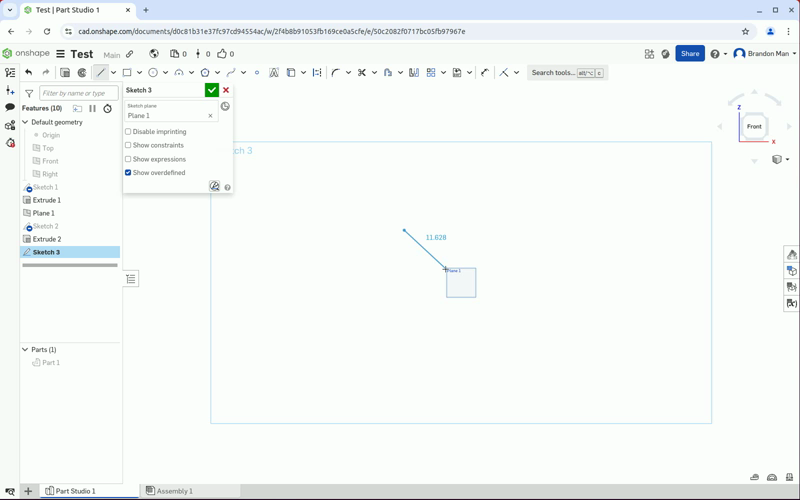
click(445, 268)
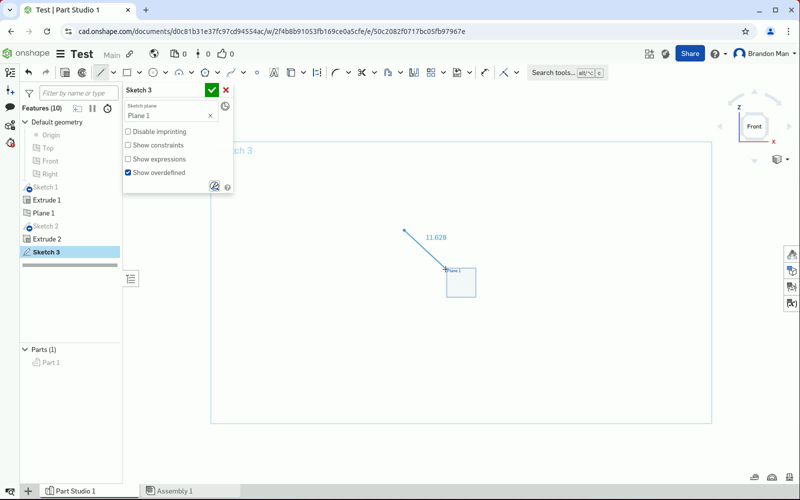
key_up(shift)
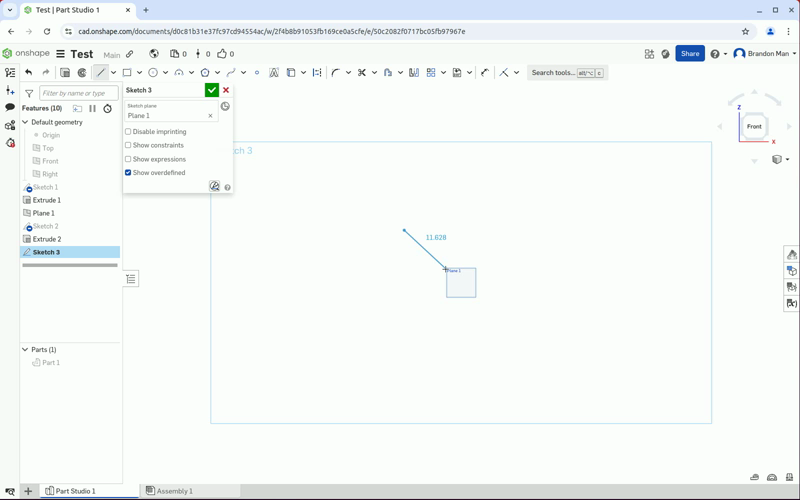
key(esc)
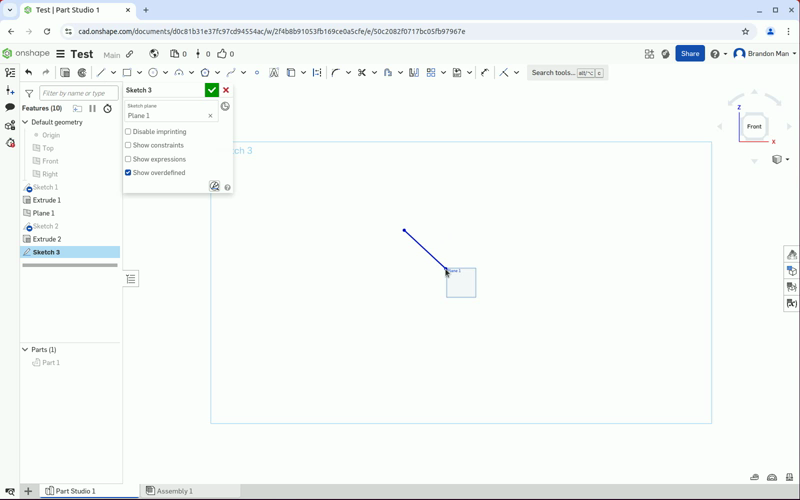
key(a)
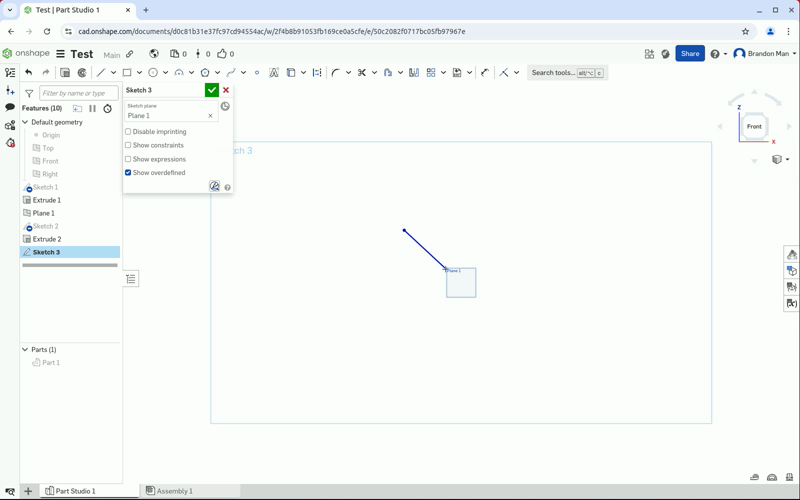
mouse_move(445, 268)
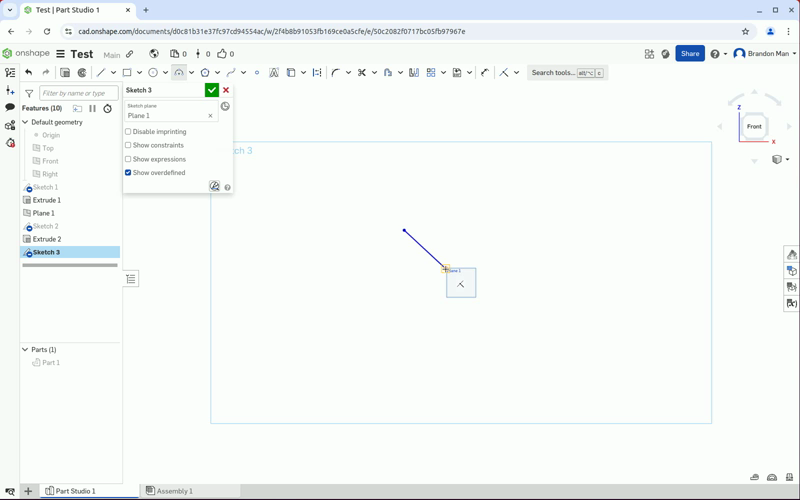
click(445, 268)
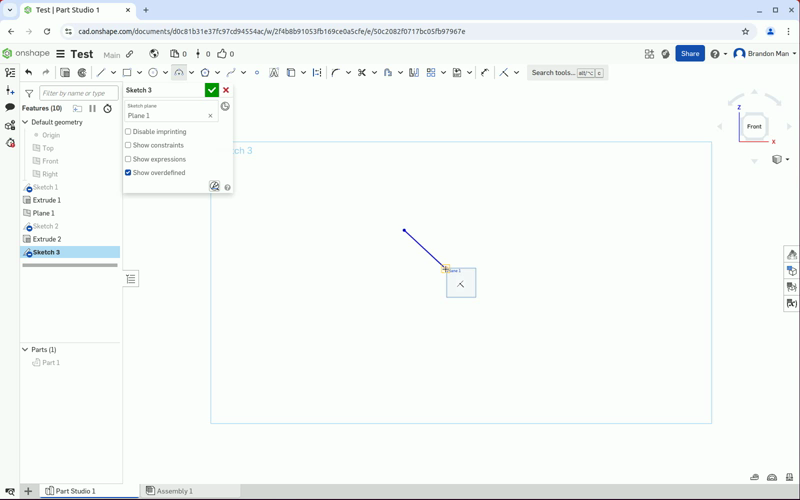
key_down(shift)
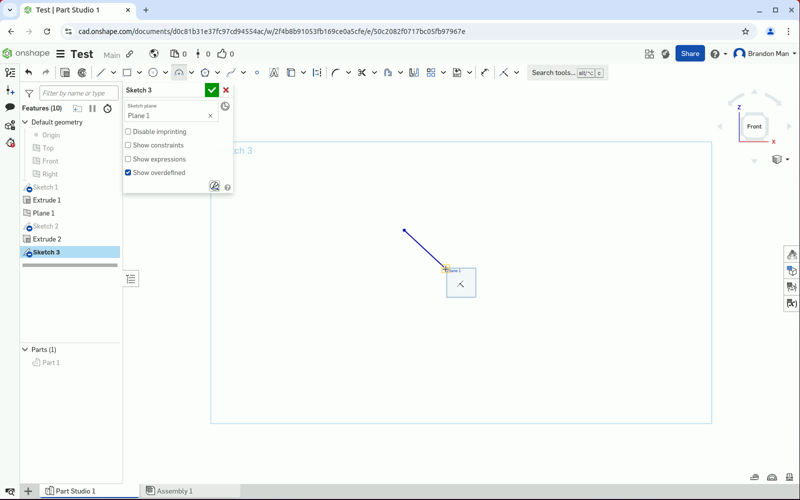
mouse_move(461, 261)
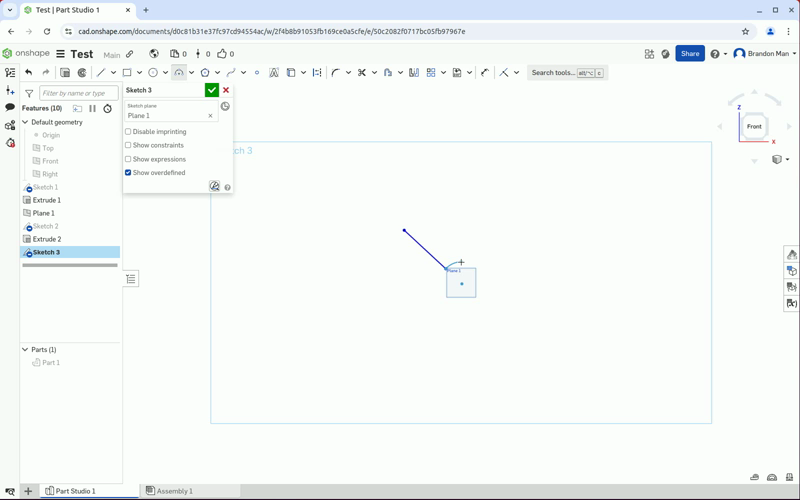
click(461, 261)
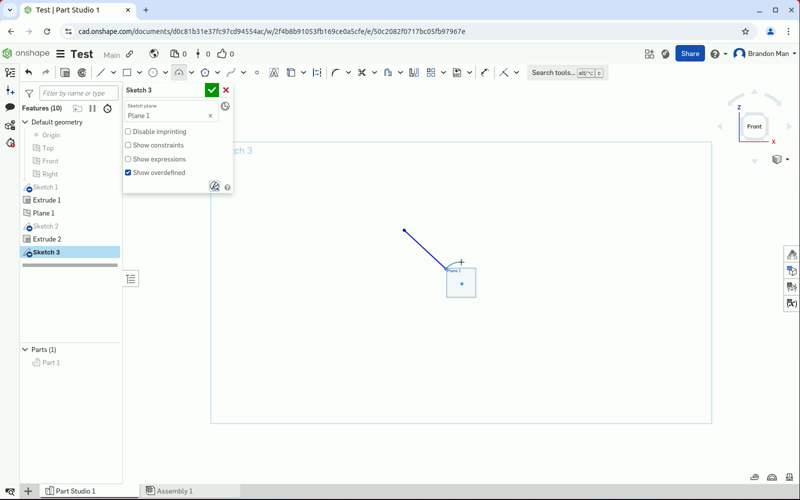
mouse_move(453, 263)
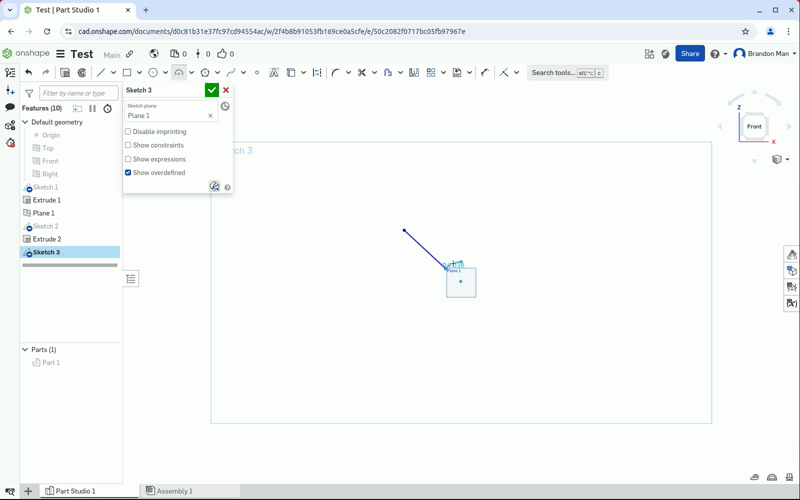
click(453, 263)
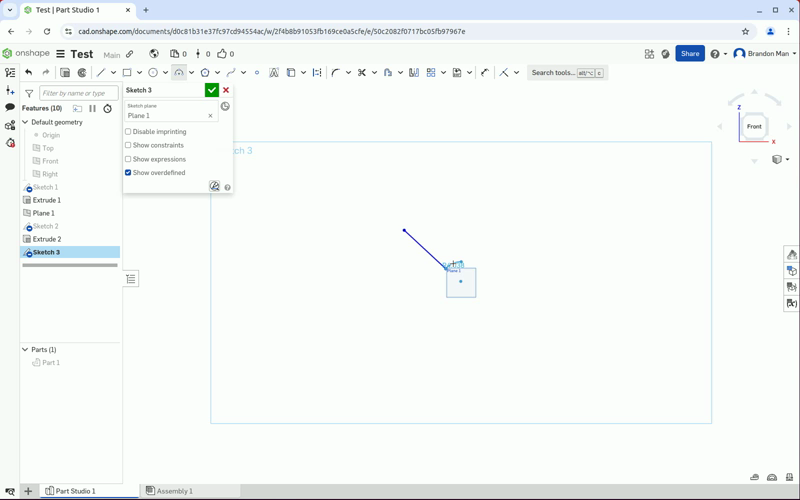
key_up(shift)
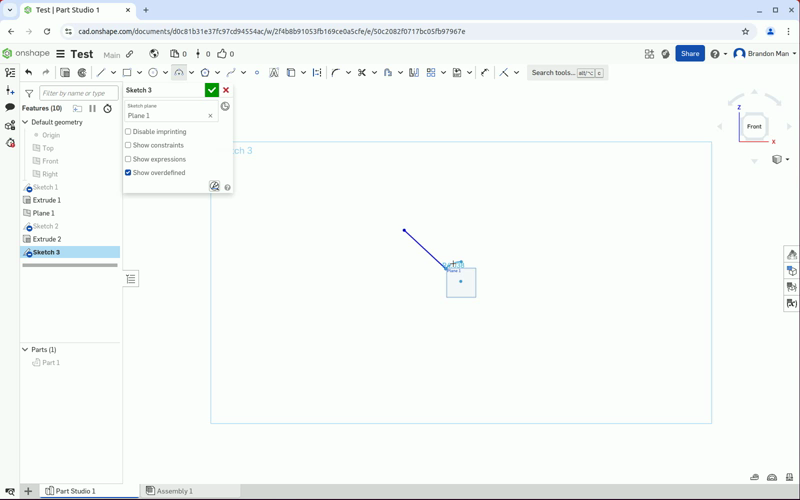
key(esc)
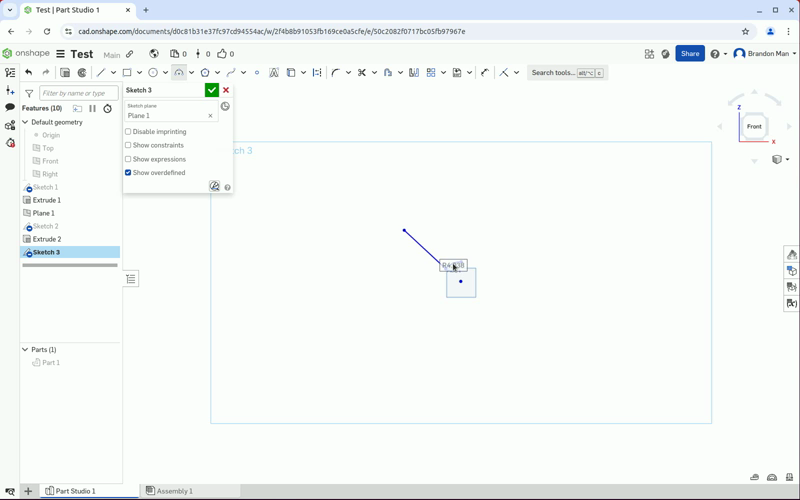
key(l)
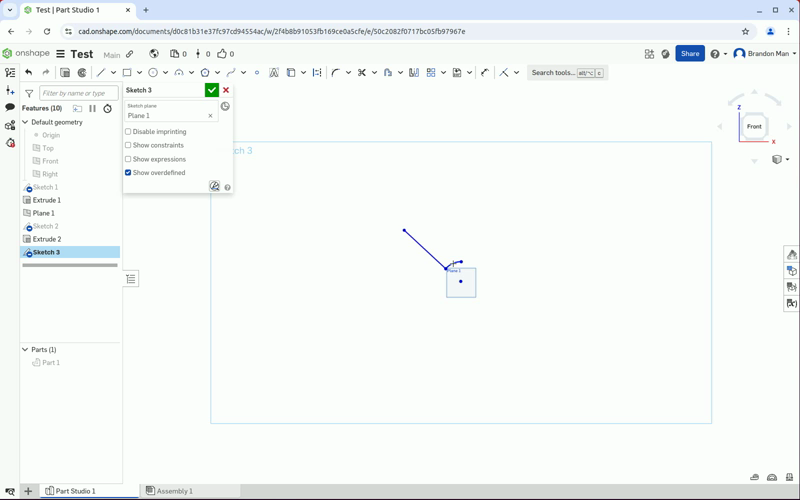
mouse_move(461, 261)
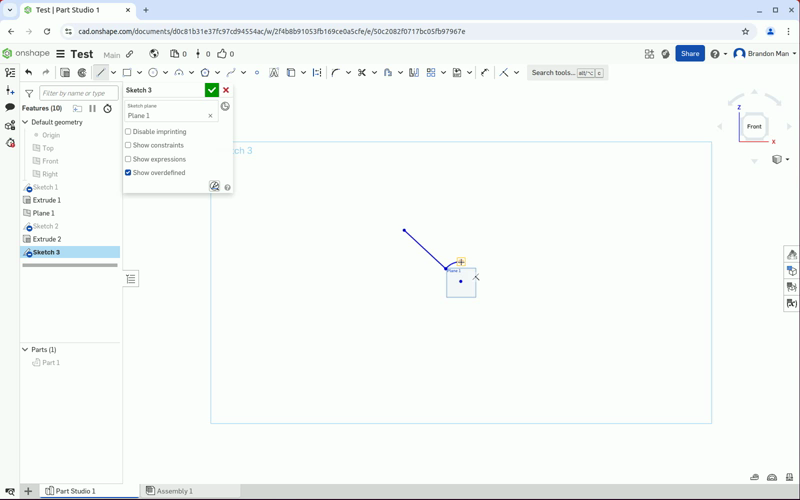
click(461, 261)
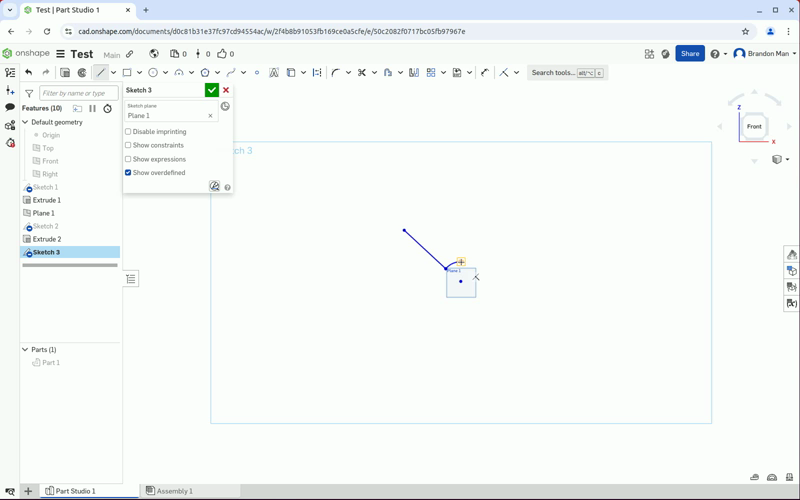
key_down(shift)
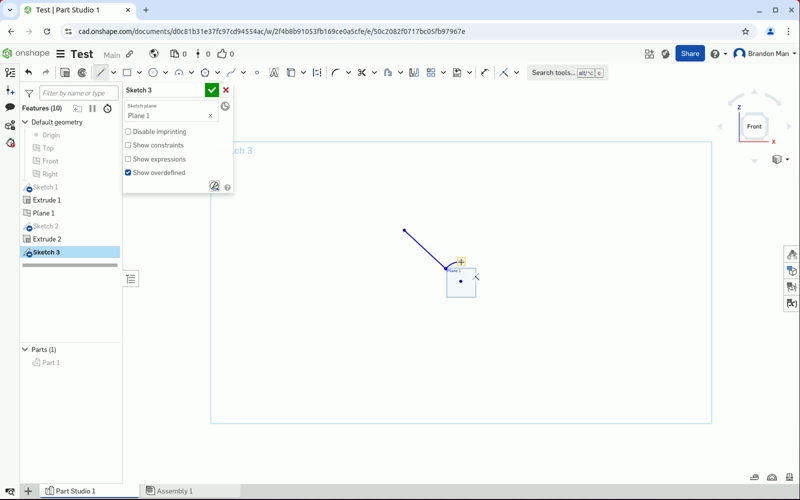
mouse_move(491, 261)
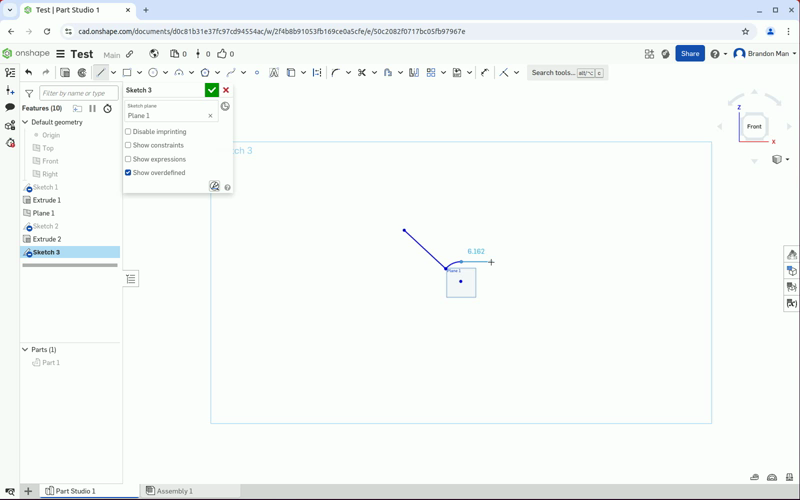
mouse_move(461, 205)
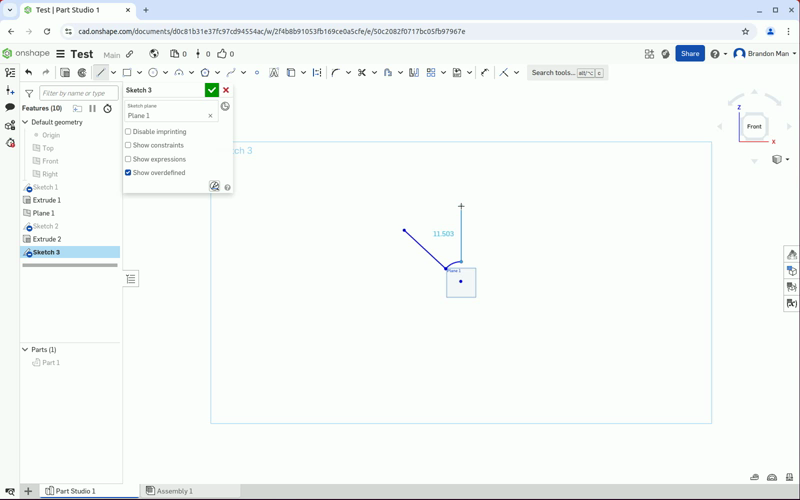
click(461, 205)
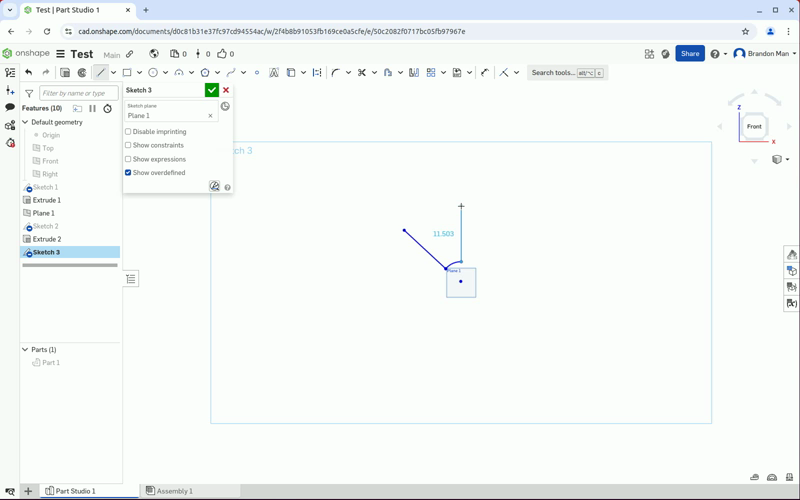
key_up(shift)
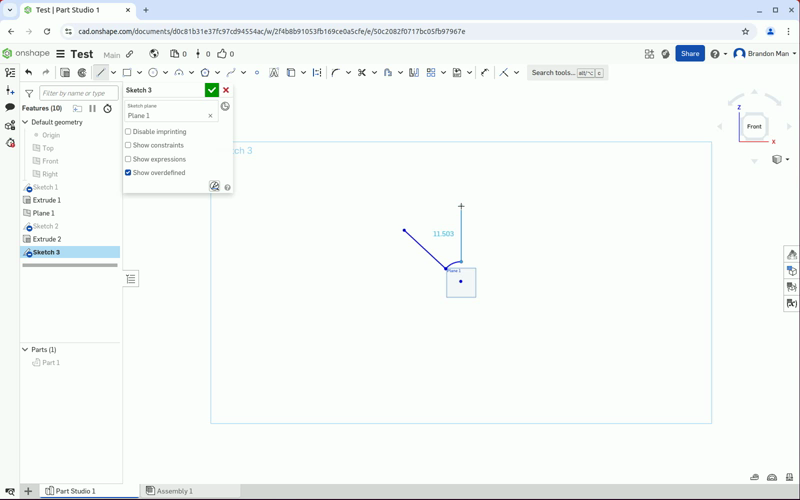
key(esc)
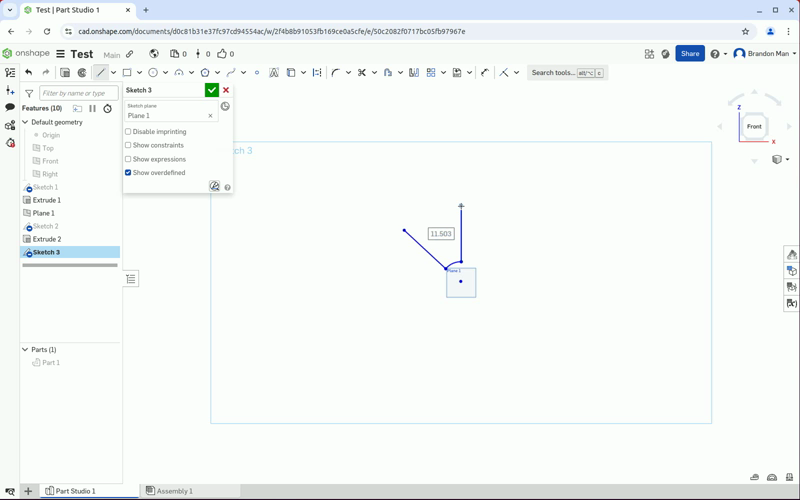
key(a)
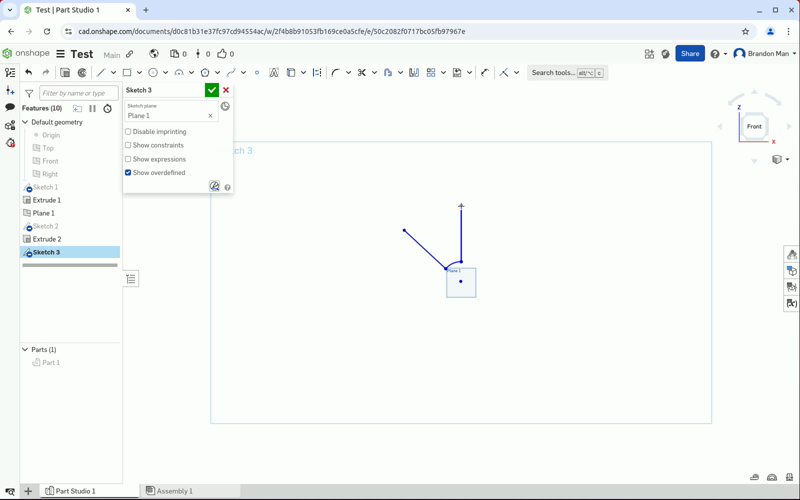
mouse_move(461, 205)
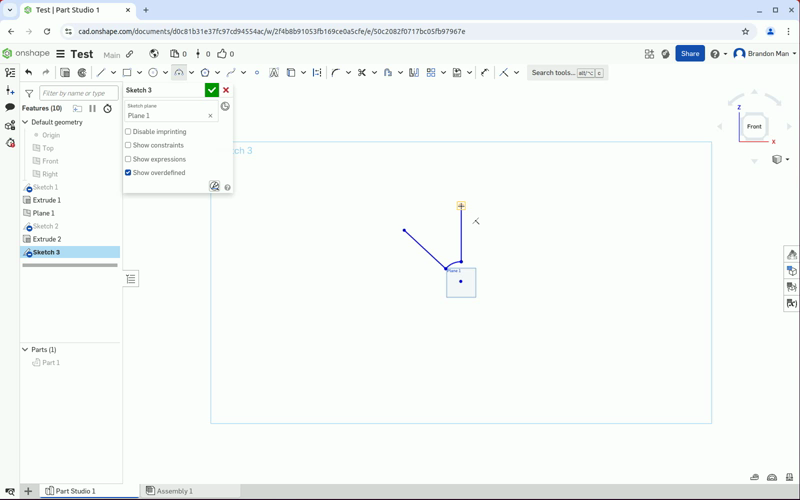
click(461, 205)
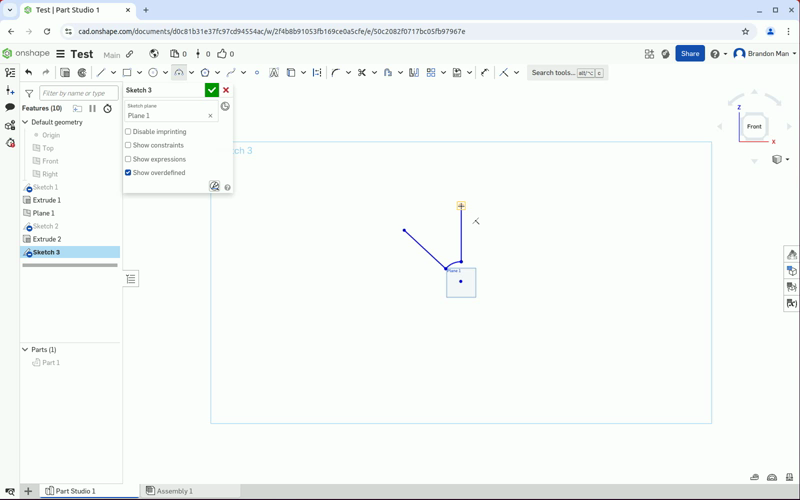
mouse_move(404, 230)
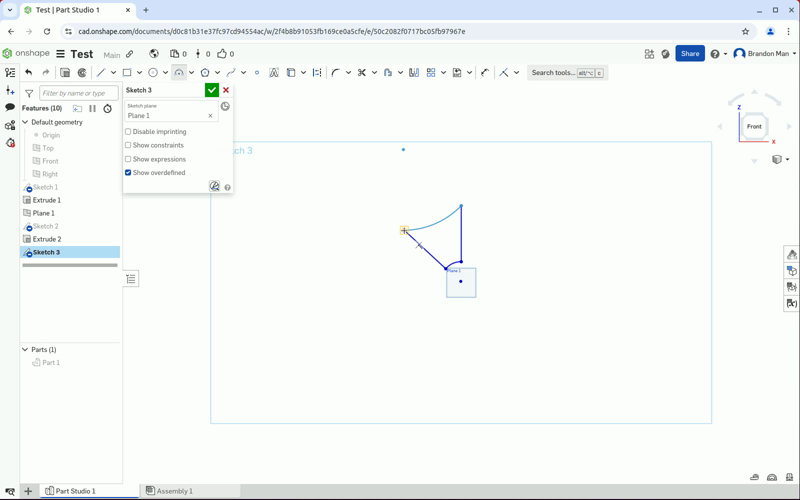
click(404, 230)
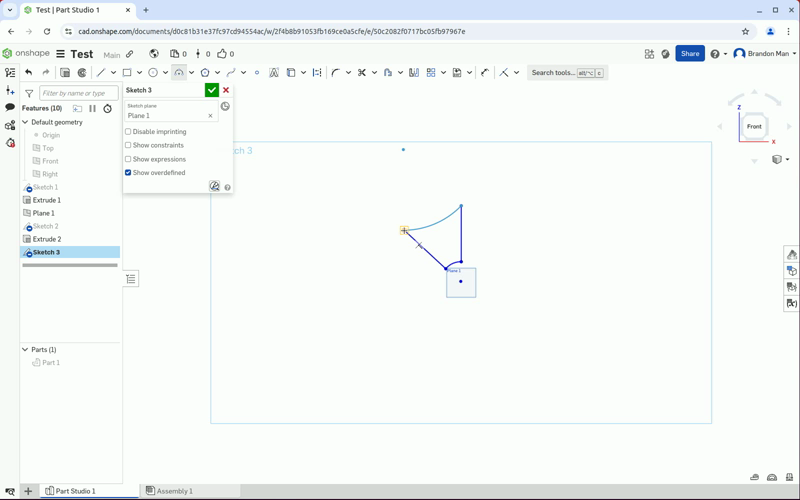
key_down(shift)
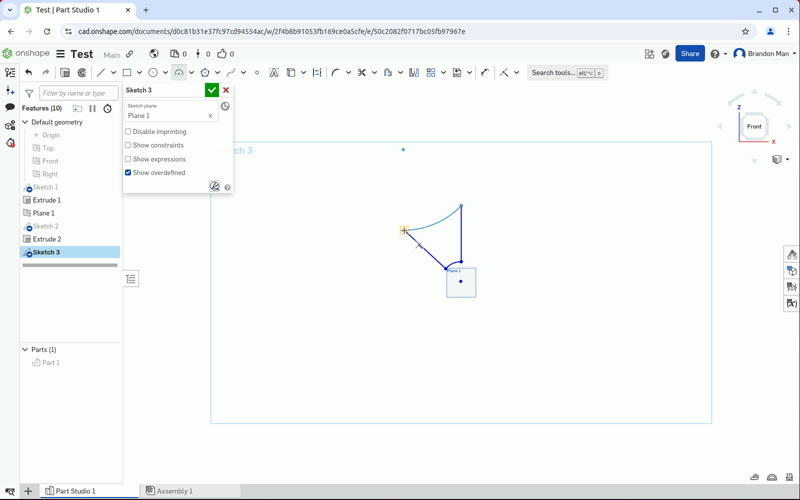
mouse_move(430, 212)
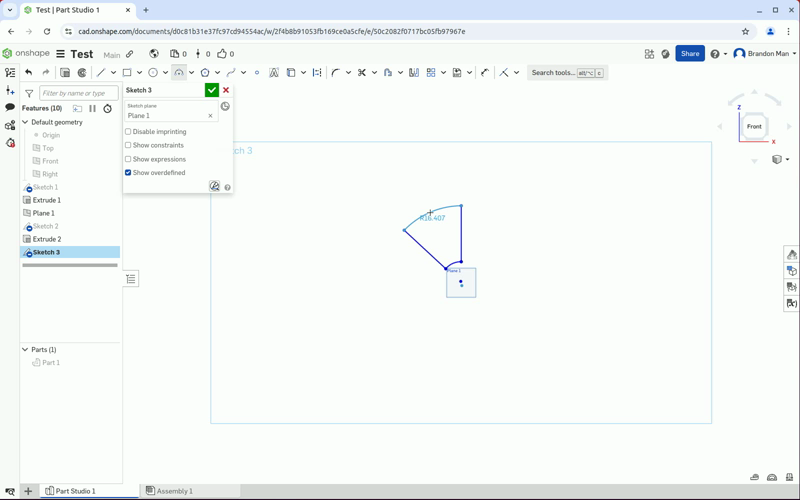
click(430, 212)
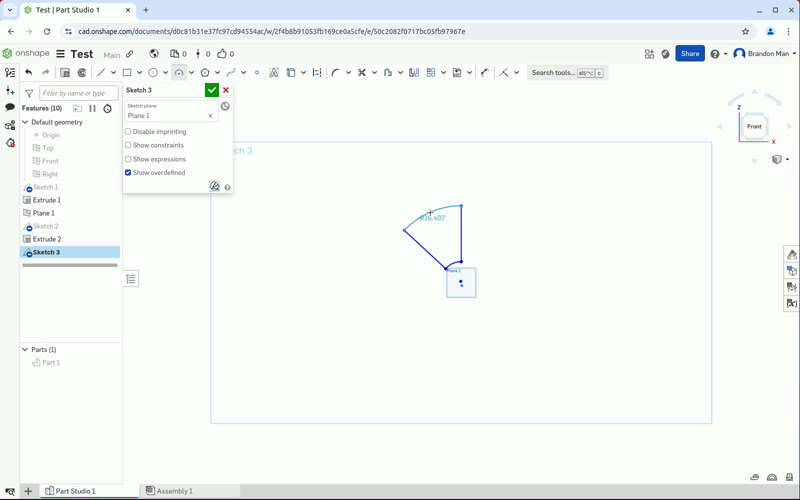
key_up(shift)
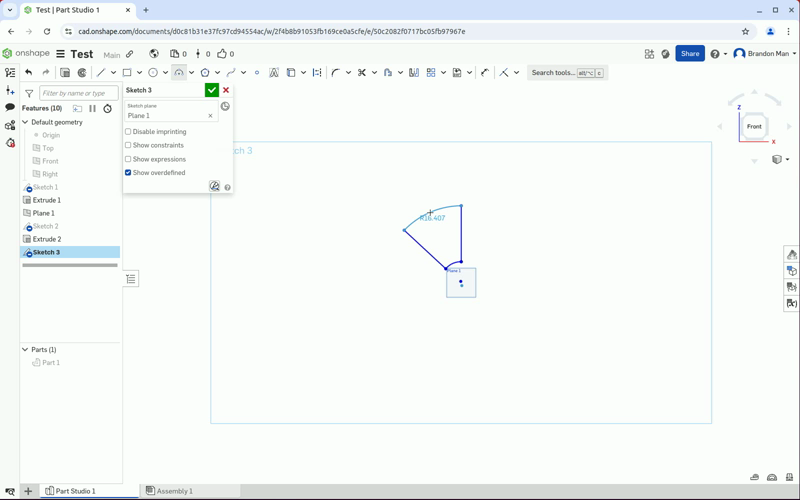
key(esc)
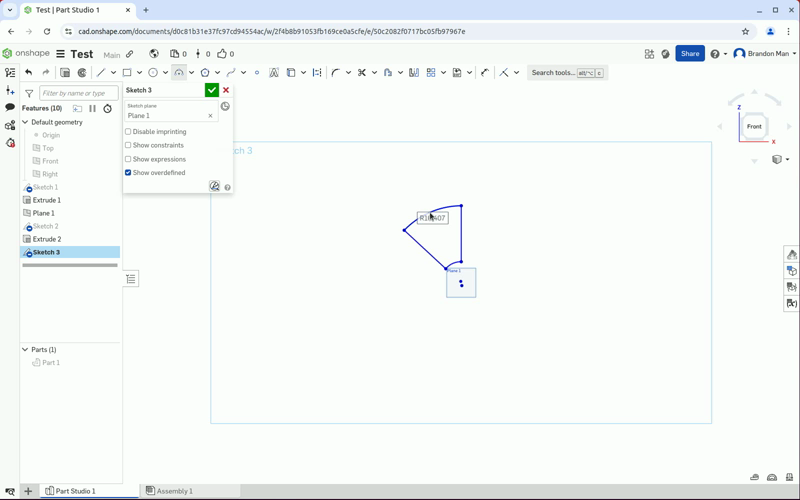
mouse_move(443, 245)
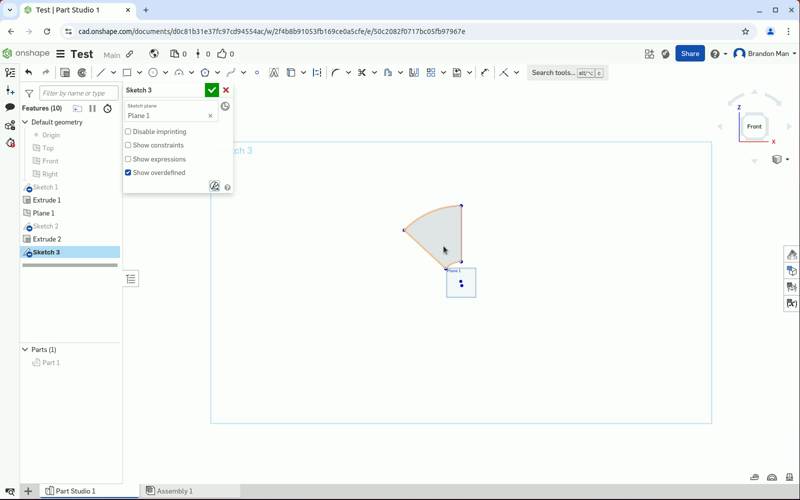
click(443, 245)
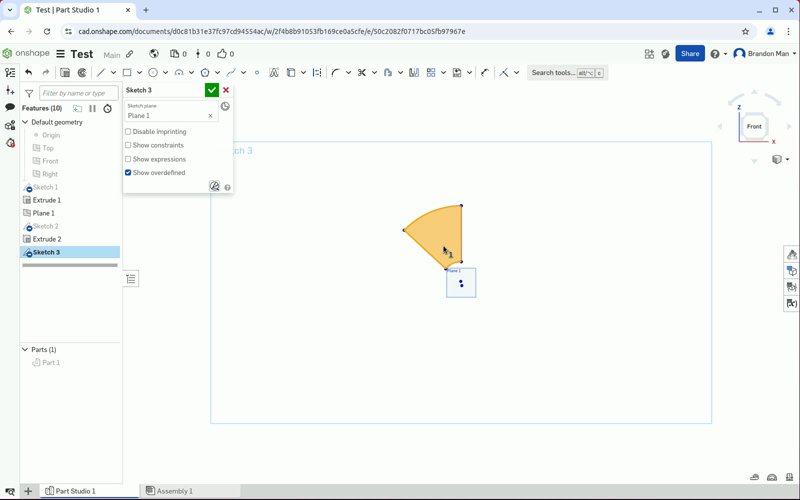
mouse_move(73, 352)
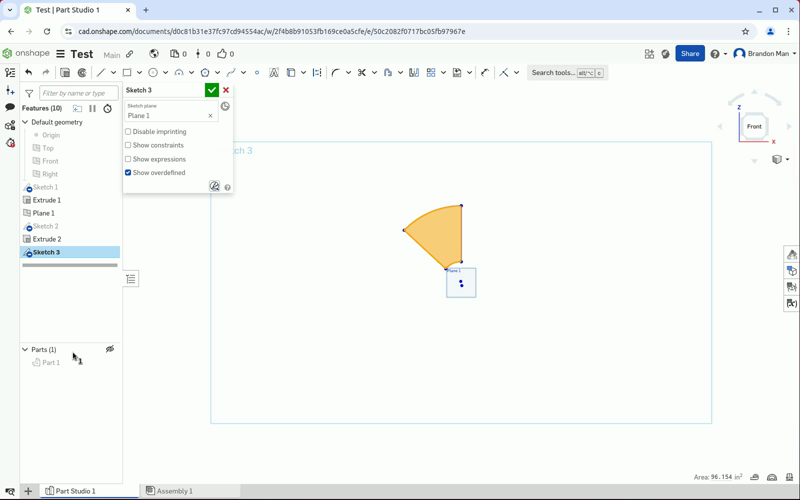
key(shift+y)
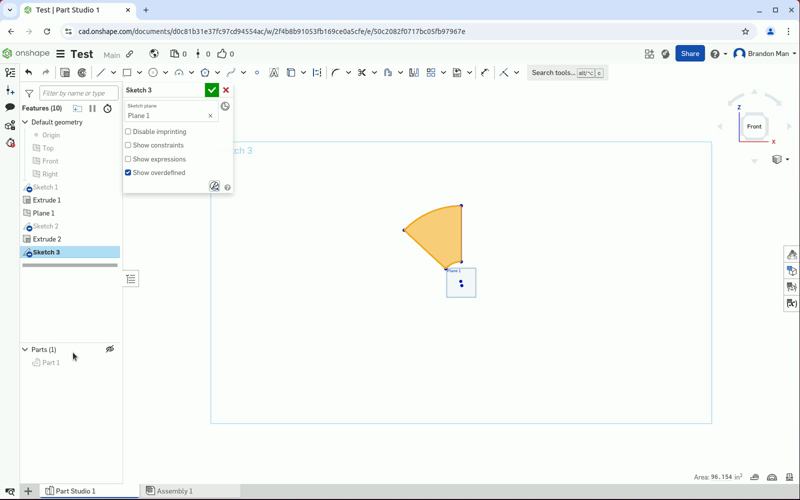
key(shift+e)
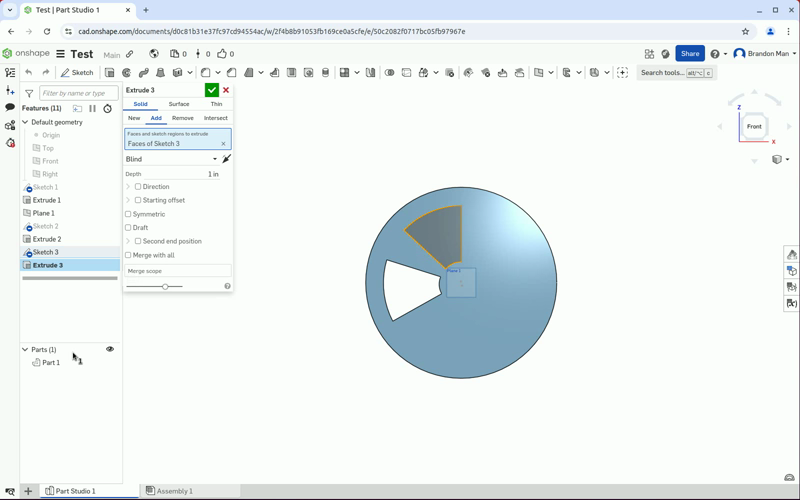
mouse_move(143, 106)
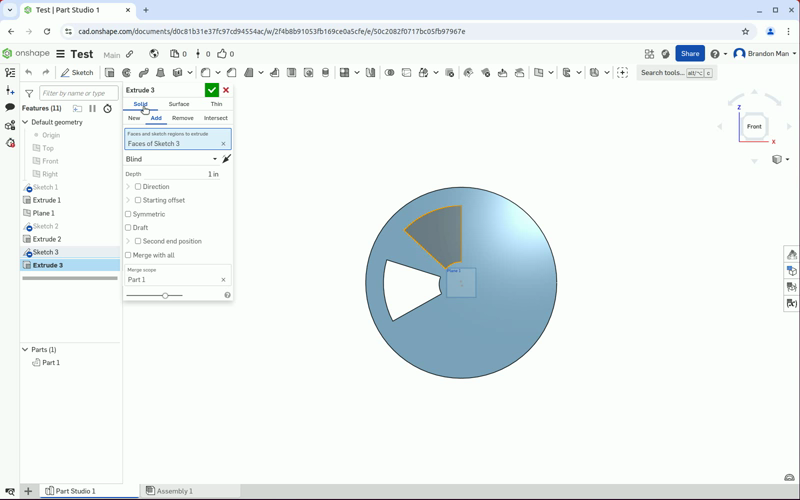
click(143, 106)
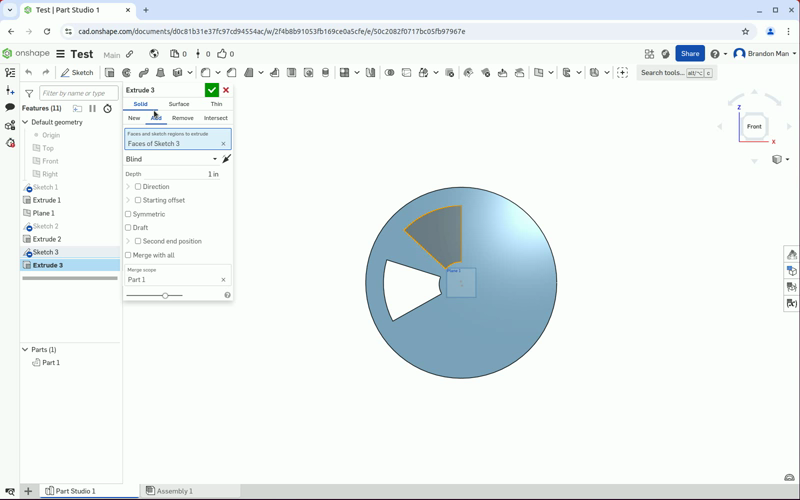
mouse_move(186, 120)
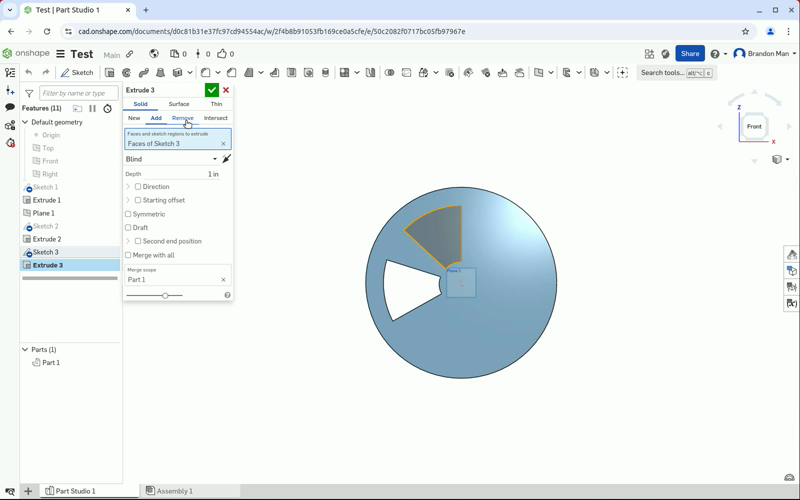
click(186, 120)
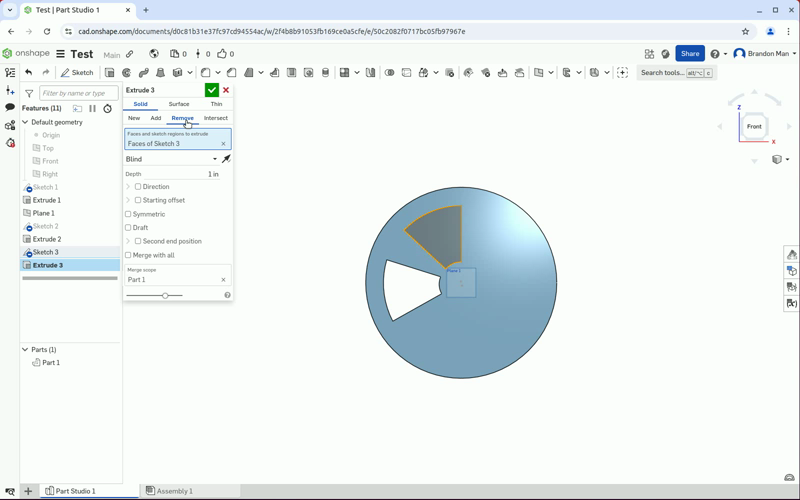
key(tab, 4)
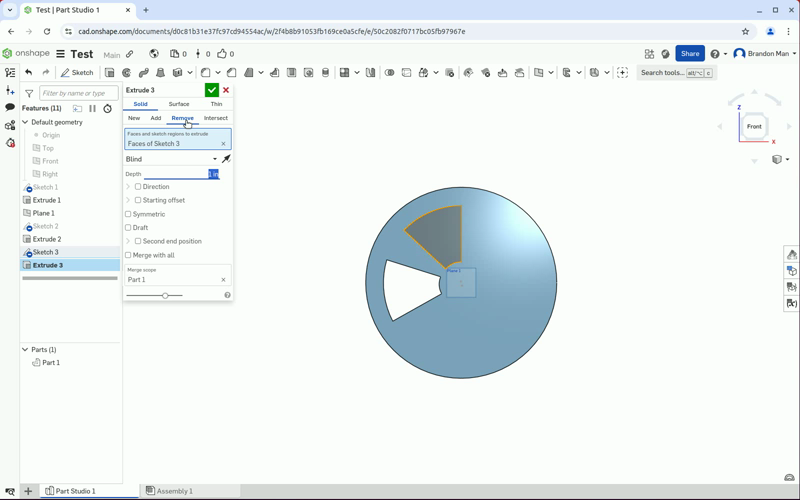
text(23.108)
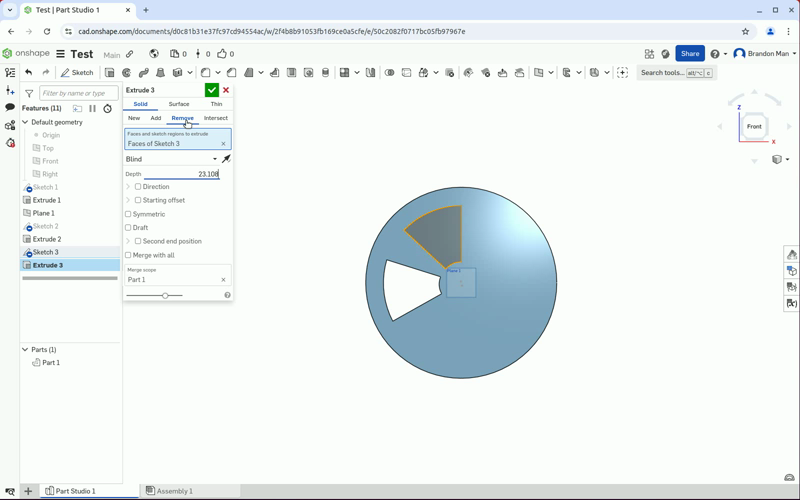
key(tab, 6)
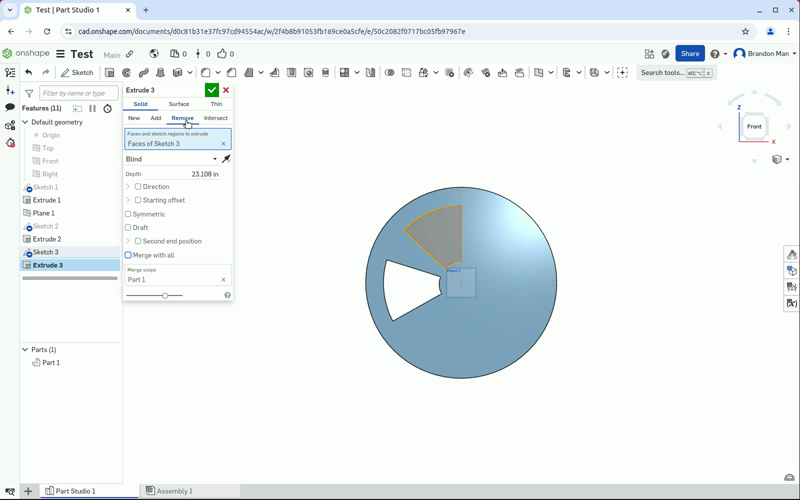
key(space)
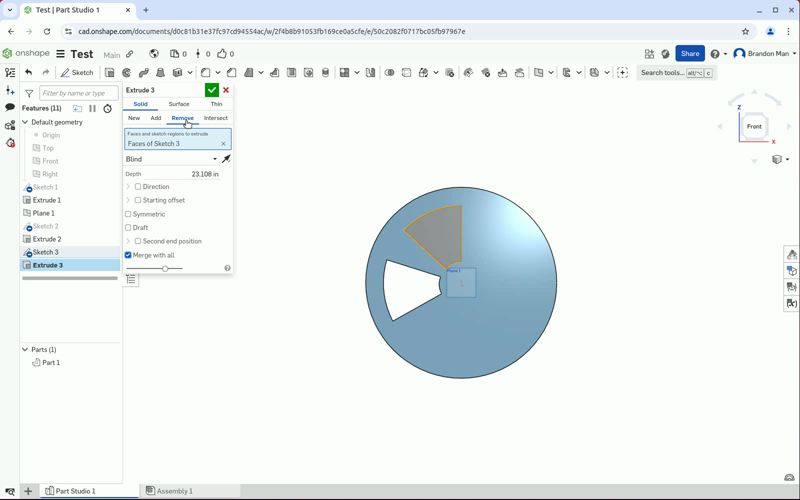
key(enter)
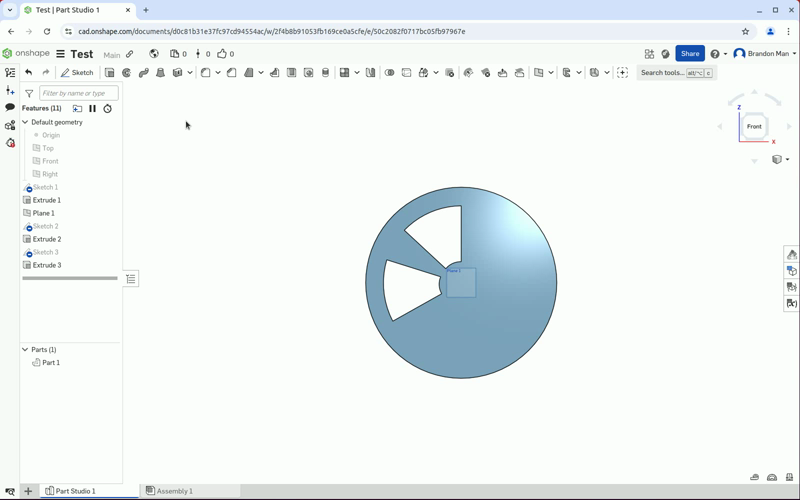
key(shift+h)
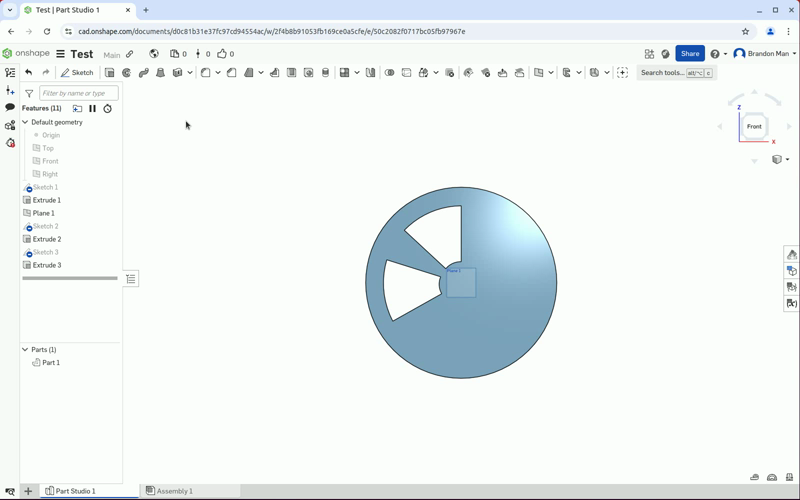
key(shift+h)
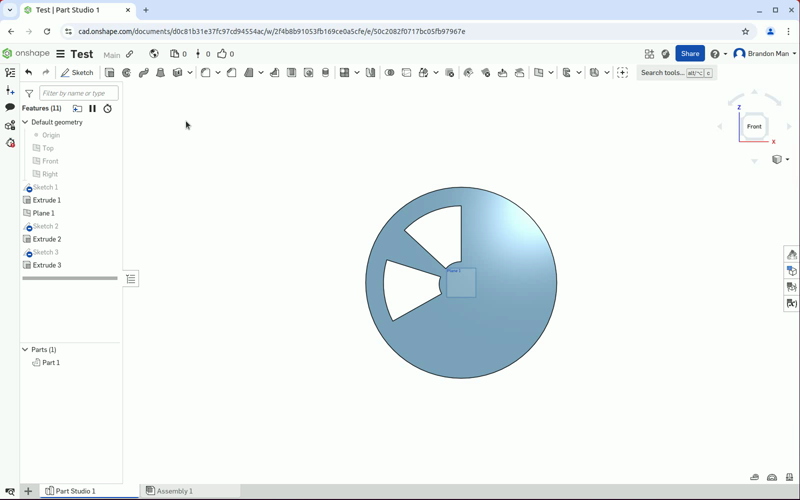
mouse_move(73, 189)
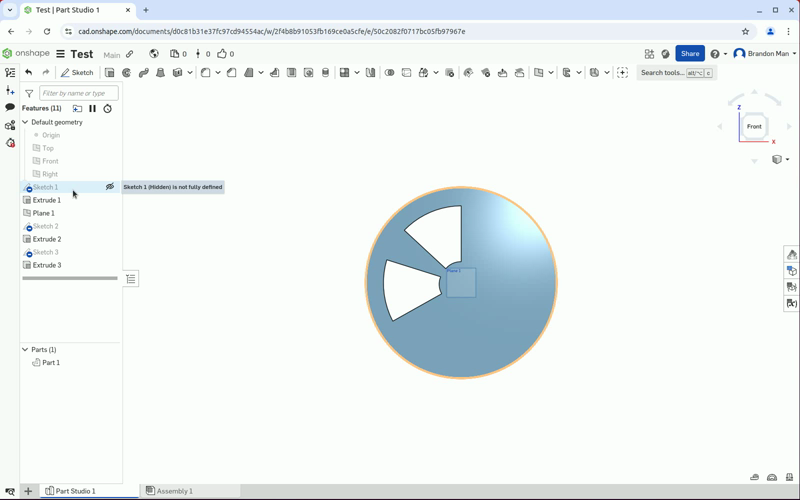
click(73, 189)
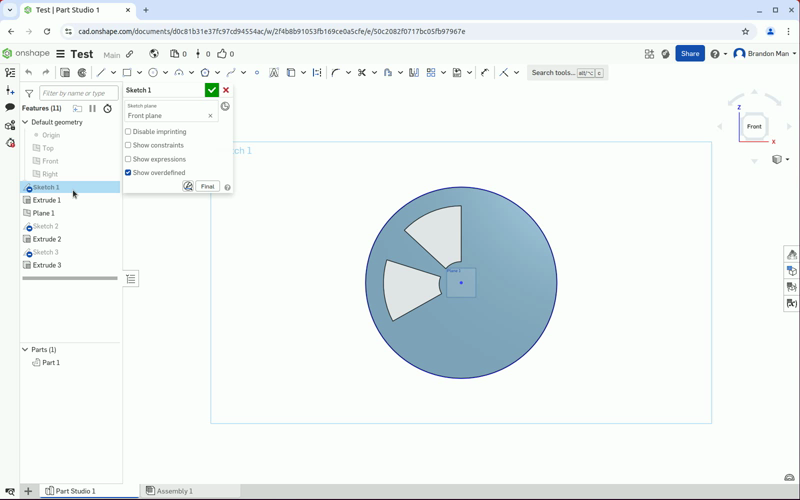
mouse_move(229, 92)
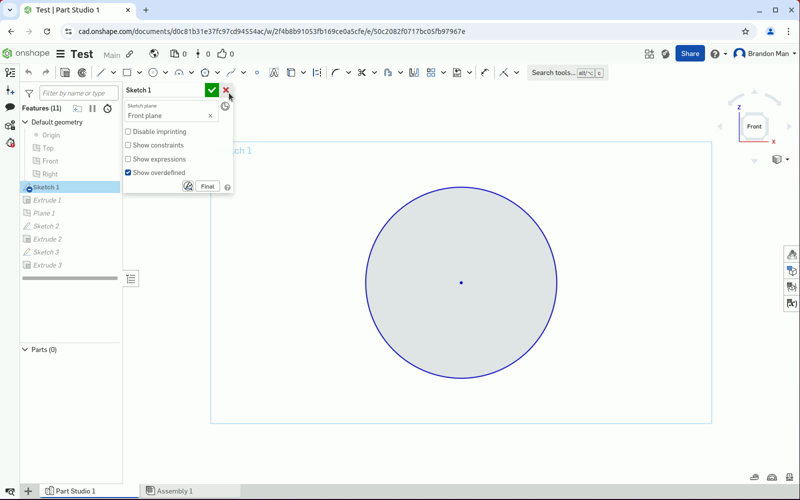
click(229, 92)
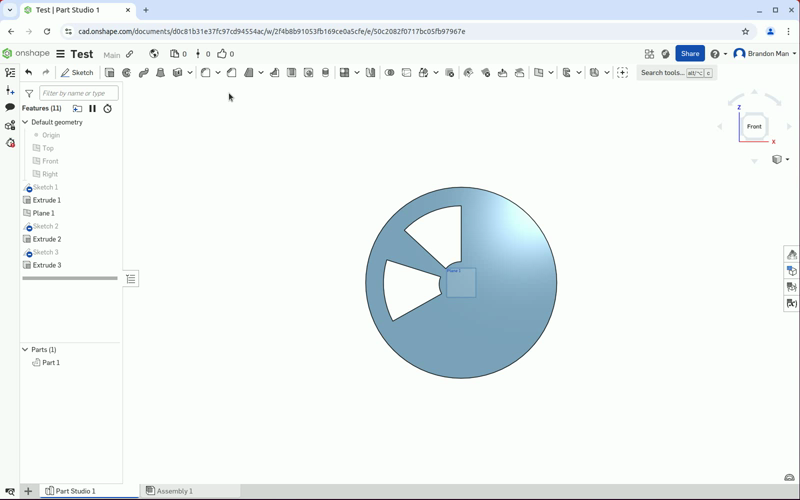
key(shift+s)
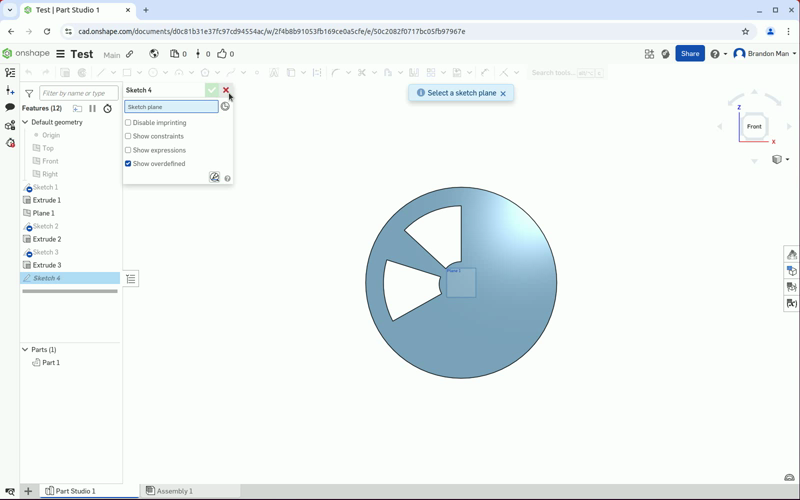
mouse_move(73, 215)
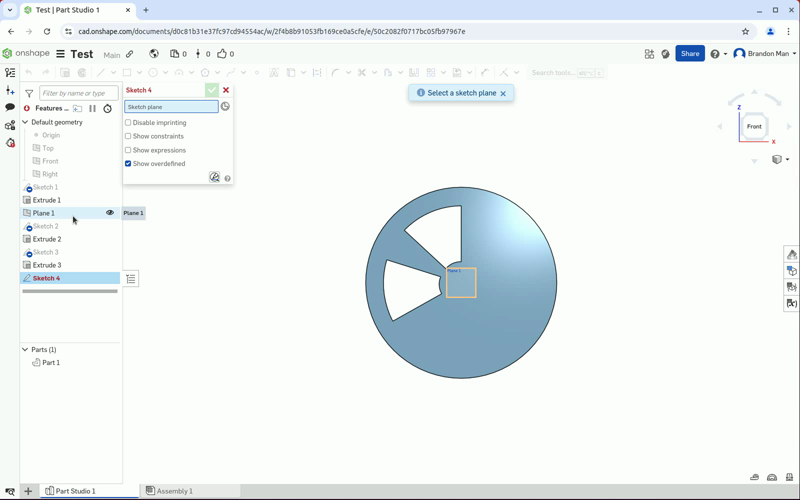
click(73, 215)
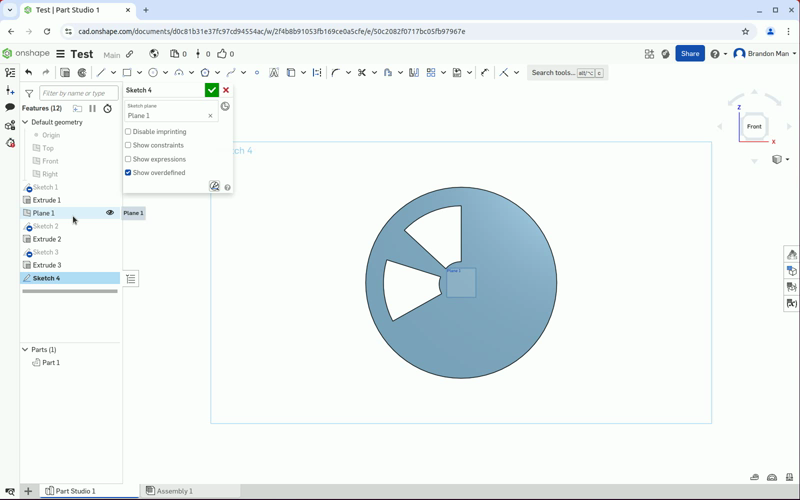
mouse_move(73, 352)
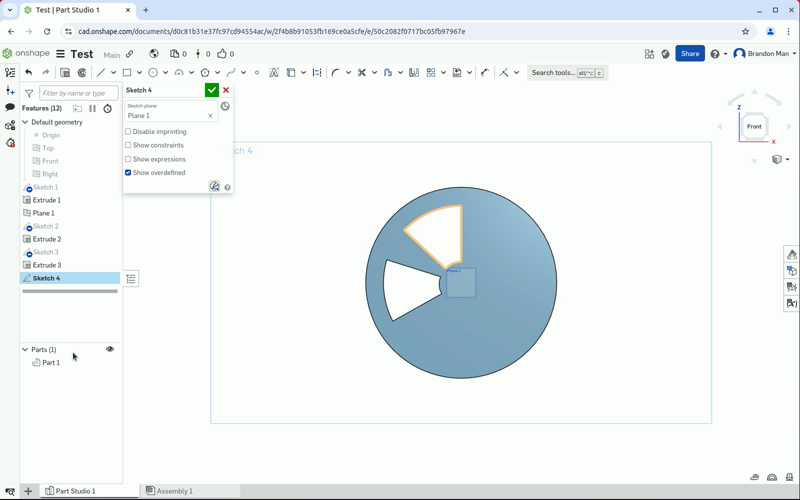
key(y)
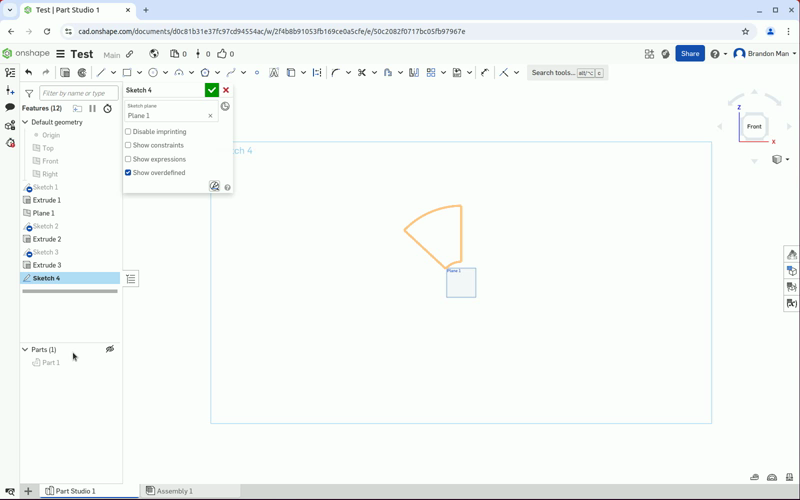
key(a)
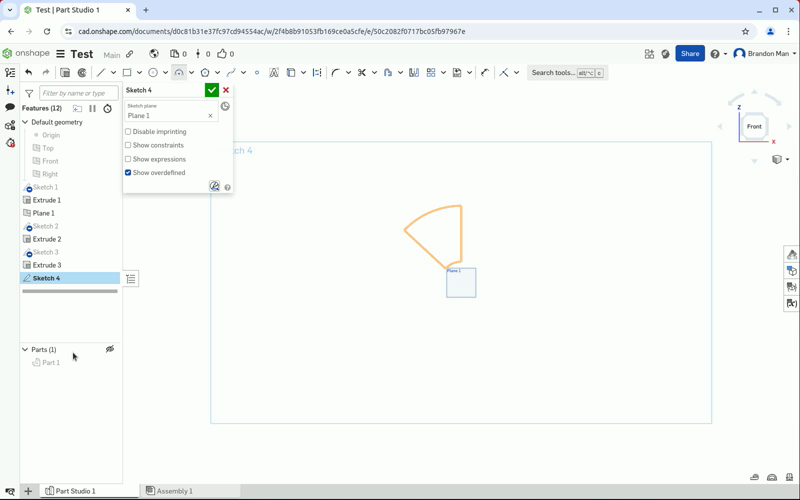
key_down(shift)
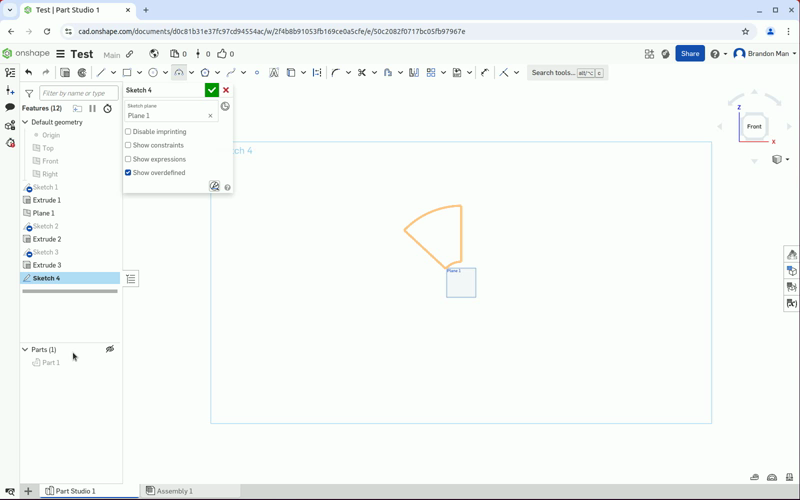
mouse_move(470, 264)
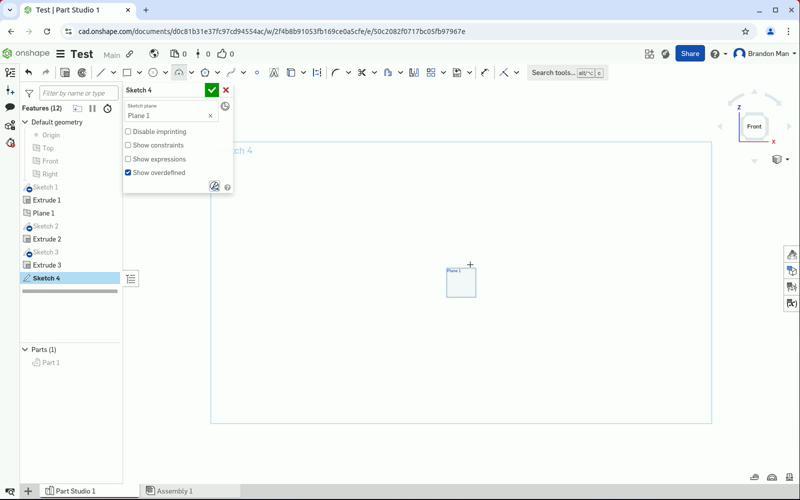
click(470, 264)
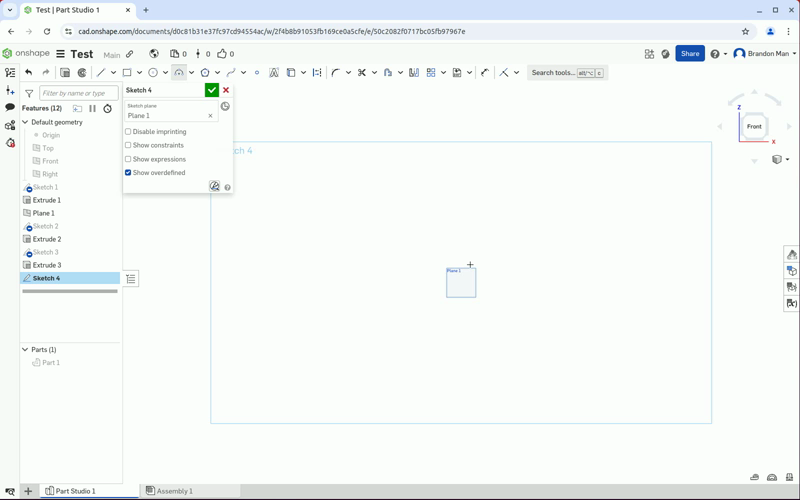
key_up(shift)
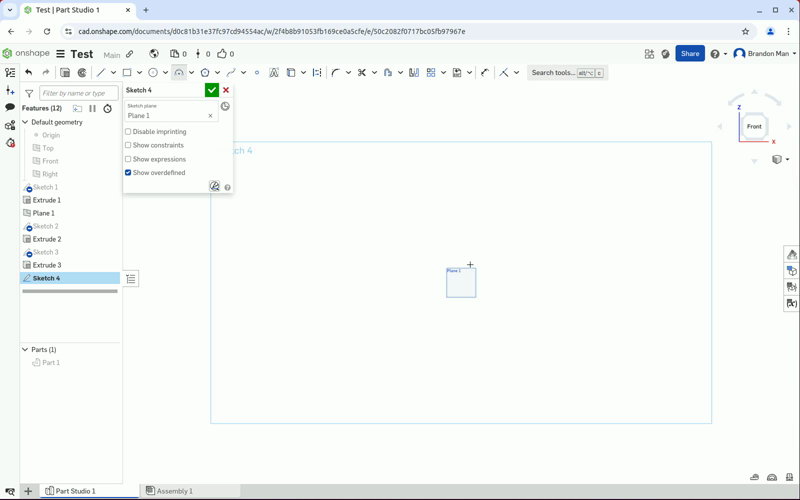
key_down(shift)
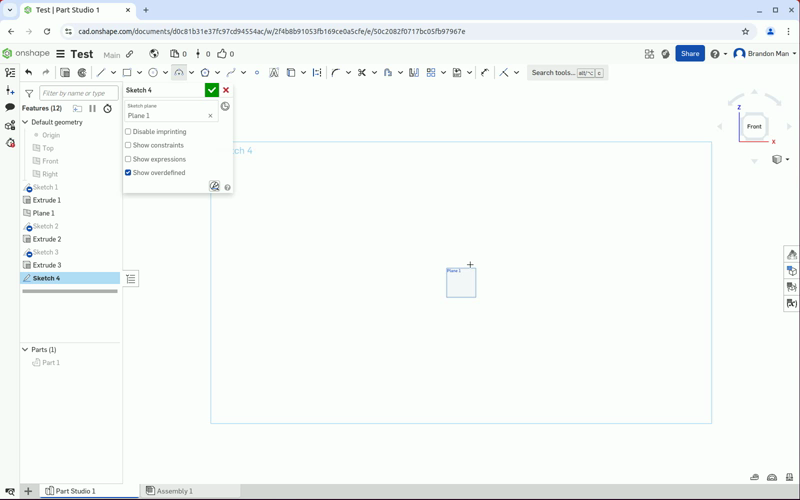
mouse_move(480, 277)
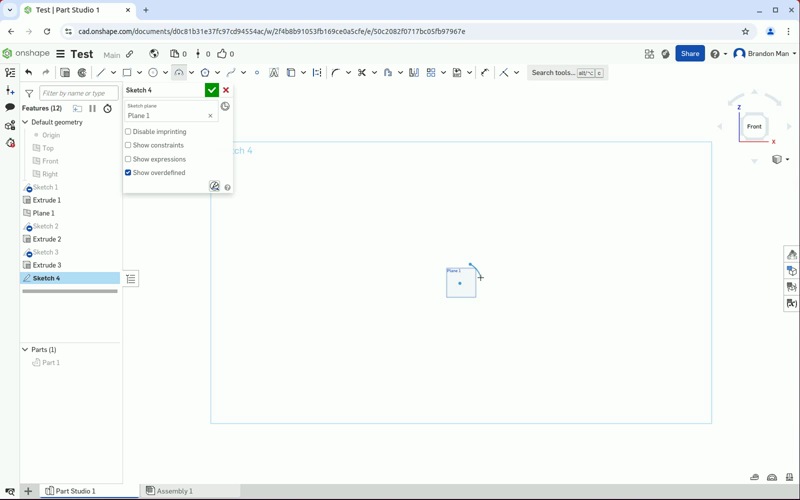
click(480, 277)
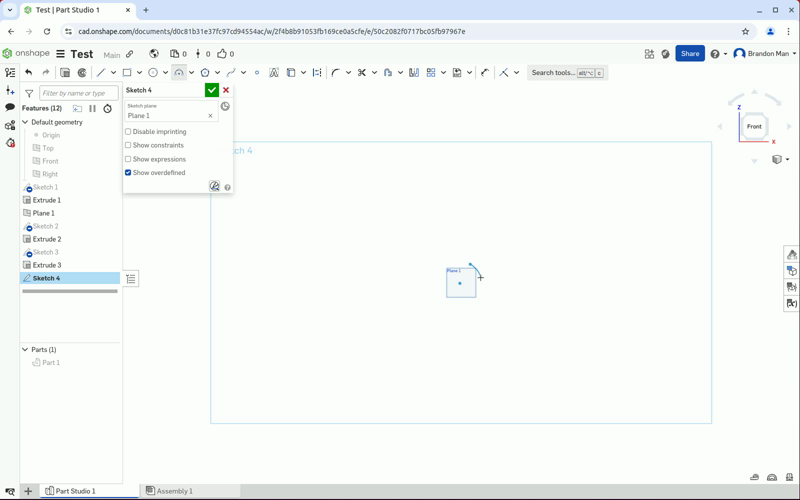
mouse_move(477, 269)
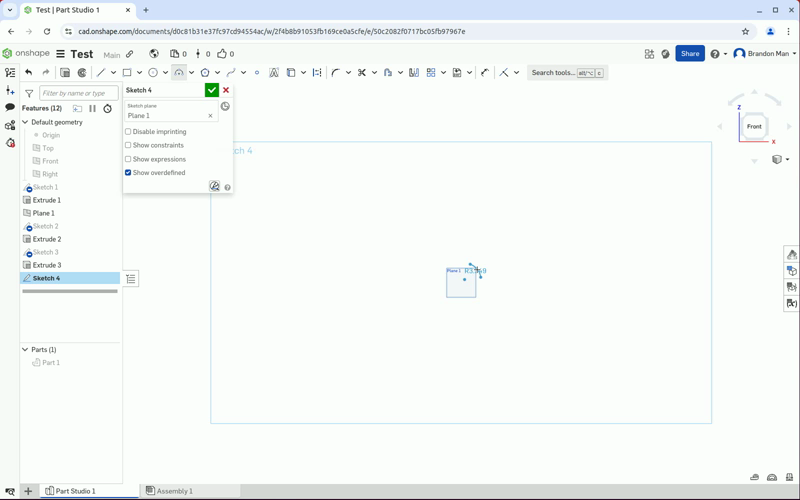
click(477, 269)
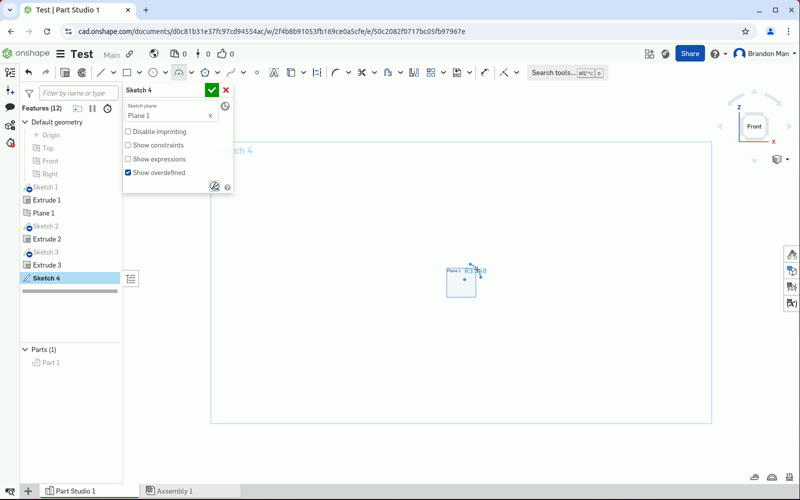
key_up(shift)
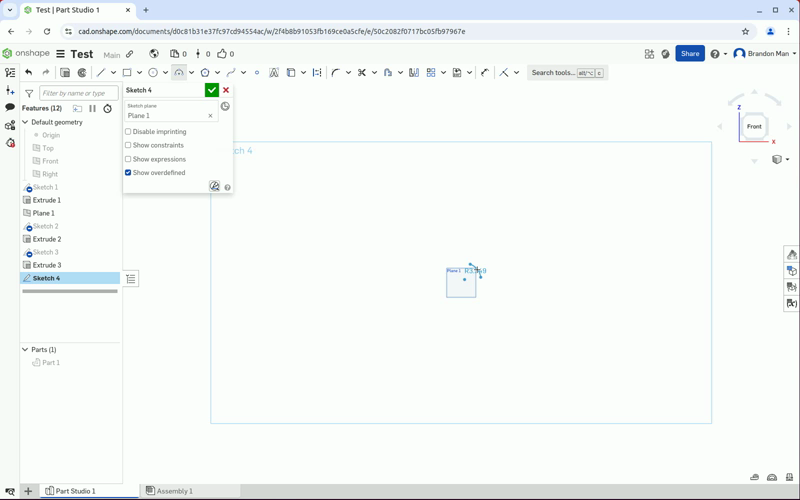
key(esc)
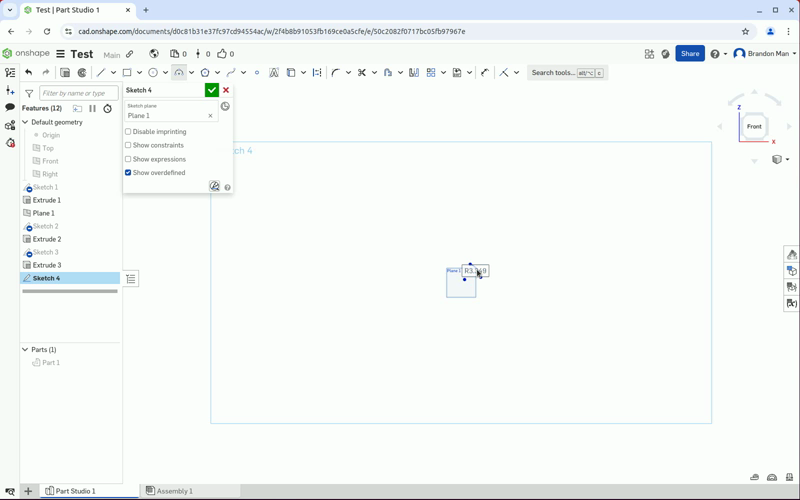
key(l)
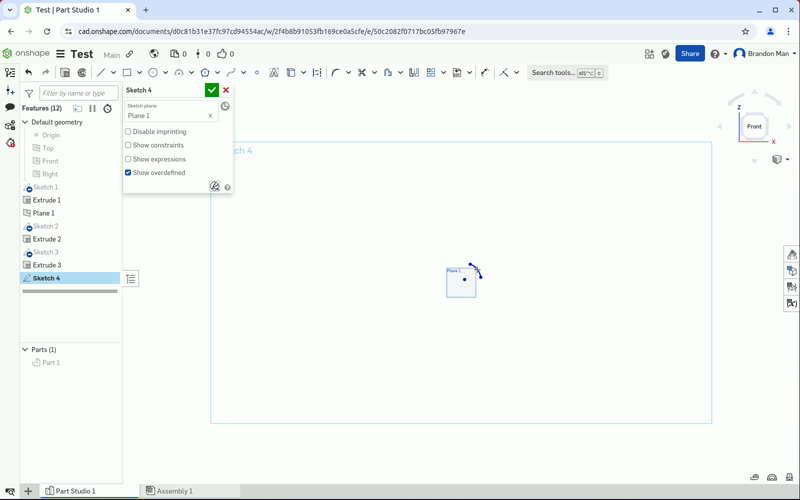
mouse_move(480, 277)
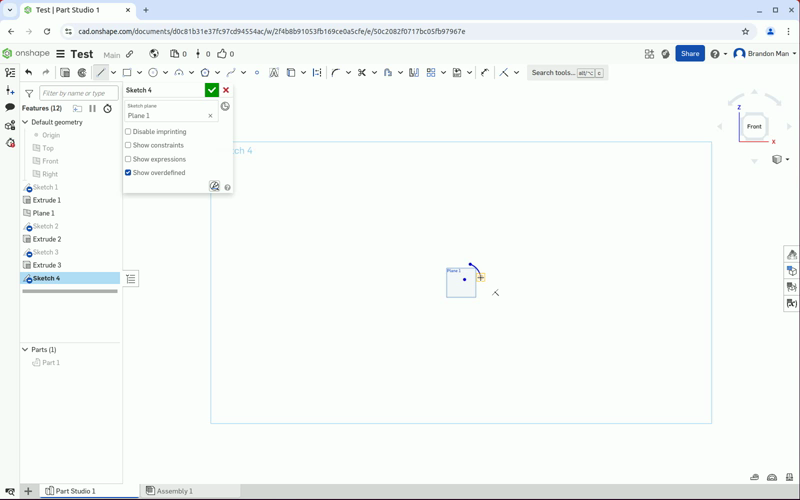
click(480, 277)
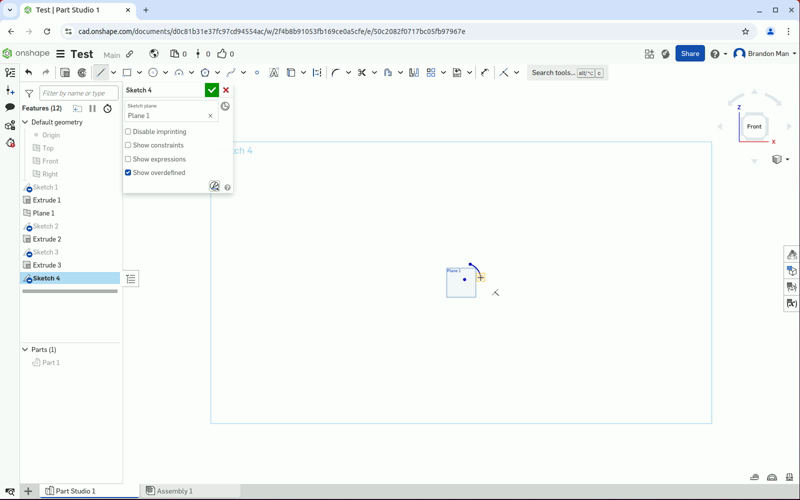
key_down(shift)
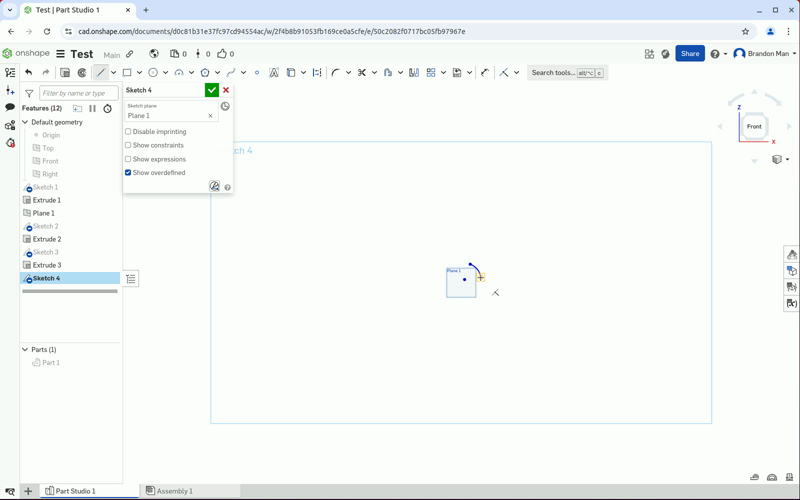
mouse_move(510, 277)
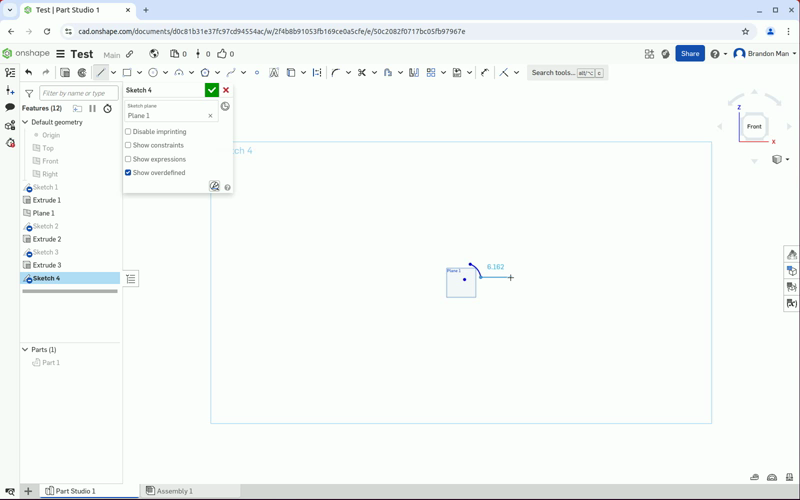
mouse_move(534, 259)
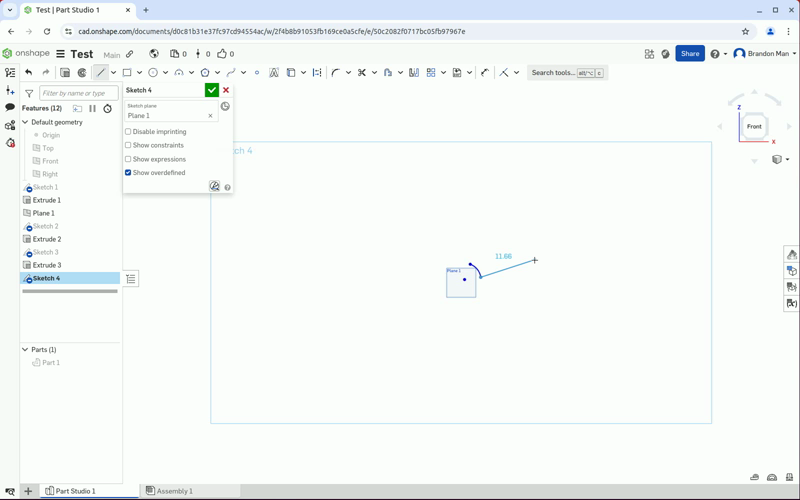
click(534, 259)
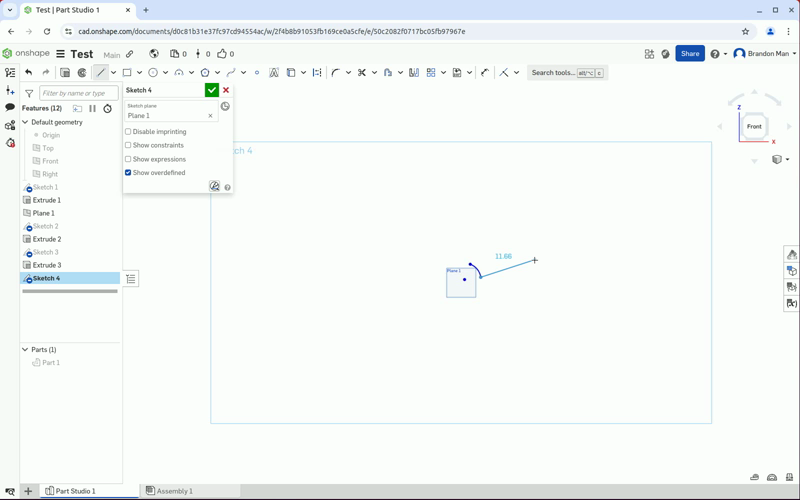
key_up(shift)
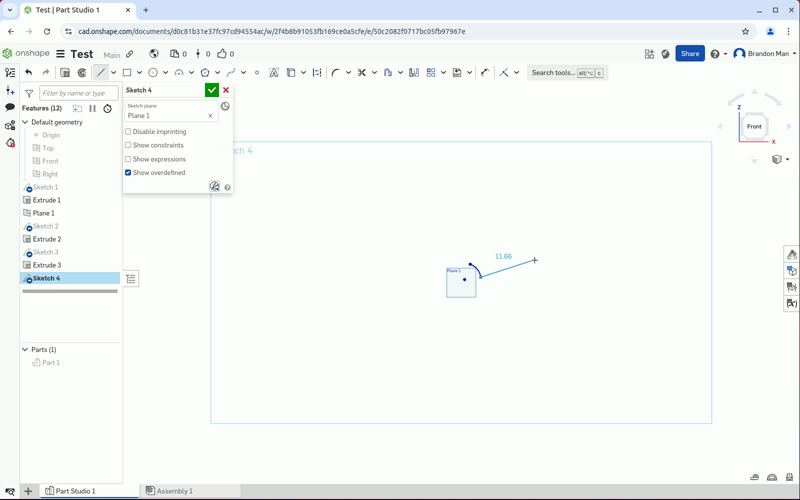
key(esc)
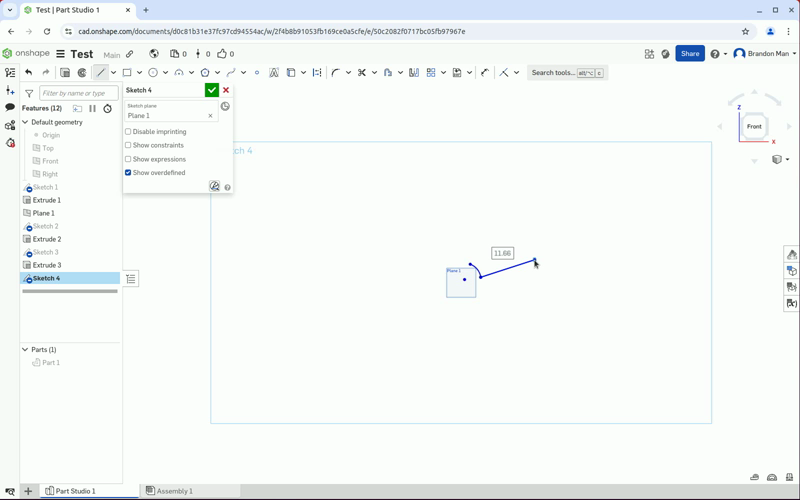
key(a)
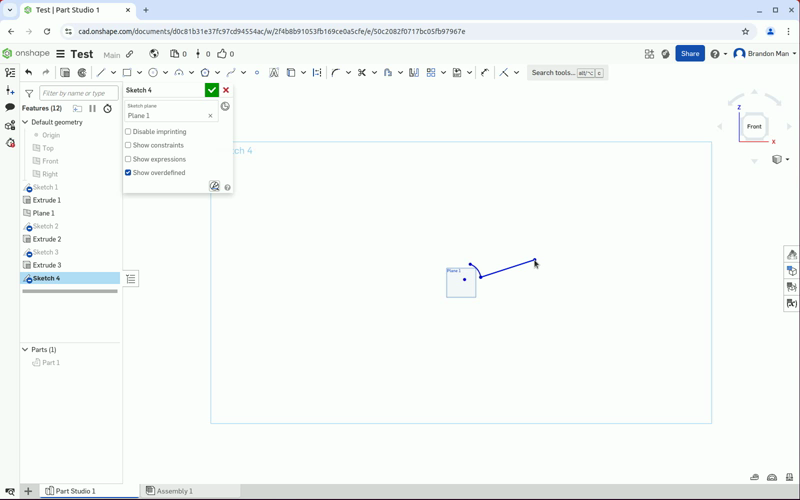
mouse_move(534, 259)
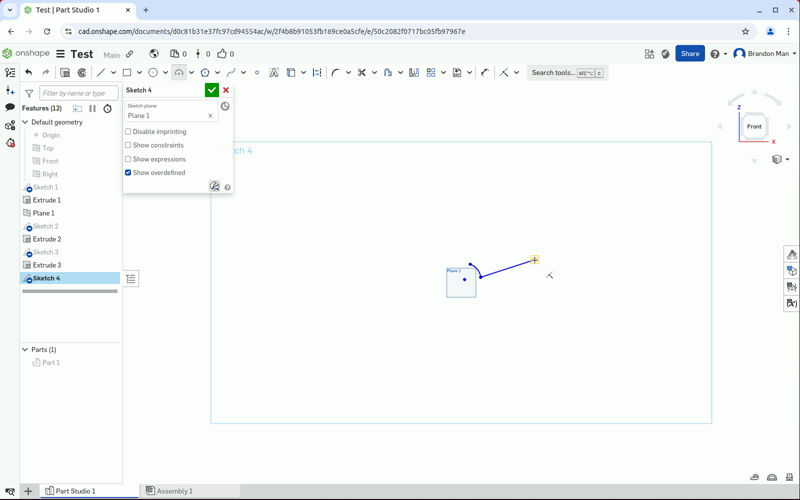
click(534, 259)
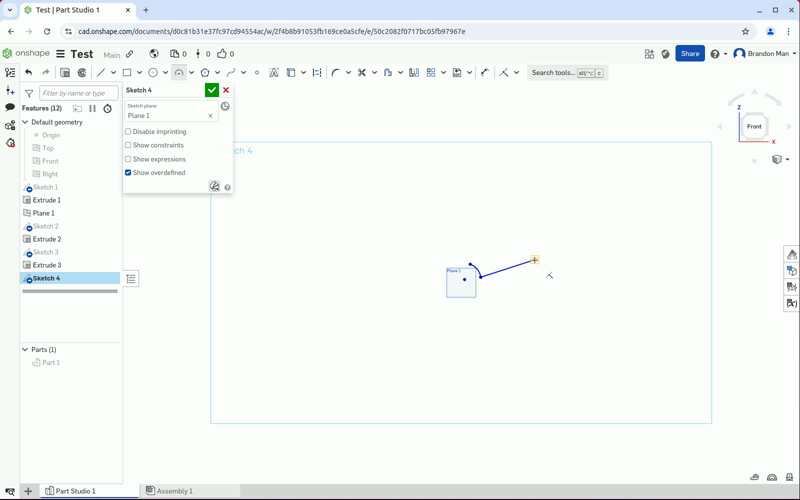
key_down(shift)
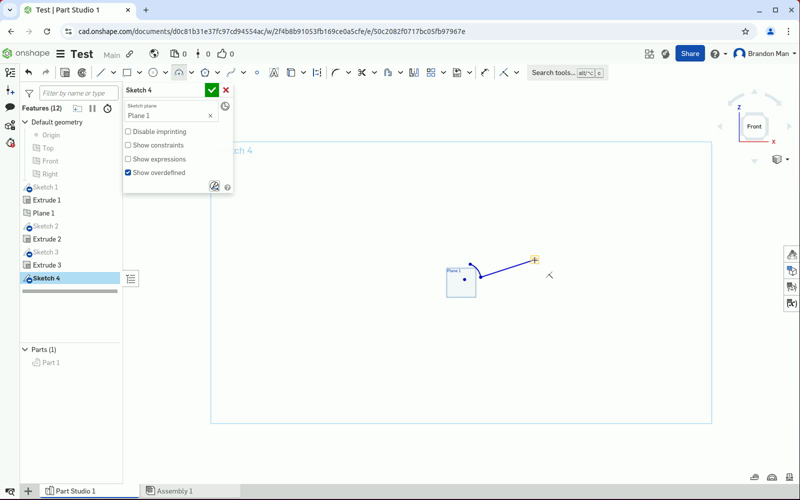
mouse_move(494, 213)
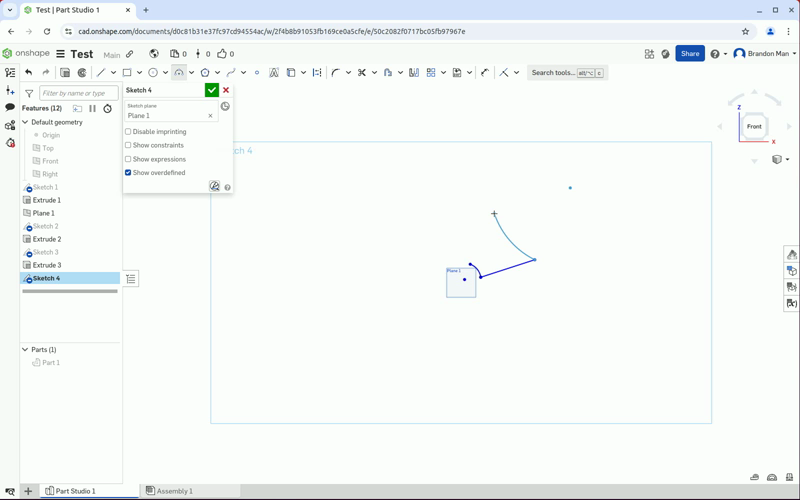
click(494, 213)
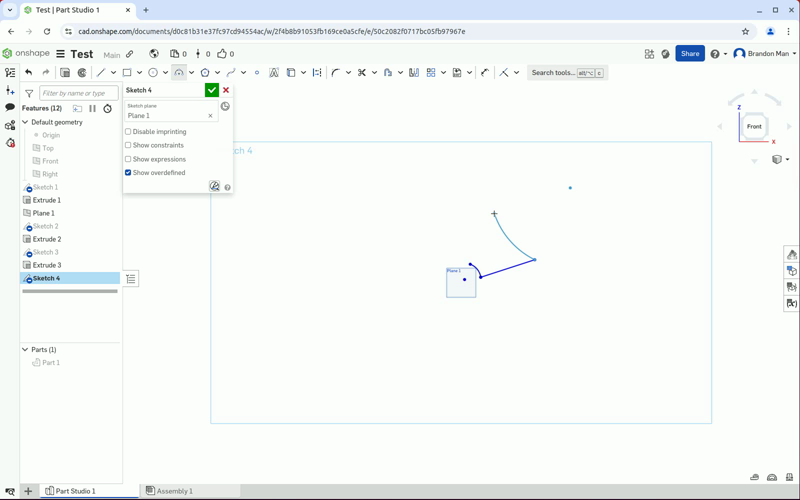
mouse_move(519, 231)
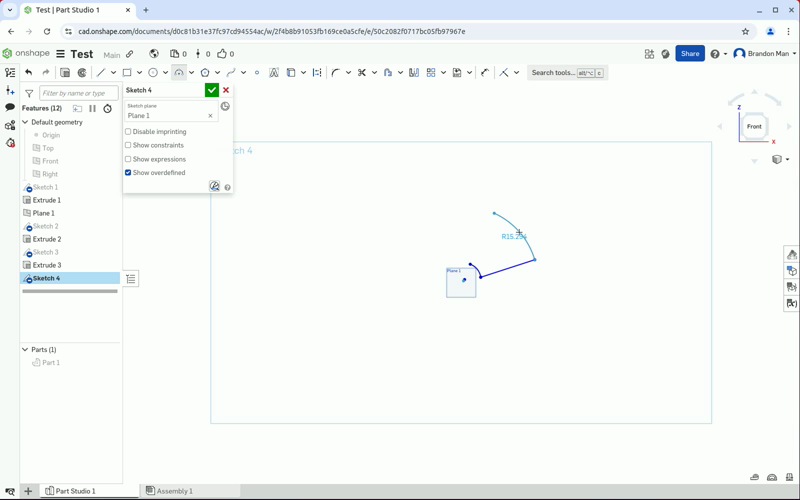
click(519, 231)
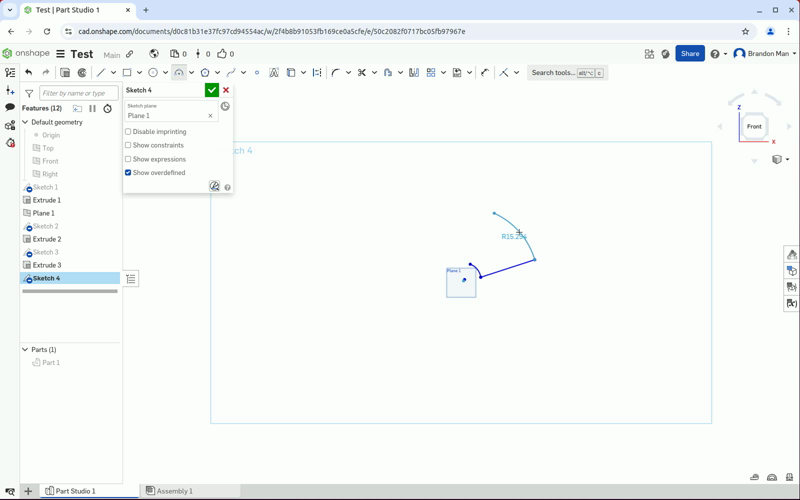
key_up(shift)
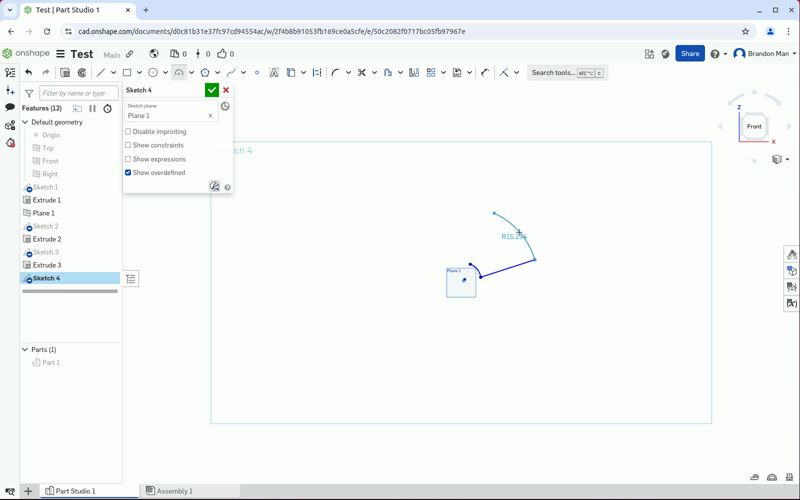
key(esc)
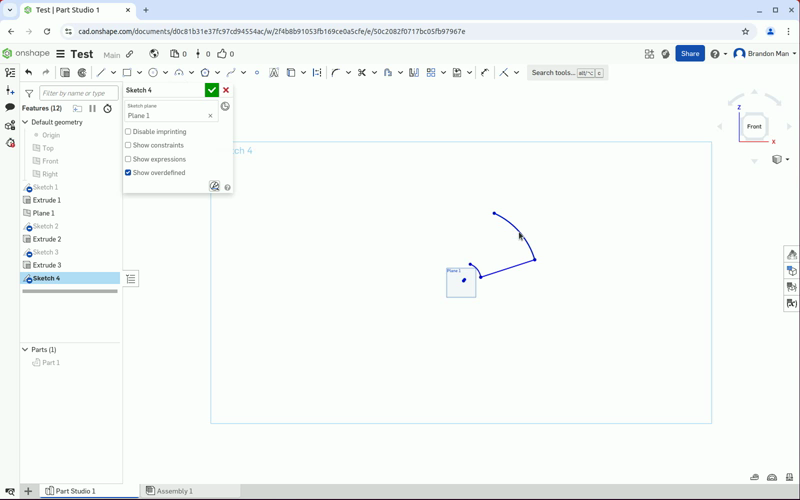
key(l)
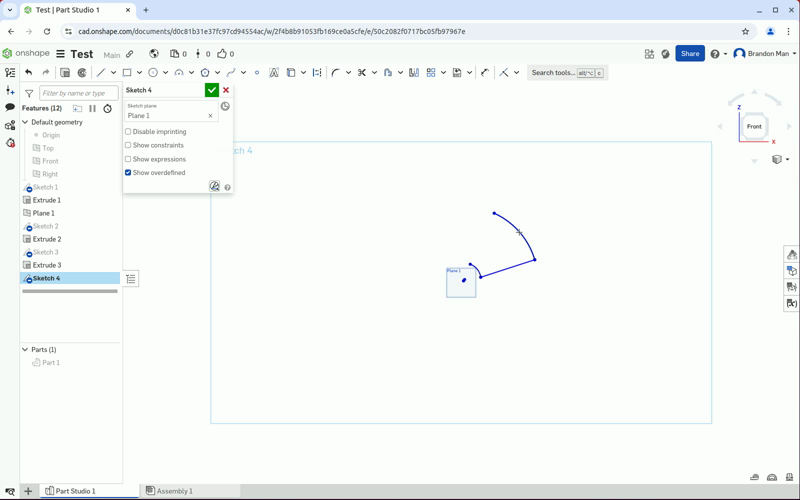
mouse_move(494, 213)
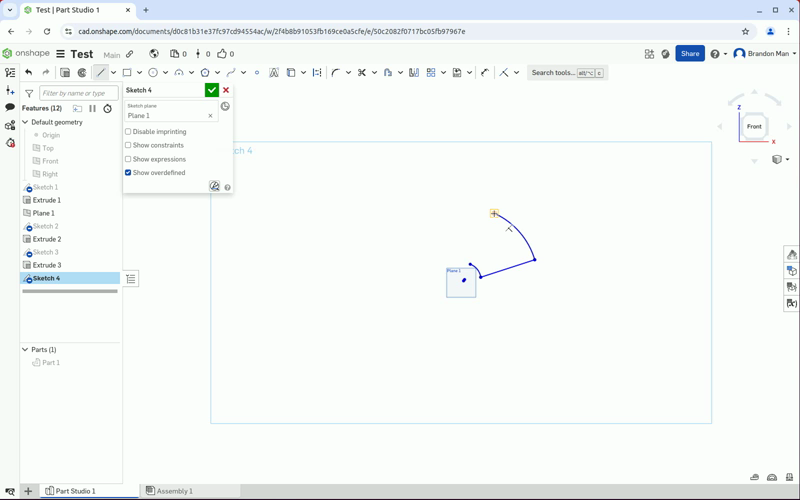
click(494, 213)
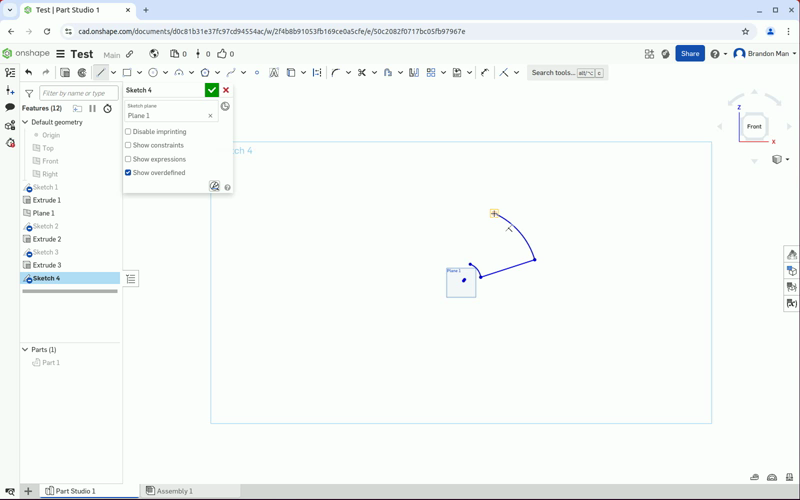
mouse_move(524, 213)
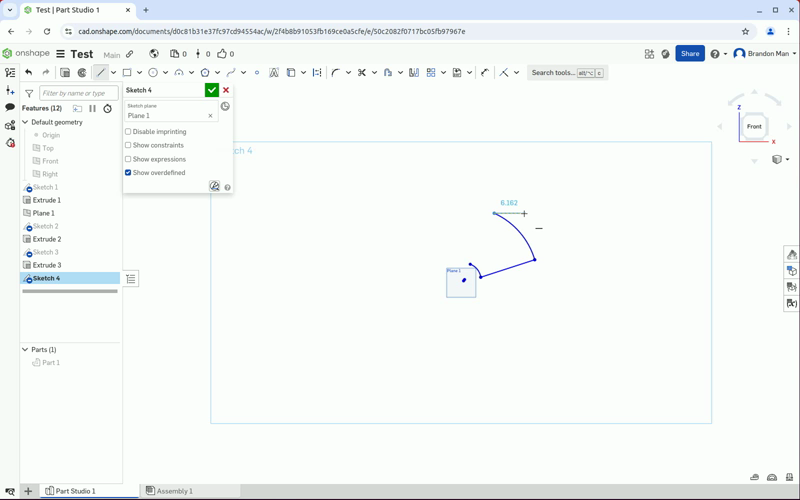
key_down(shift)
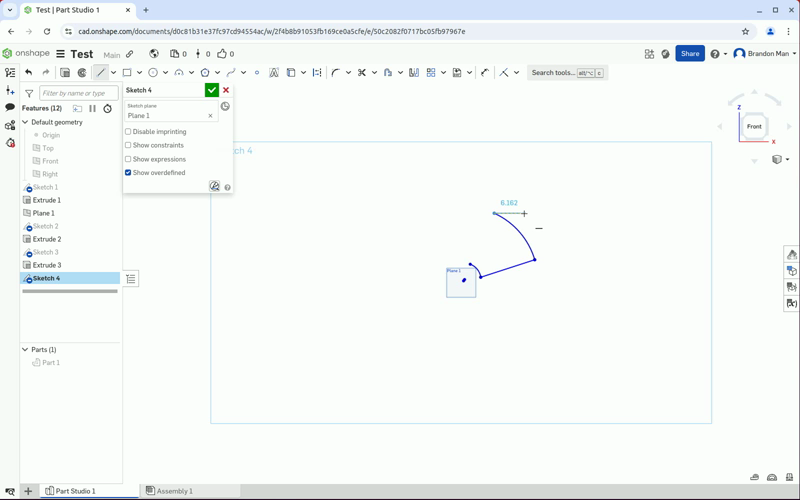
mouse_move(470, 264)
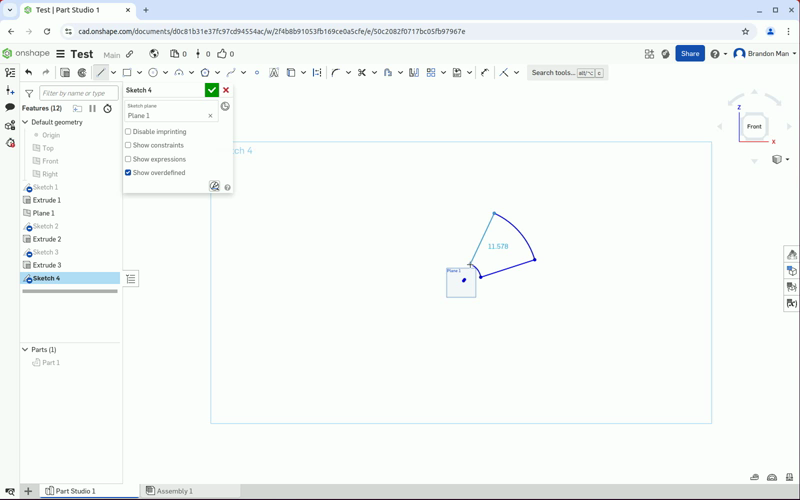
key_up(shift)
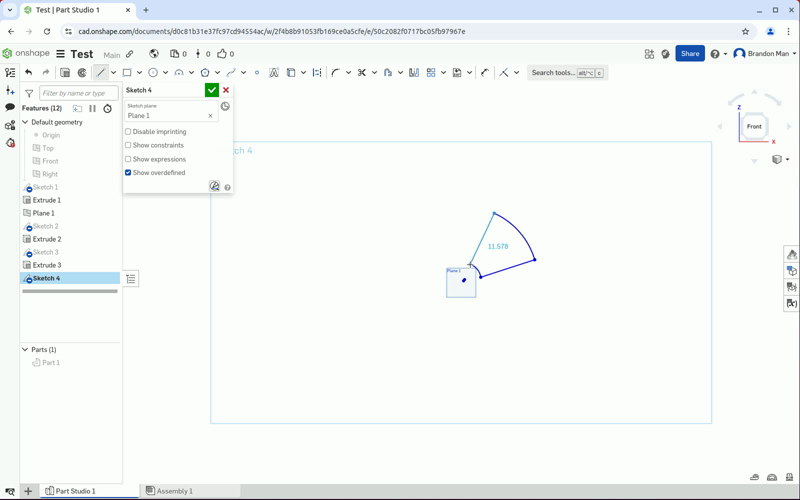
click(470, 264)
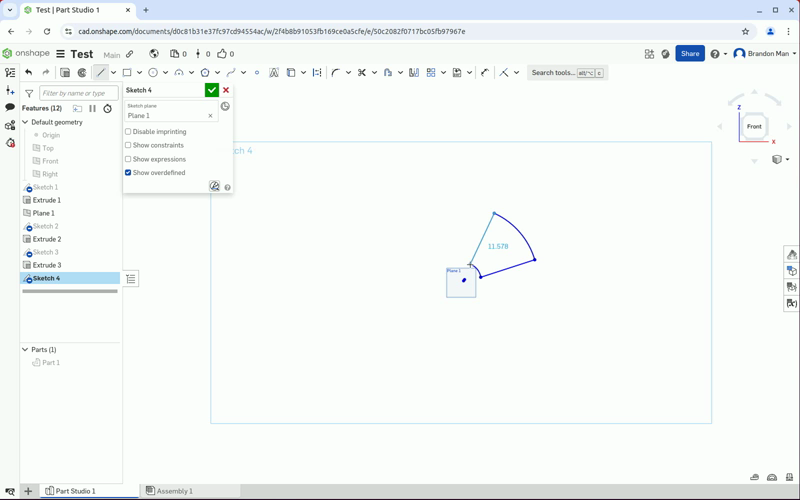
key(esc)
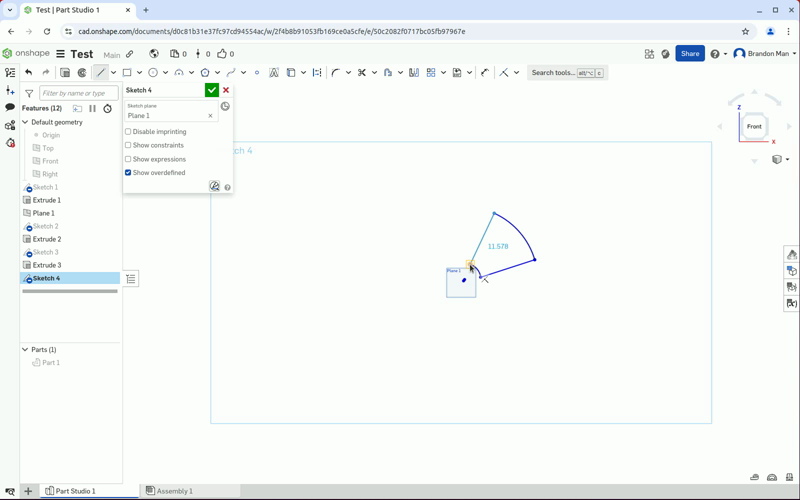
mouse_move(497, 242)
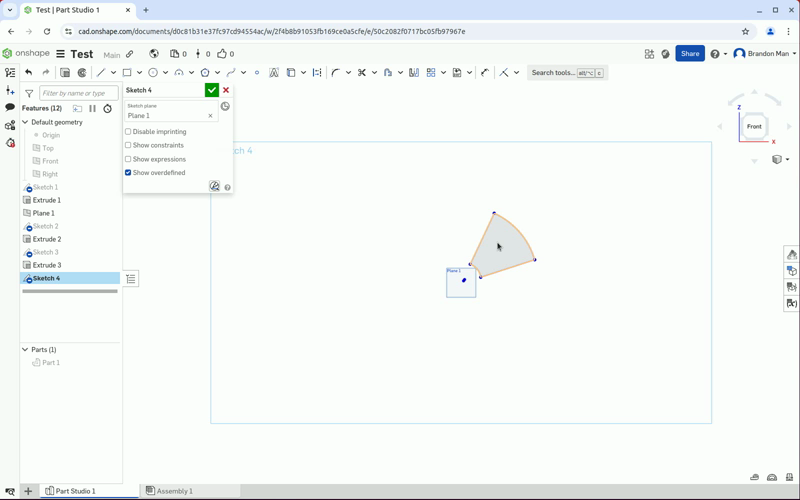
click(497, 242)
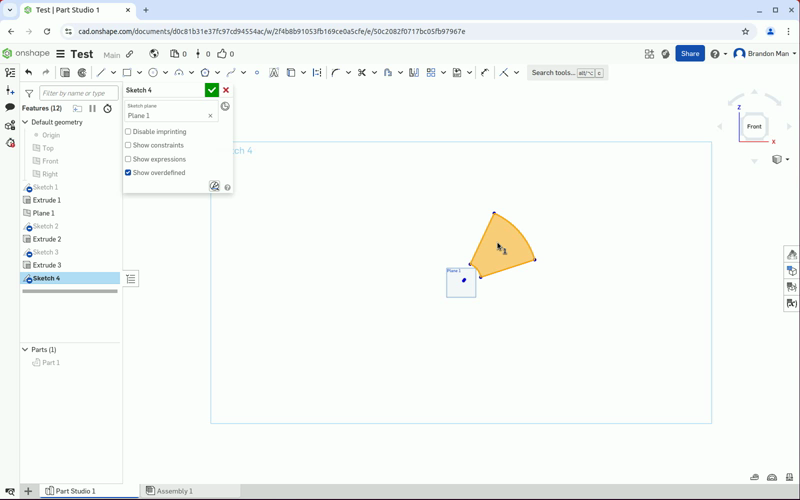
mouse_move(73, 352)
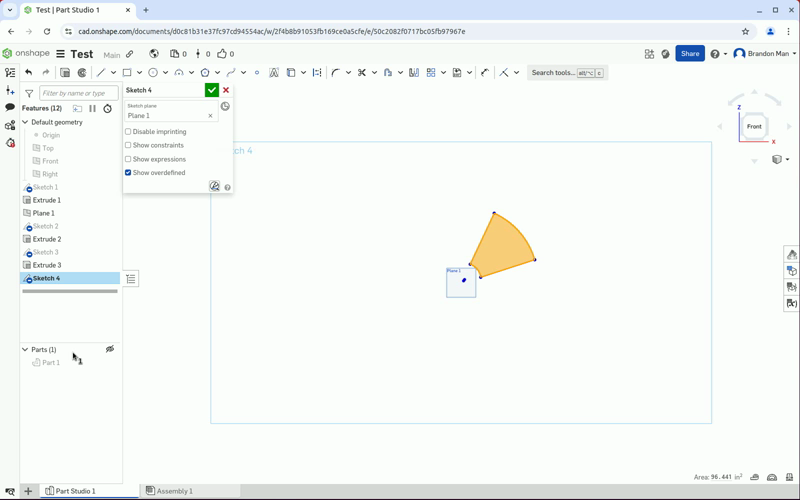
key(shift+y)
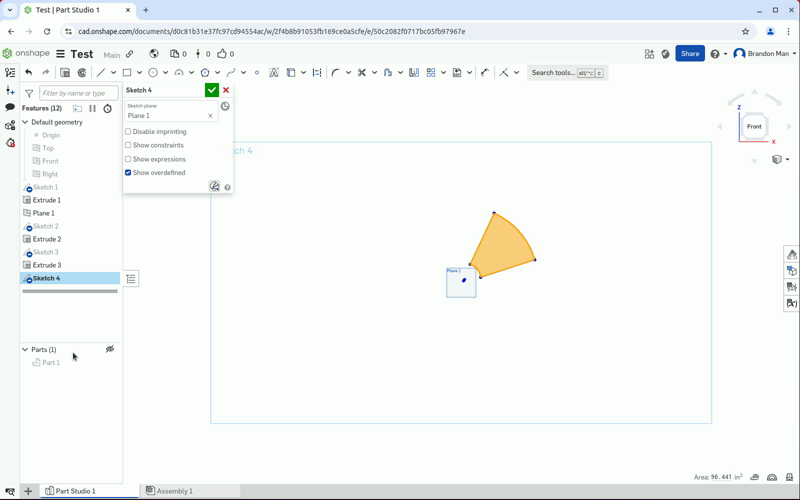
key(shift+e)
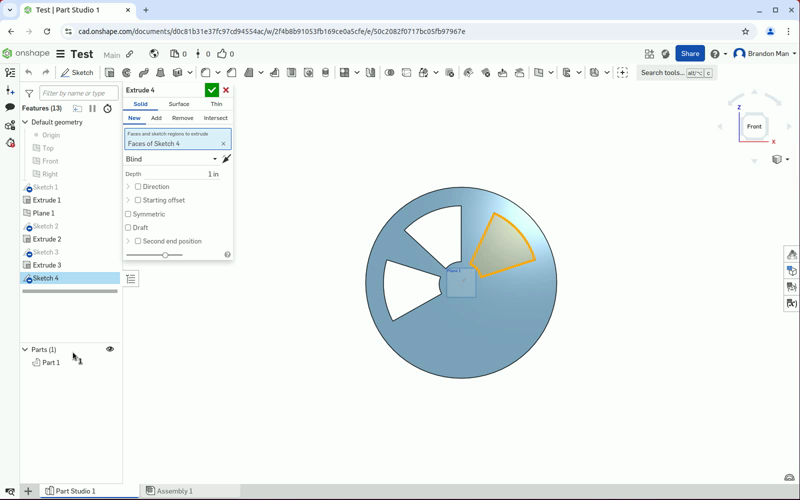
mouse_move(143, 106)
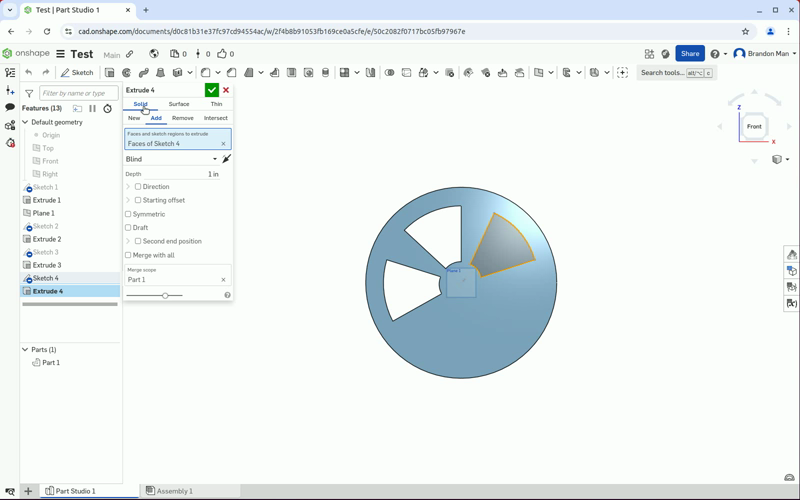
click(143, 106)
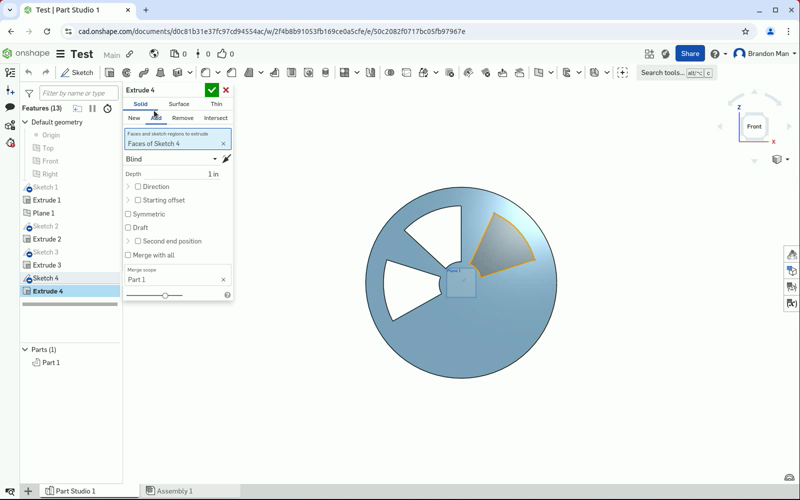
mouse_move(186, 120)
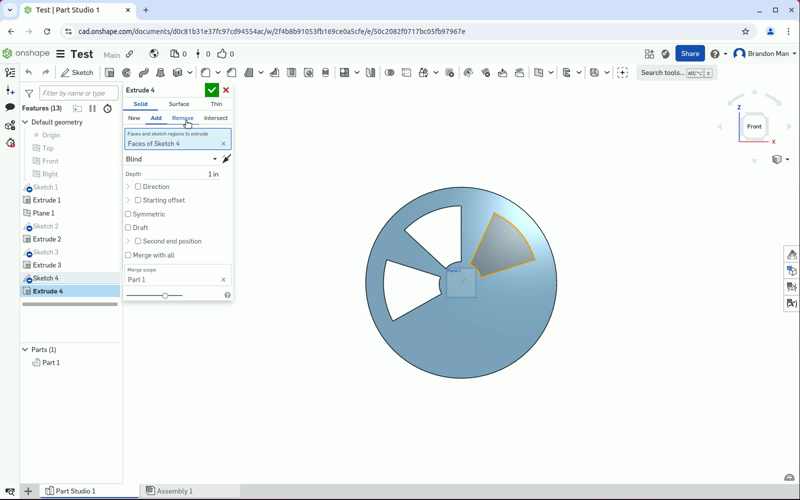
click(186, 120)
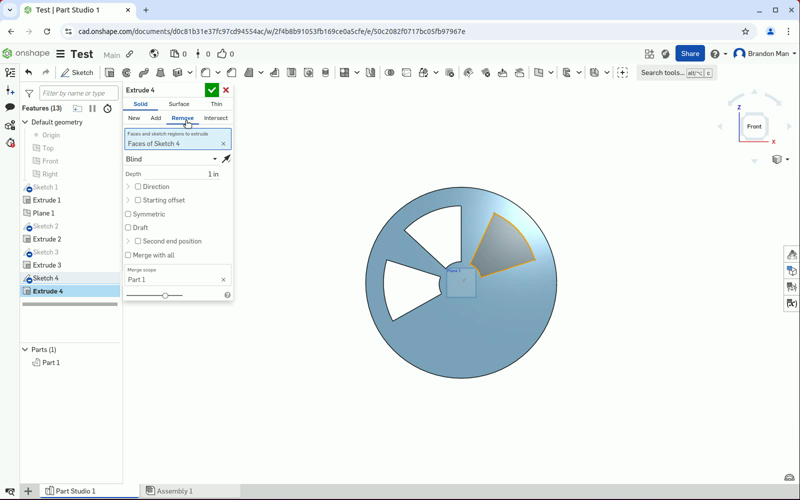
key(tab, 4)
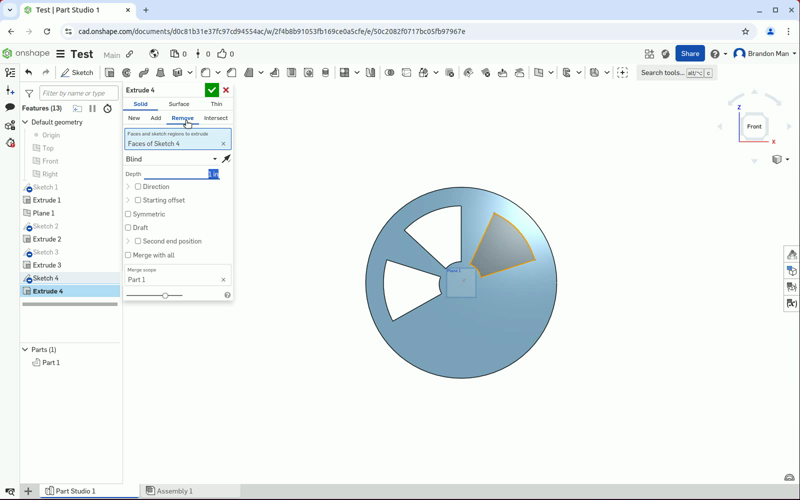
text(23.108)
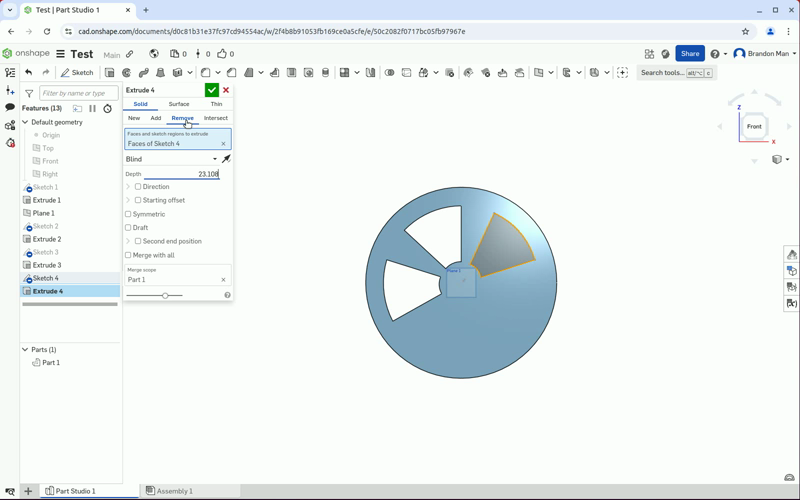
key(tab, 6)
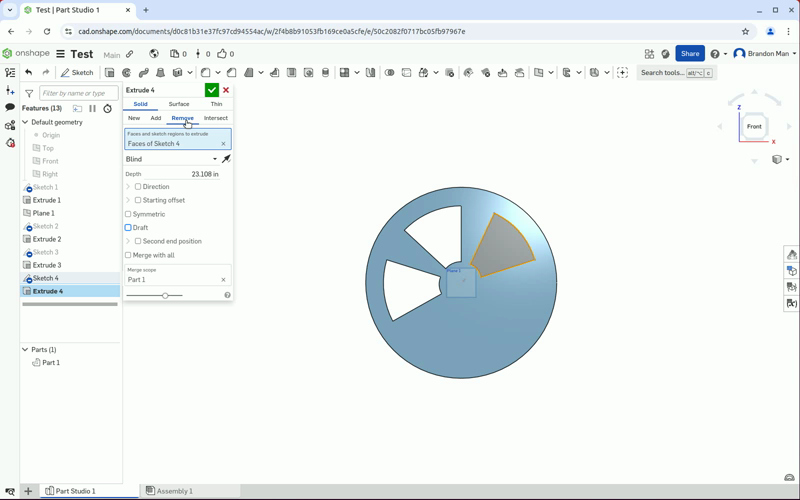
key(space)
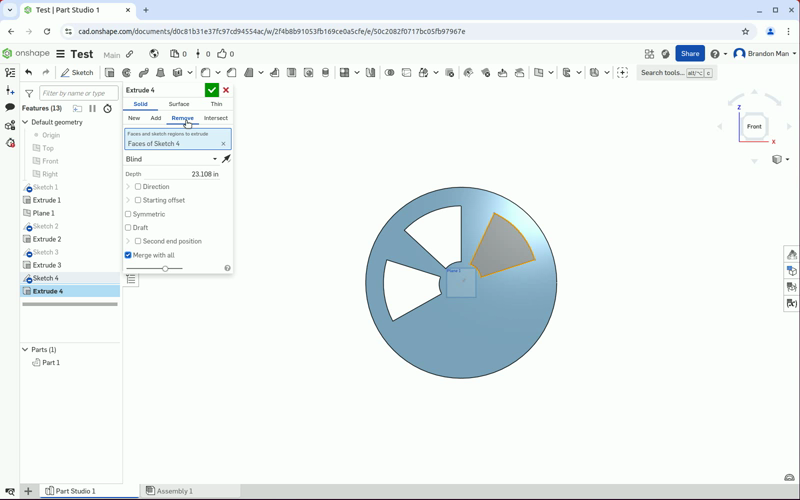
key(enter)
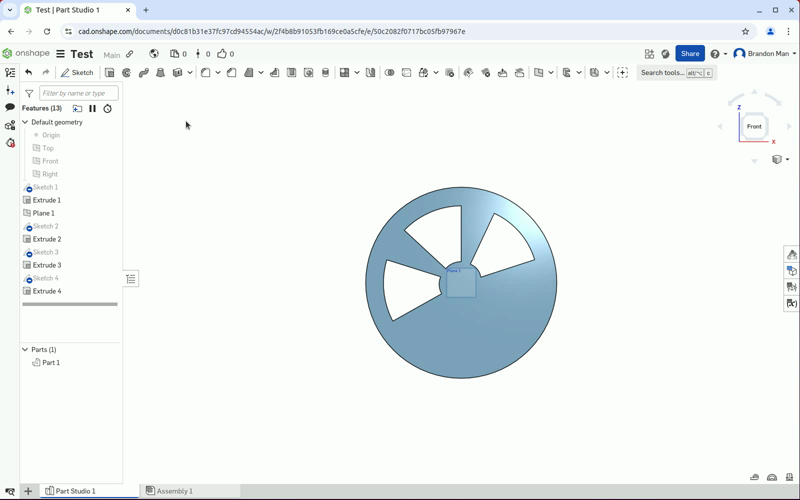
key(shift+h)
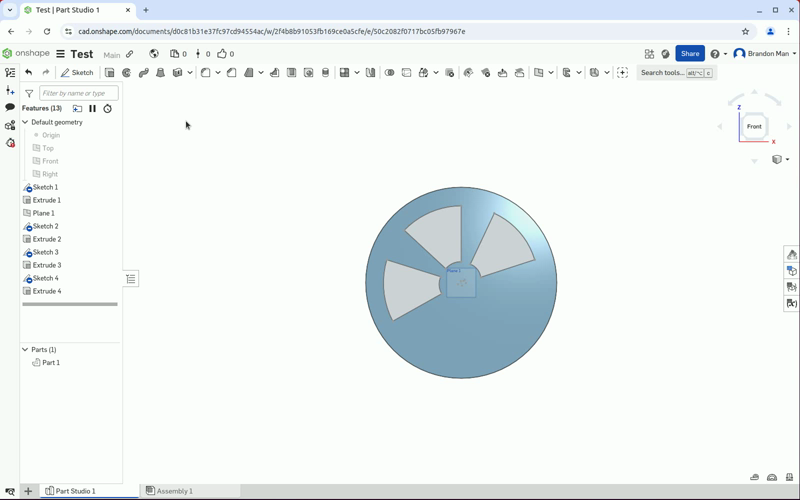
key(shift+h)
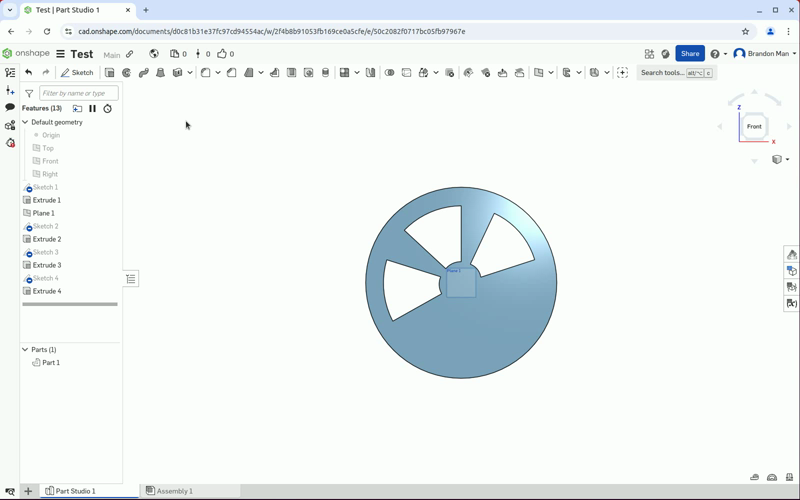
mouse_move(73, 189)
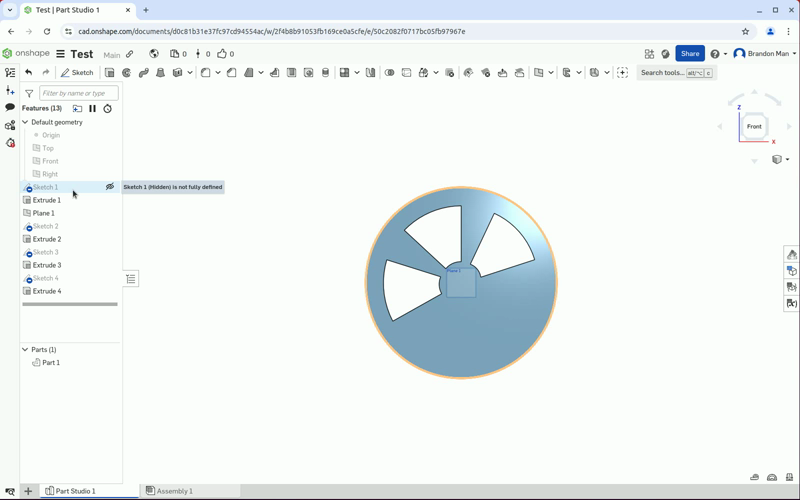
click(73, 189)
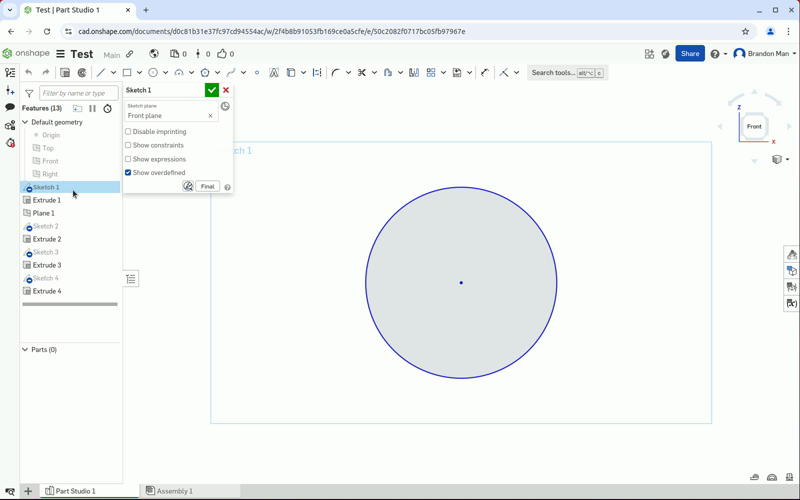
mouse_move(229, 92)
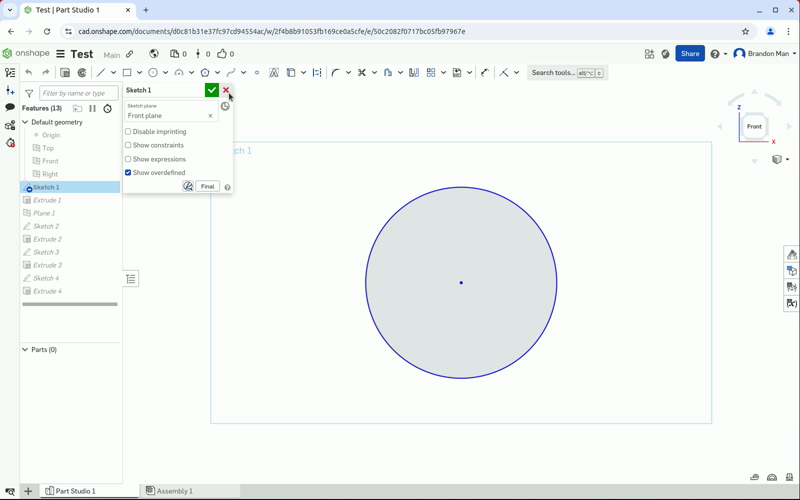
click(229, 92)
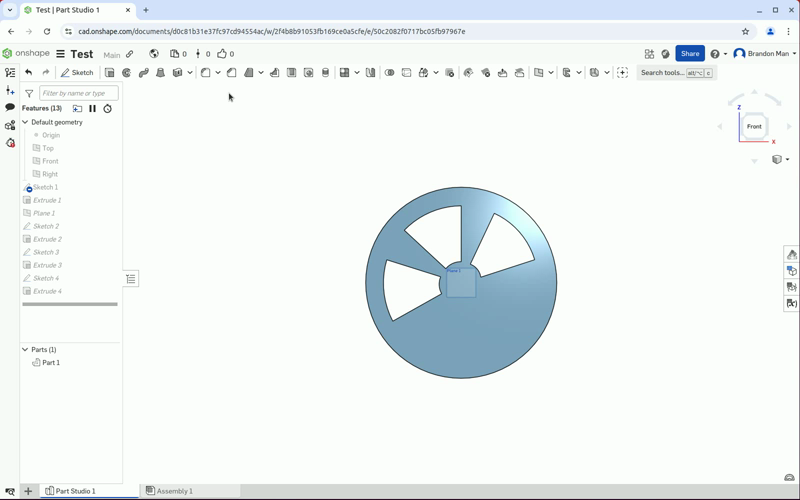
key(shift+s)
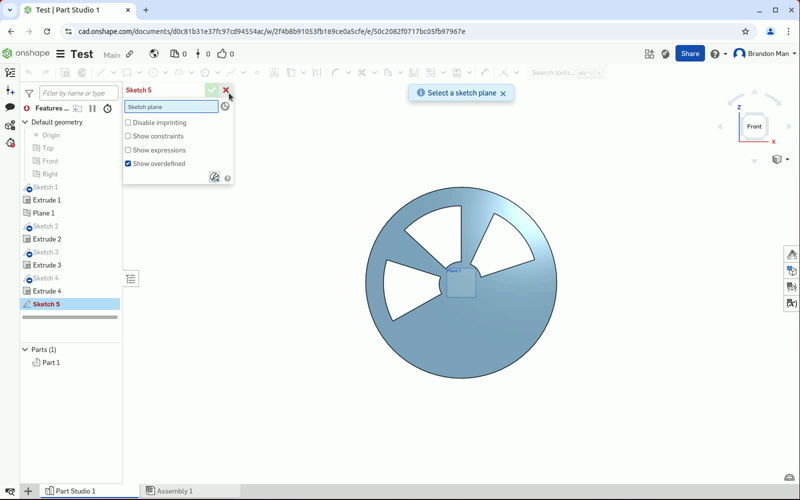
mouse_move(73, 215)
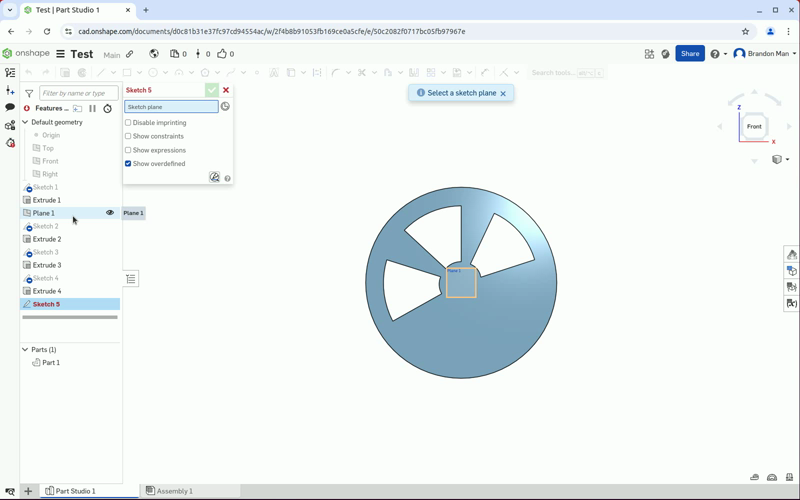
click(73, 215)
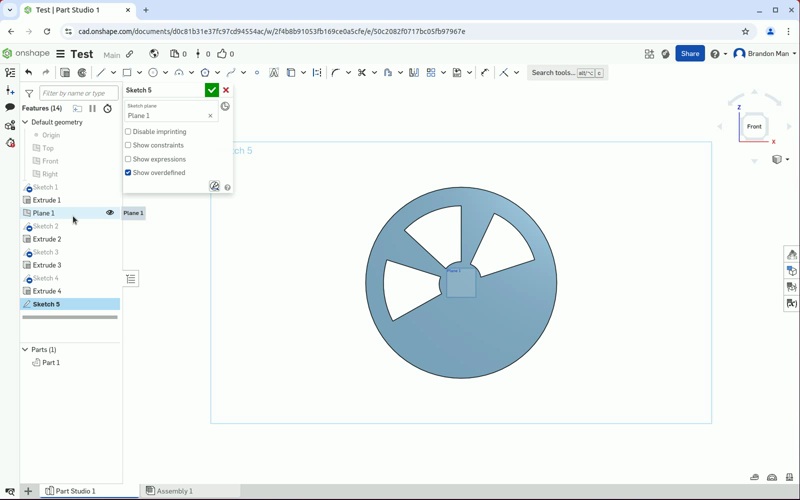
mouse_move(73, 352)
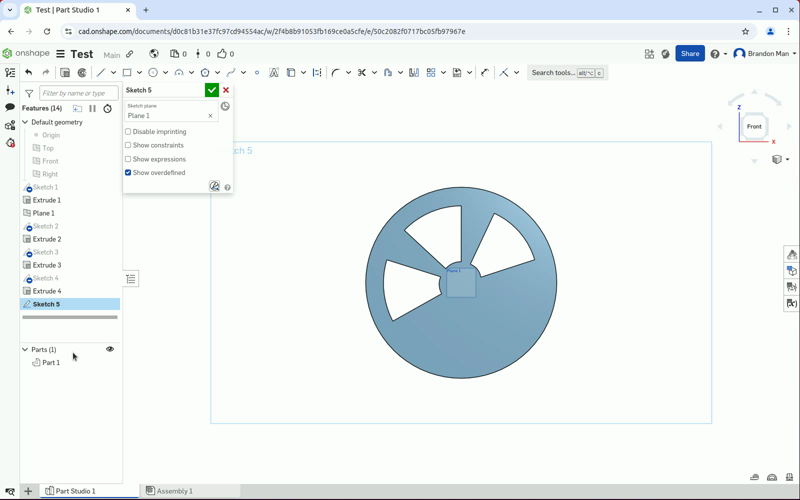
key(y)
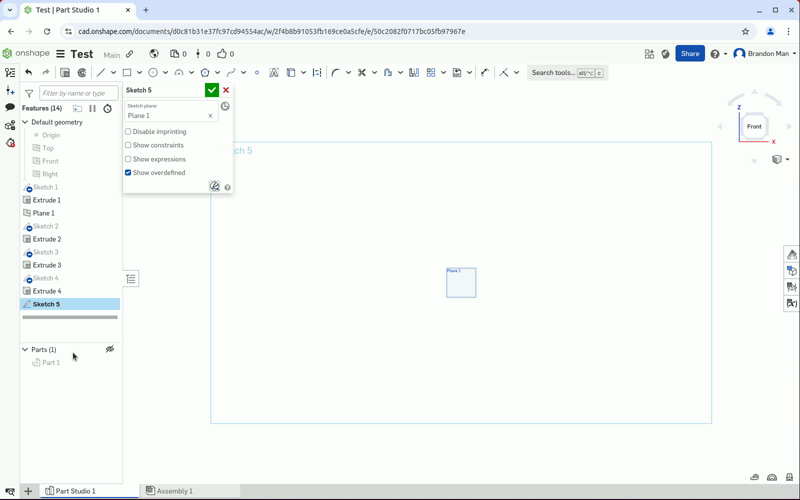
key(l)
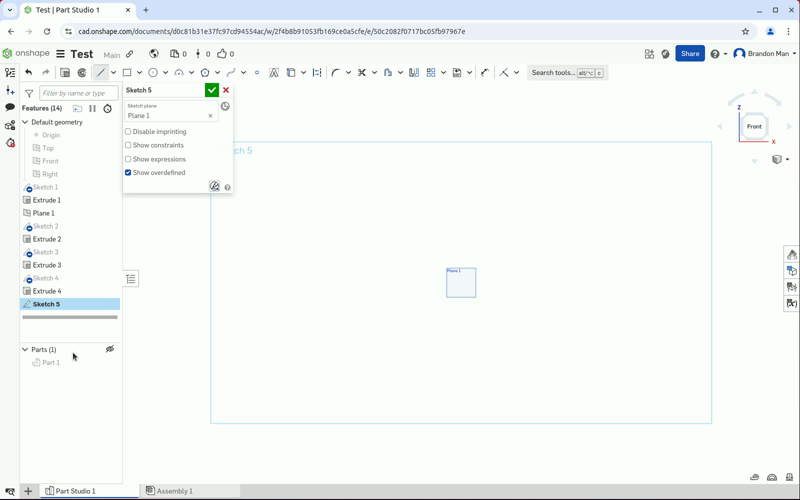
key_down(shift)
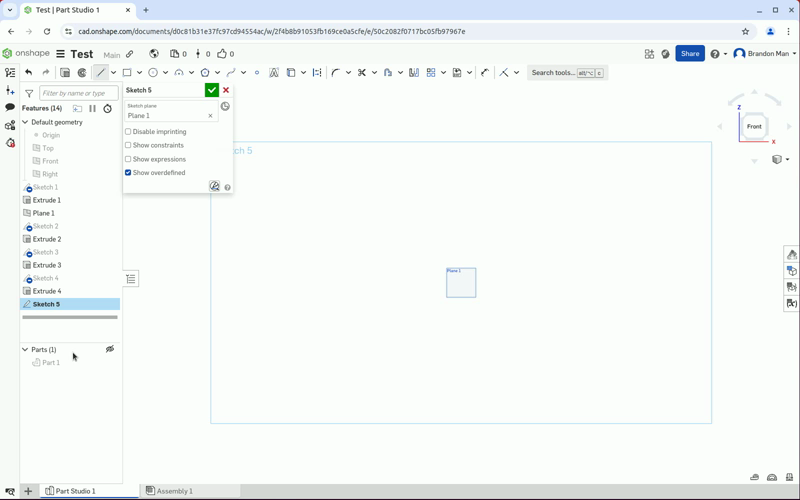
mouse_move(473, 300)
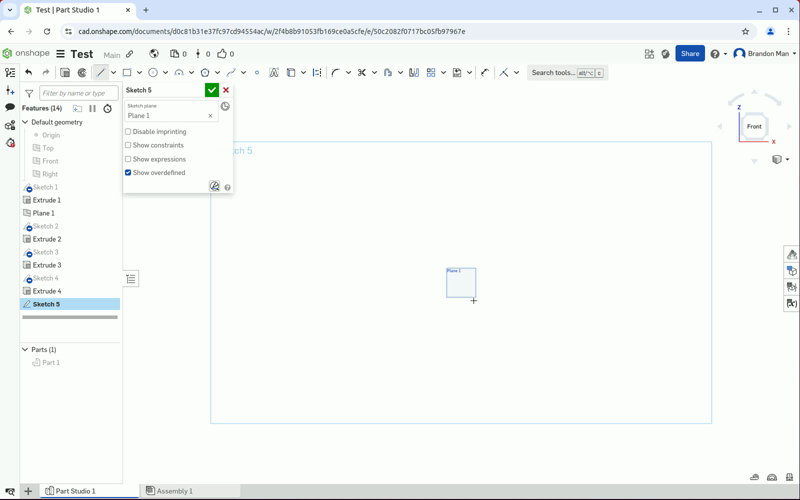
click(473, 300)
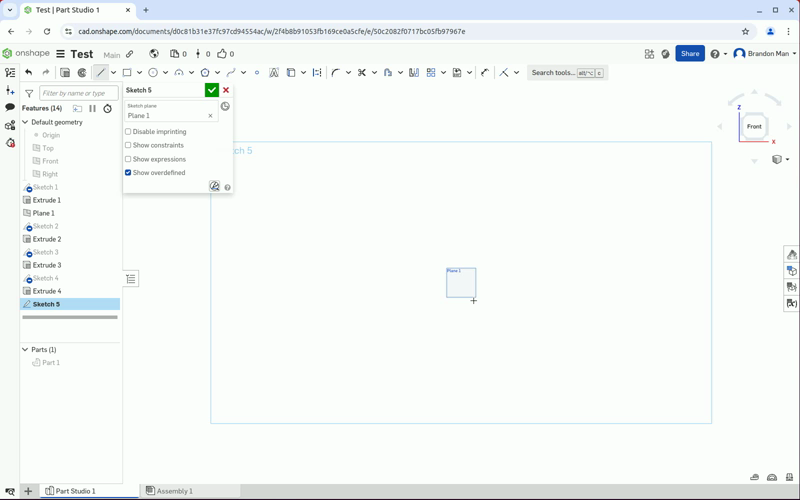
key_up(shift)
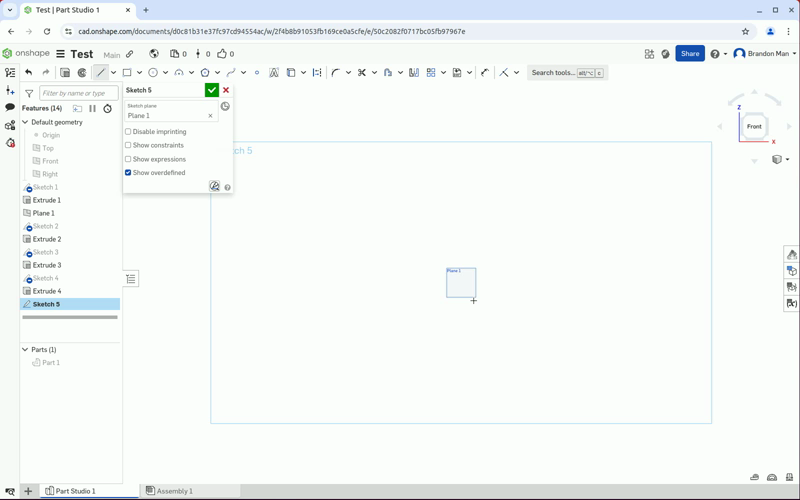
key_down(shift)
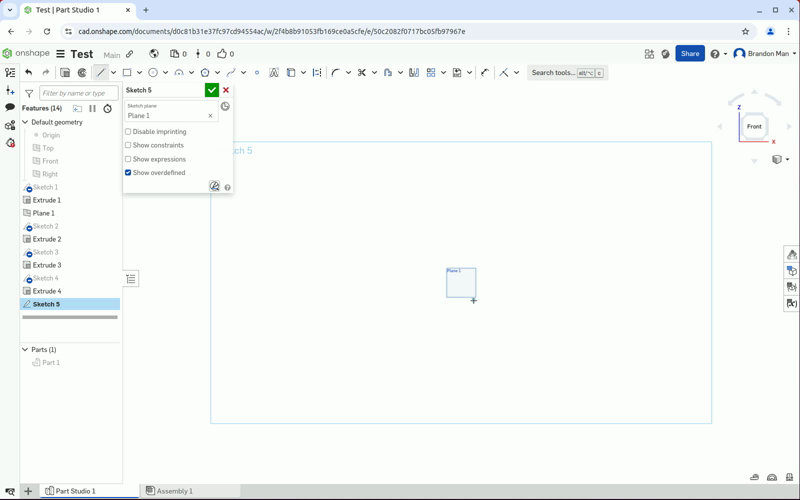
mouse_move(503, 300)
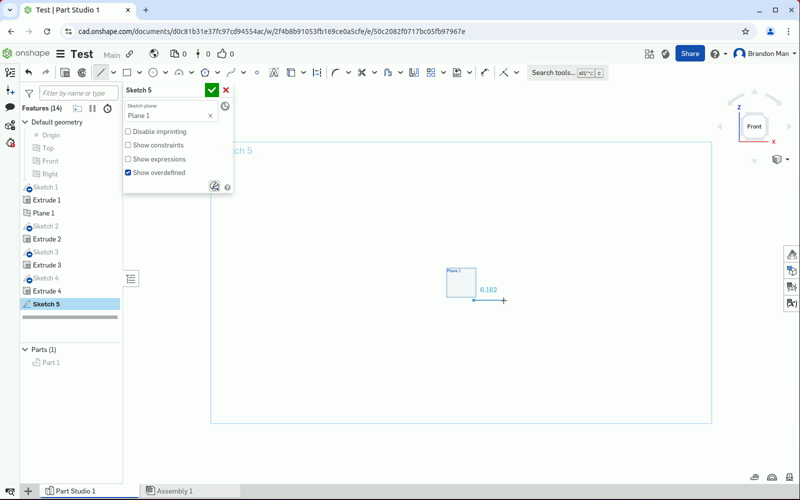
mouse_move(507, 346)
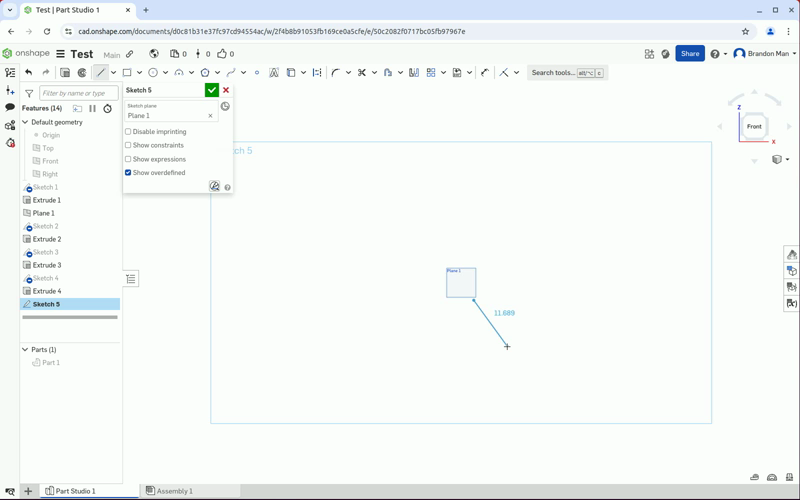
click(507, 346)
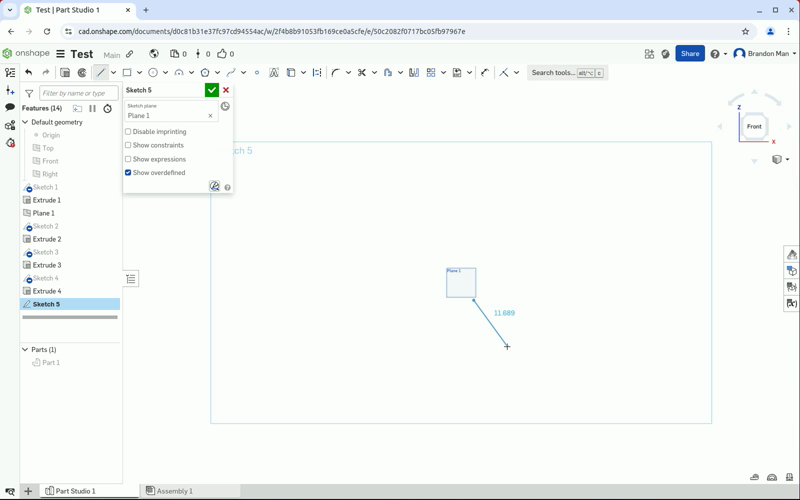
key_up(shift)
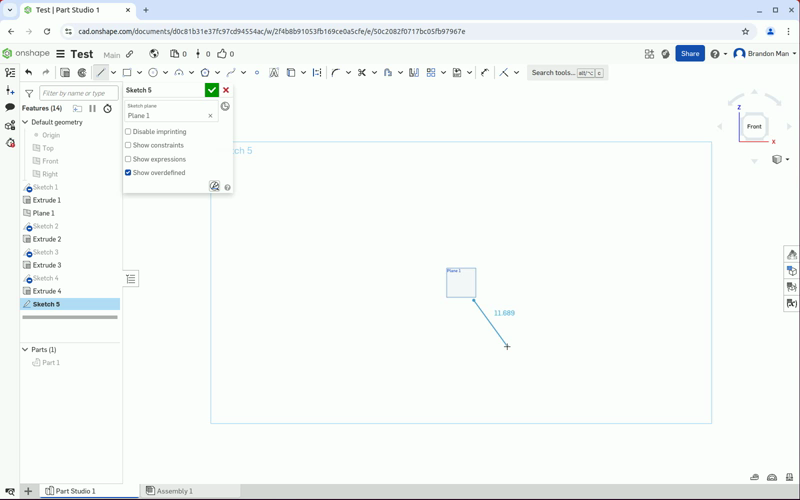
key(esc)
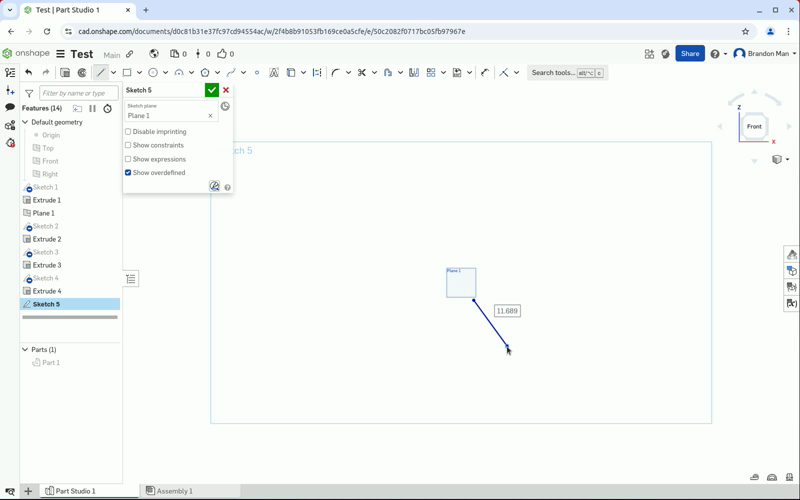
key(a)
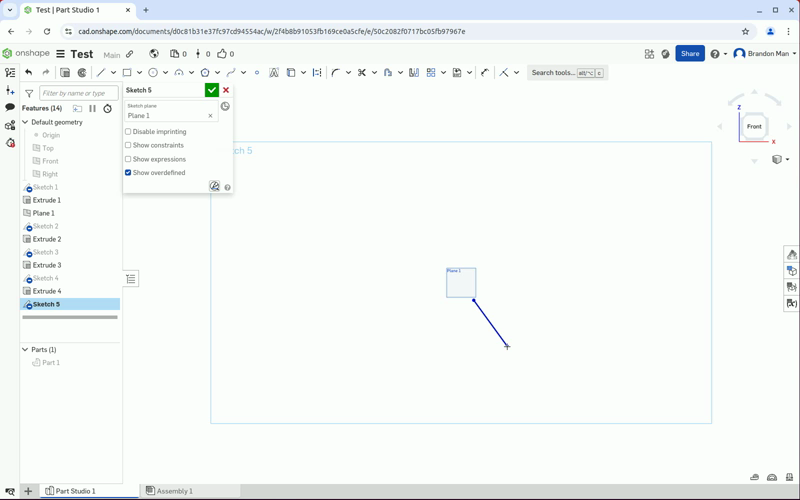
mouse_move(507, 346)
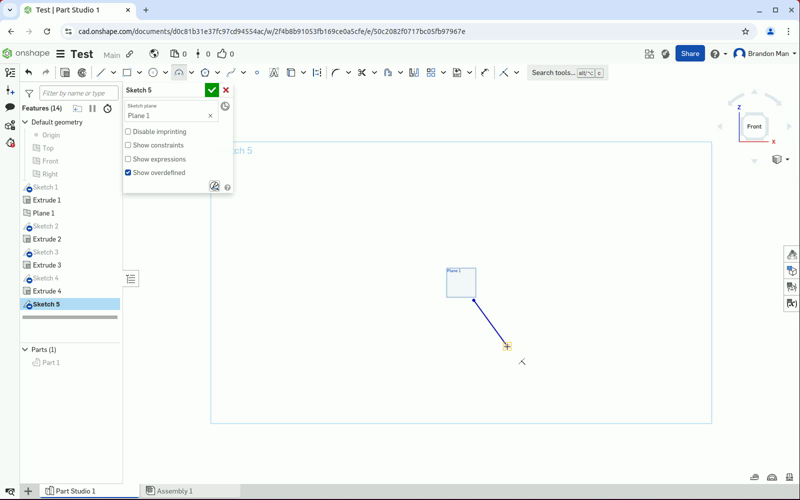
click(507, 346)
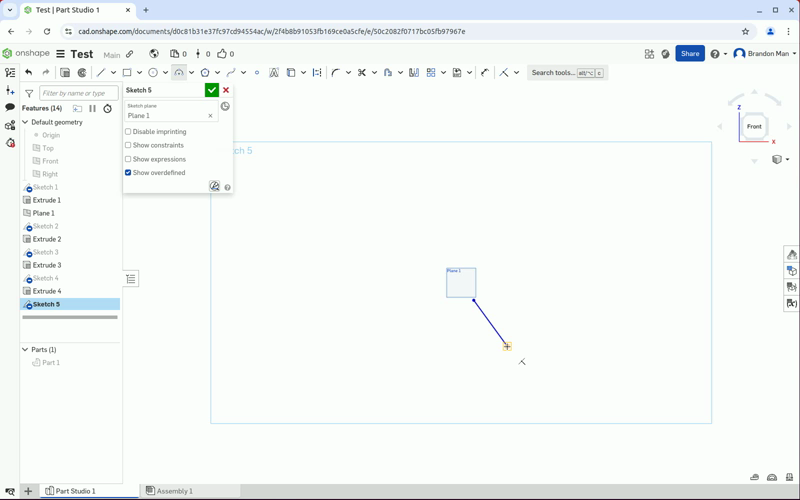
key_down(shift)
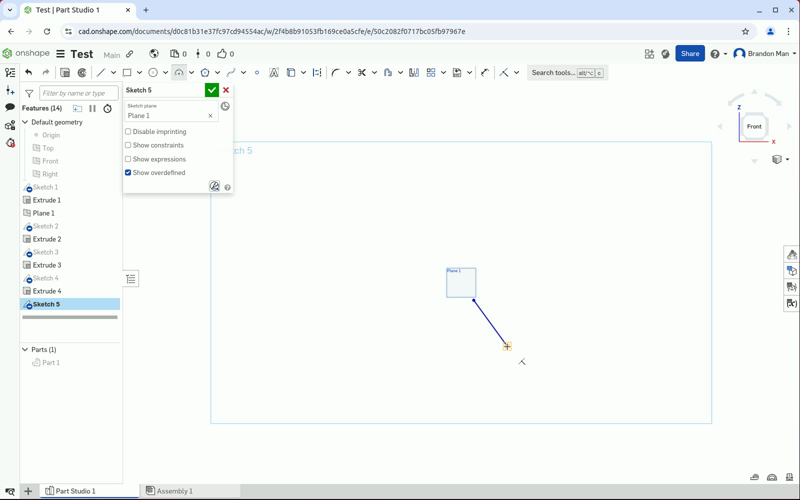
mouse_move(538, 292)
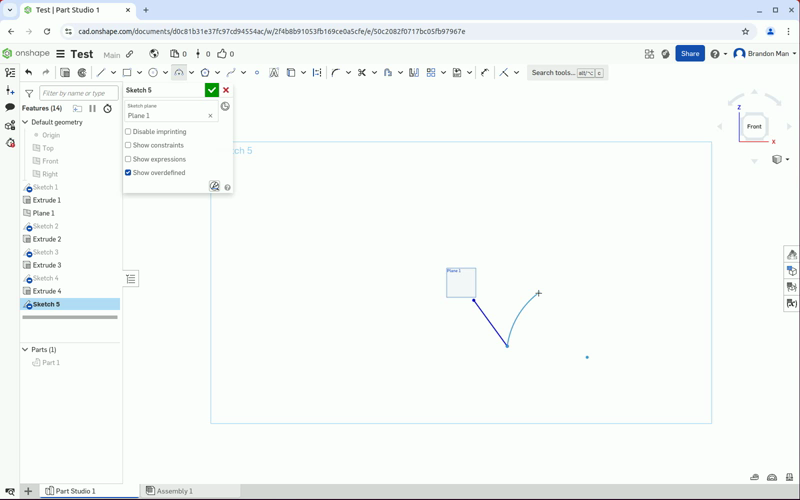
click(538, 292)
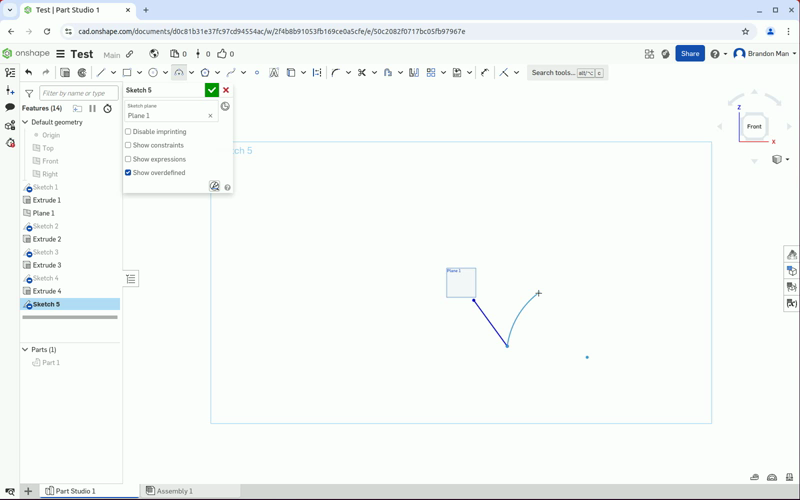
mouse_move(528, 322)
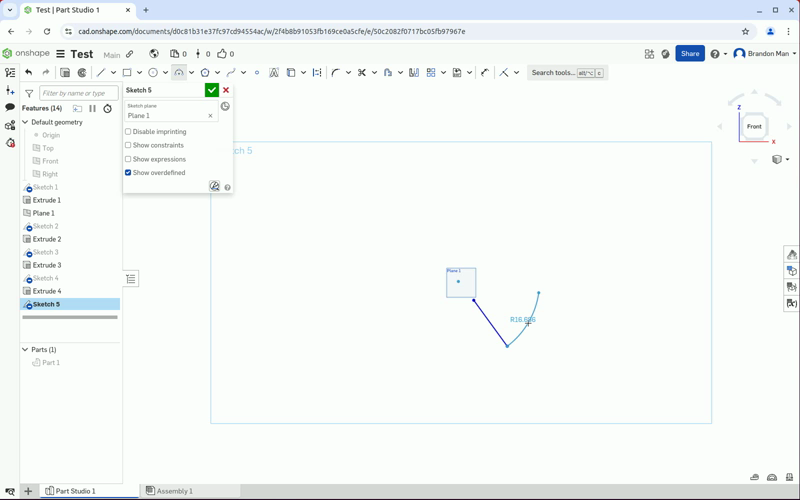
click(528, 322)
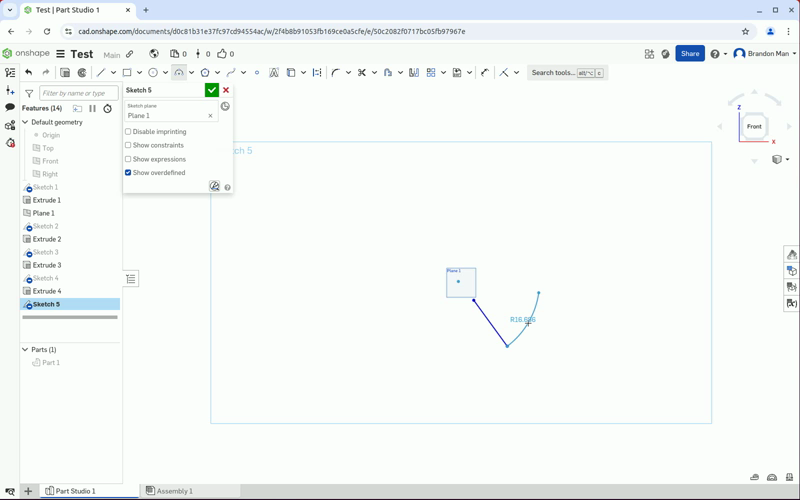
key_up(shift)
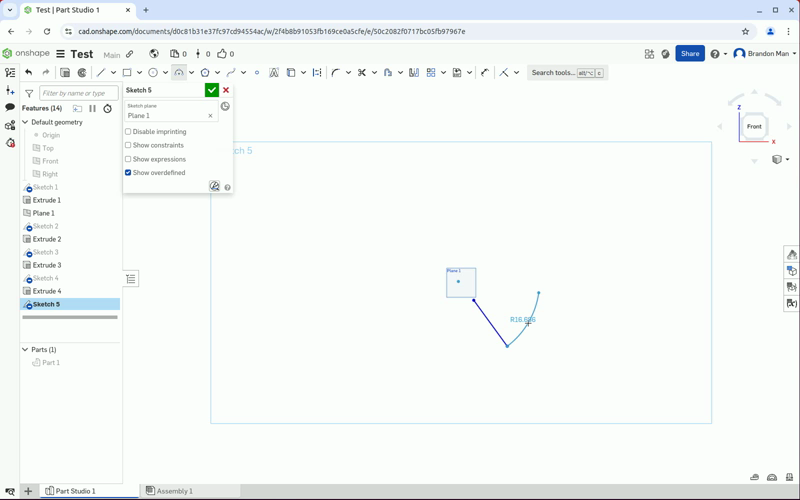
key(esc)
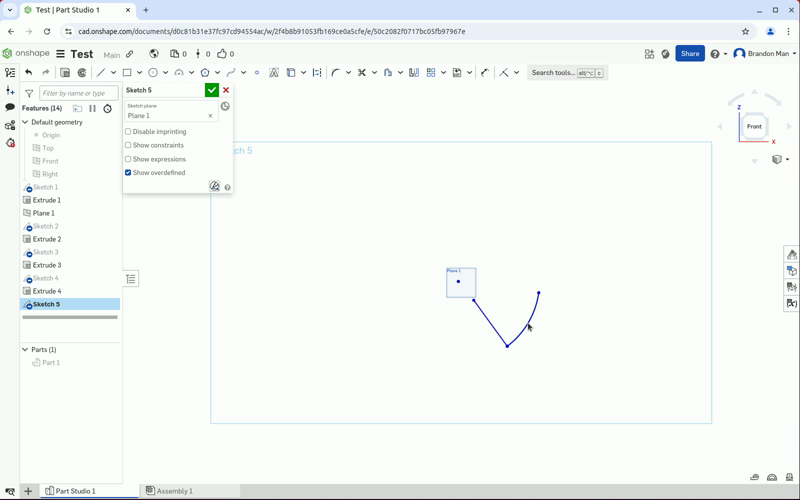
key(l)
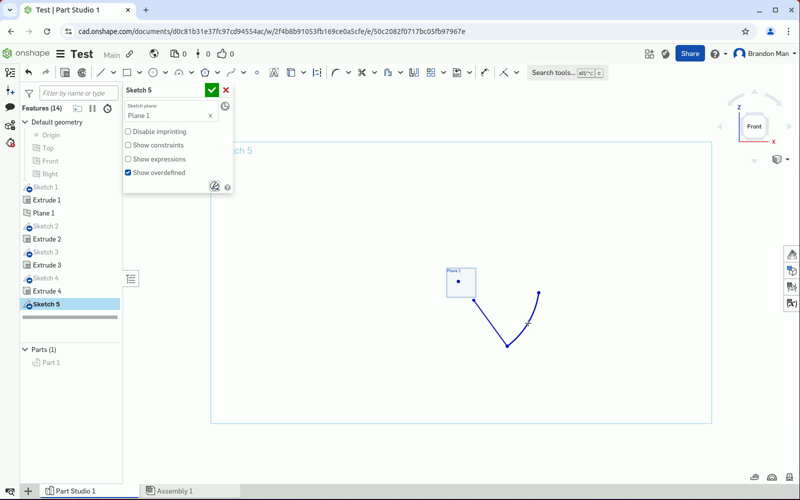
mouse_move(538, 292)
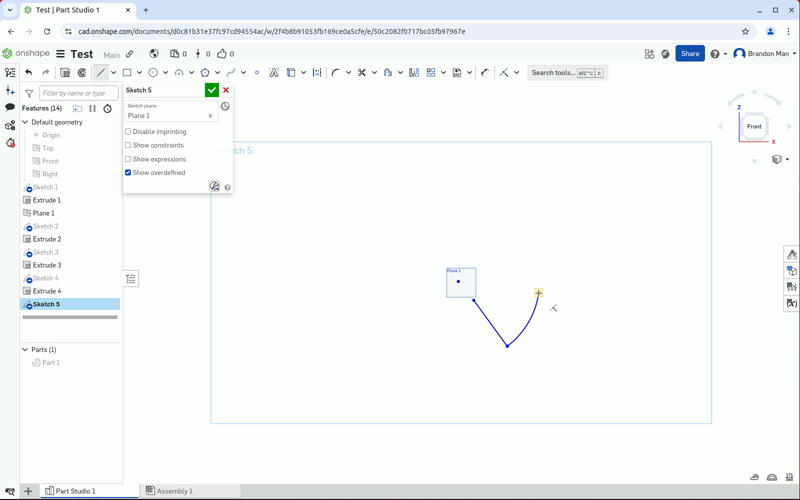
click(538, 292)
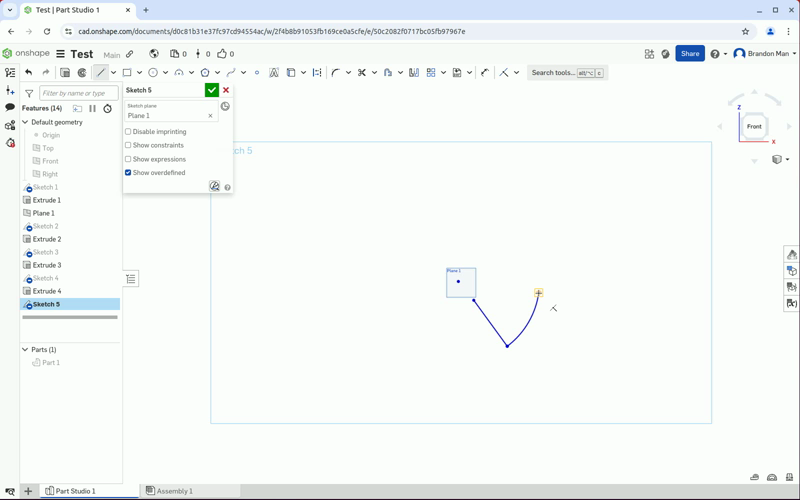
key_down(shift)
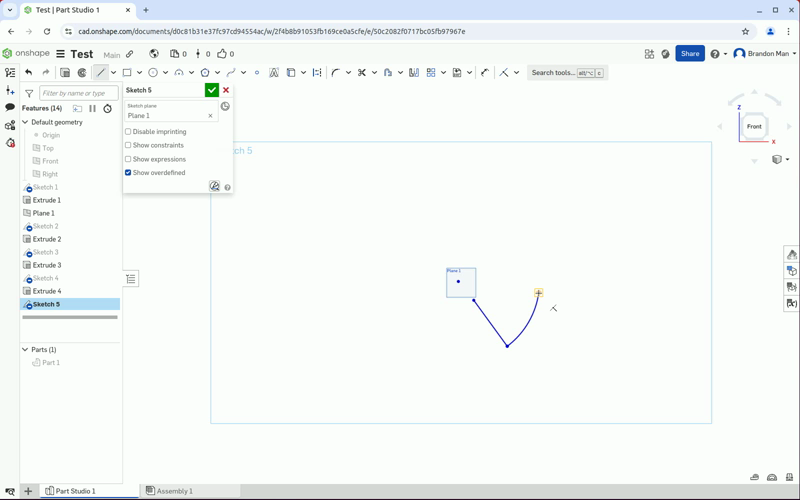
mouse_move(568, 292)
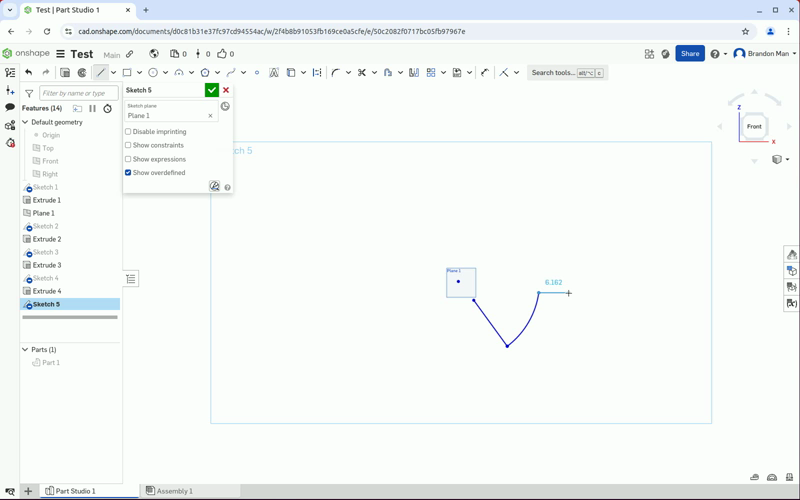
mouse_move(482, 286)
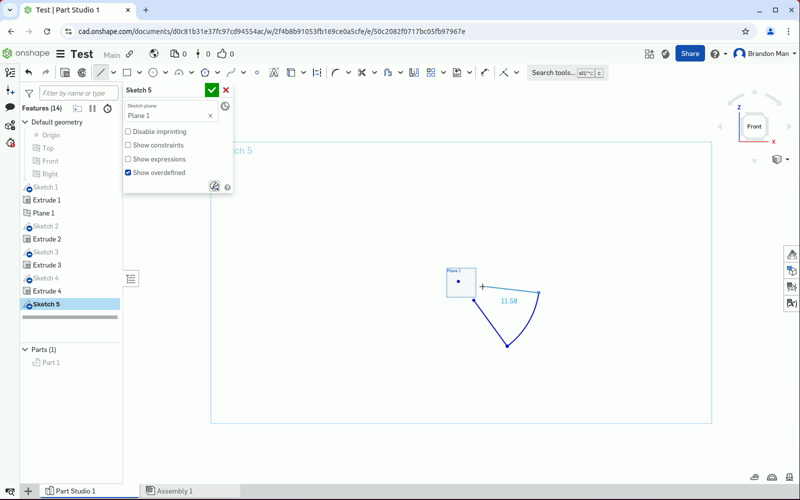
click(482, 286)
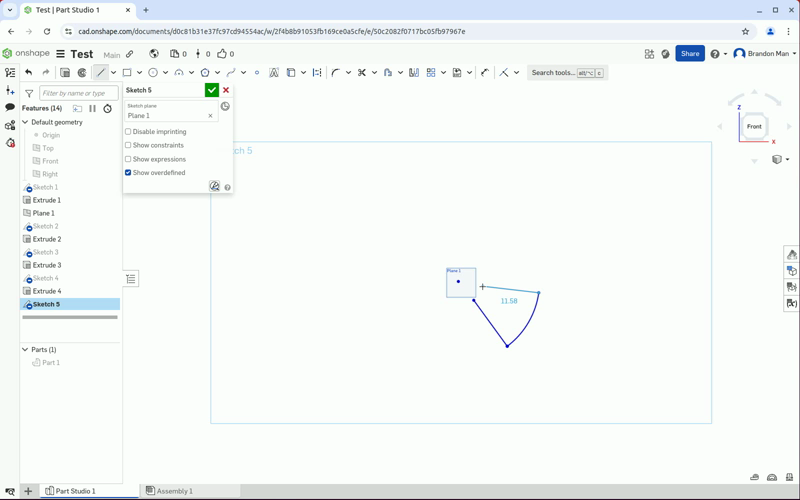
key_up(shift)
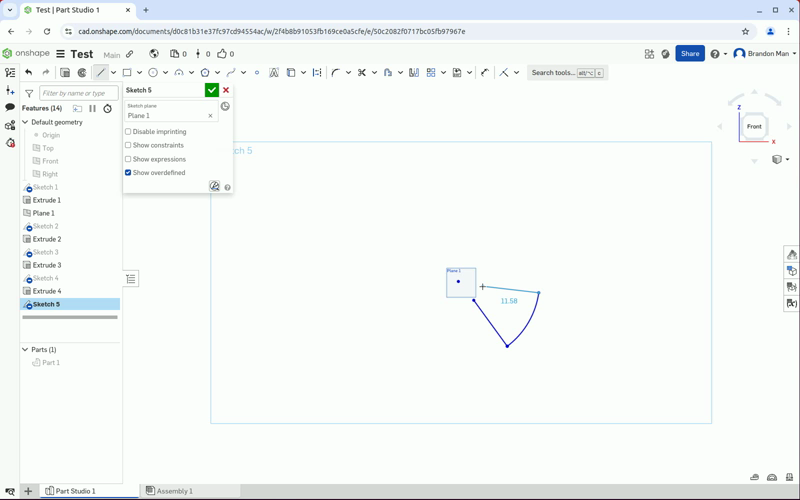
key(esc)
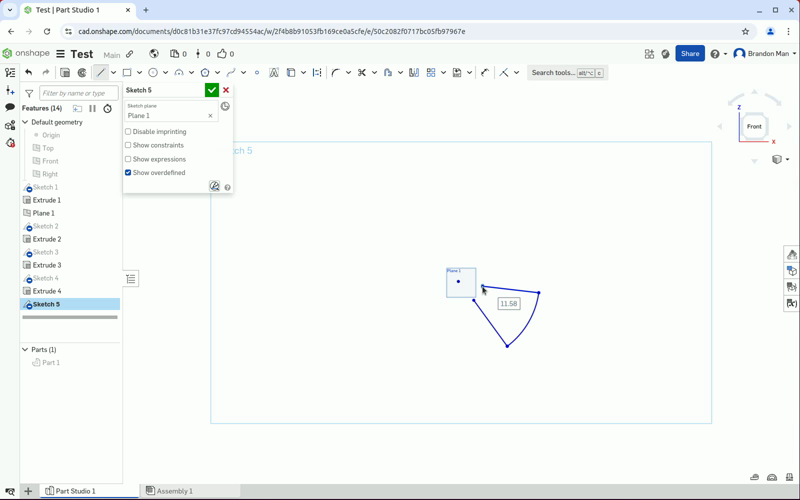
key(a)
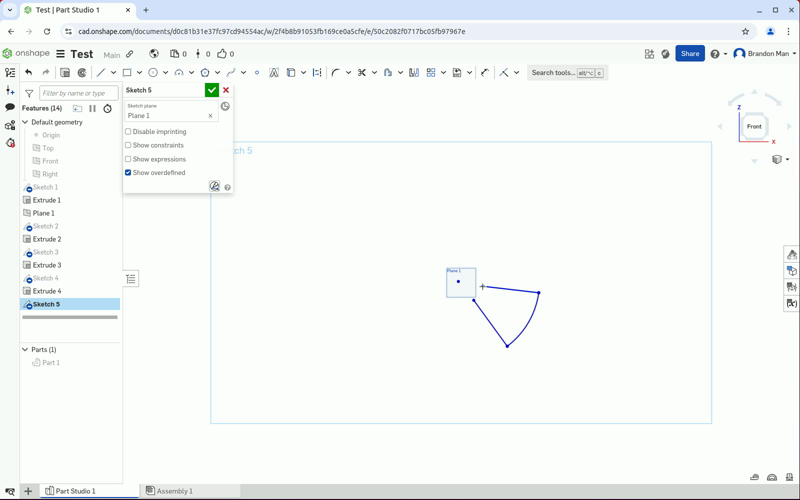
mouse_move(482, 286)
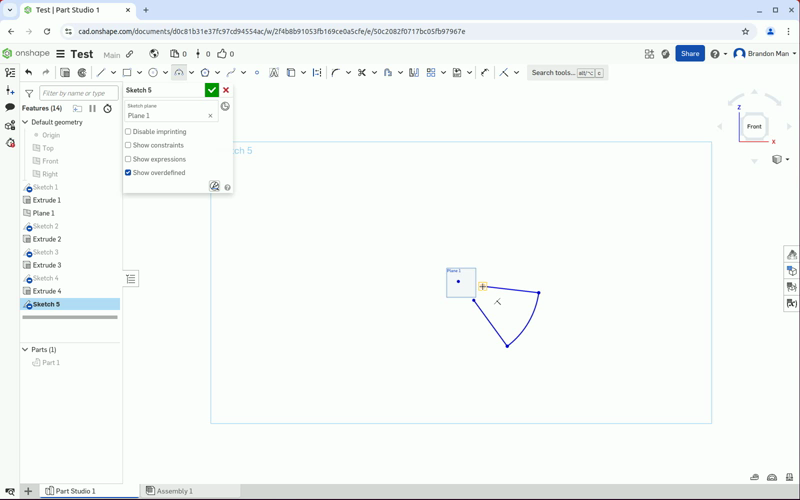
click(482, 286)
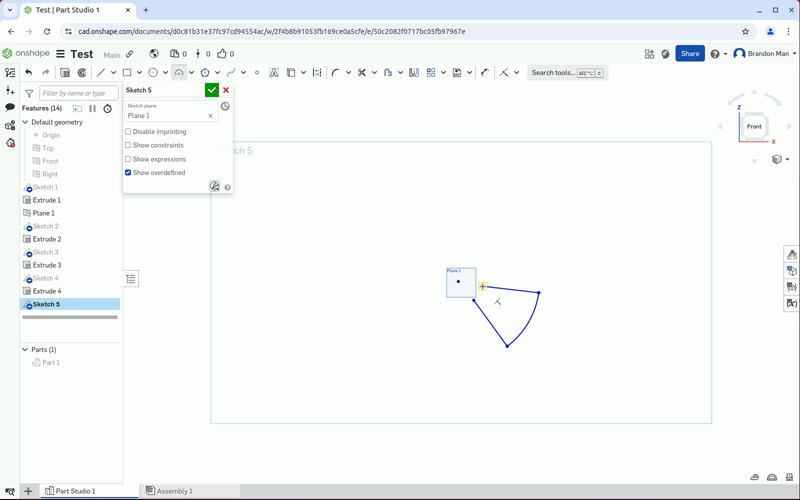
mouse_move(473, 300)
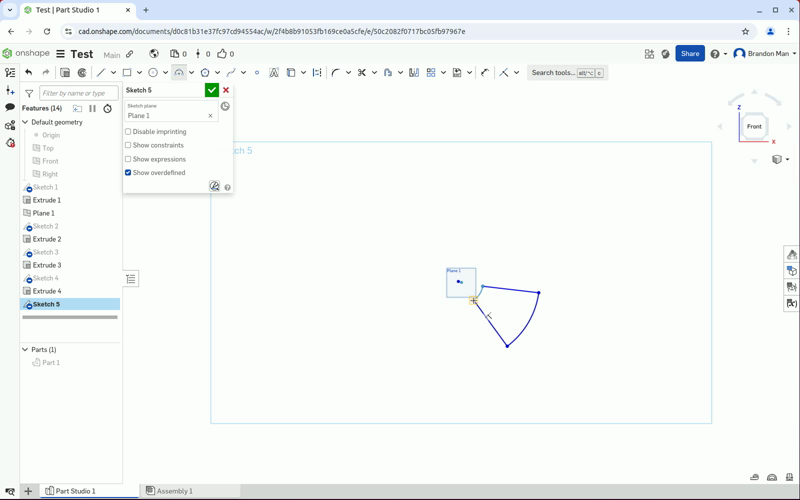
click(473, 300)
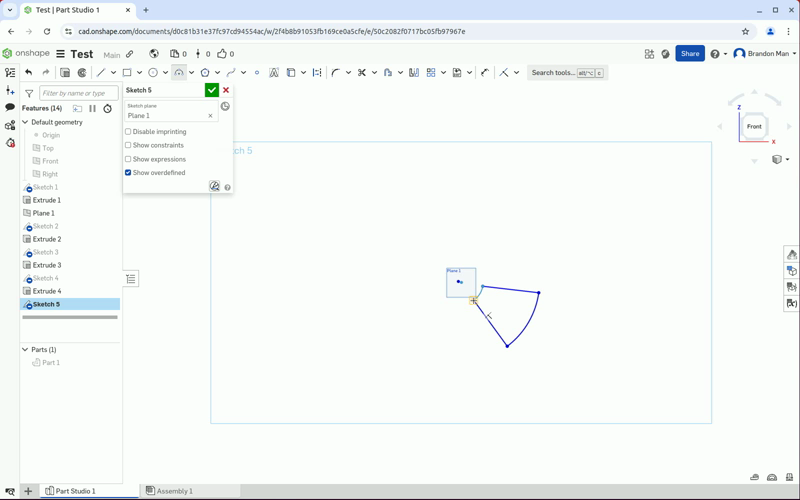
key_down(shift)
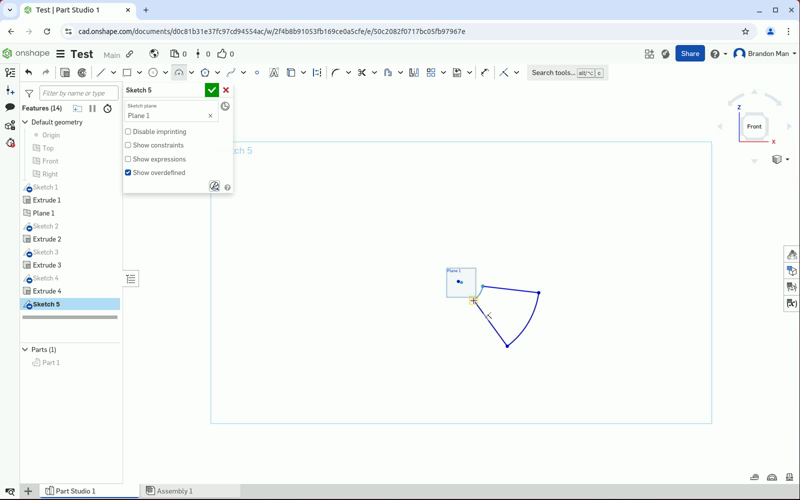
mouse_move(479, 294)
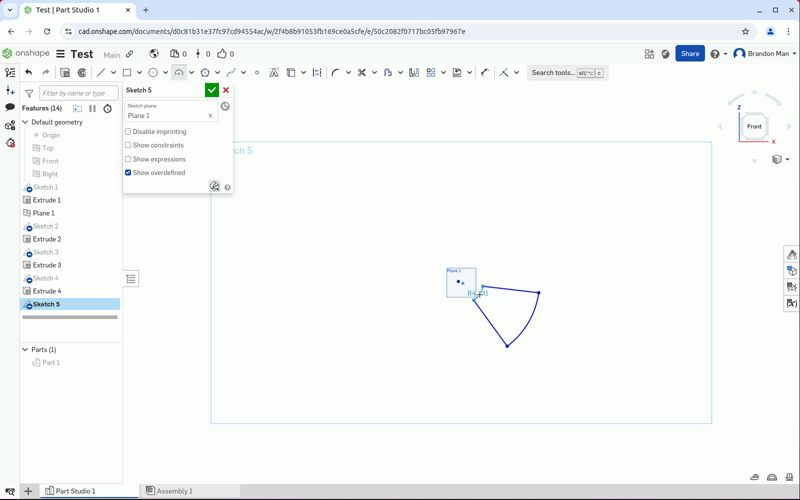
click(479, 294)
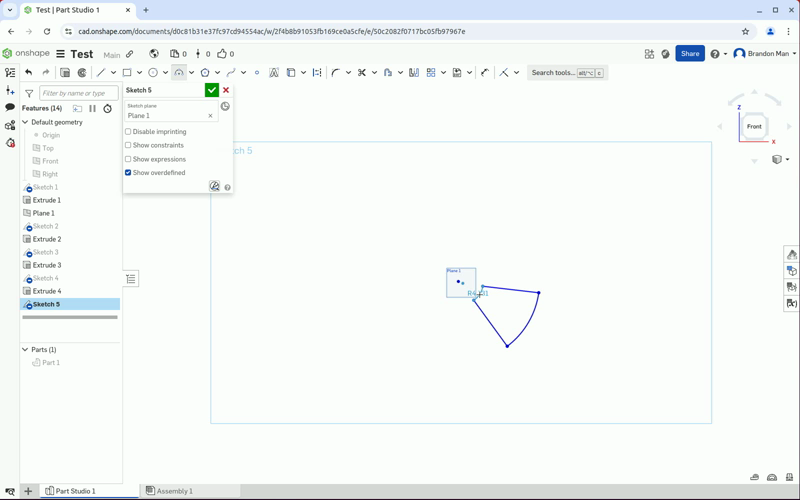
key_up(shift)
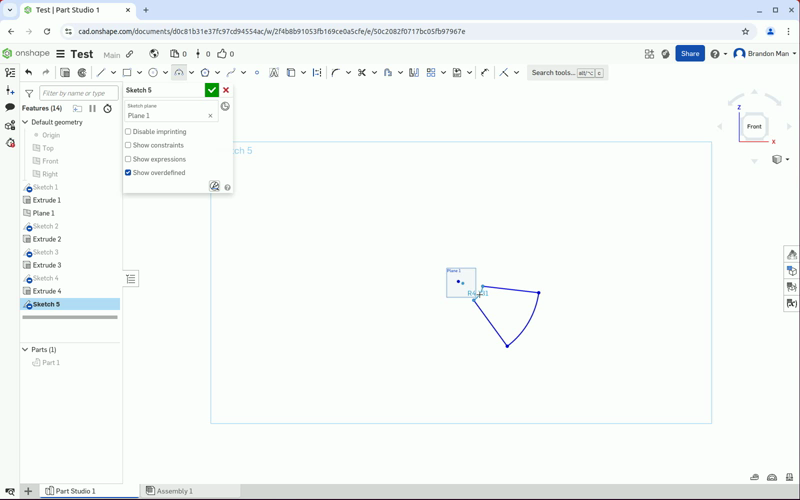
key(esc)
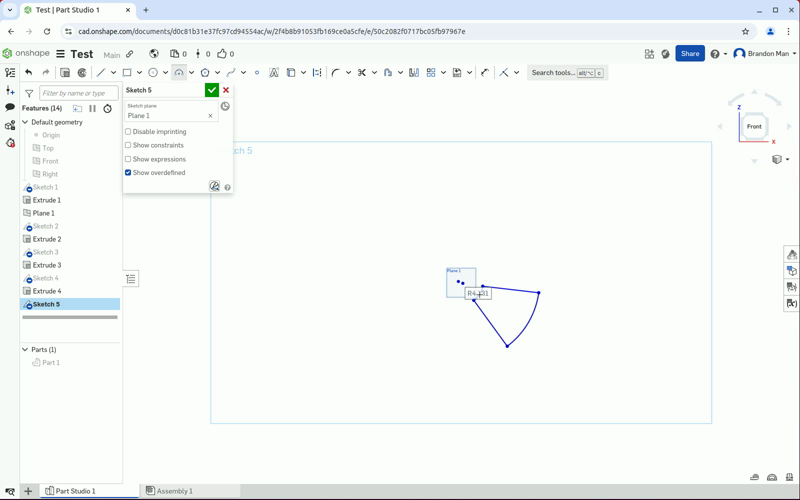
mouse_move(485, 288)
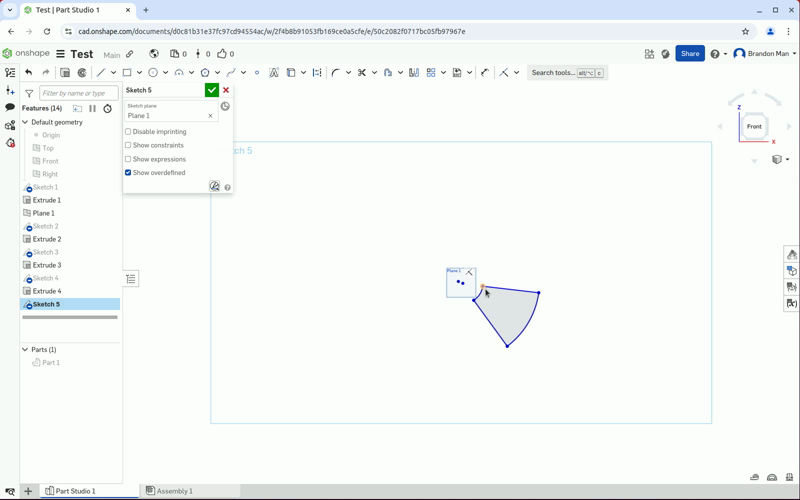
click(485, 288)
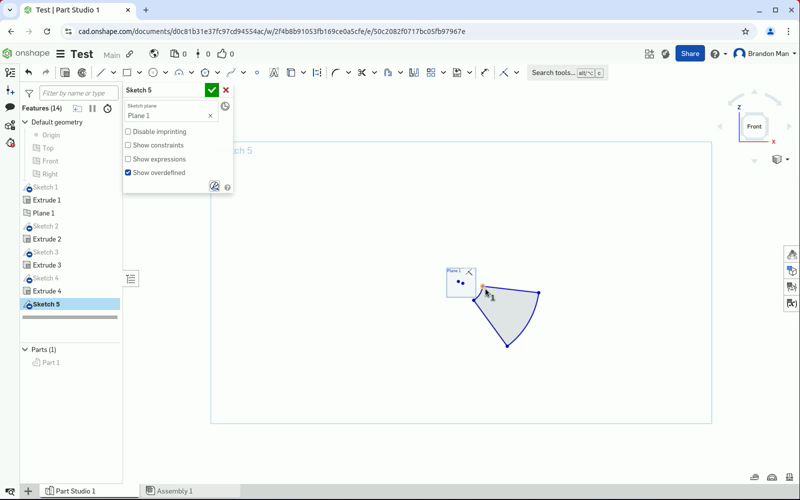
mouse_move(73, 352)
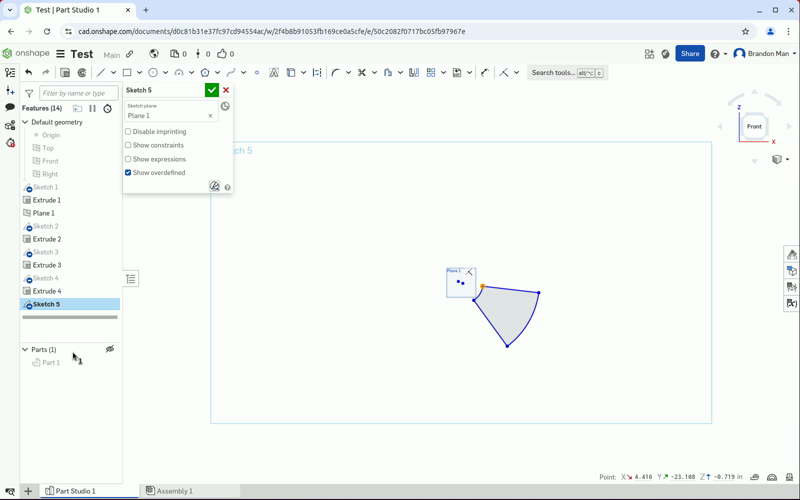
key(shift+y)
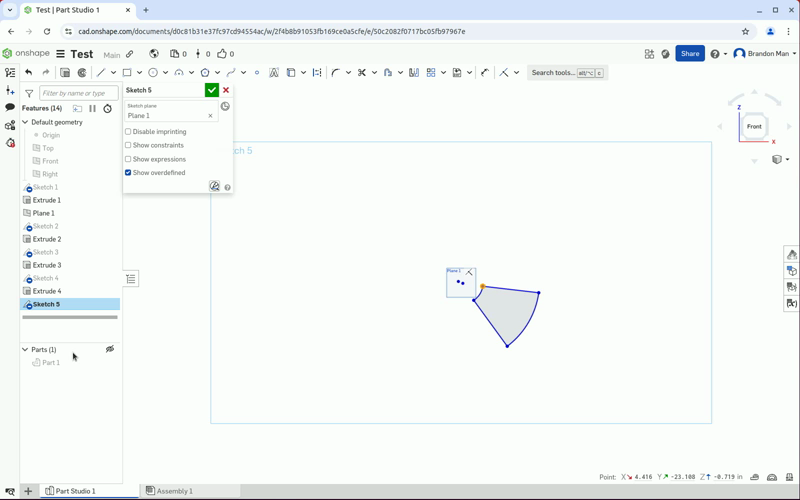
key(shift+e)
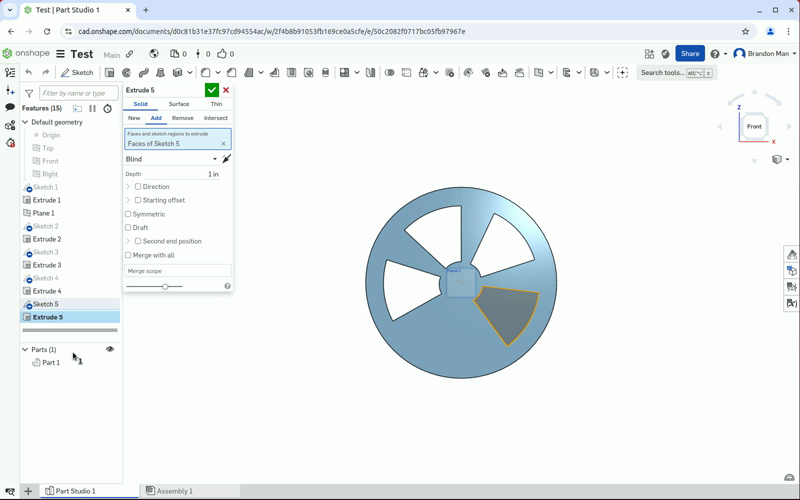
mouse_move(143, 106)
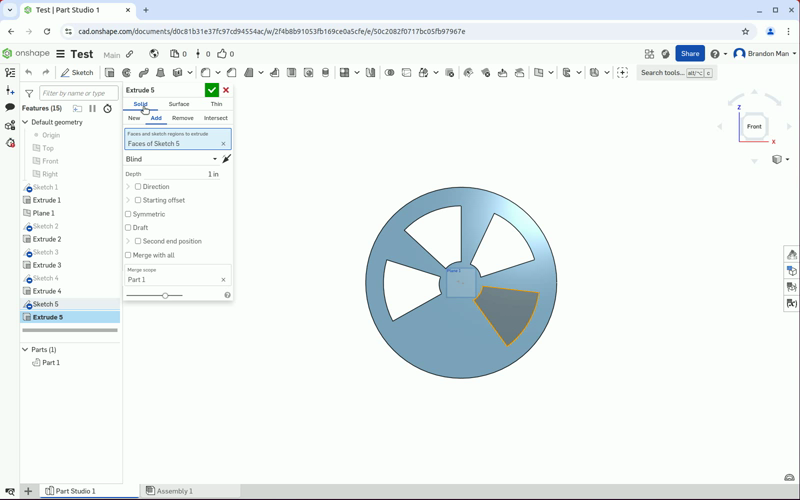
click(143, 106)
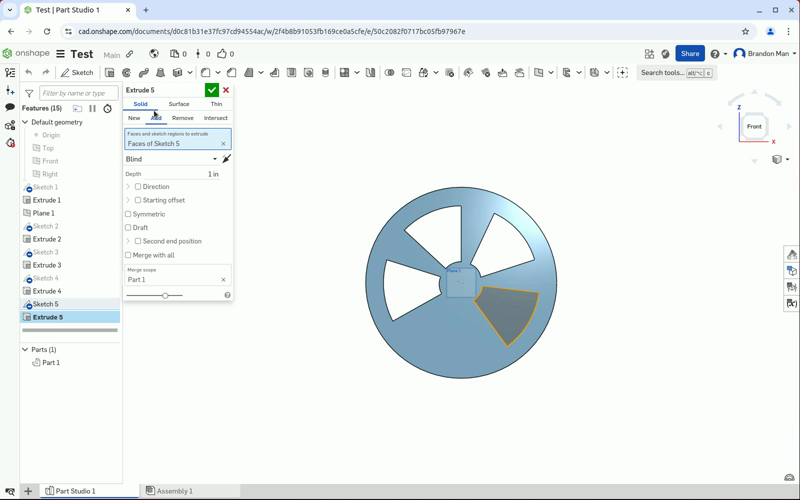
mouse_move(186, 120)
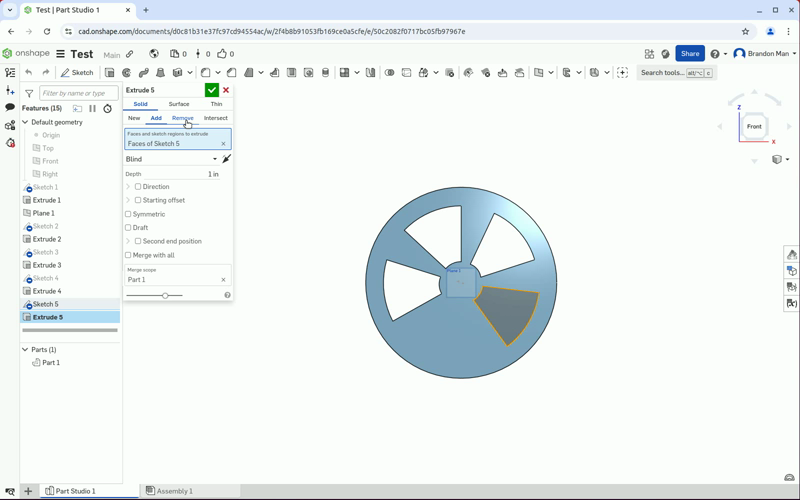
click(186, 120)
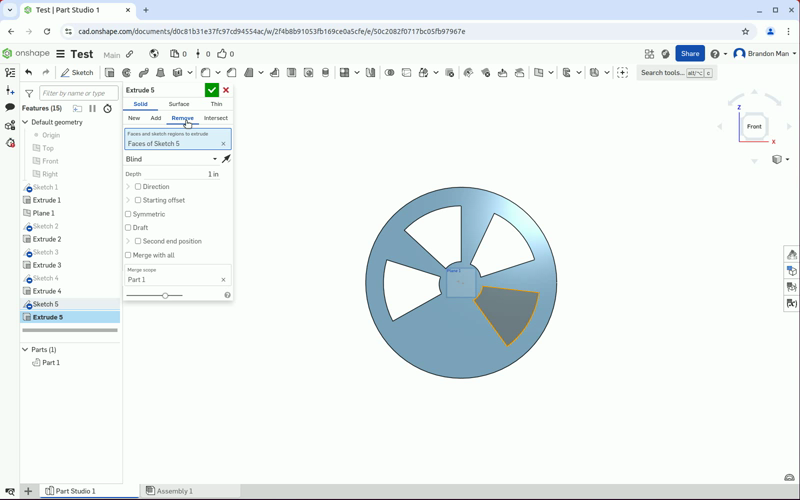
key(tab, 4)
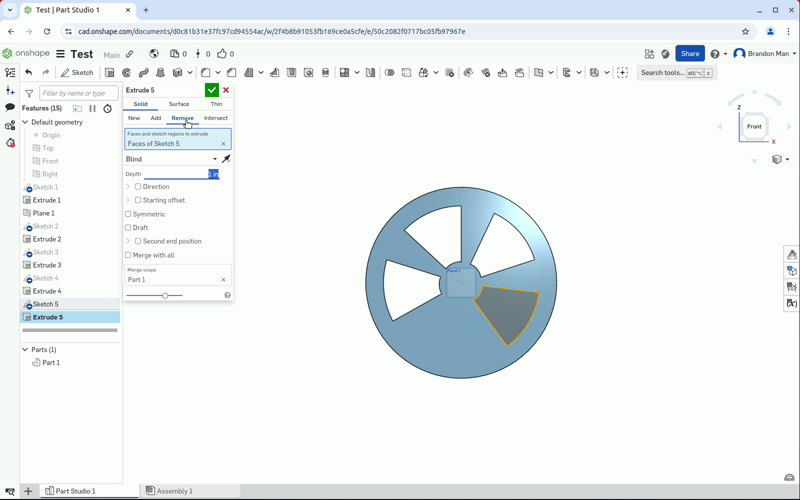
text(23.108)
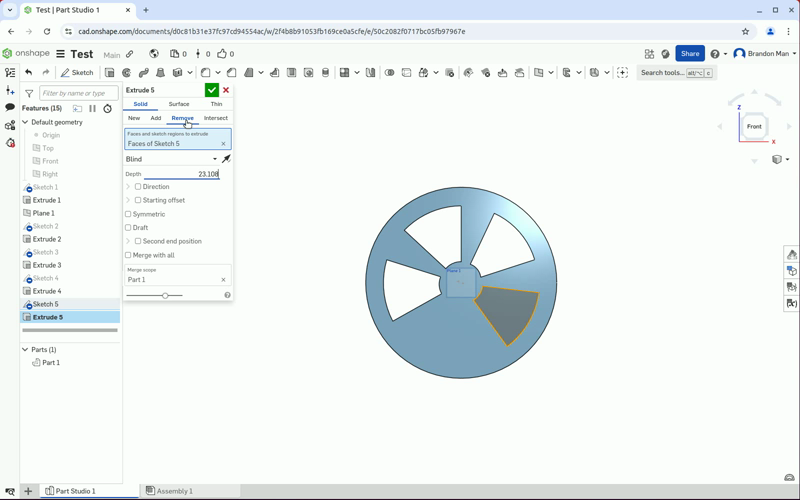
key(tab, 6)
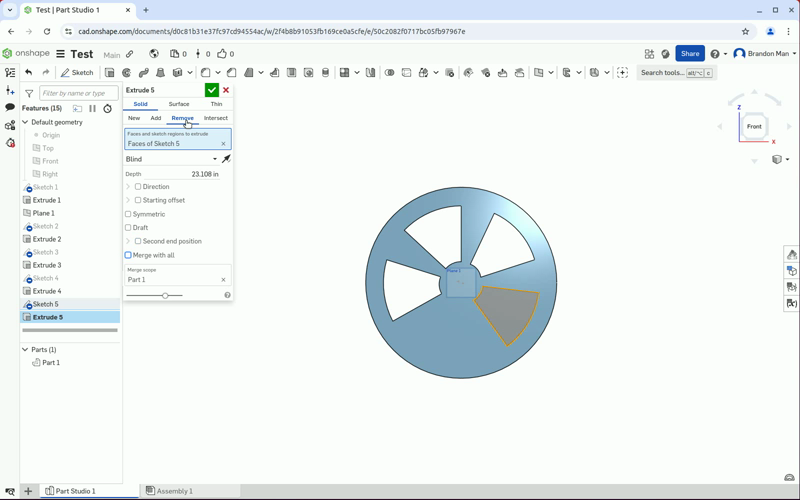
key(space)
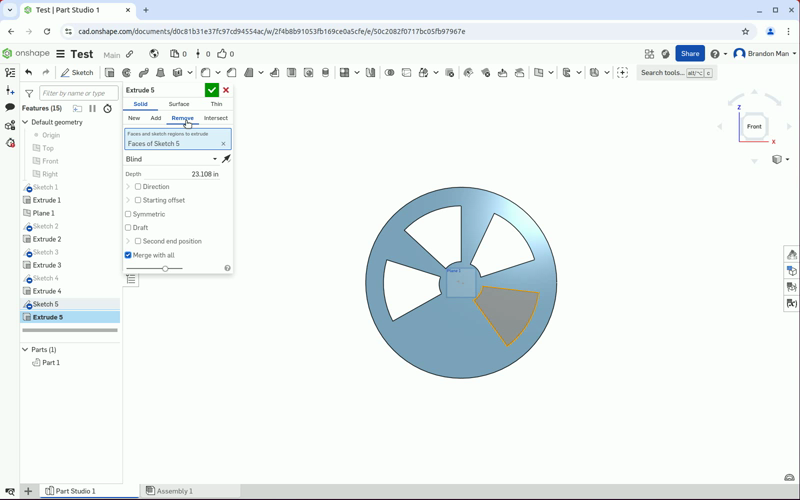
key(enter)
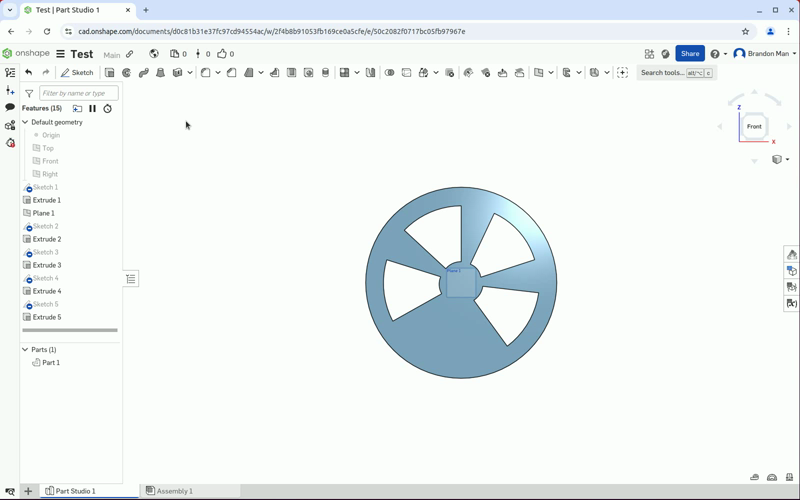
key(shift+h)
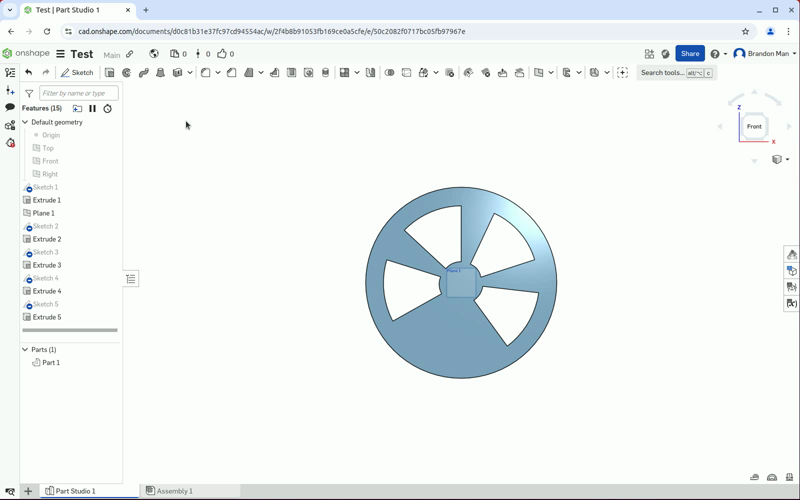
key(shift+h)
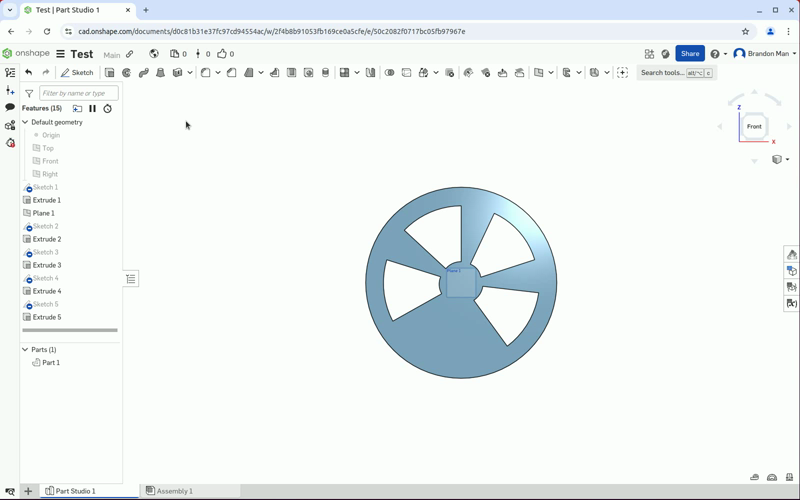
mouse_move(73, 189)
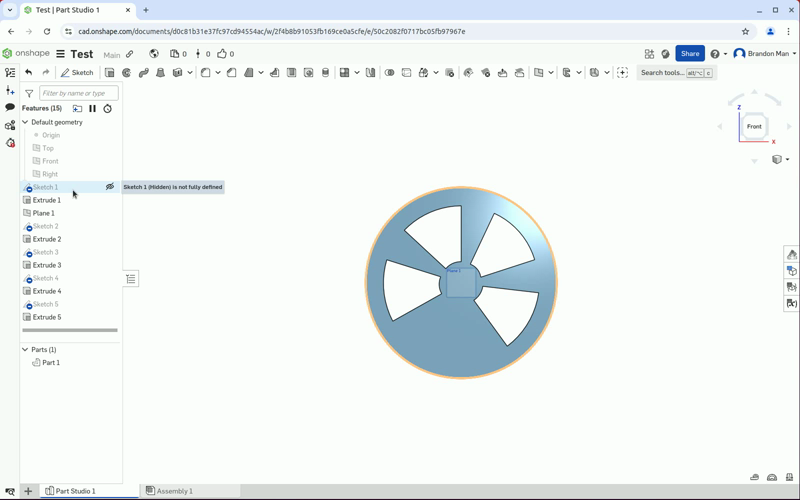
click(73, 189)
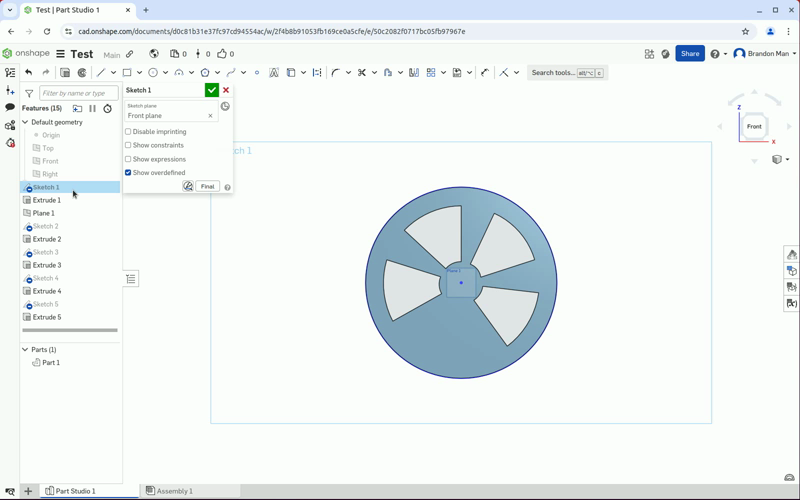
mouse_move(229, 92)
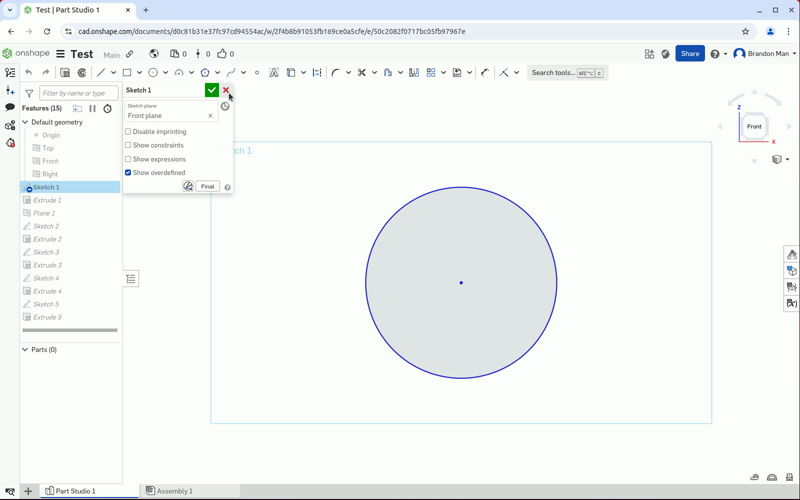
click(229, 92)
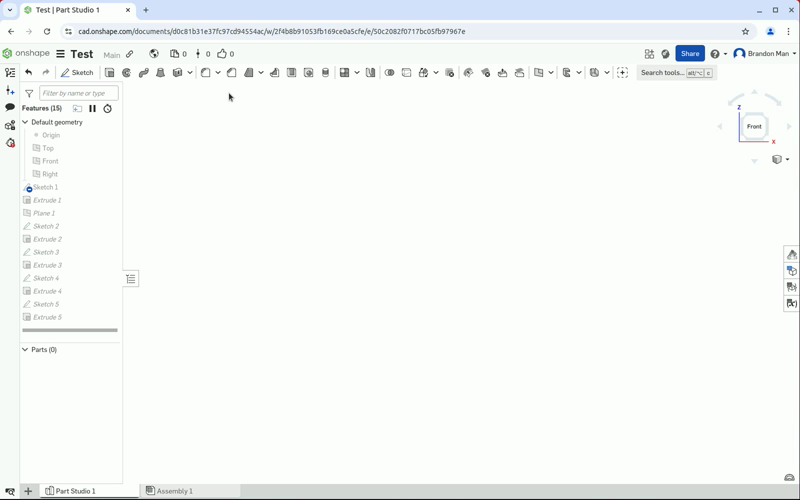
key(shift+s)
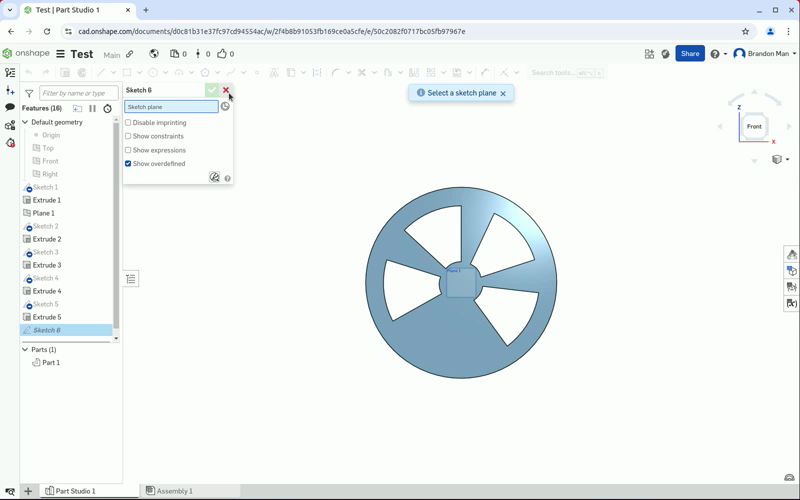
mouse_move(69, 215)
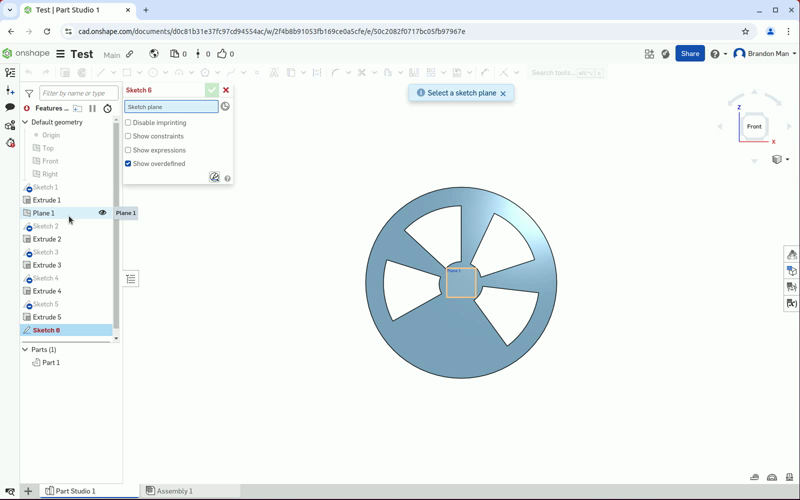
click(69, 215)
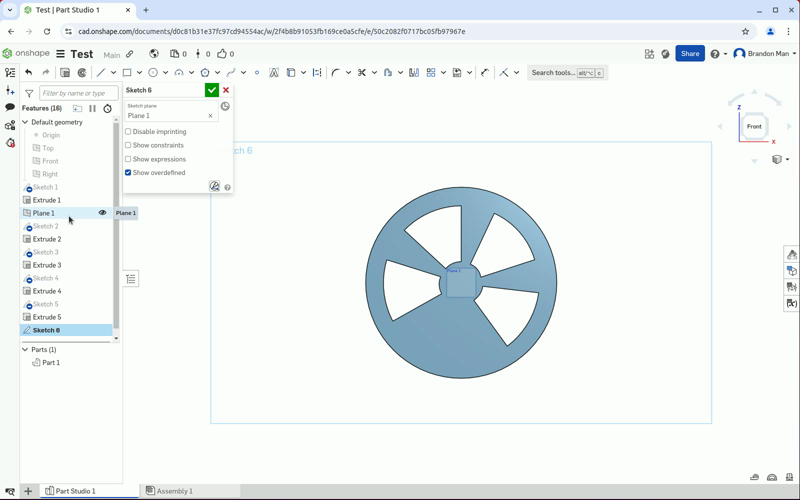
mouse_move(73, 352)
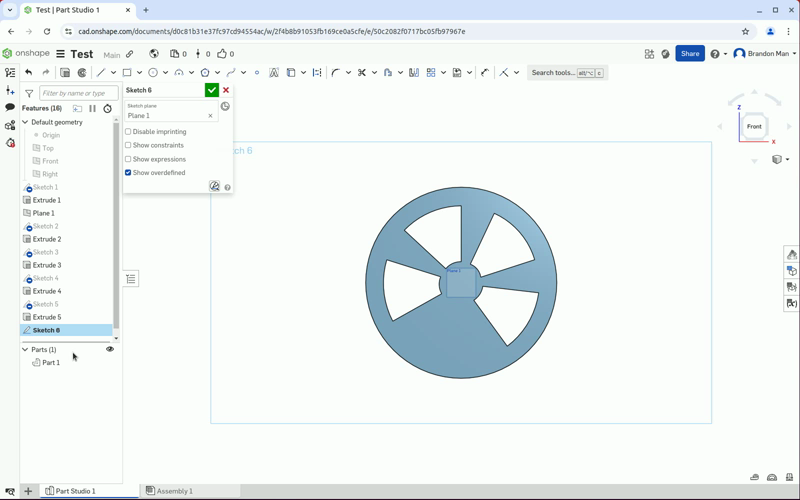
key(y)
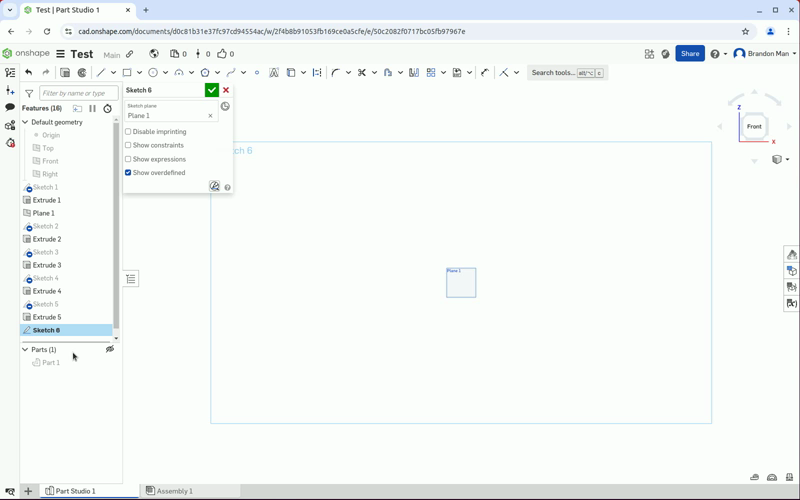
key(a)
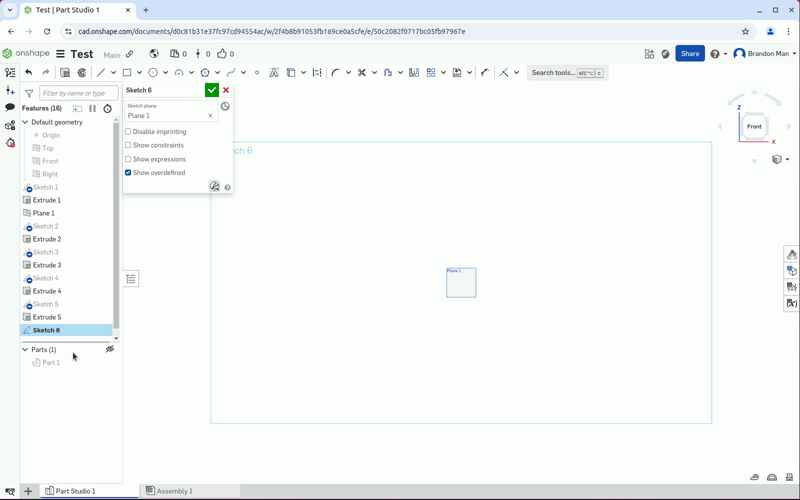
key_down(shift)
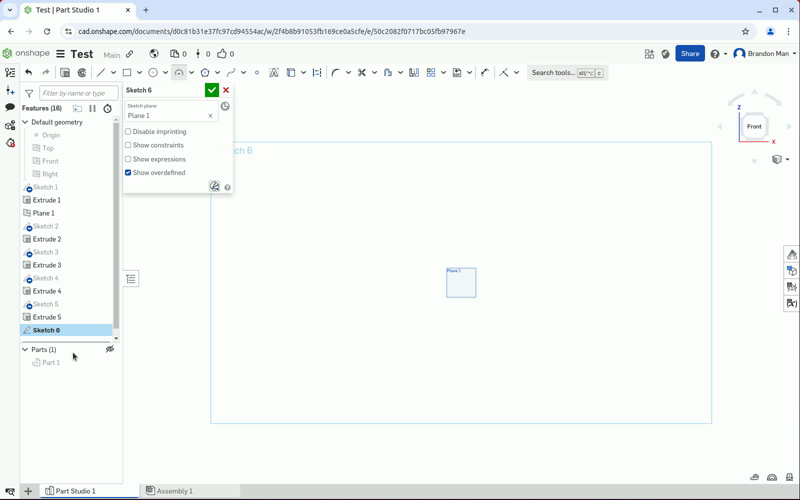
mouse_move(414, 345)
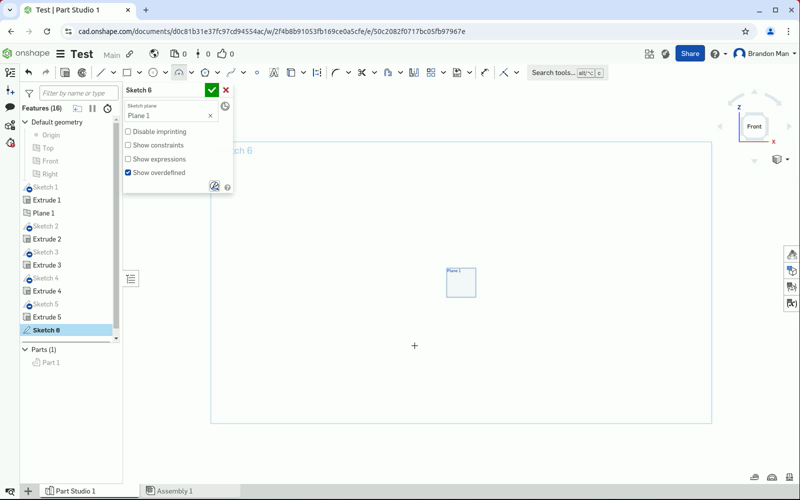
click(414, 345)
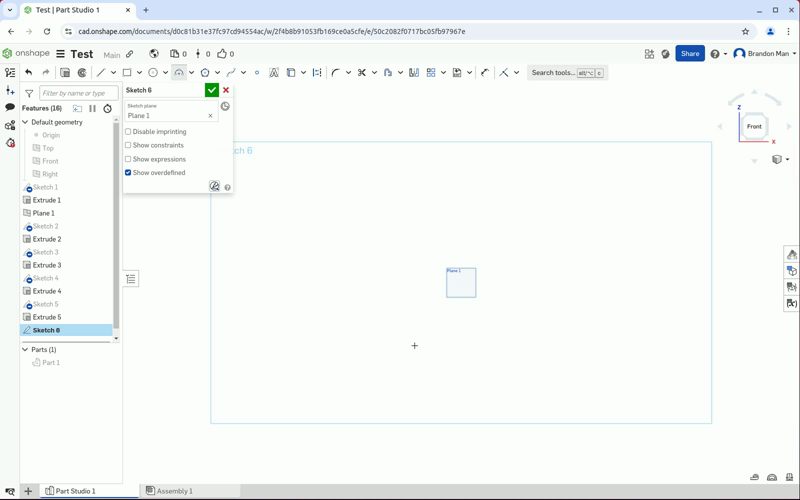
key_up(shift)
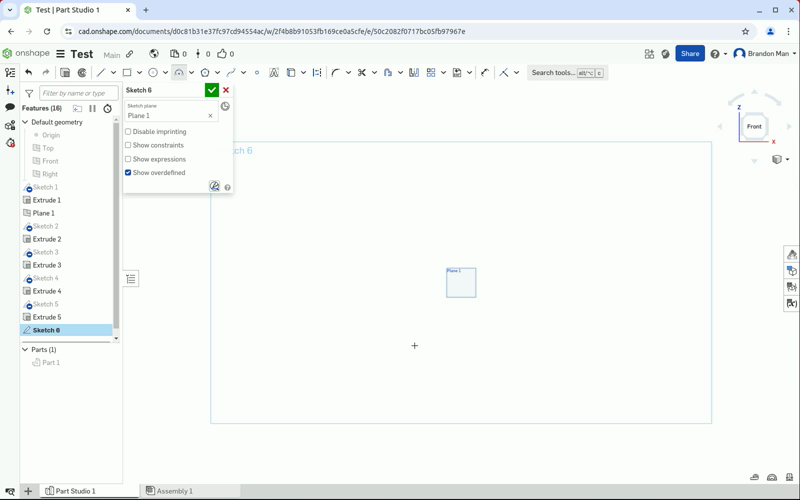
key_down(shift)
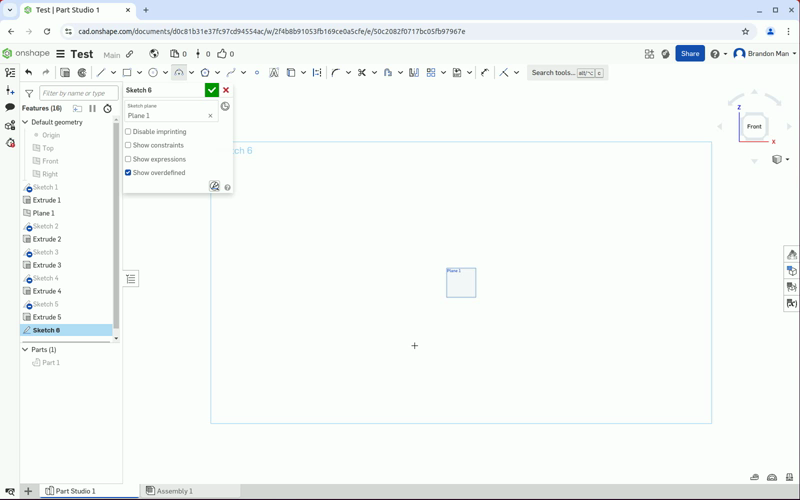
mouse_move(475, 358)
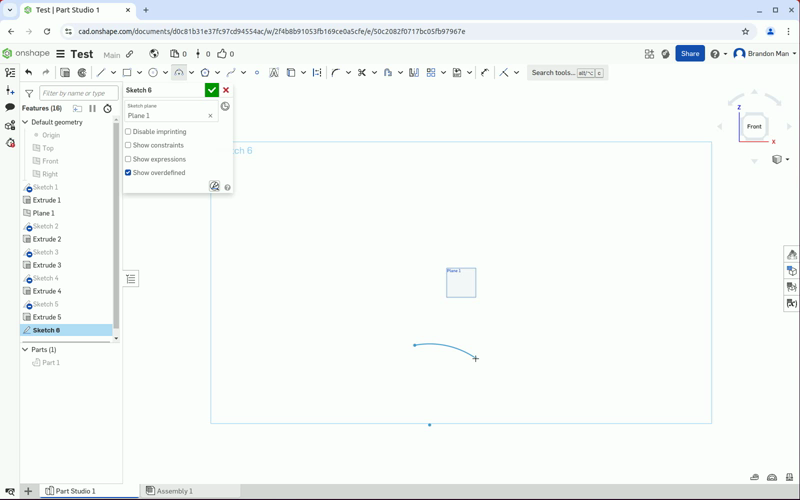
click(475, 358)
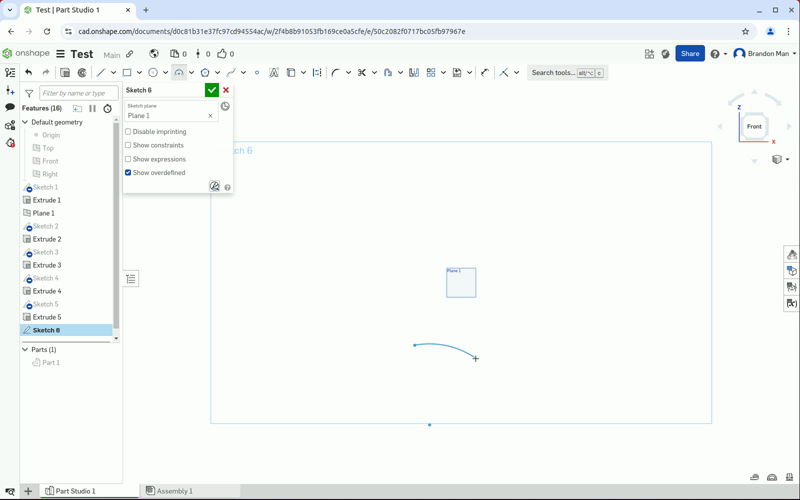
mouse_move(443, 358)
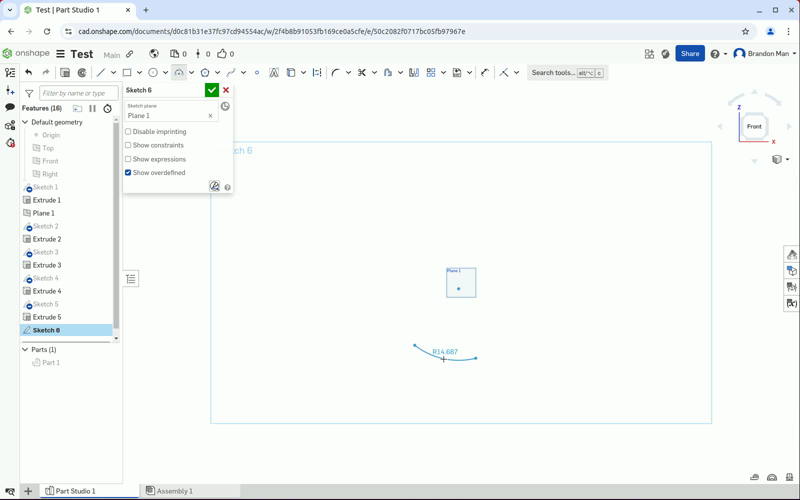
click(443, 358)
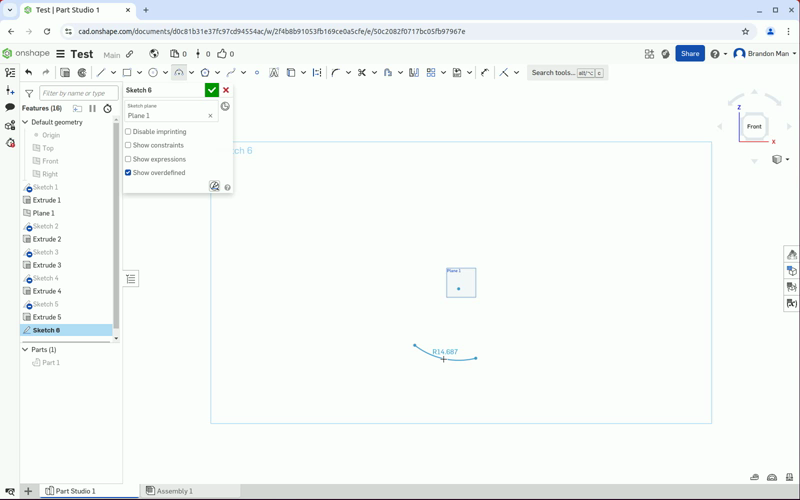
key_up(shift)
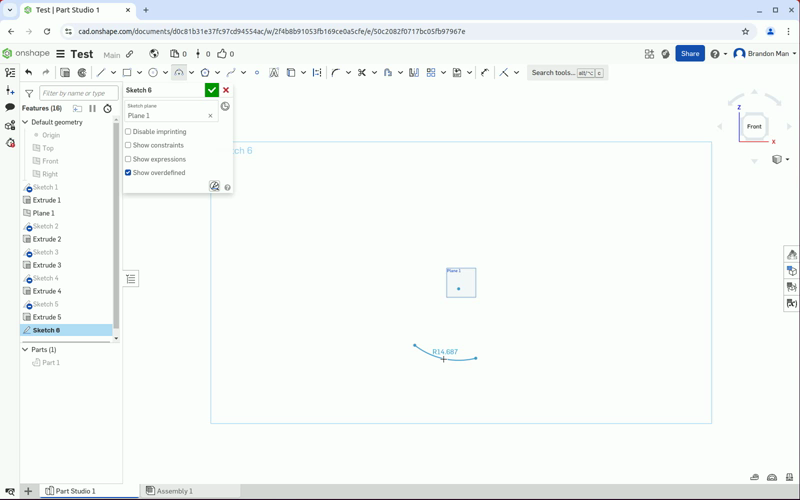
key(esc)
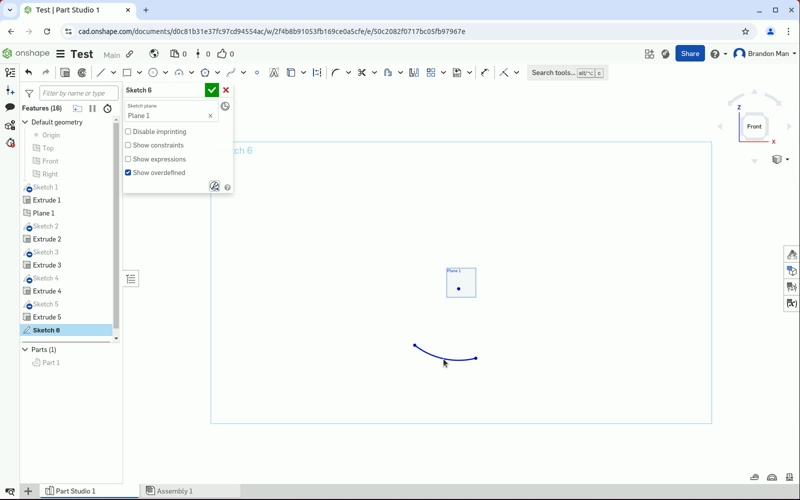
key(l)
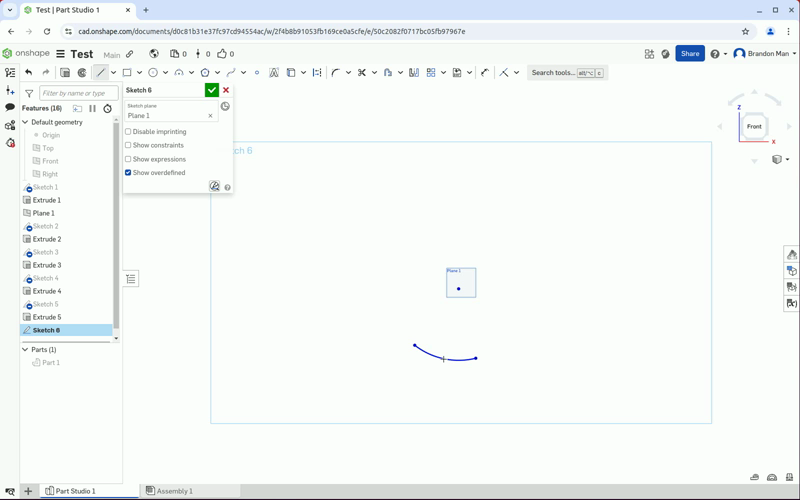
mouse_move(475, 358)
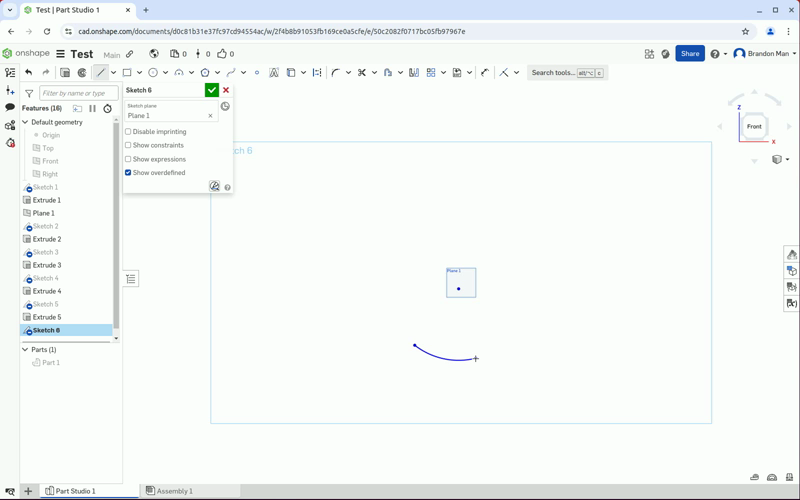
click(475, 358)
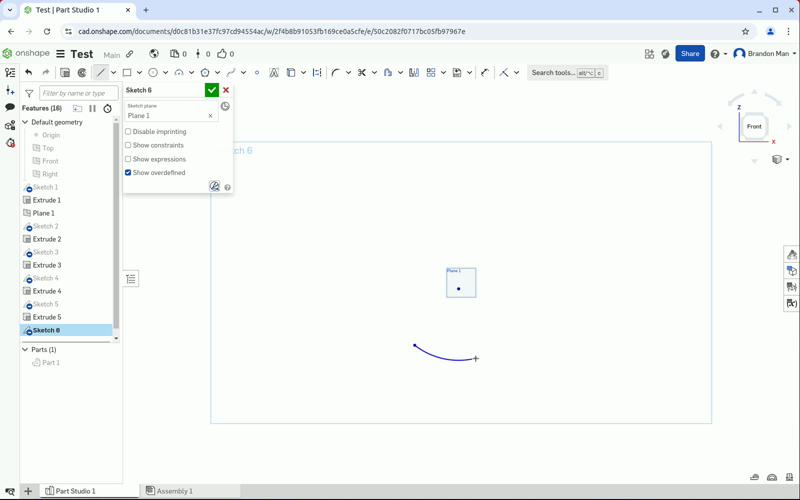
key_down(shift)
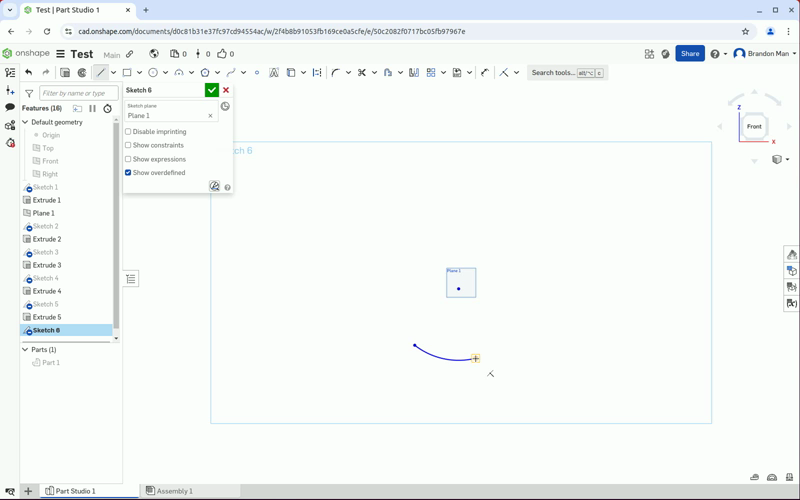
mouse_move(505, 358)
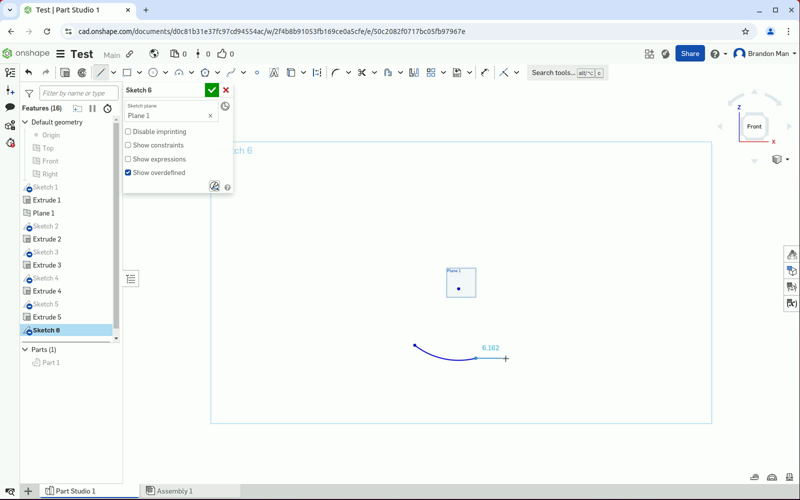
mouse_move(464, 303)
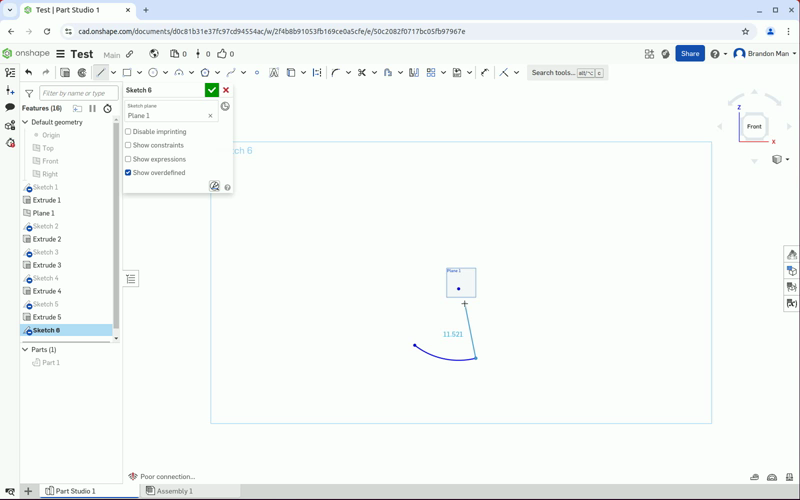
click(464, 303)
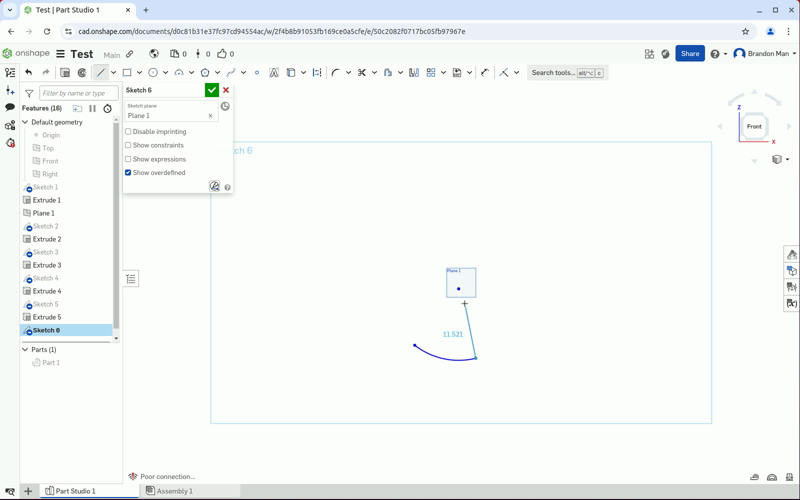
key_up(shift)
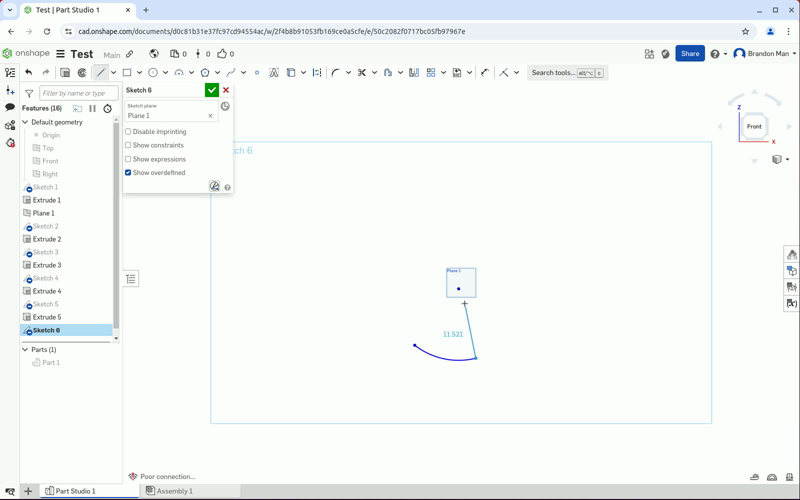
key(esc)
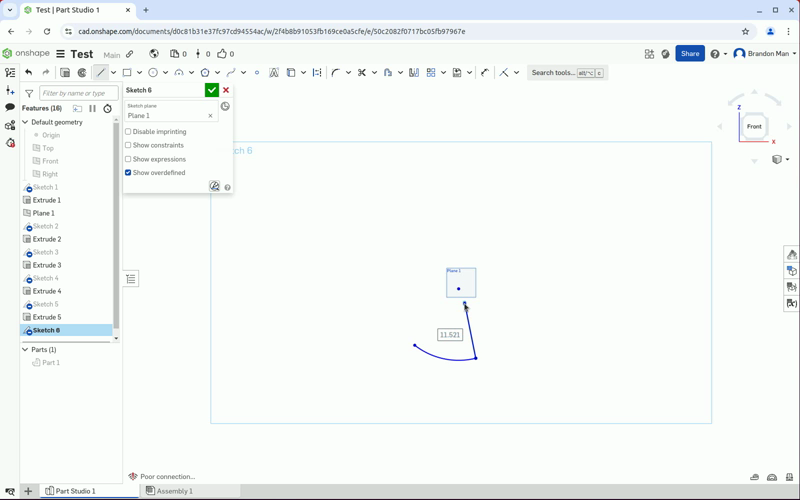
key(a)
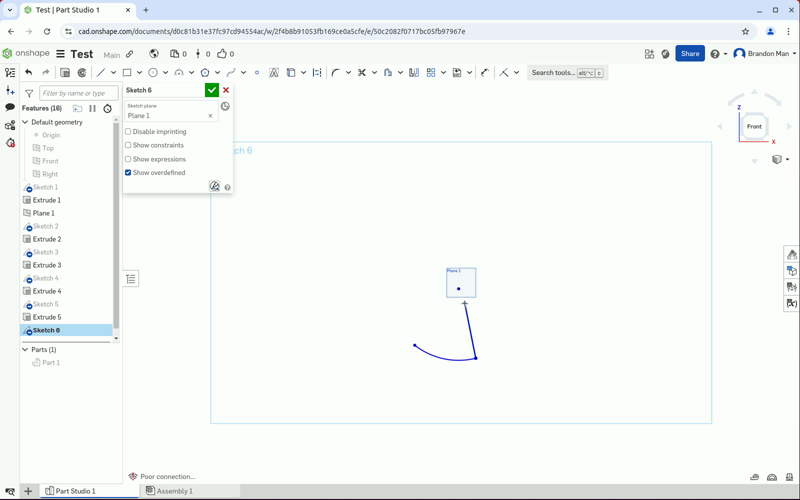
mouse_move(464, 303)
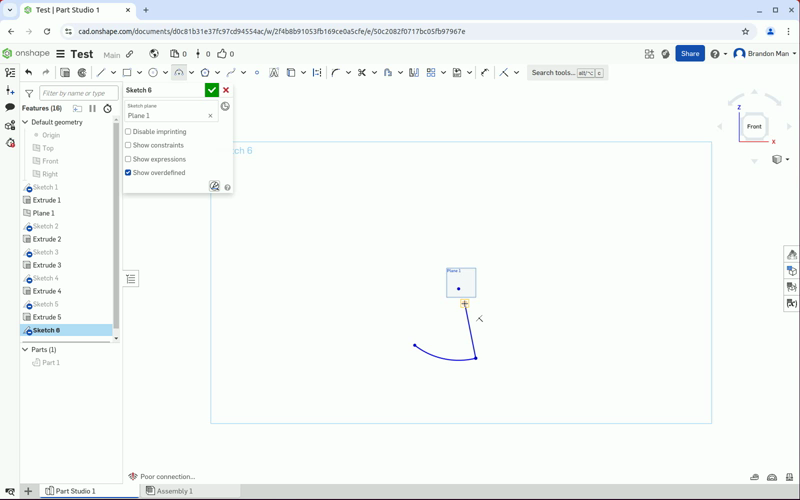
click(464, 303)
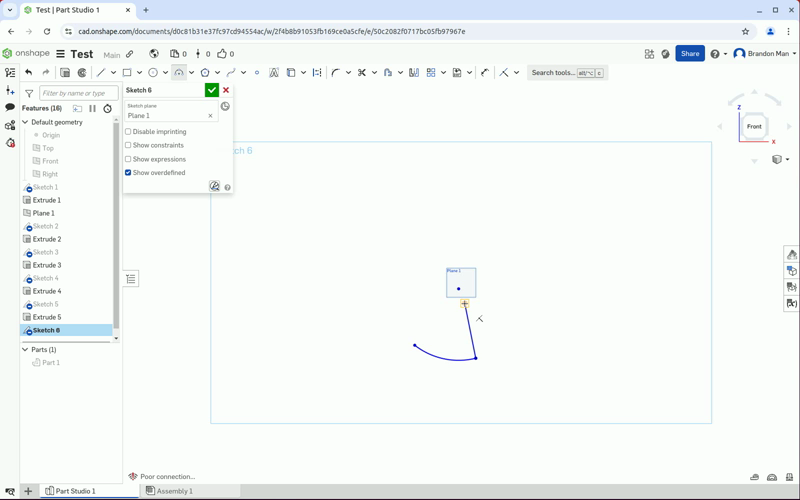
key_down(shift)
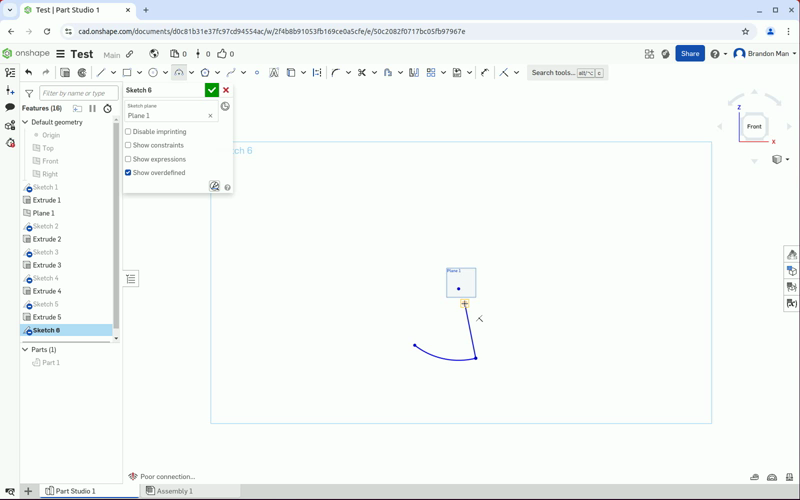
mouse_move(448, 299)
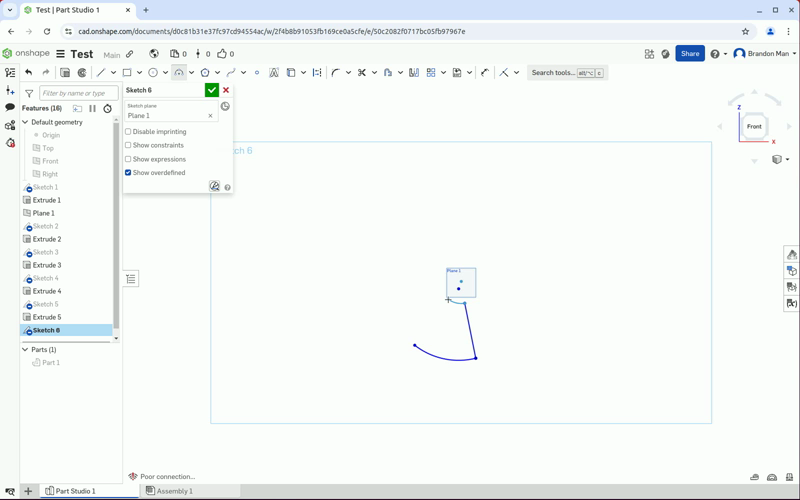
click(448, 299)
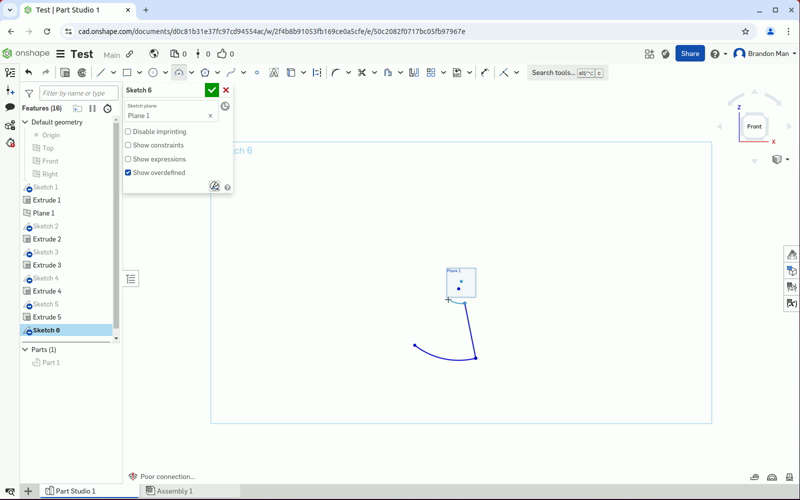
mouse_move(456, 303)
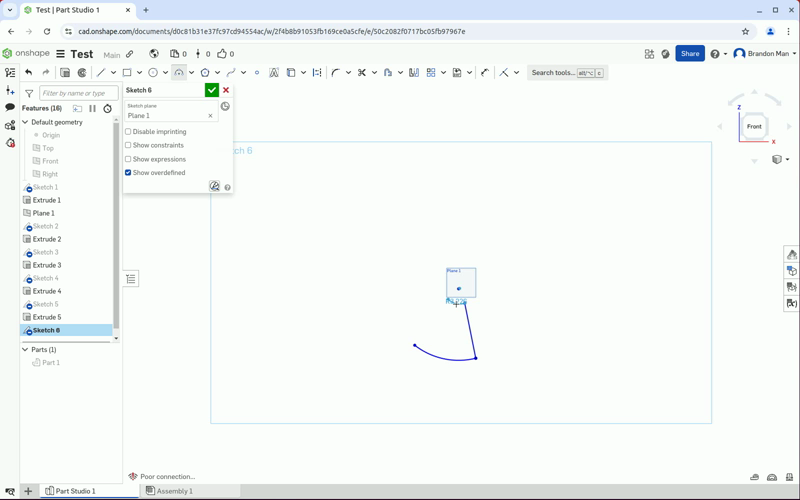
click(456, 303)
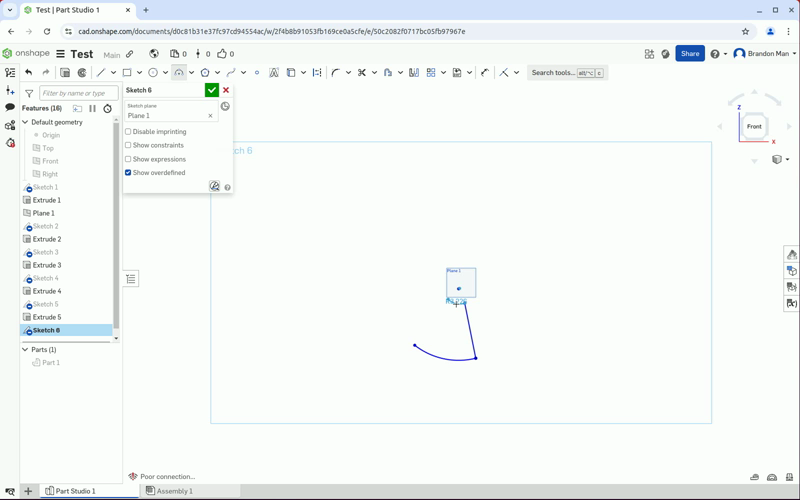
key_up(shift)
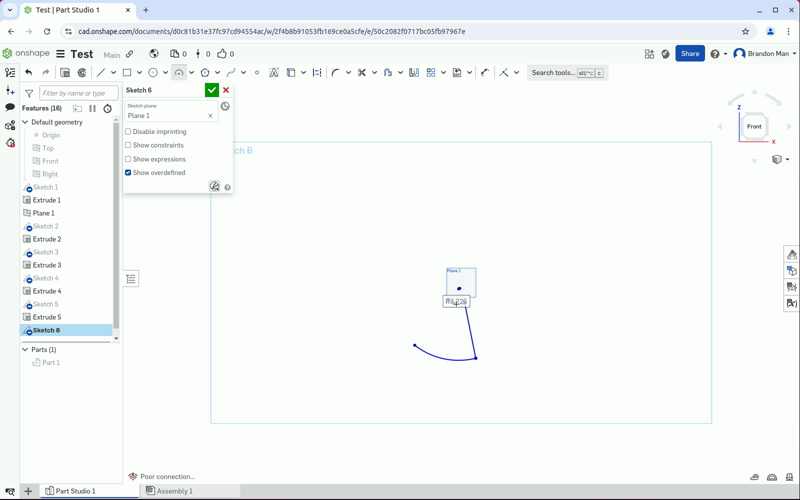
key(esc)
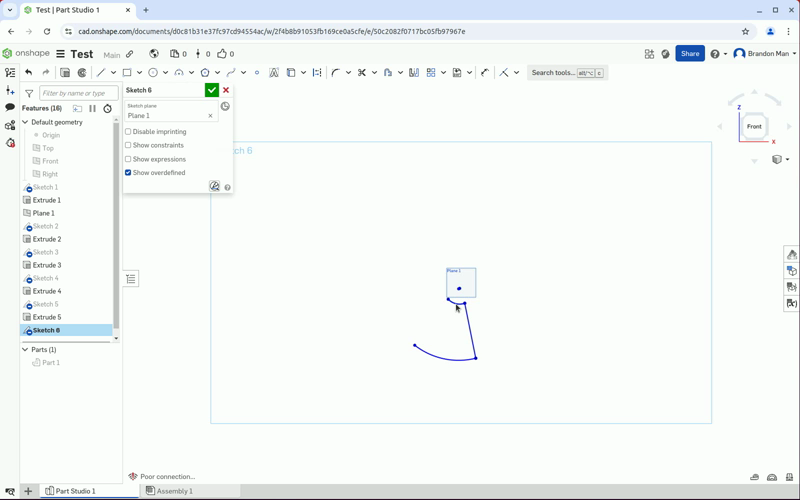
key(l)
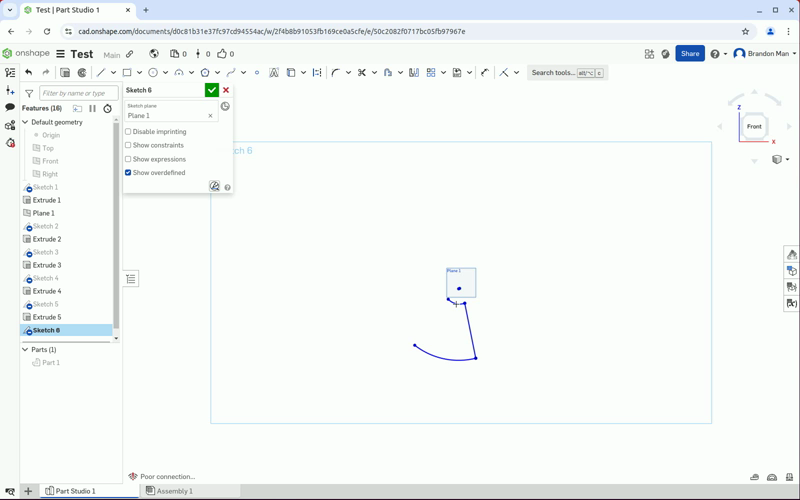
mouse_move(448, 299)
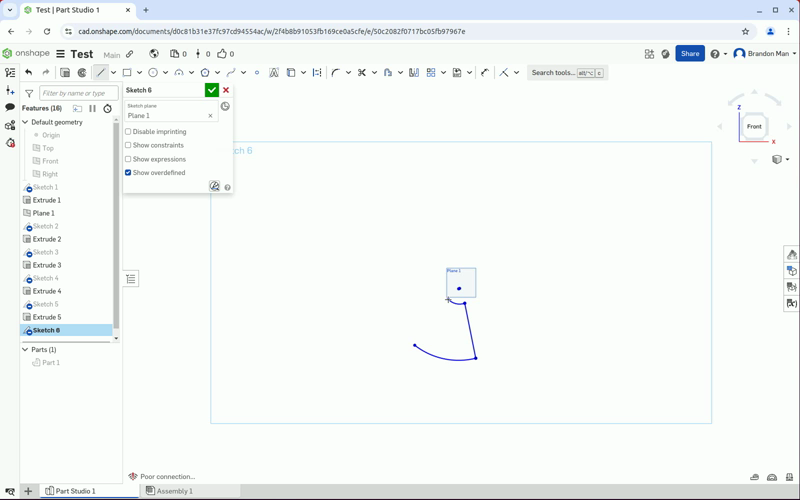
click(448, 299)
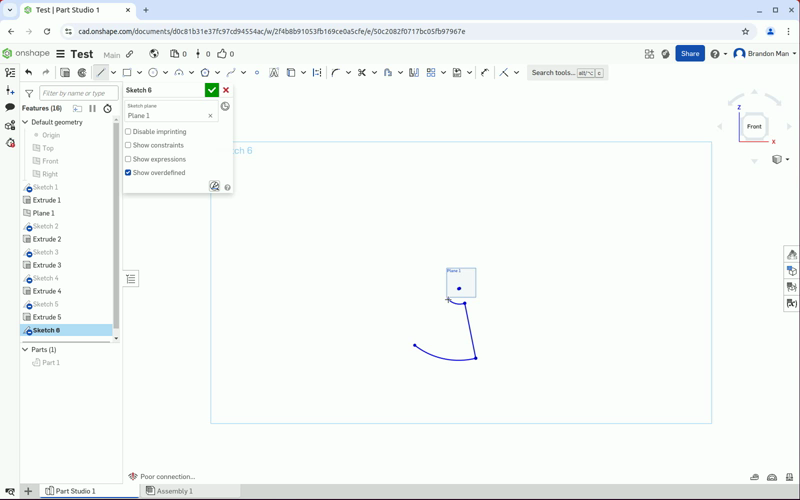
mouse_move(478, 299)
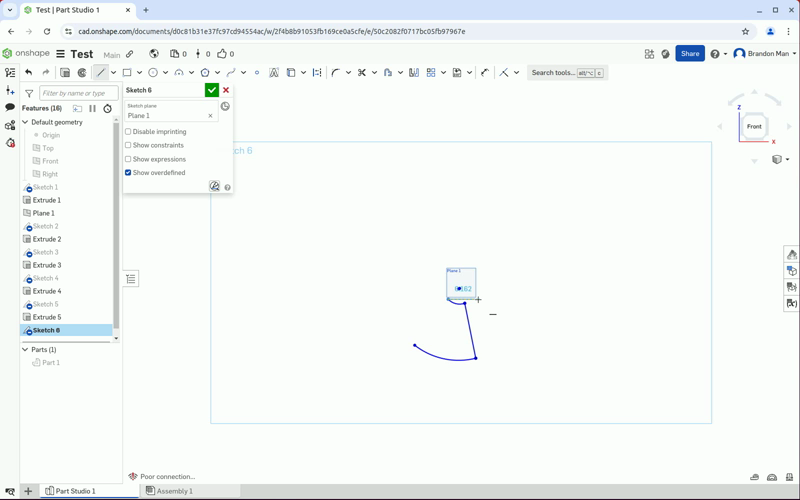
key_down(shift)
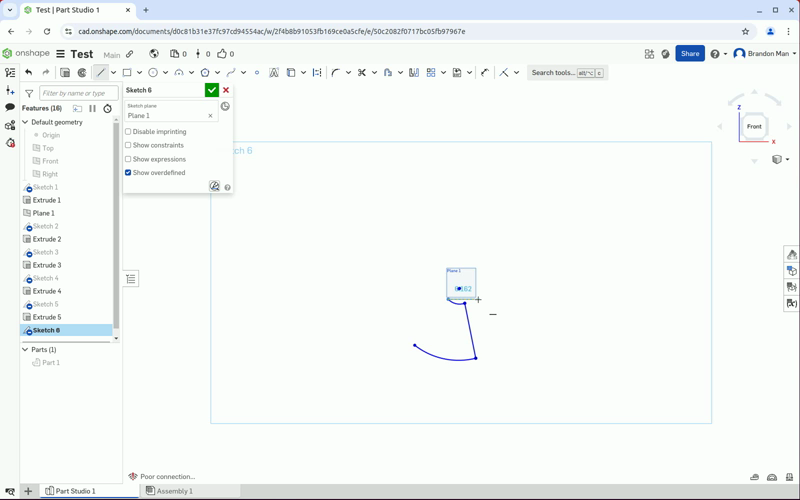
mouse_move(414, 345)
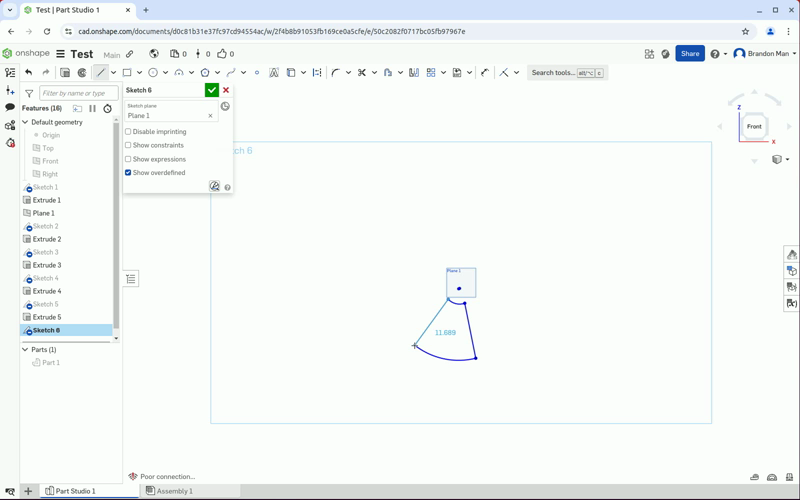
key_up(shift)
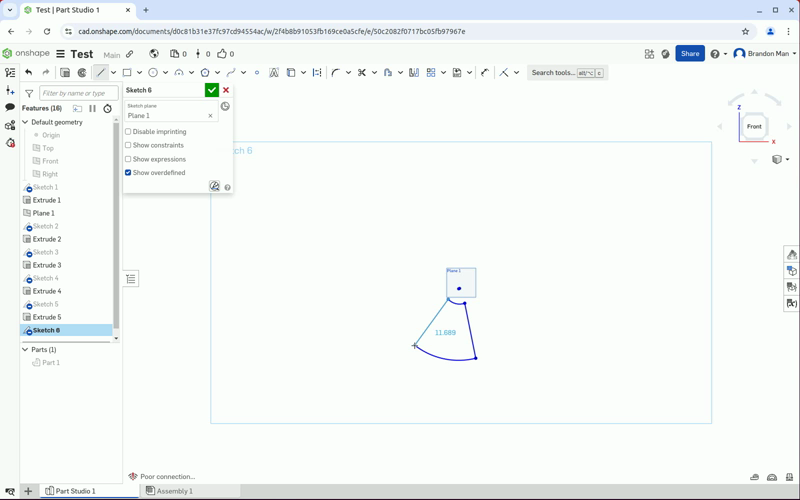
click(414, 345)
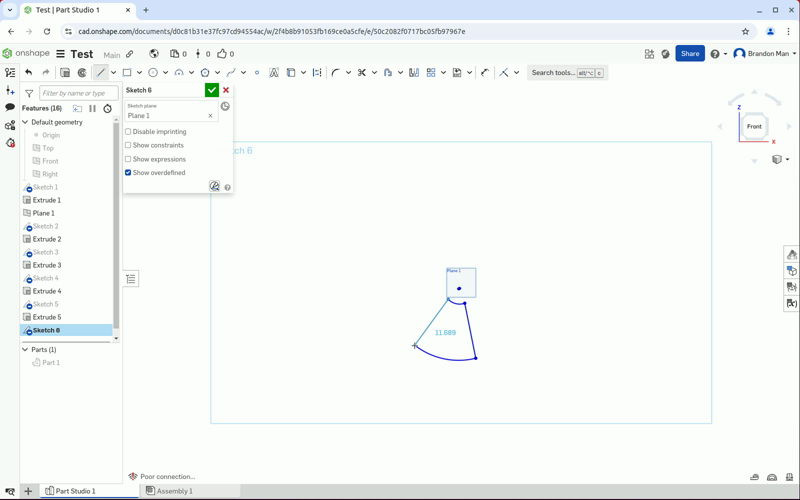
key(esc)
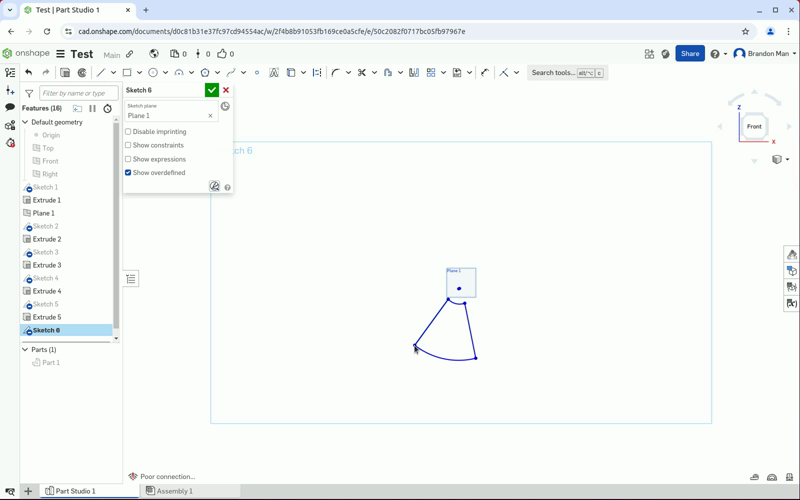
mouse_move(457, 309)
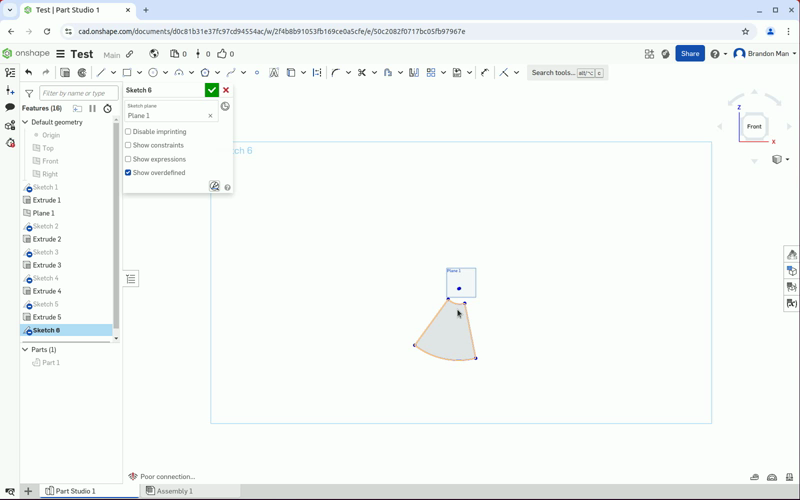
click(457, 309)
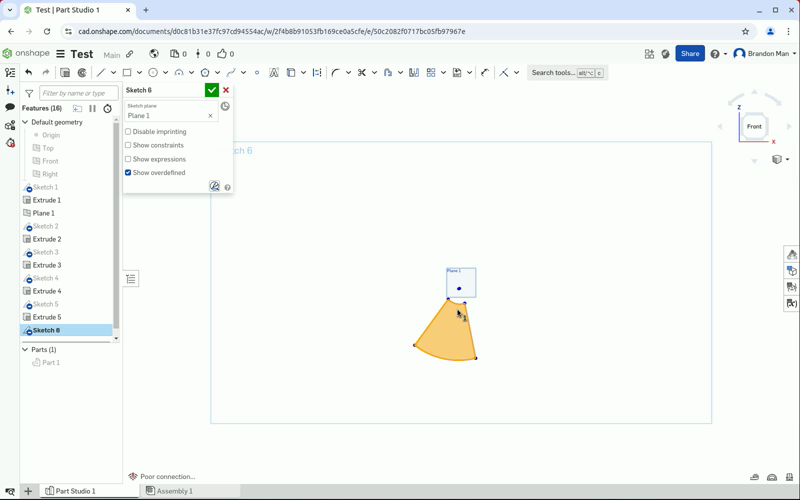
mouse_move(73, 352)
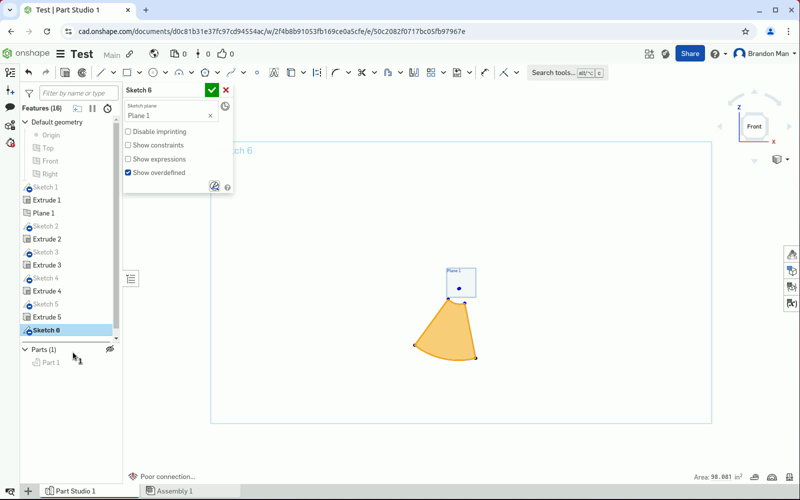
key(shift+y)
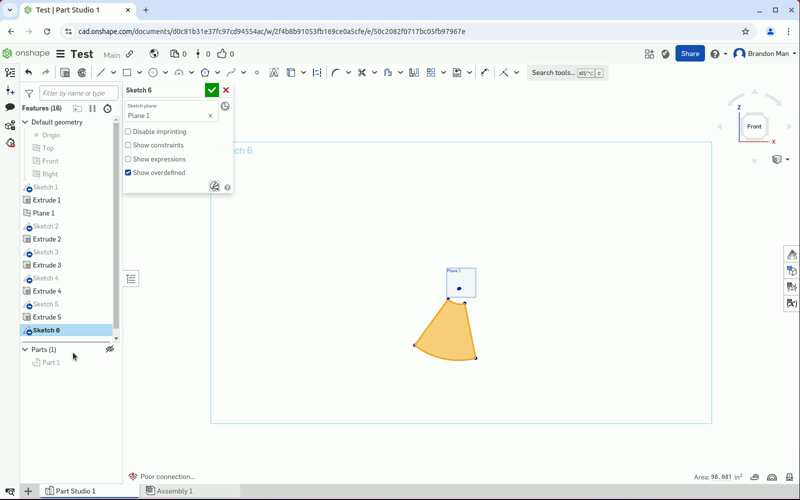
key(shift+e)
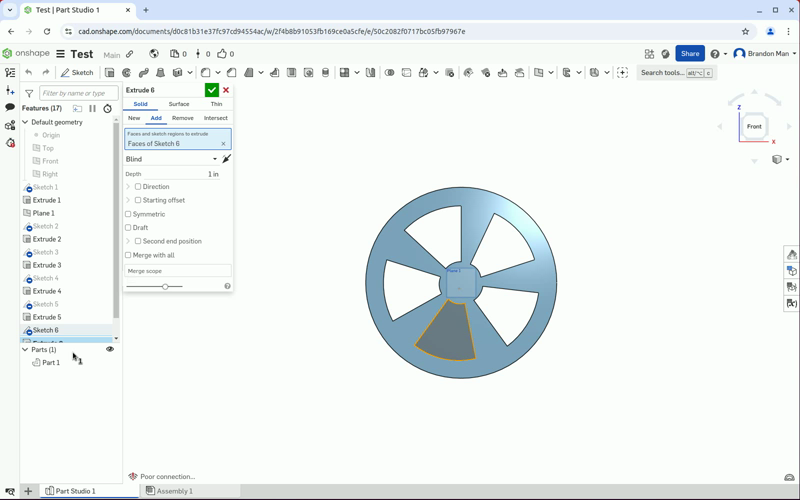
mouse_move(143, 106)
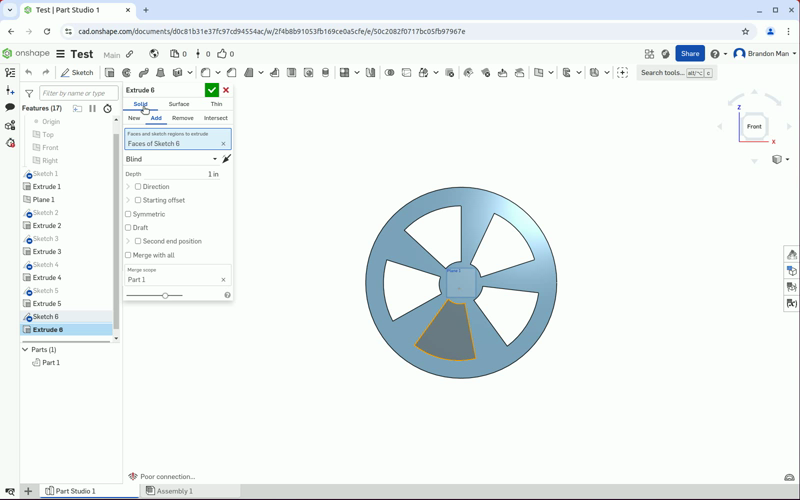
click(143, 106)
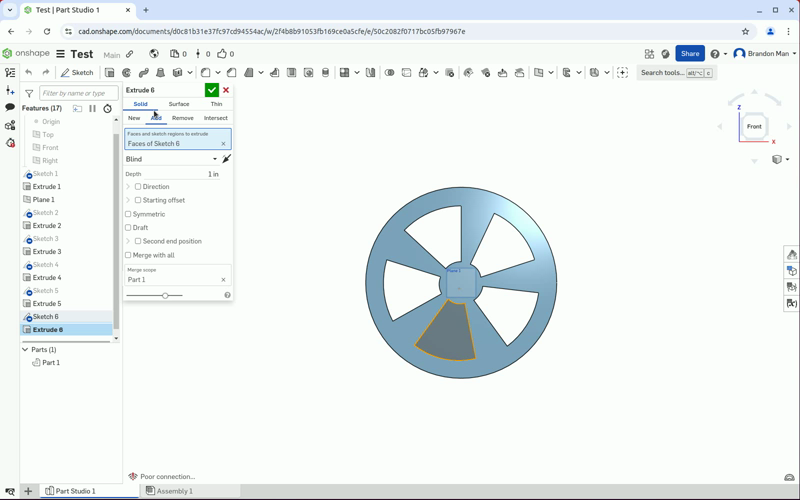
mouse_move(186, 120)
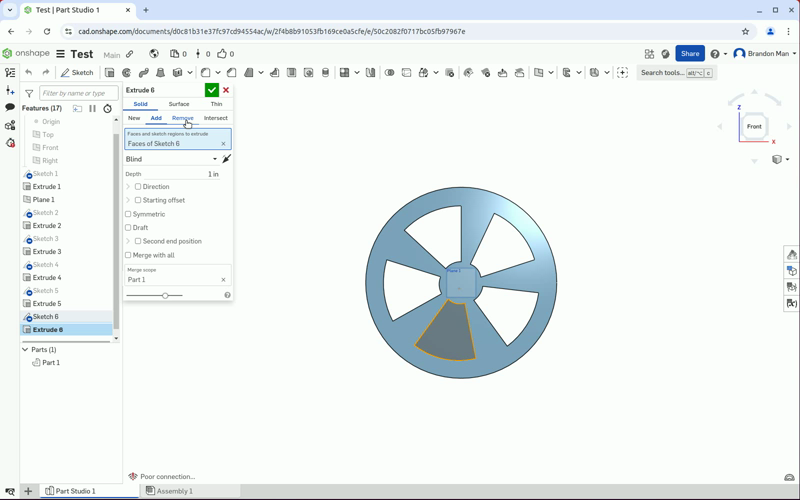
click(186, 120)
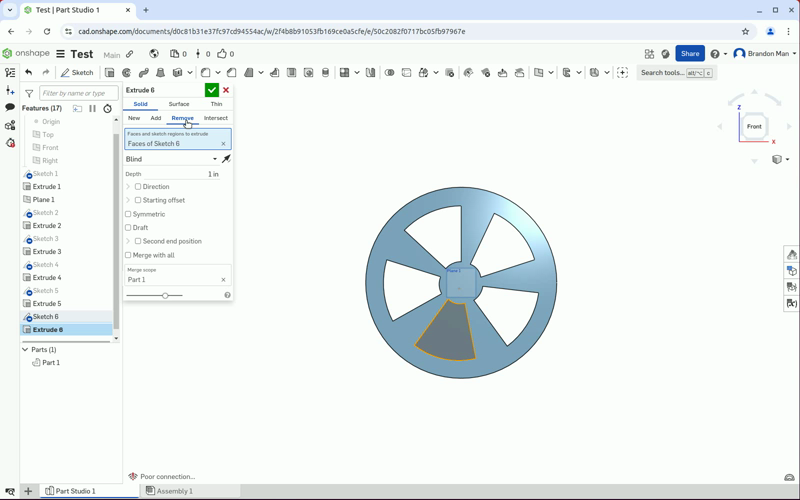
key(tab, 4)
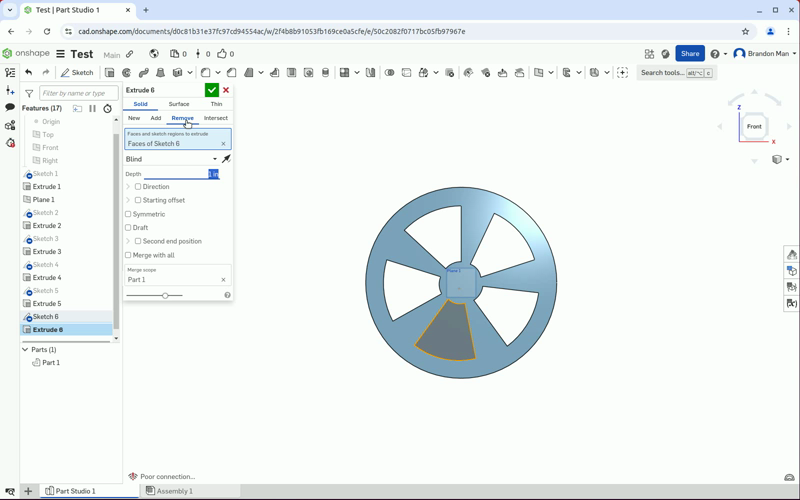
text(23.108)
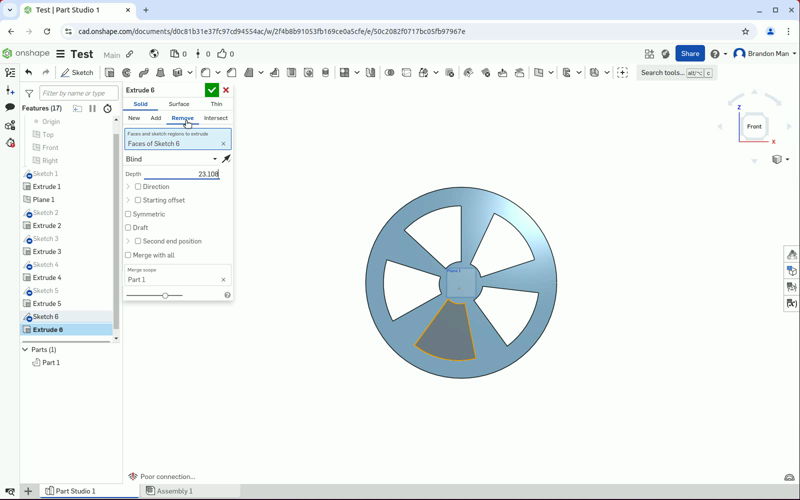
key(tab, 6)
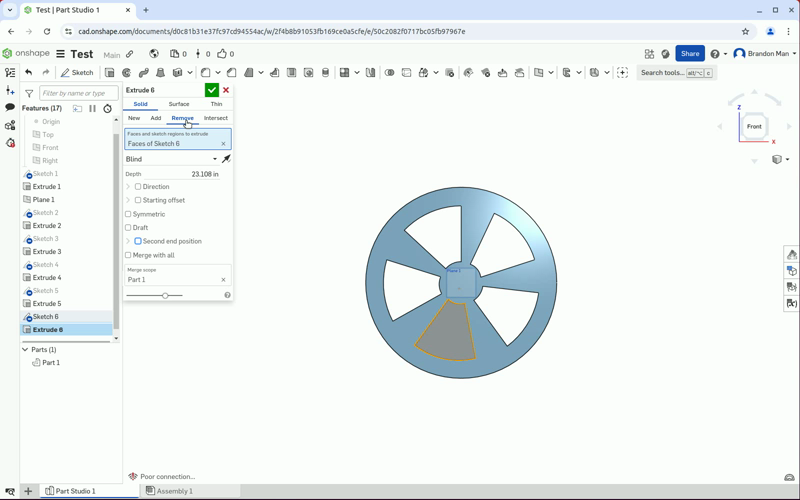
key(space)
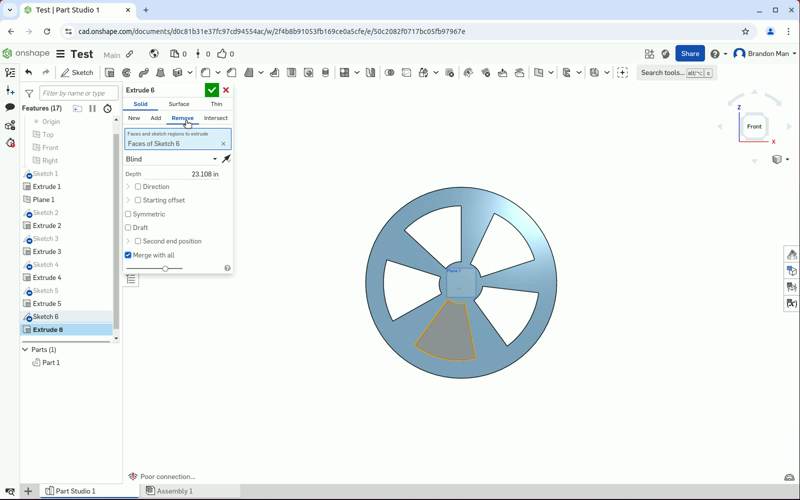
key(enter)
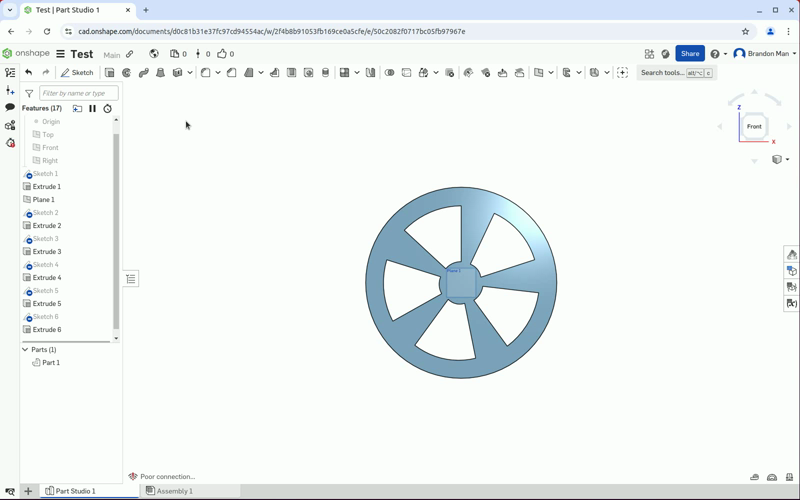
key(shift+h)
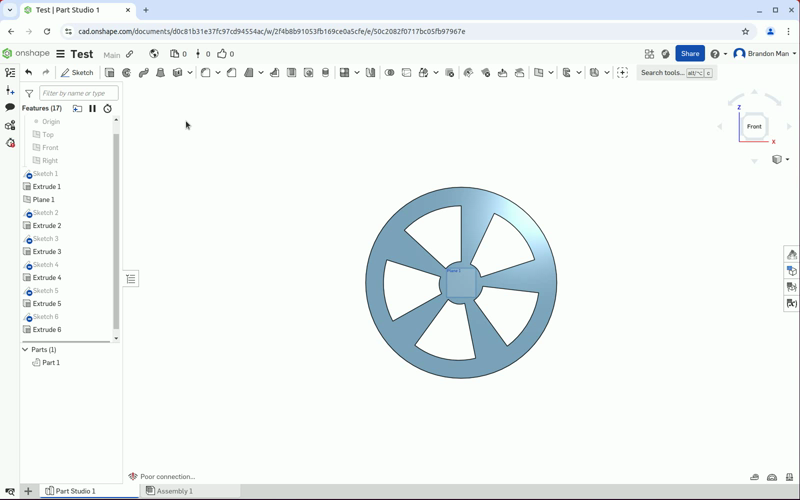
key(shift+h)
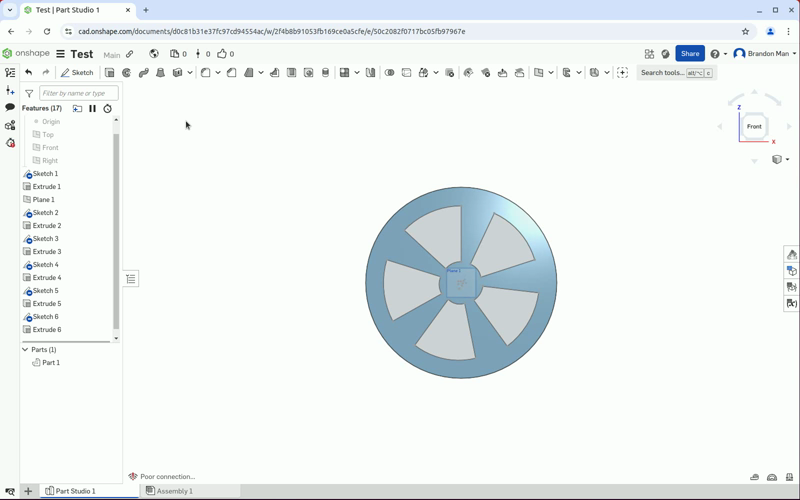
key(shift+7)
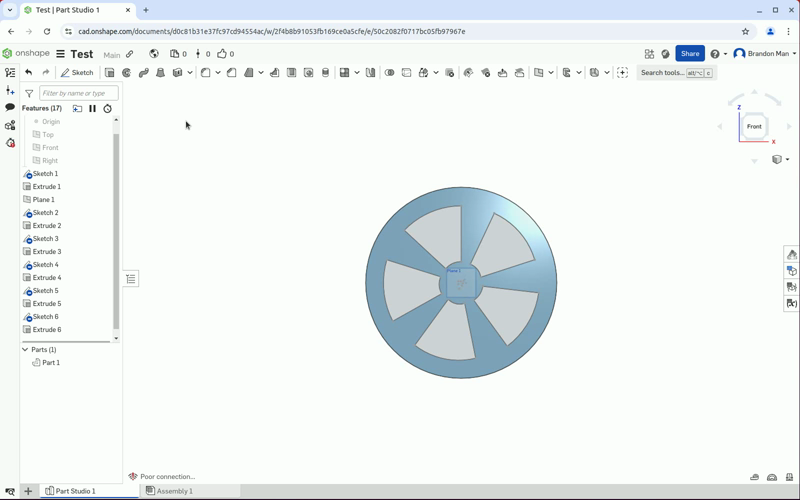
key(left, 2)
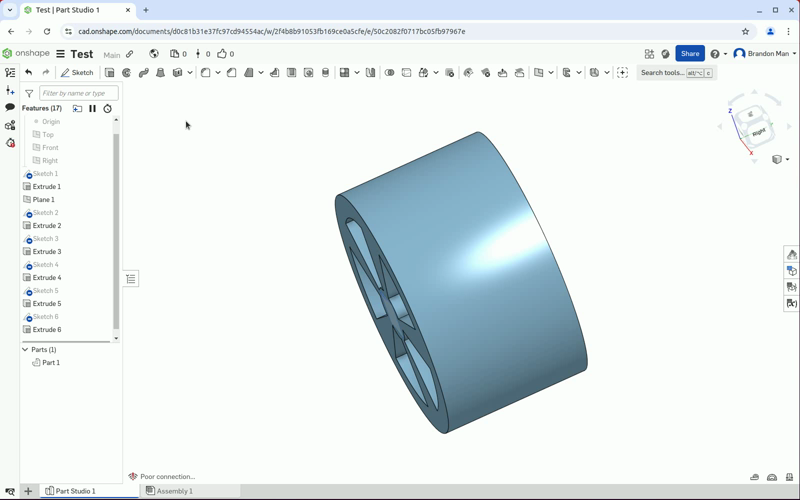
key(down, 2)
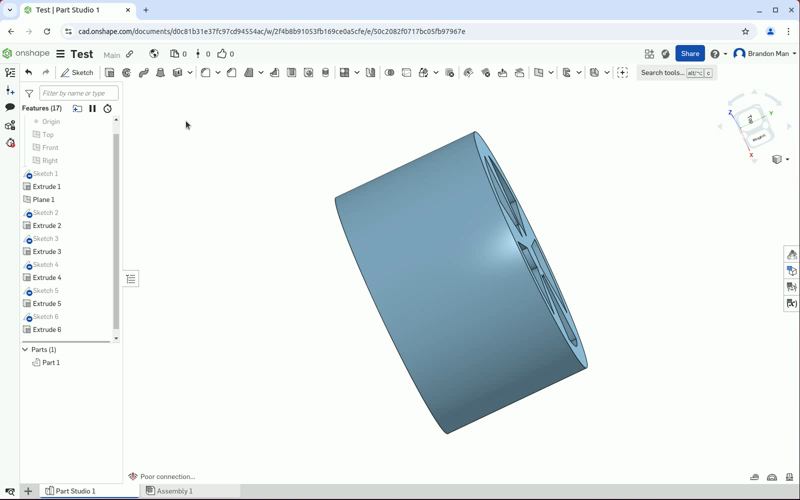
key(up, 2)
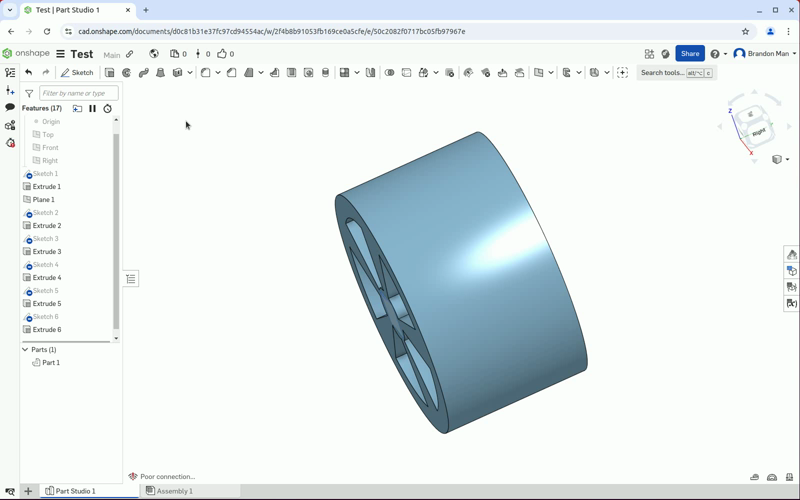
key(right, 2)
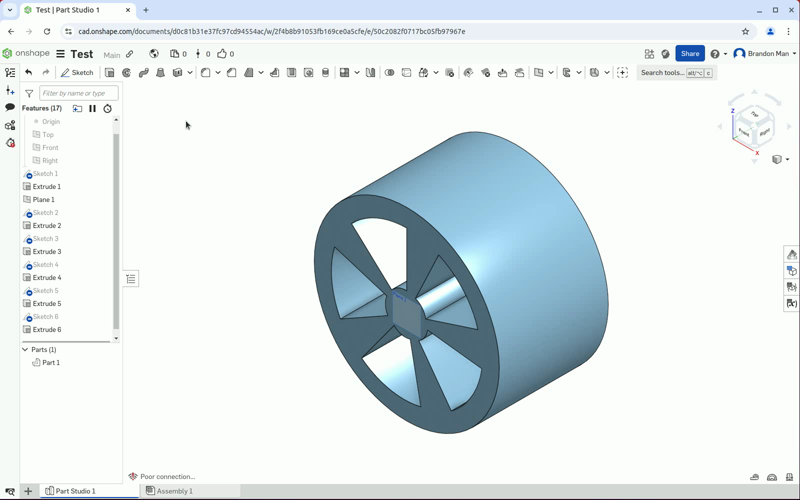
mouse_move(69, 176)
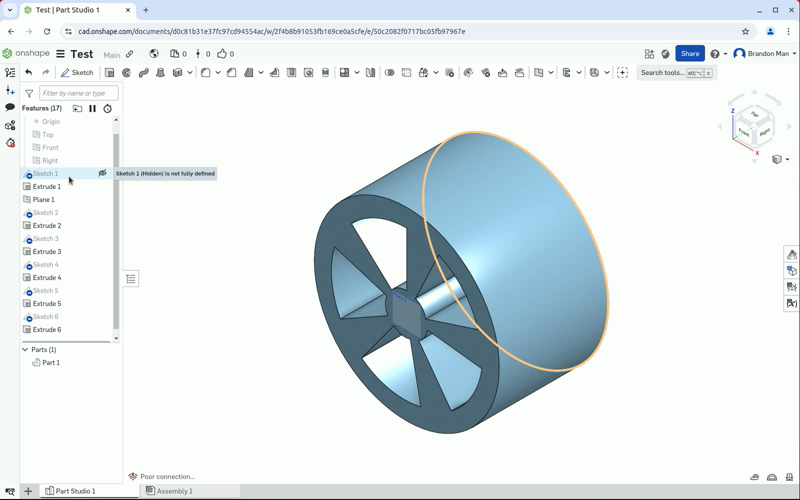
click(69, 176)